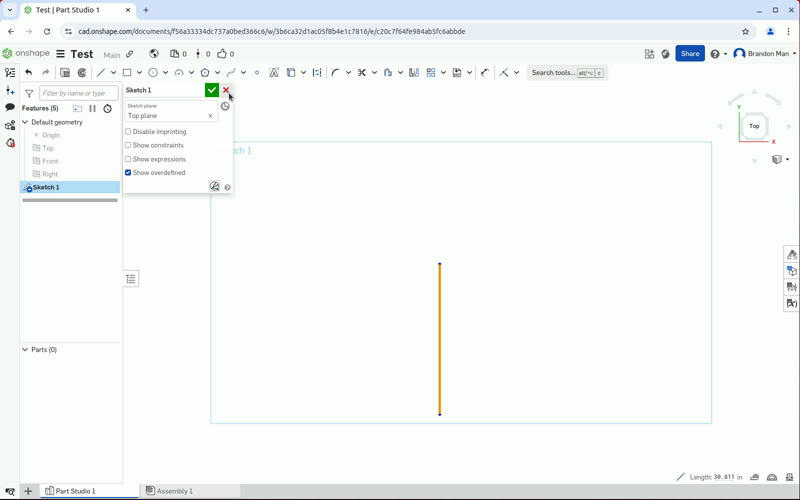
key(shift+h)
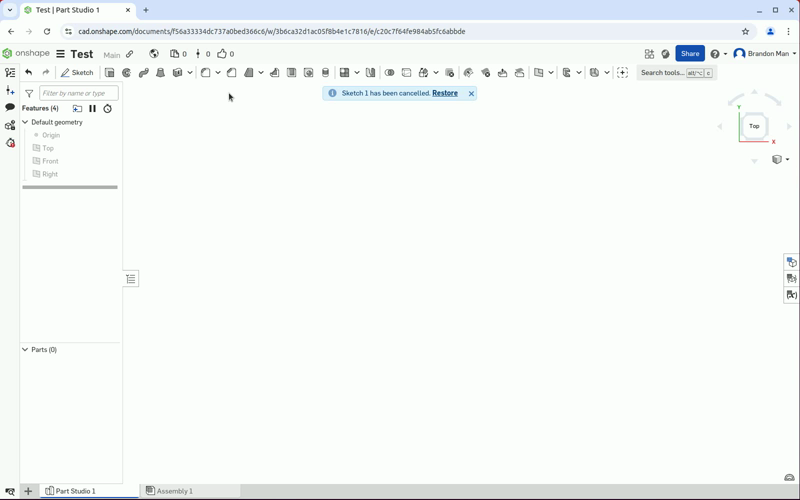
mouse_move(73, 352)
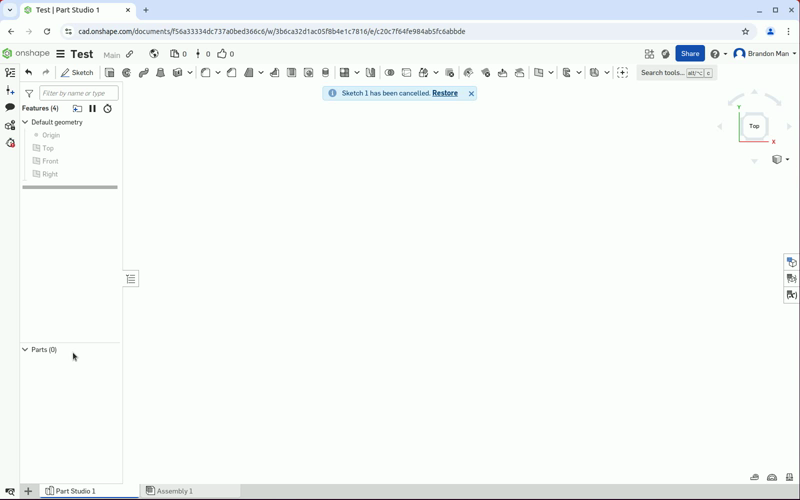
key(y)
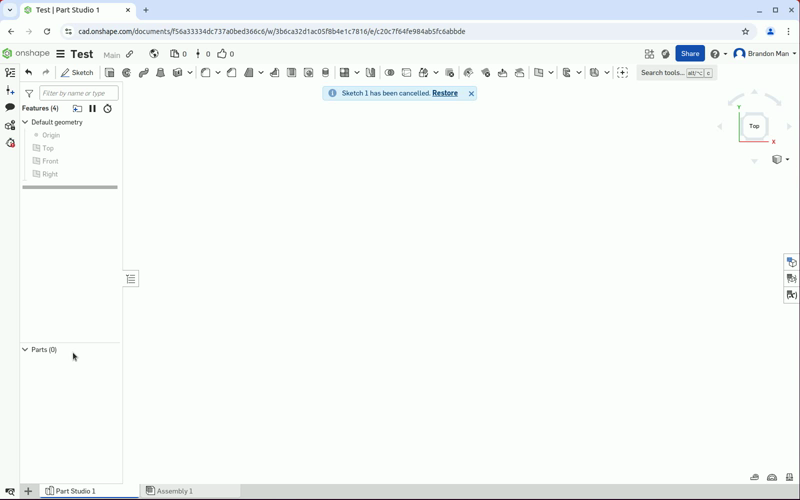
key(shift+p)
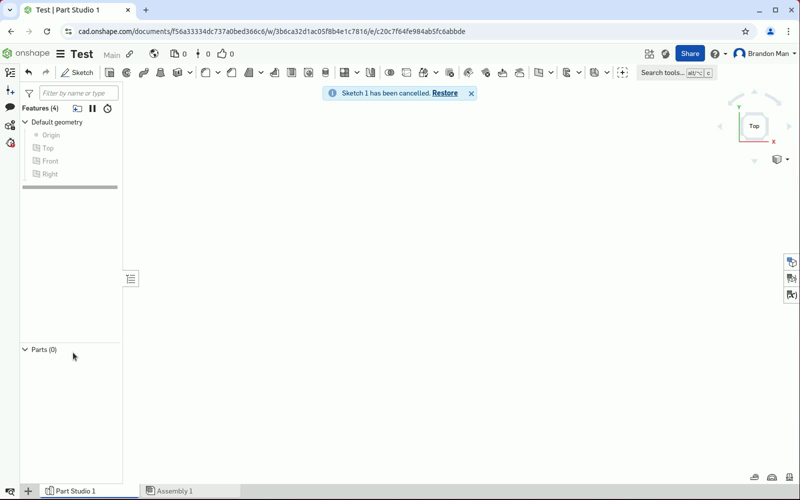
key(space)
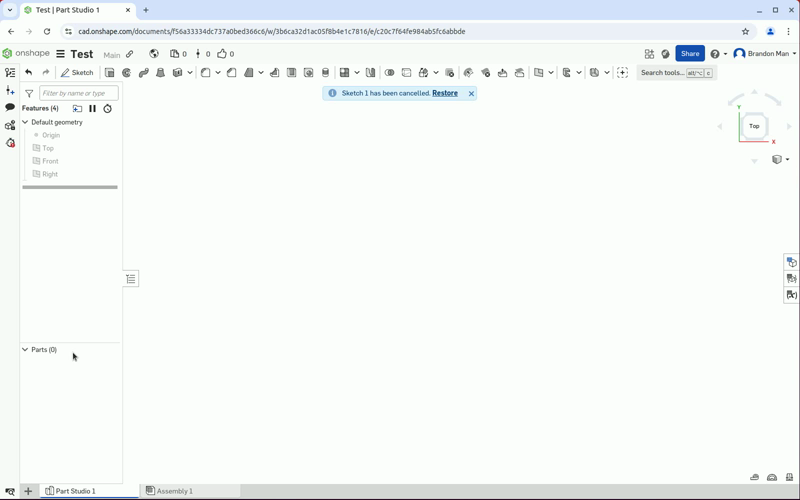
key_down(shift)
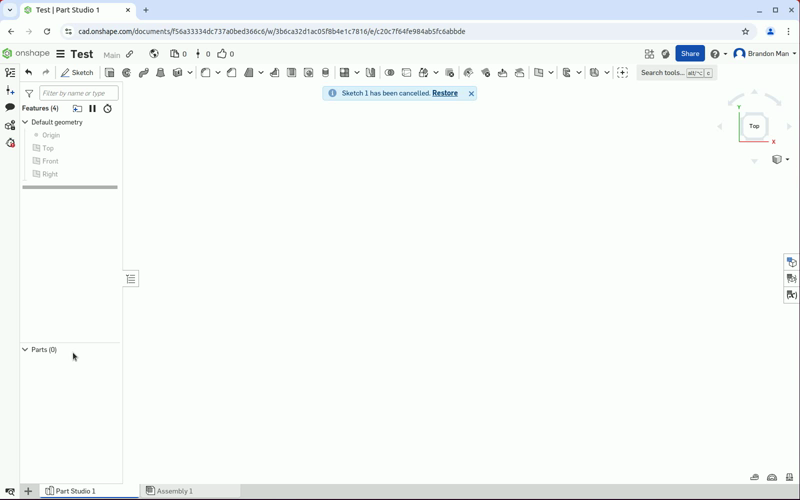
key(up)
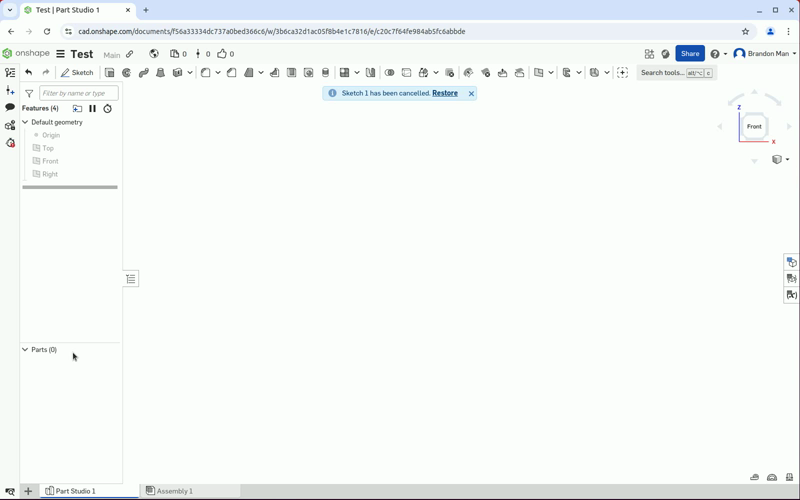
key_up(shift)
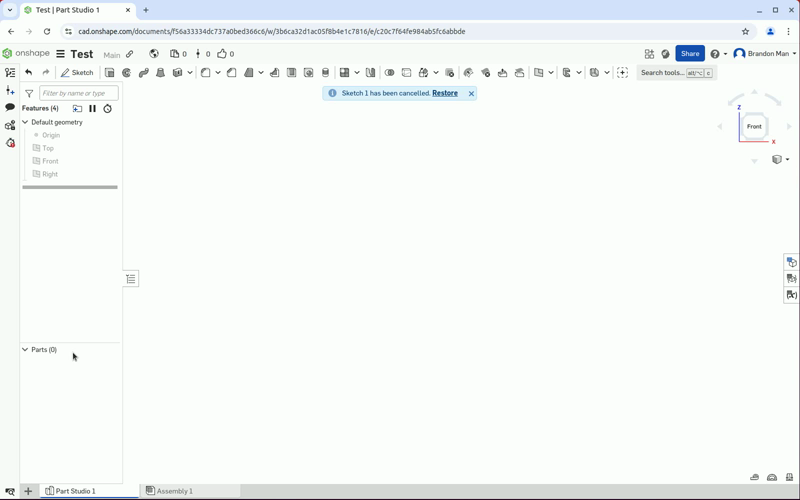
mouse_move(73, 352)
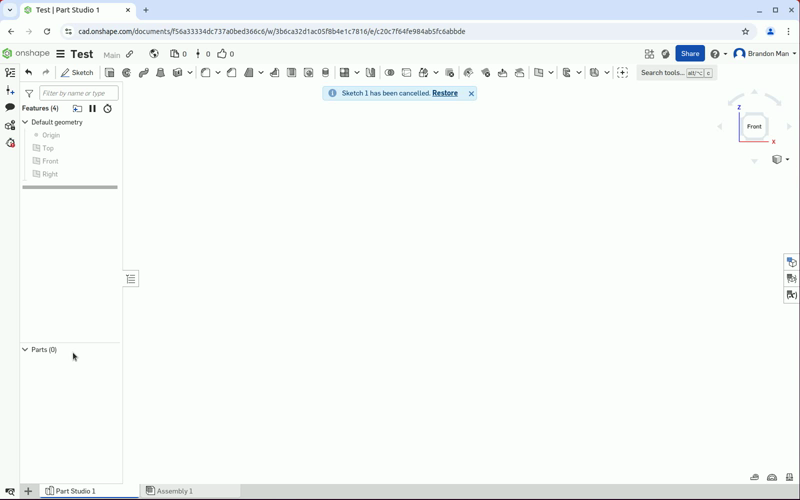
key(shift+y)
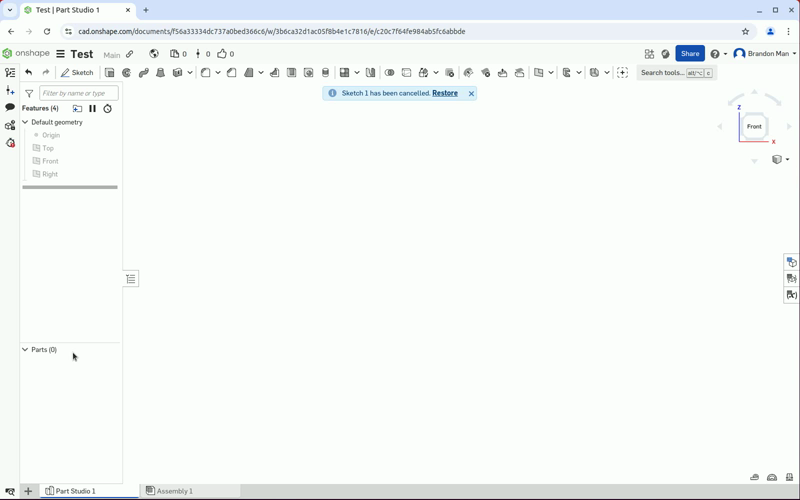
key(shift+s)
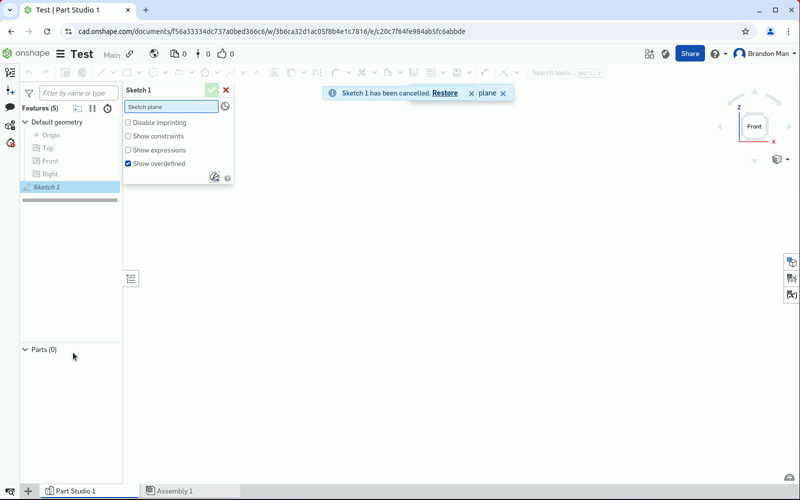
mouse_move(73, 163)
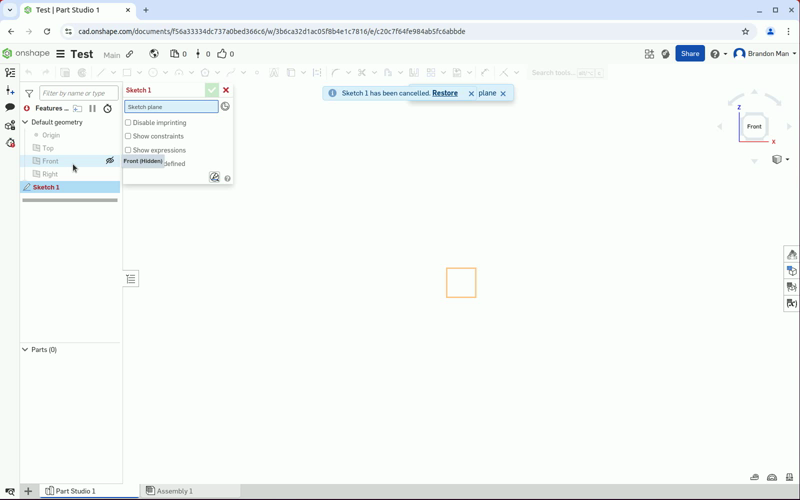
click(73, 163)
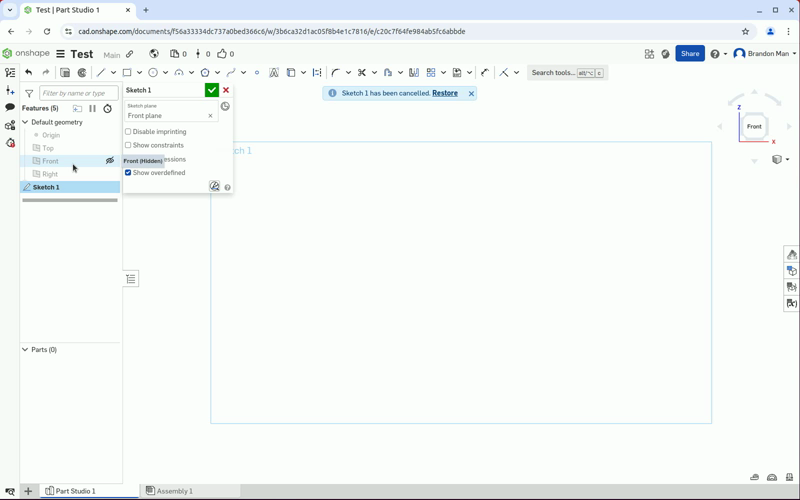
mouse_move(73, 352)
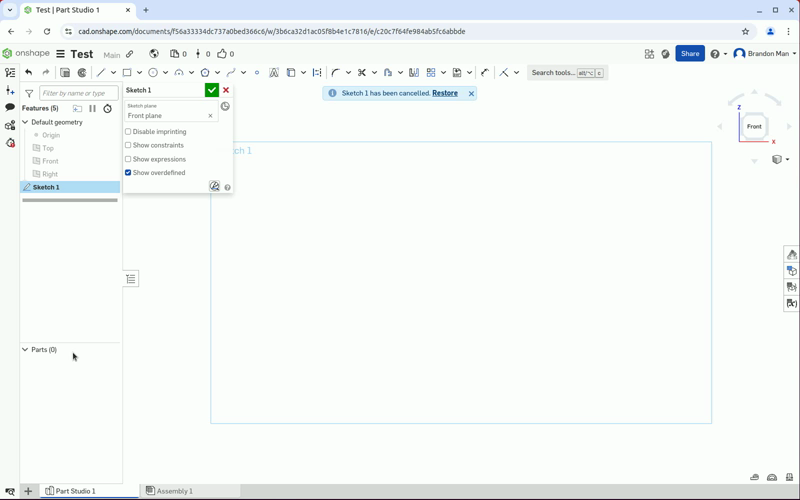
key(y)
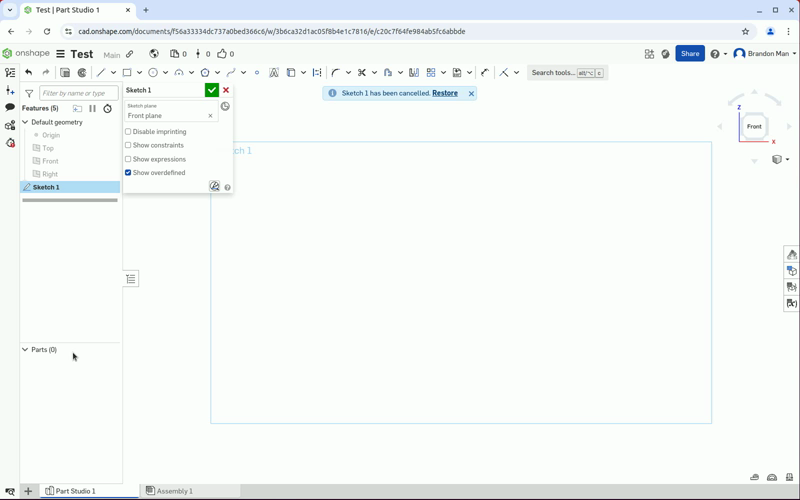
key(l)
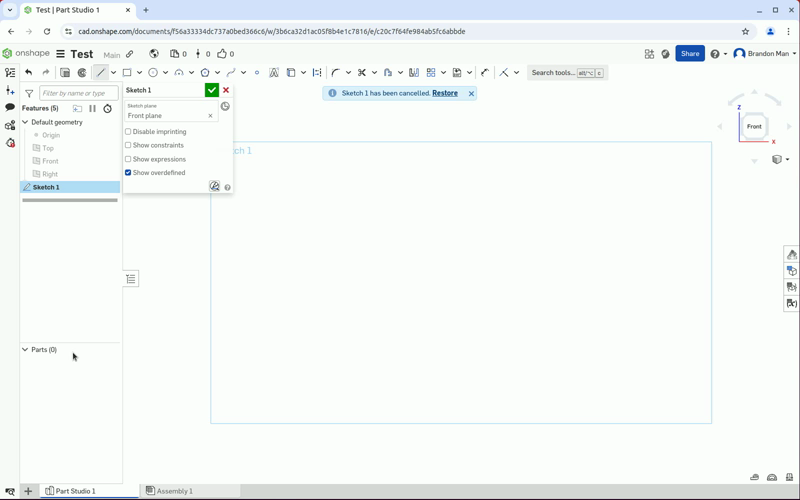
key_down(shift)
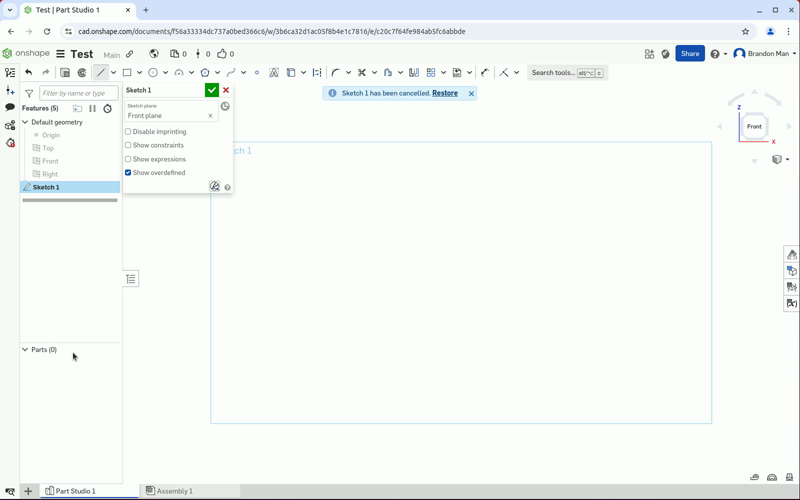
mouse_move(460, 260)
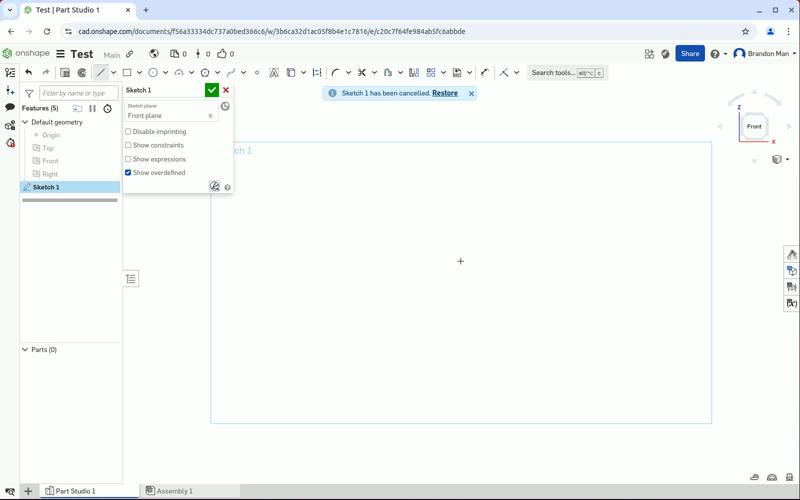
click(460, 260)
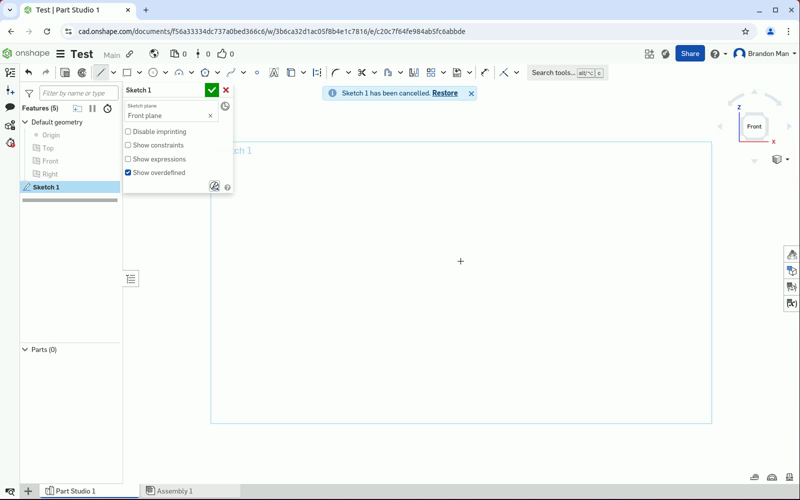
key_up(shift)
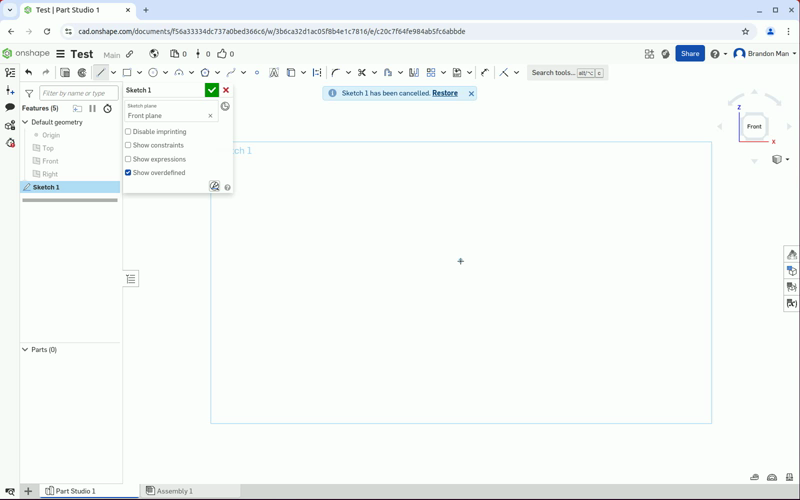
key_down(shift)
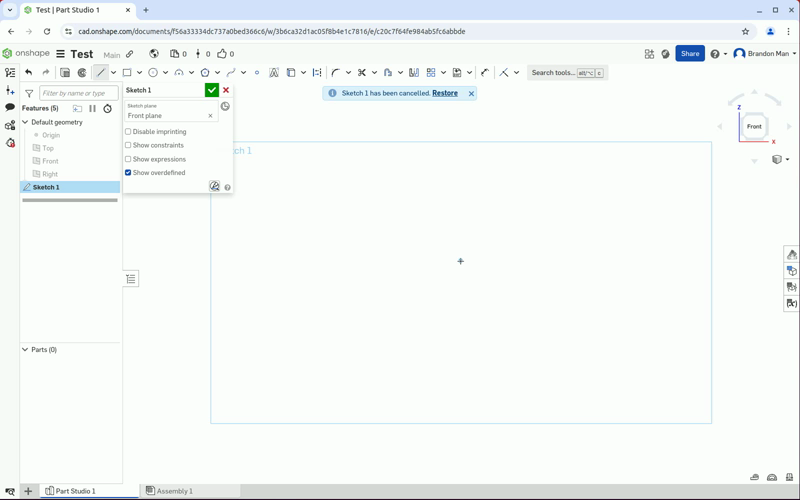
mouse_move(490, 260)
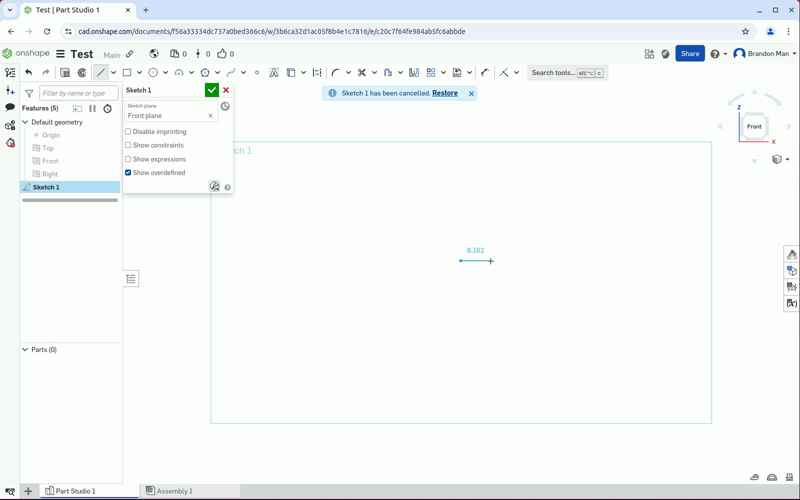
mouse_move(497, 260)
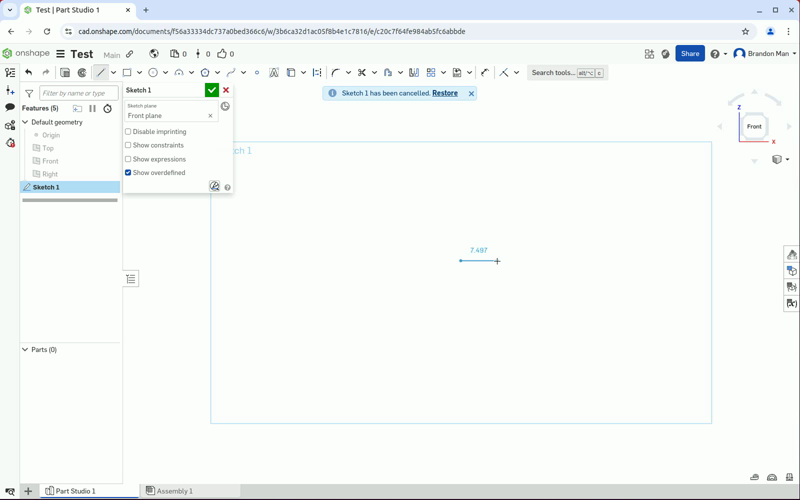
click(497, 260)
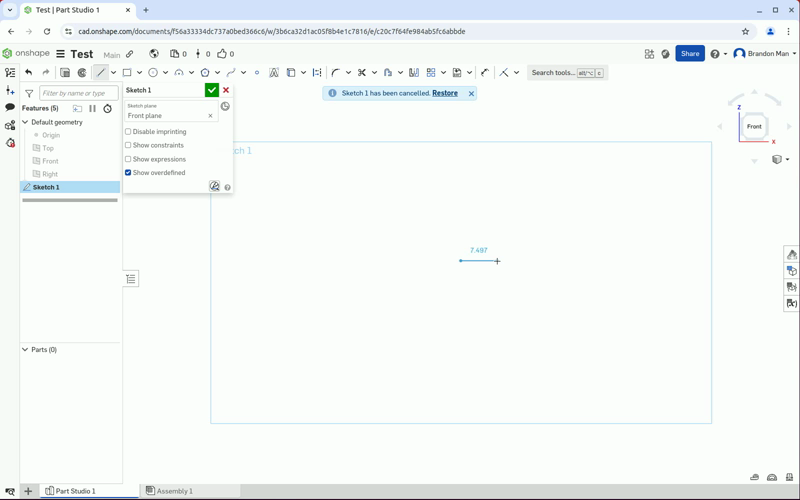
key_up(shift)
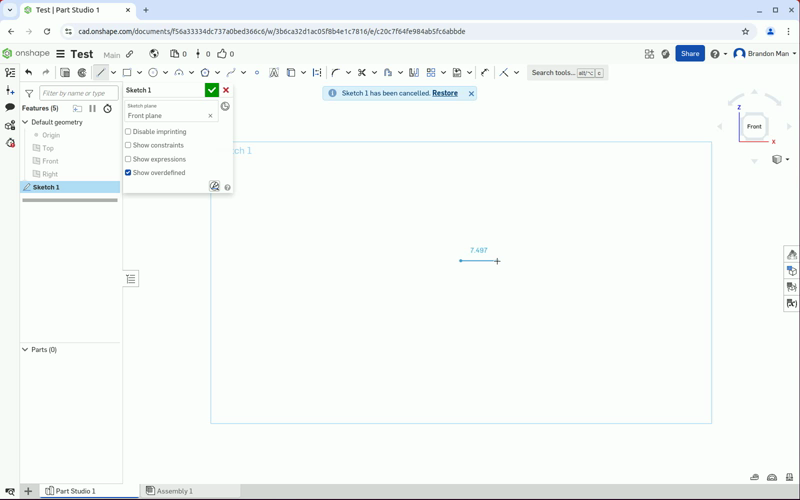
key_down(shift)
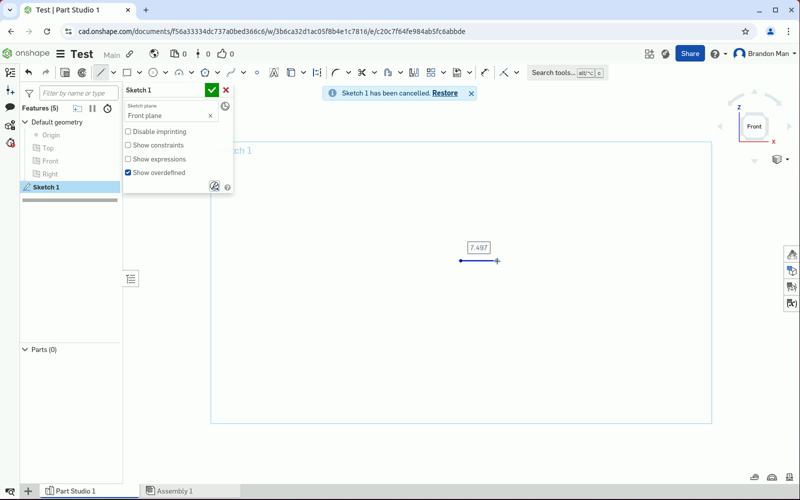
mouse_move(460, 198)
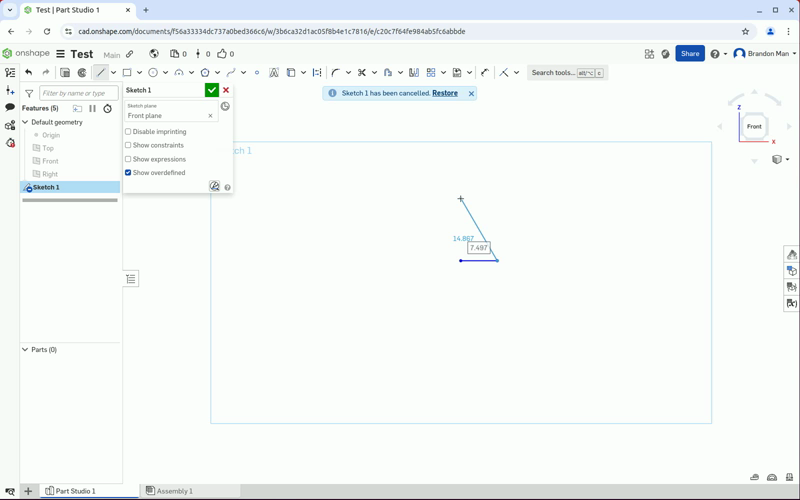
click(460, 198)
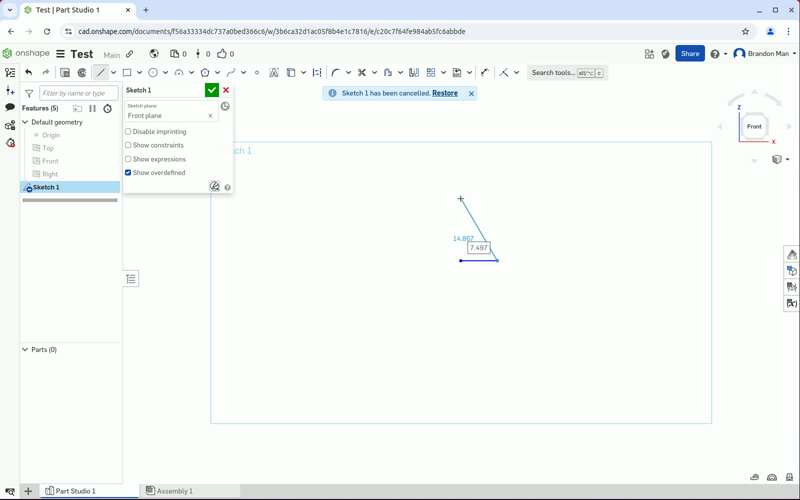
key_up(shift)
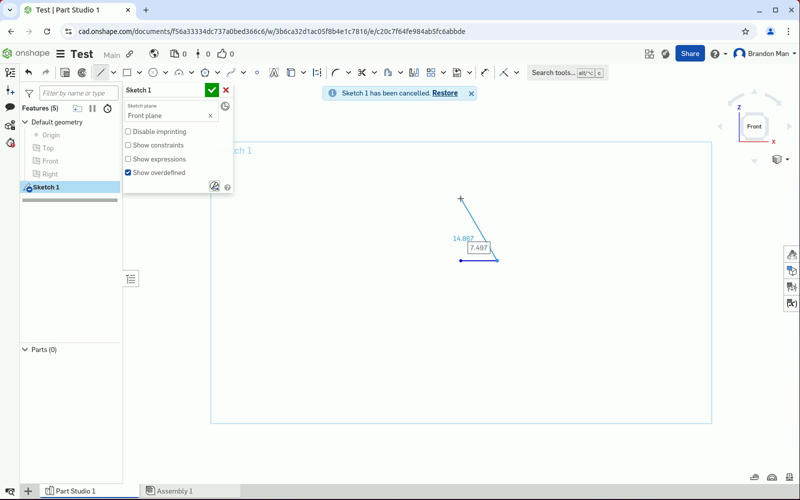
key_down(shift)
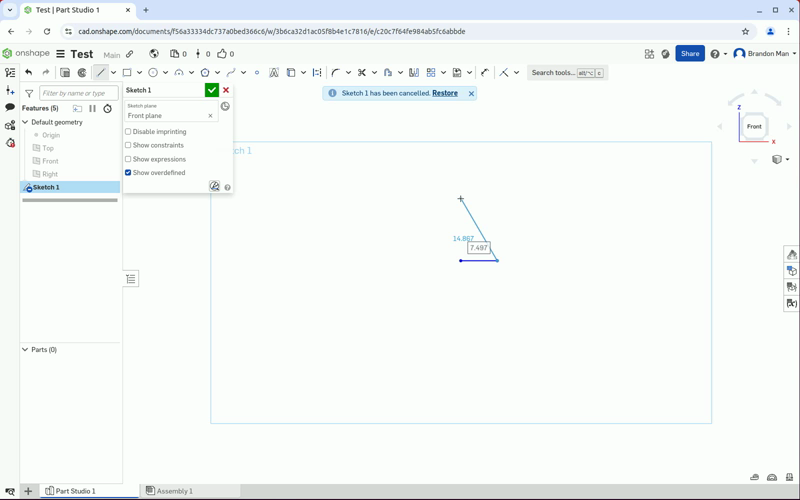
mouse_move(460, 260)
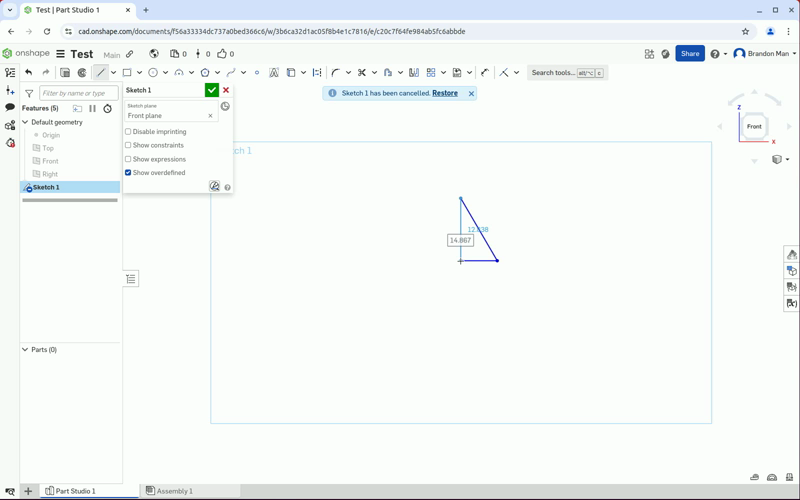
key_up(shift)
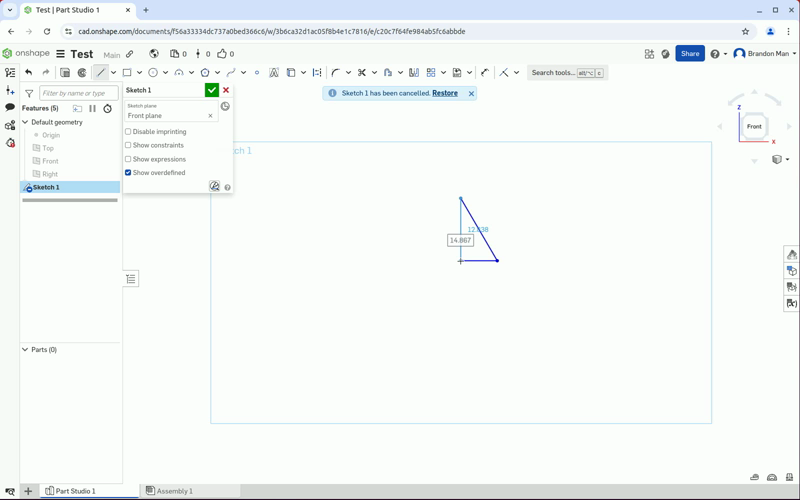
click(460, 260)
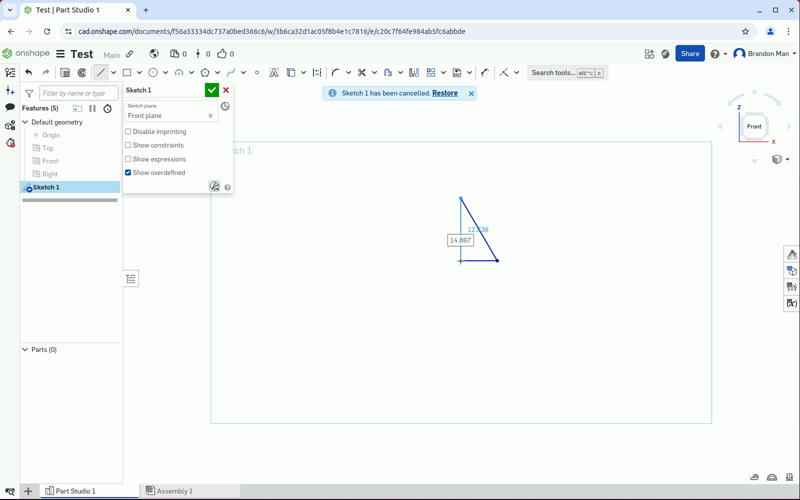
key(esc)
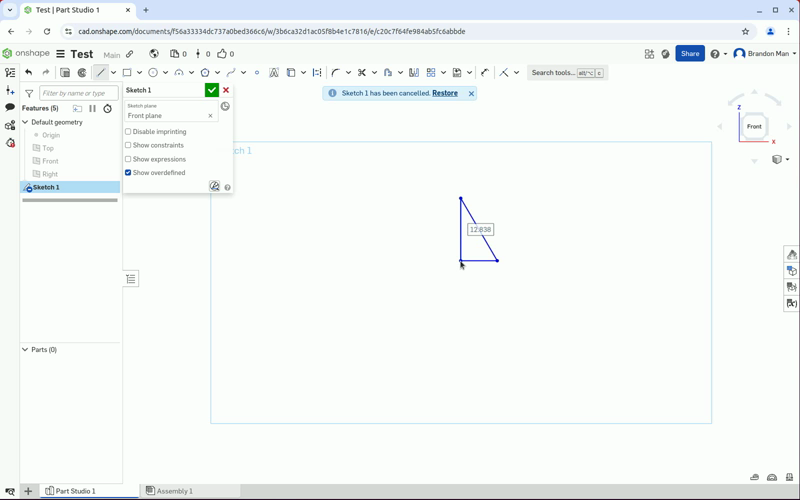
mouse_move(465, 243)
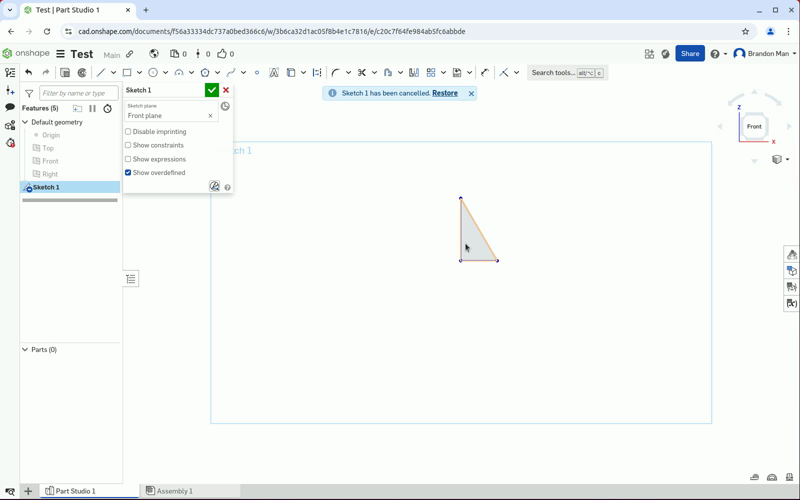
scroll(6)
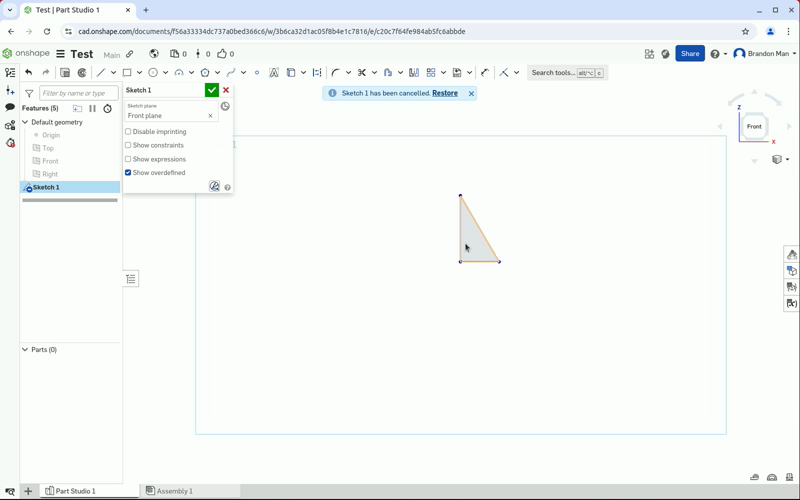
scroll(6)
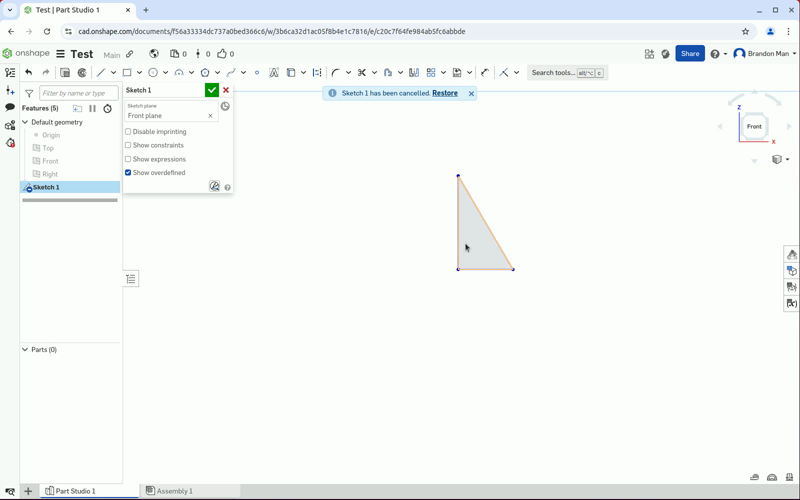
scroll(6)
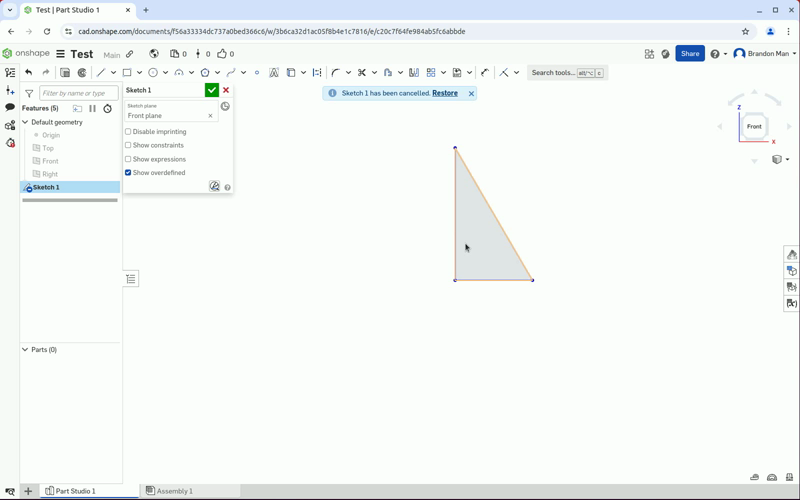
scroll(6)
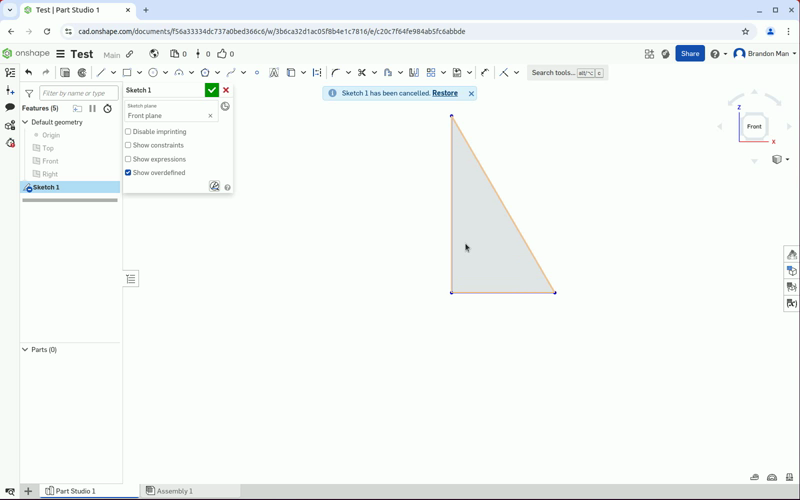
scroll(6)
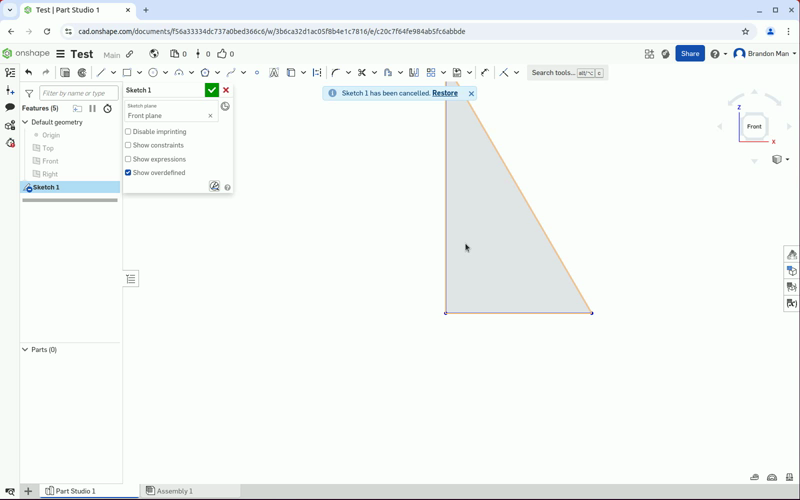
scroll(6)
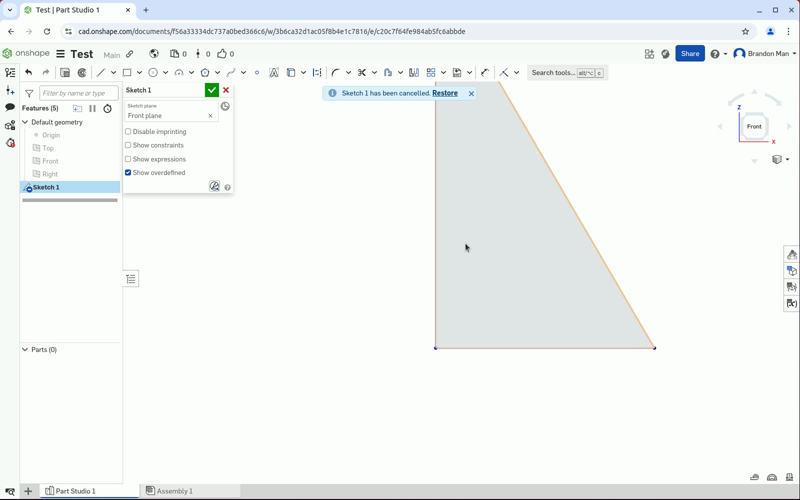
scroll(6)
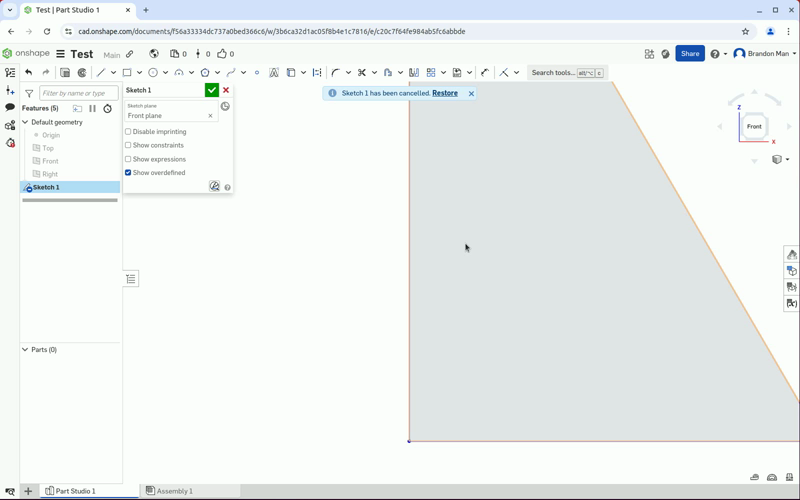
click(465, 243)
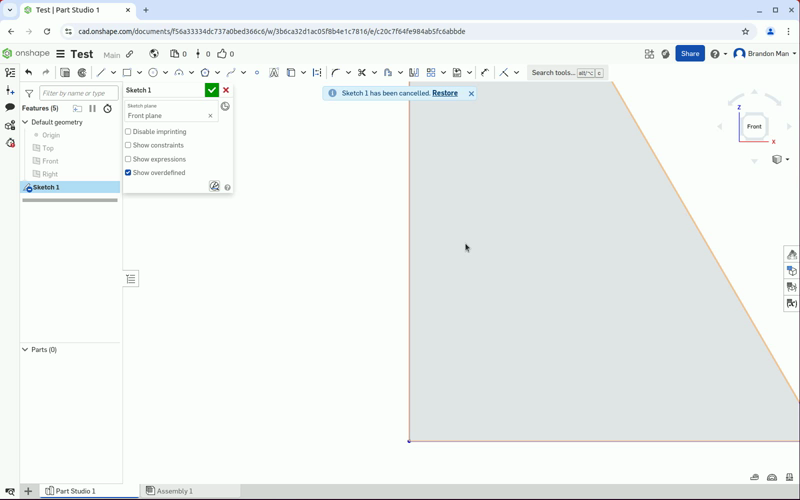
scroll(-6)
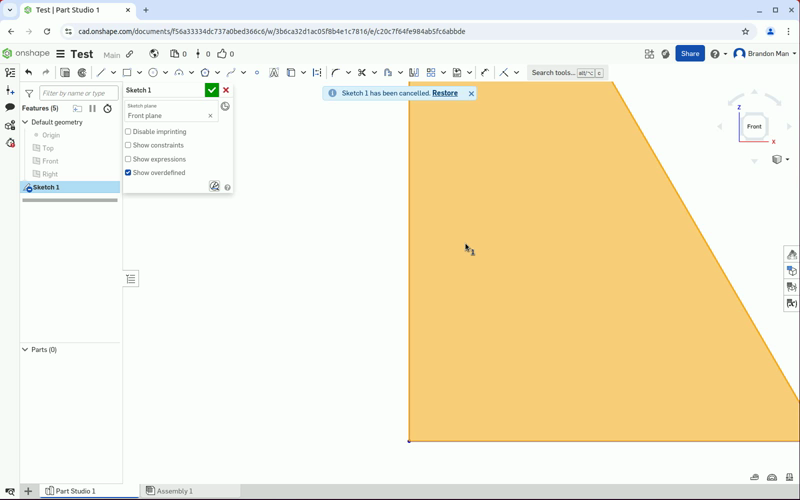
scroll(-6)
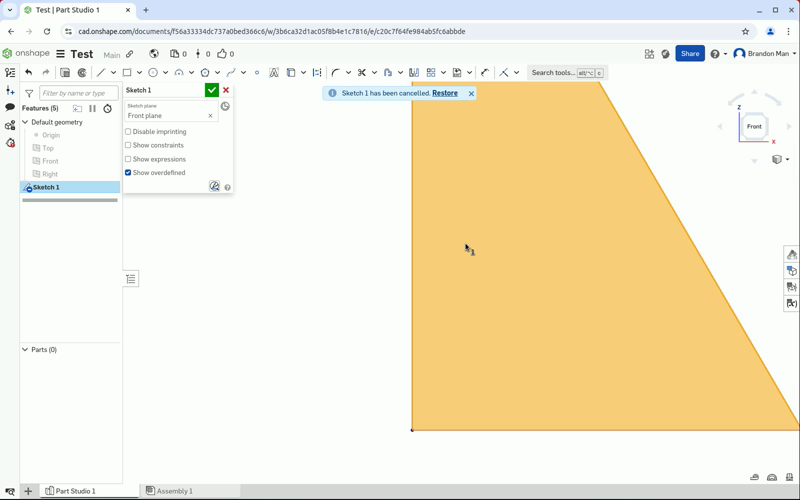
scroll(-6)
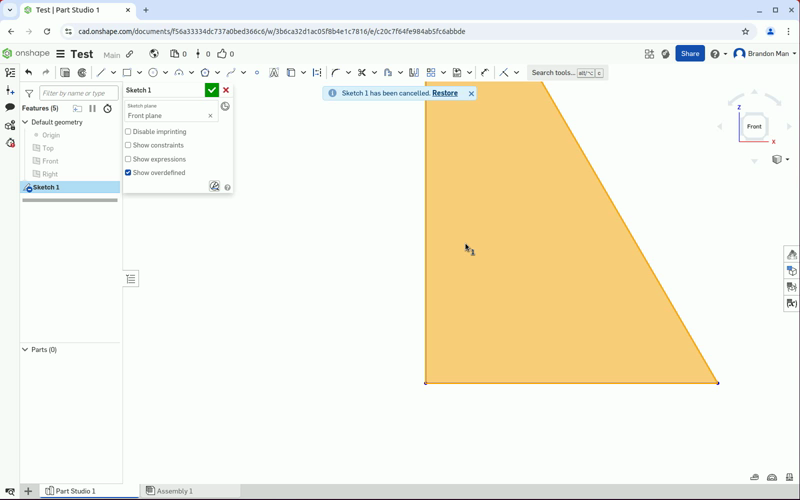
scroll(-6)
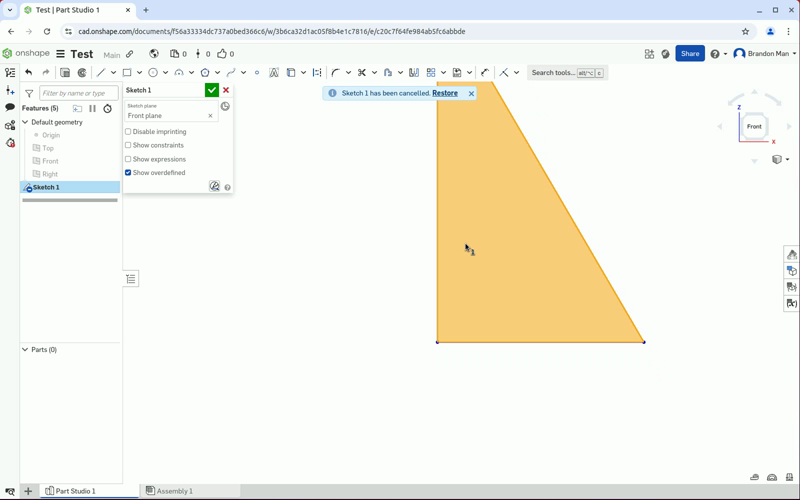
scroll(-6)
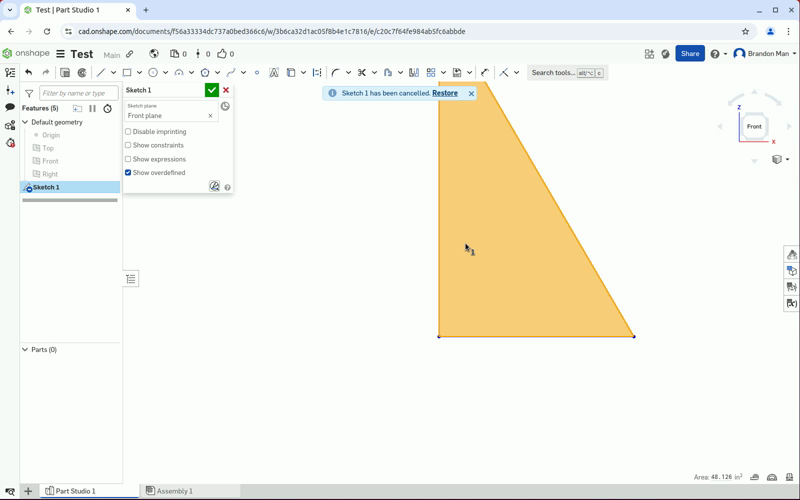
scroll(-6)
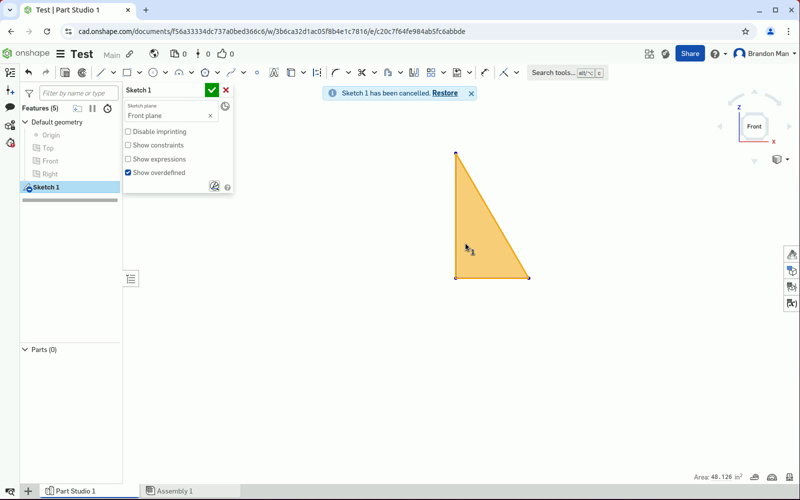
scroll(-6)
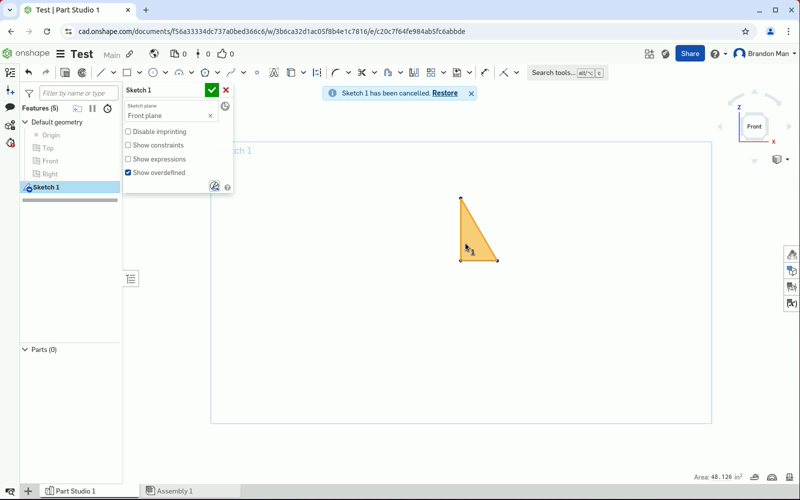
mouse_move(73, 352)
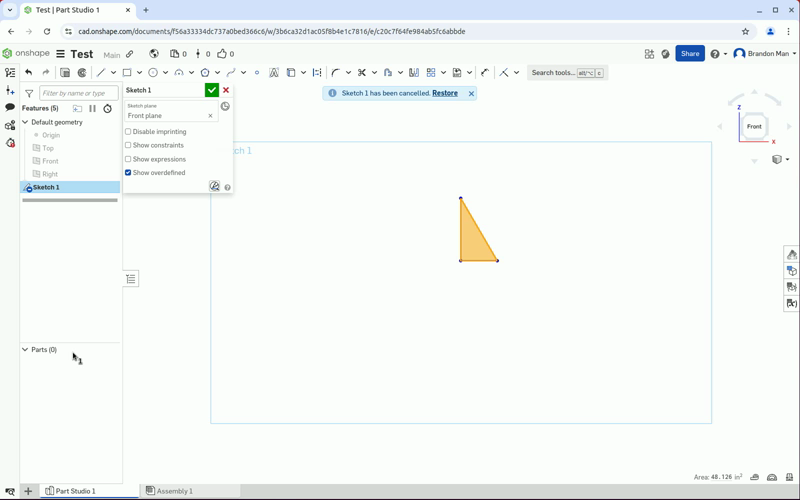
key(shift+y)
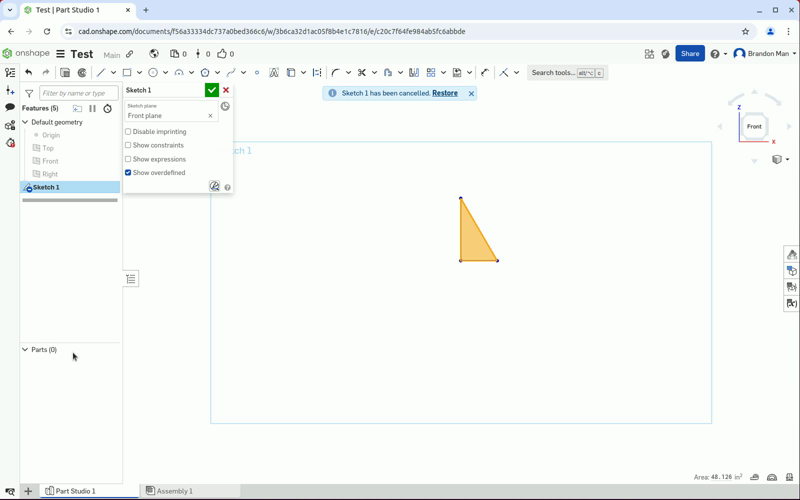
key(shift+e)
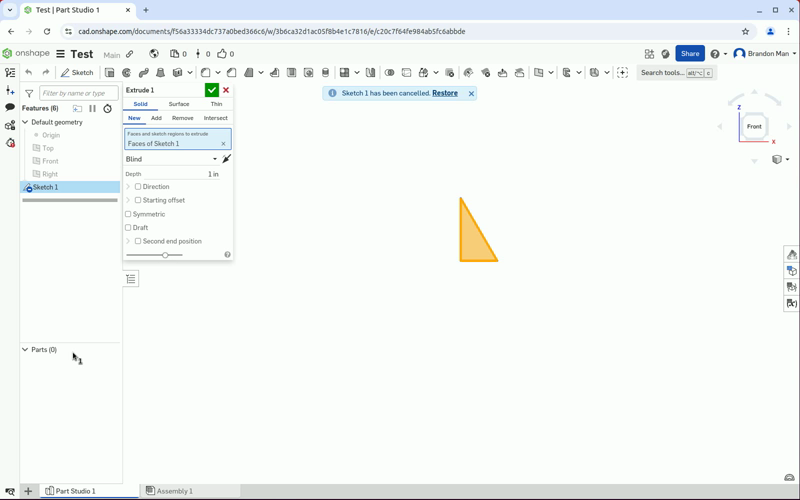
mouse_move(143, 106)
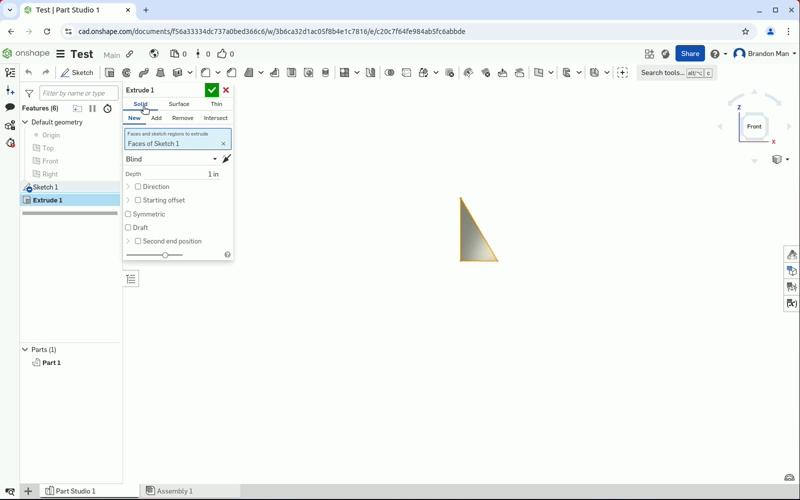
click(143, 106)
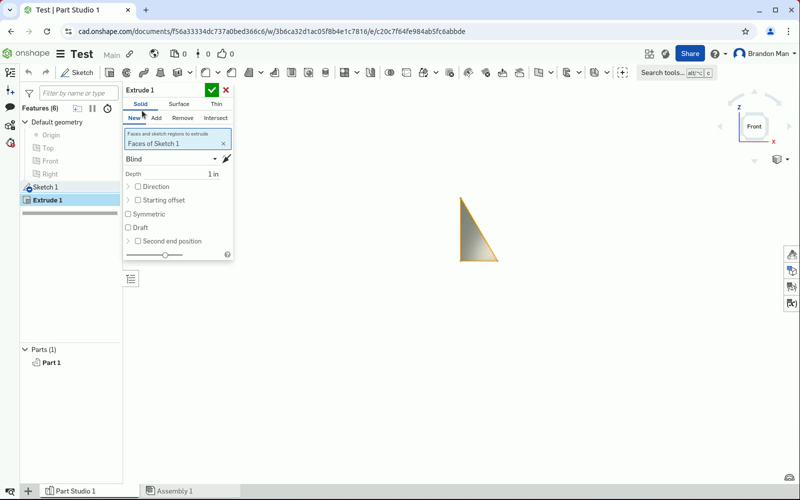
mouse_move(137, 120)
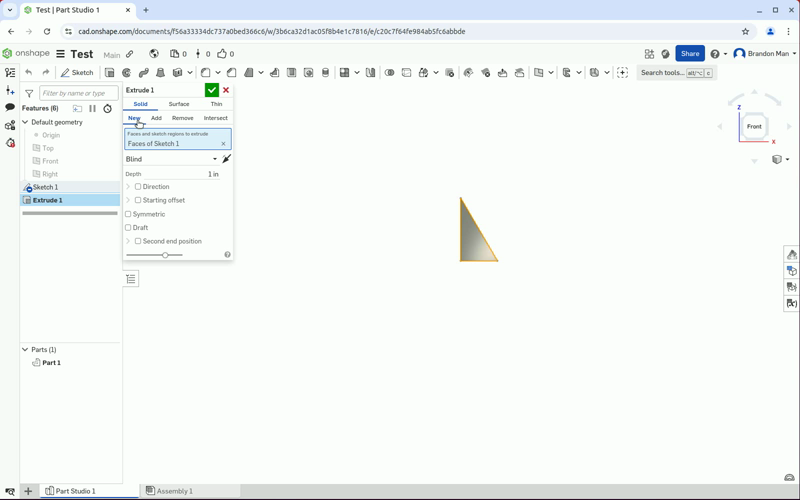
click(137, 120)
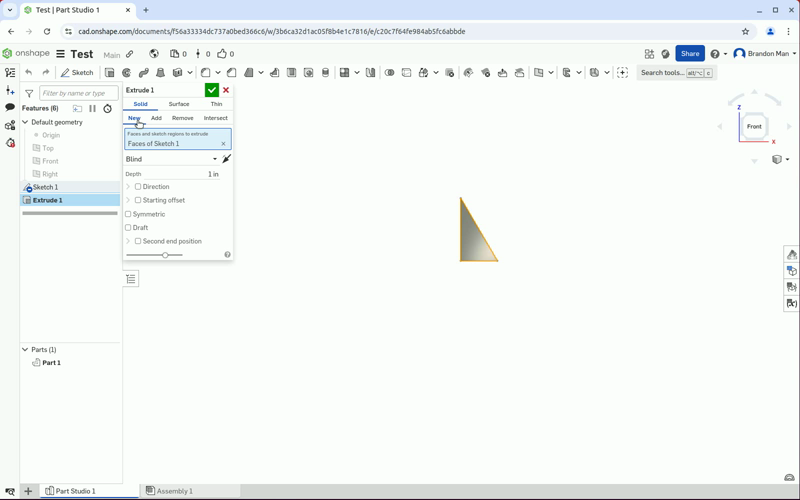
key(tab, 4)
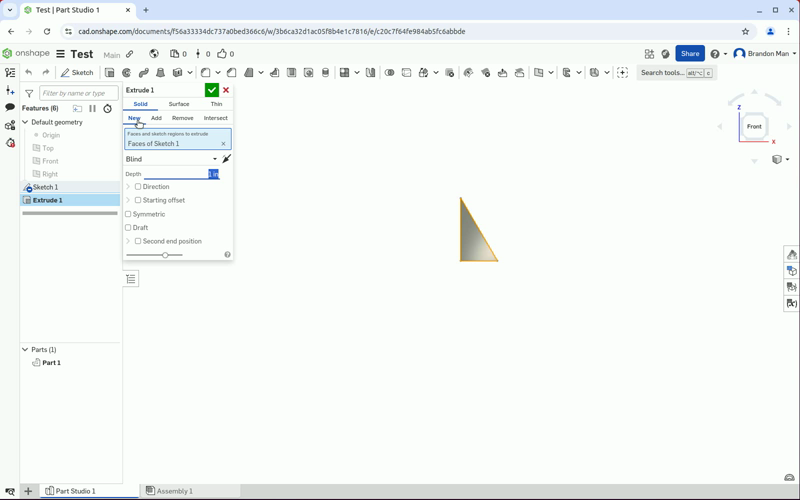
text(23.108)
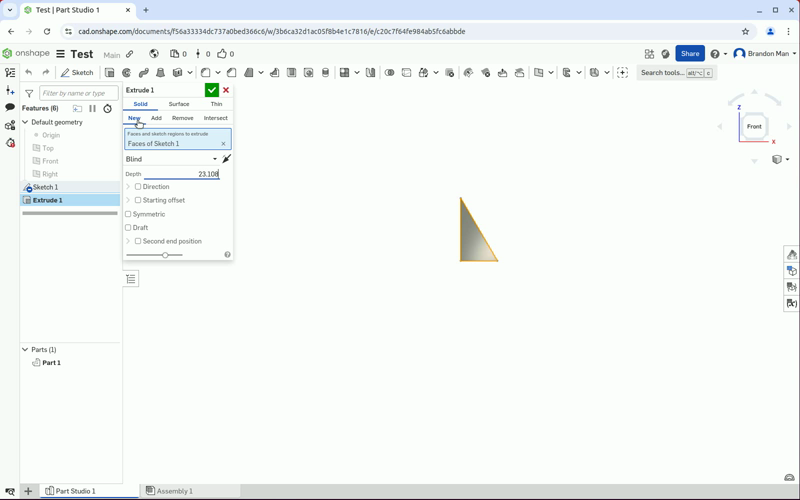
key(tab, 3)
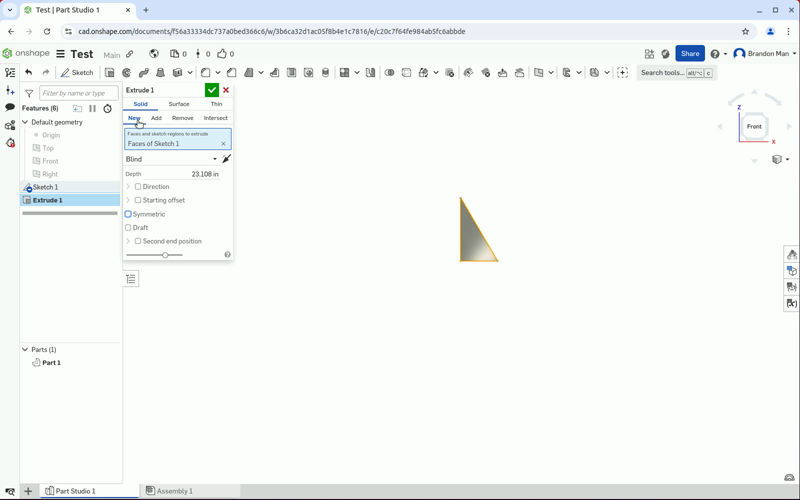
key(space)
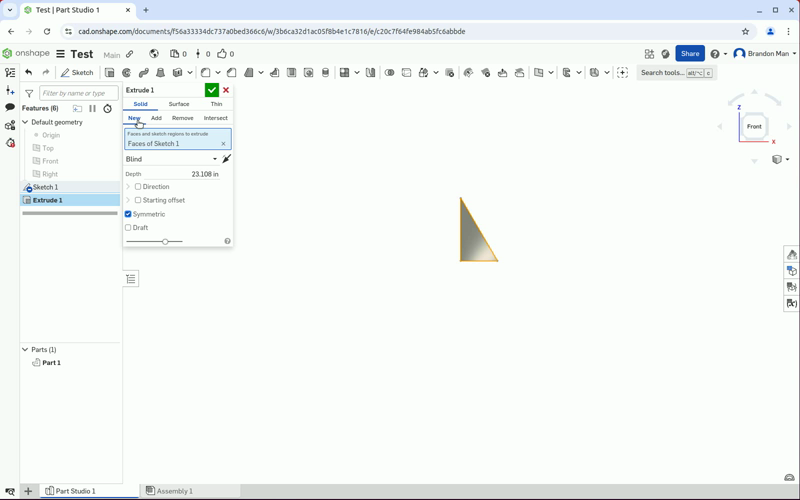
key(enter)
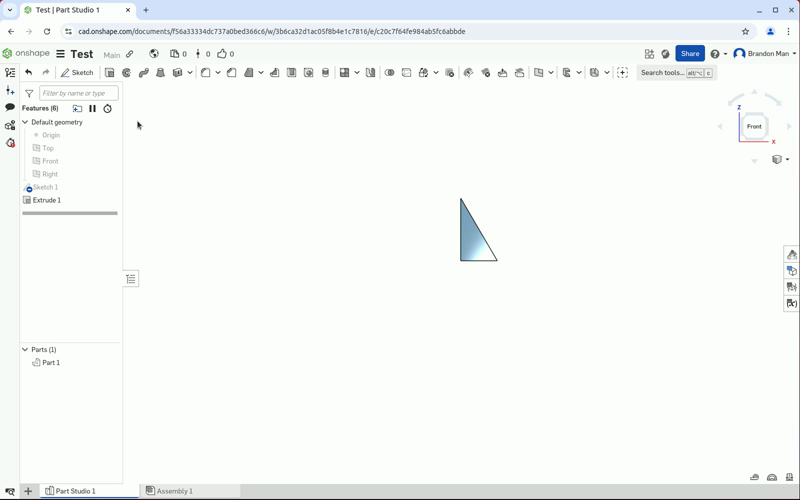
key(shift+h)
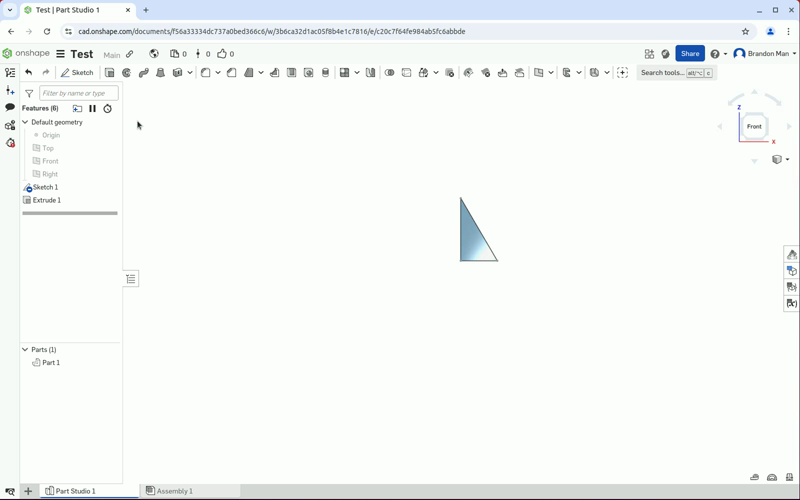
key(shift+h)
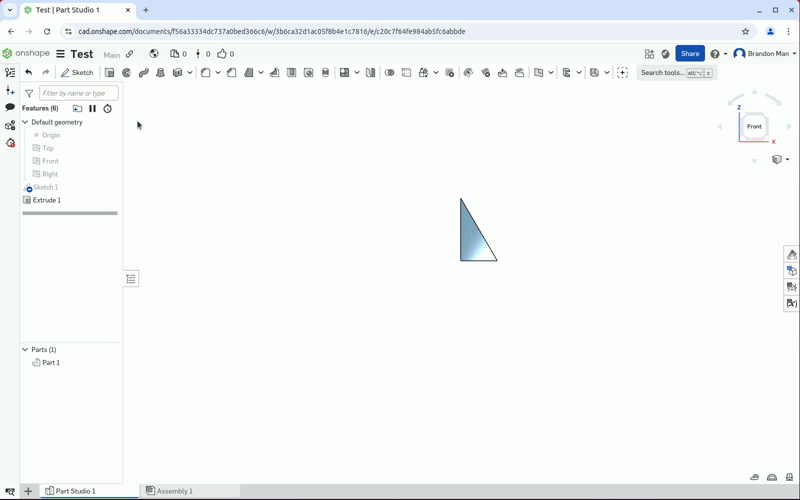
mouse_move(73, 189)
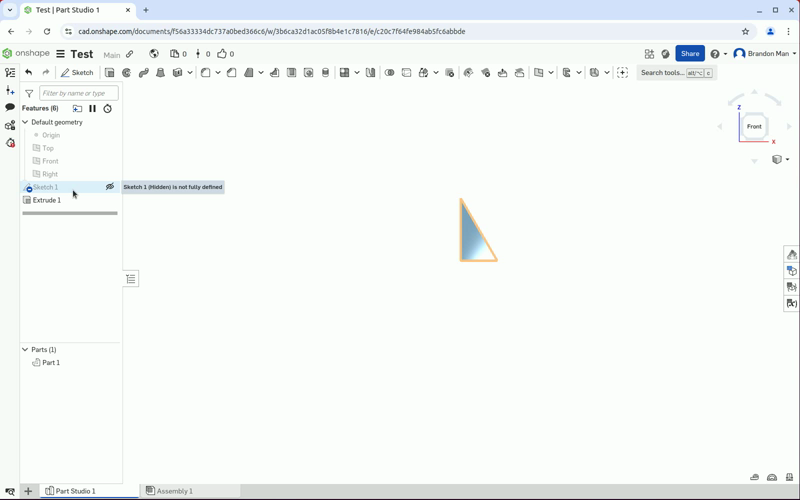
click(73, 189)
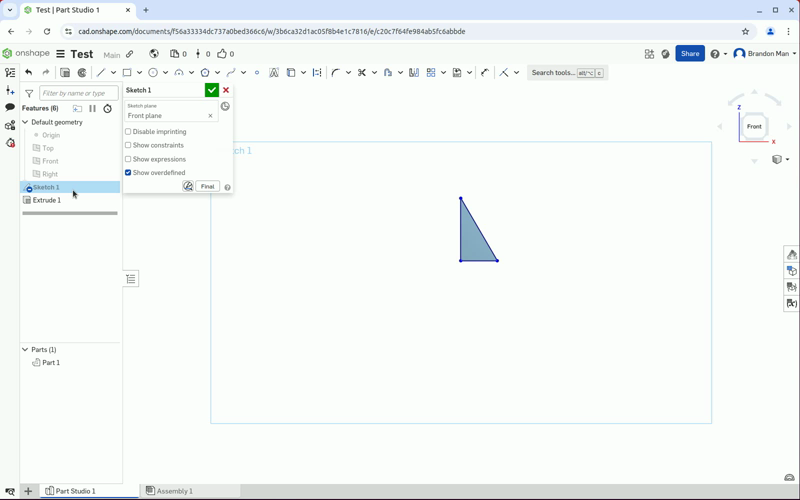
mouse_move(229, 92)
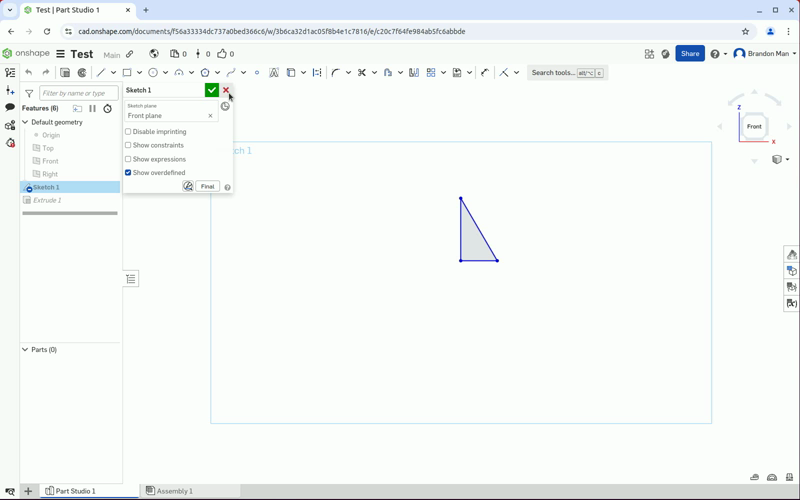
click(229, 92)
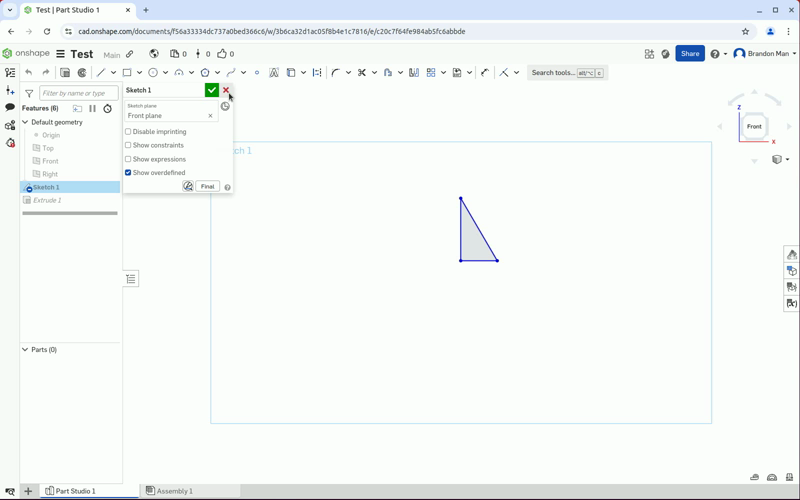
key(shift+s)
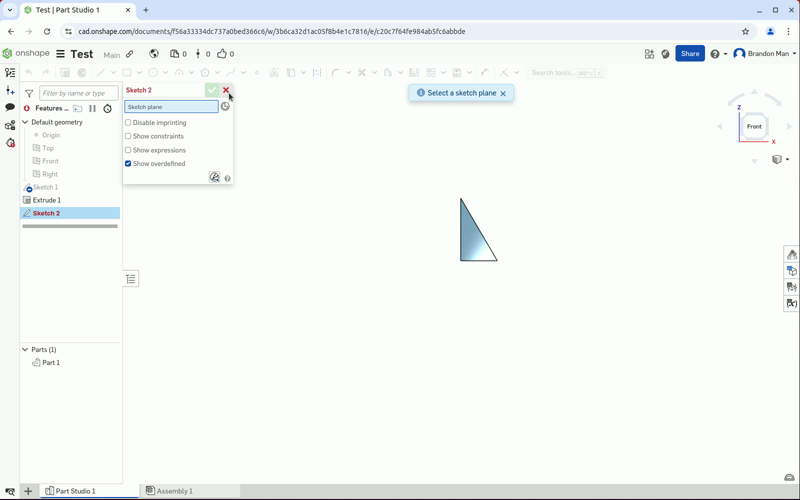
mouse_move(73, 163)
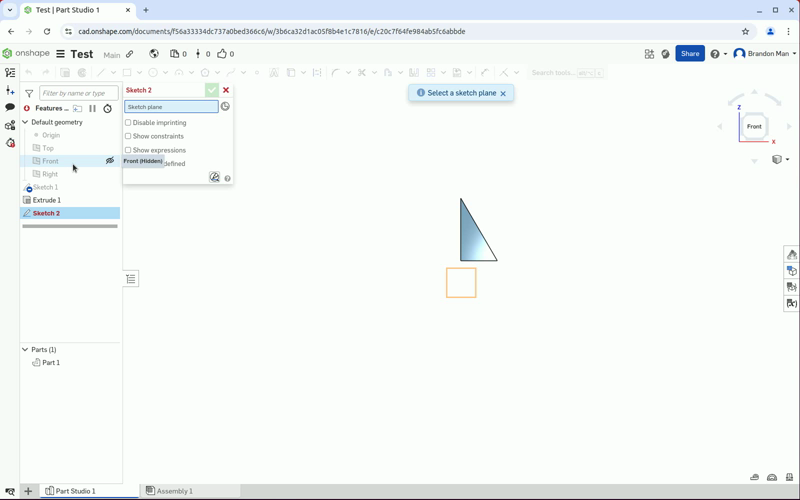
click(73, 163)
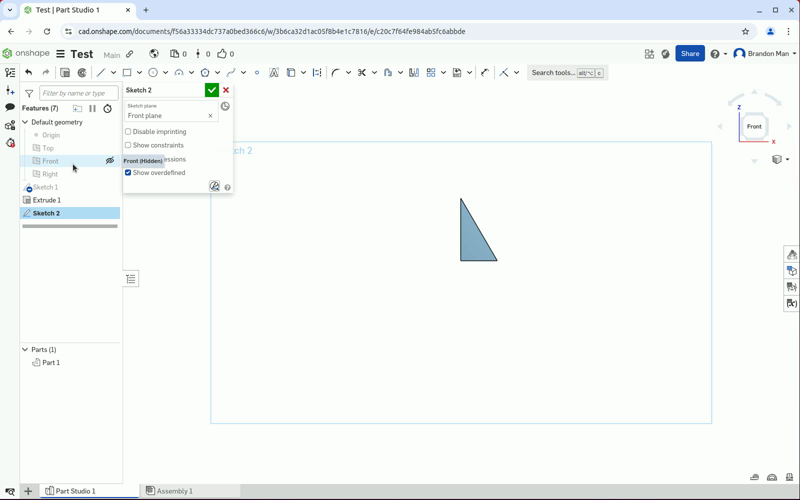
mouse_move(73, 352)
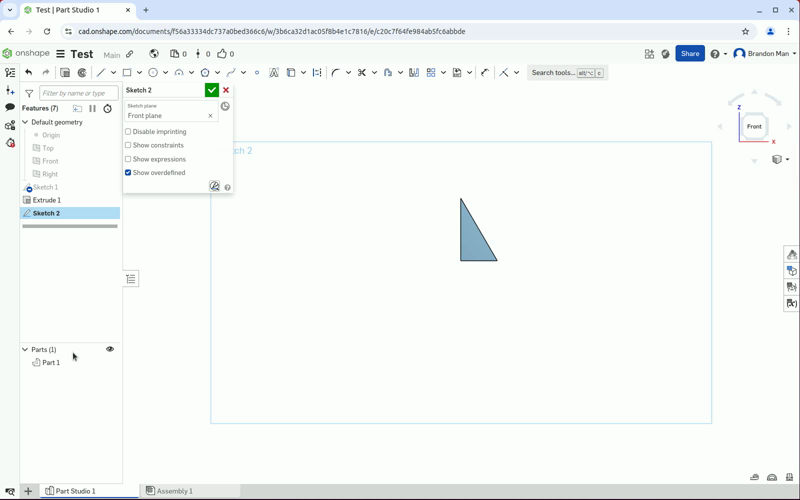
key(y)
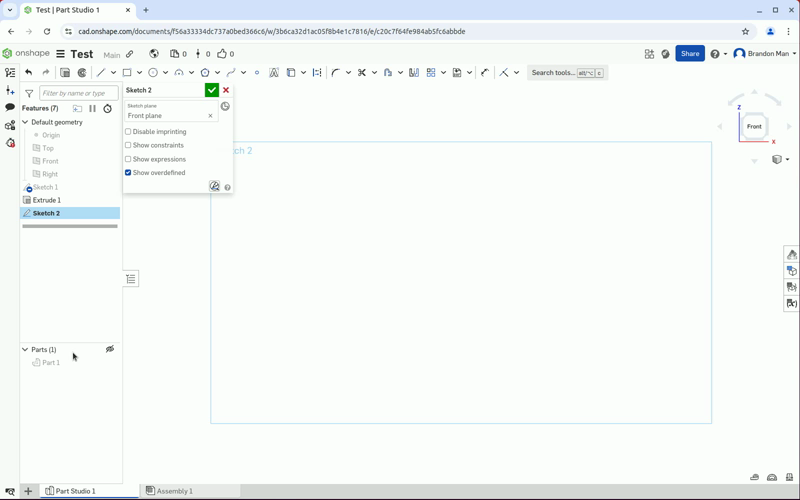
key(l)
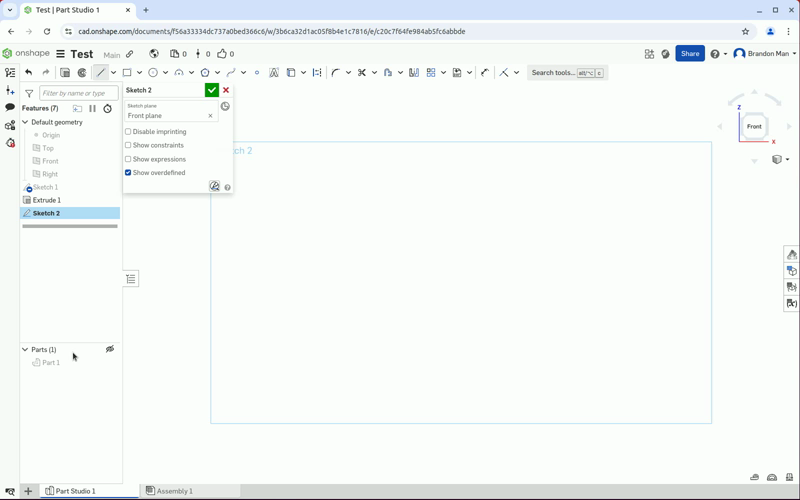
key_down(shift)
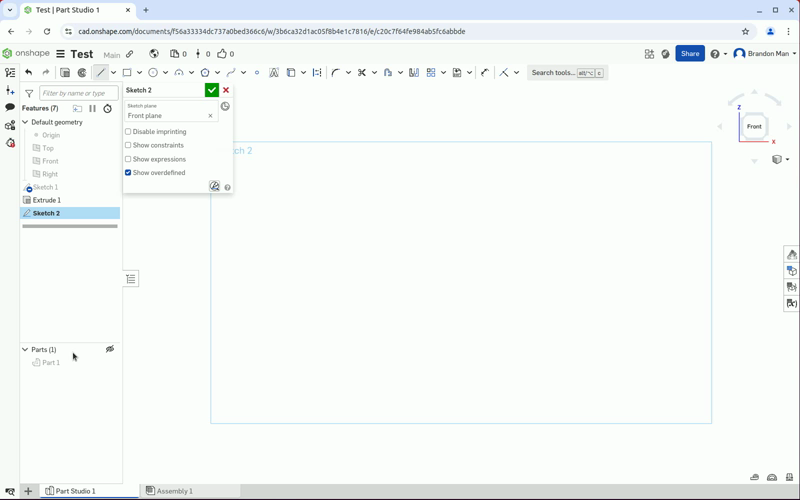
mouse_move(411, 282)
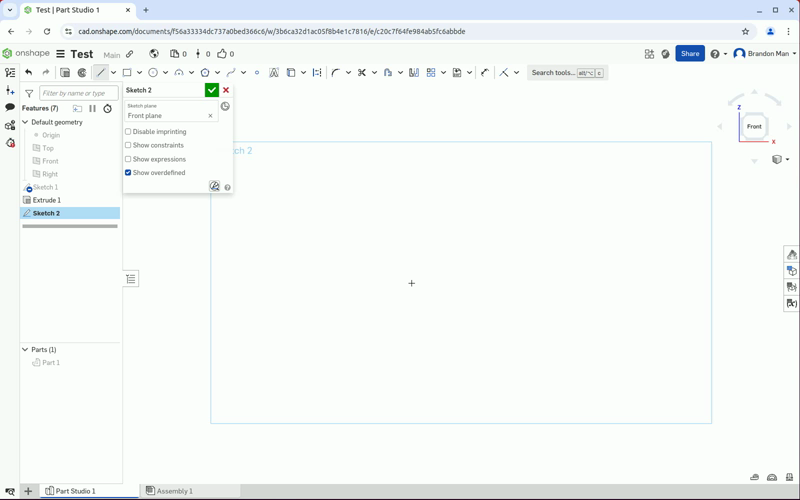
click(411, 282)
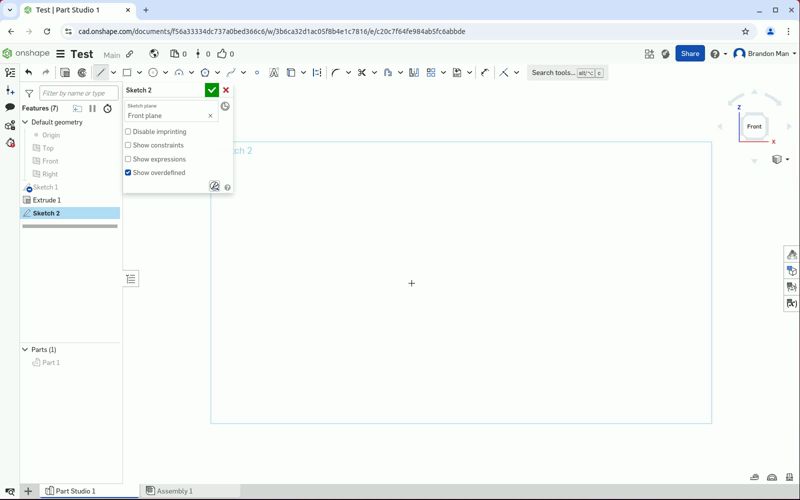
key_up(shift)
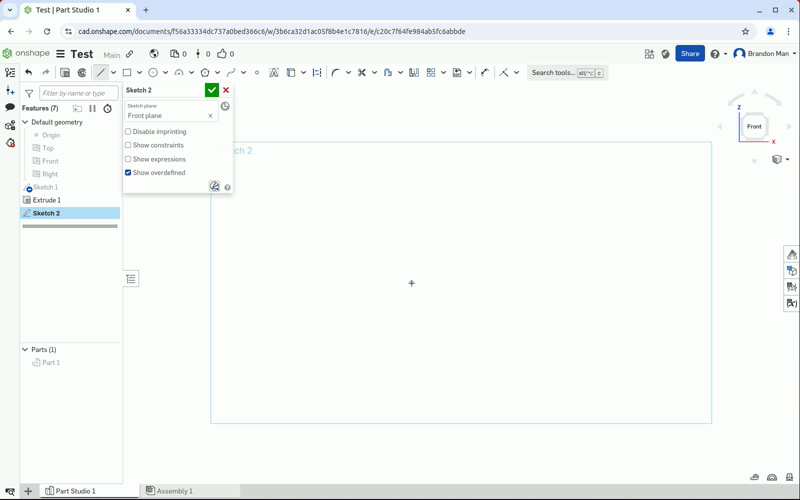
key_down(shift)
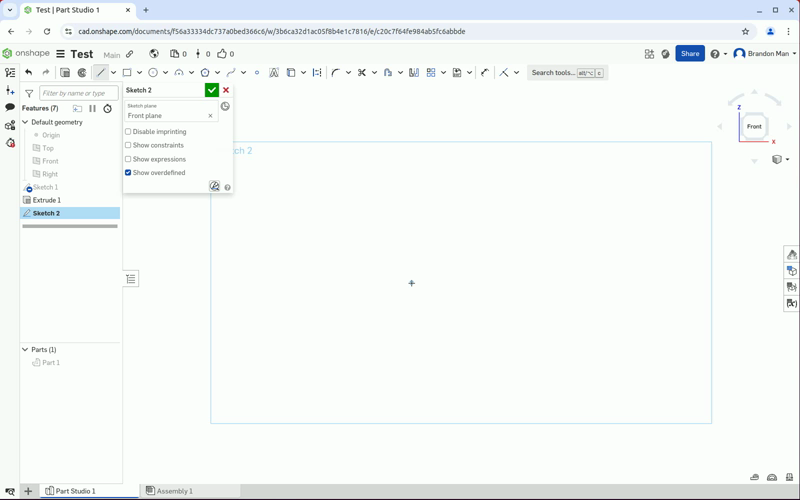
mouse_move(441, 282)
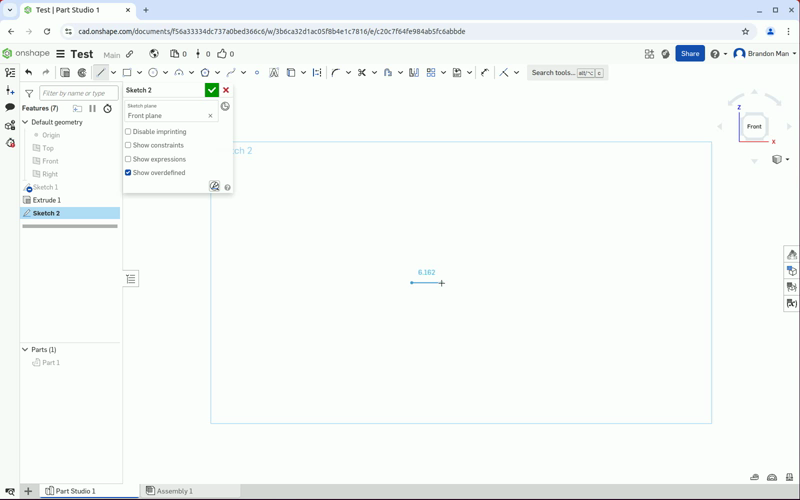
mouse_move(461, 282)
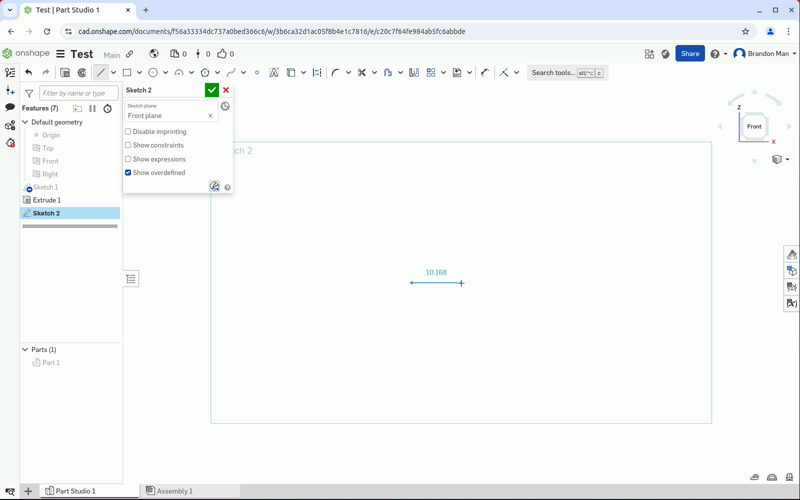
click(461, 282)
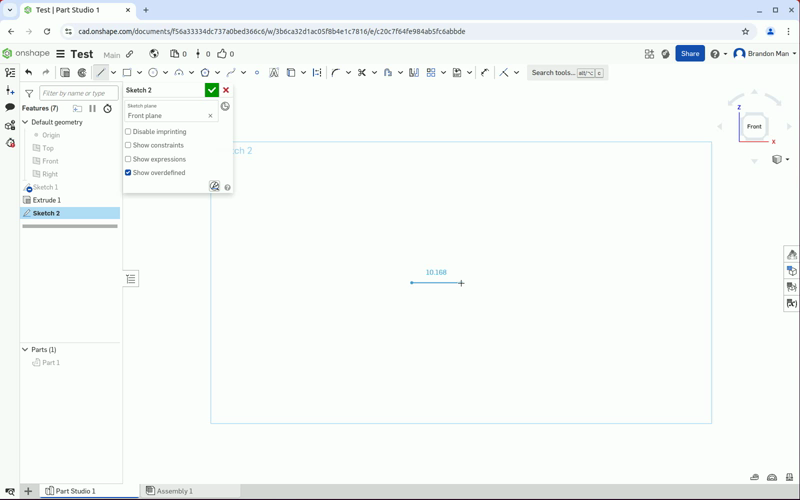
key_up(shift)
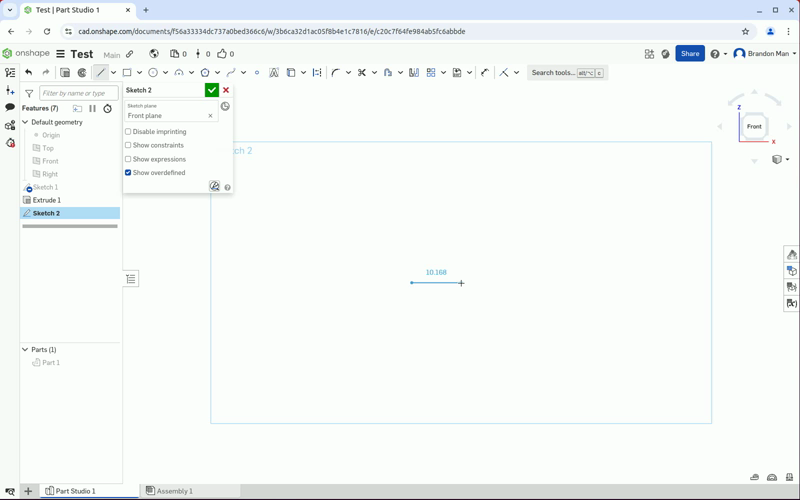
key_down(shift)
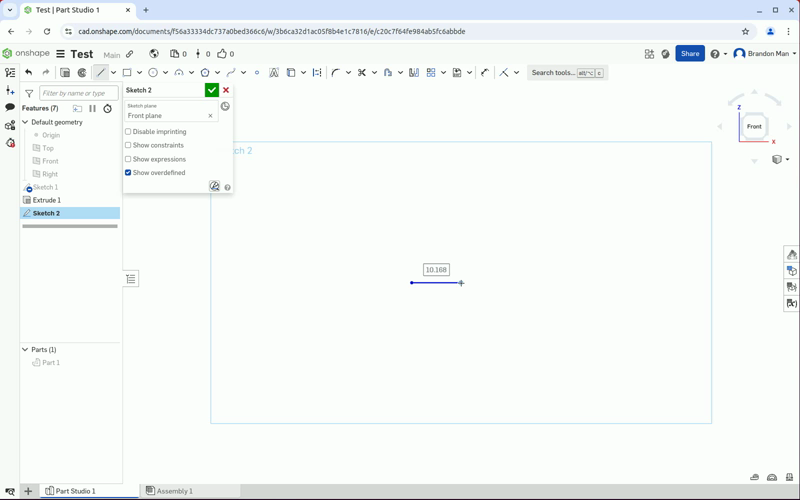
mouse_move(491, 282)
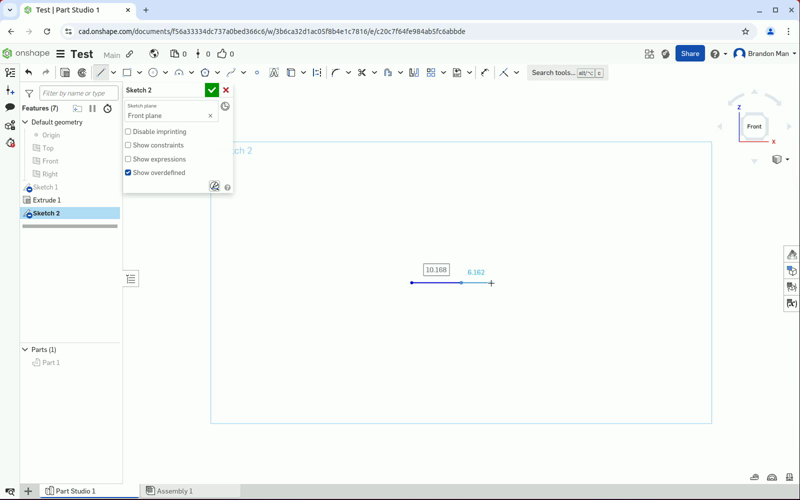
mouse_move(461, 259)
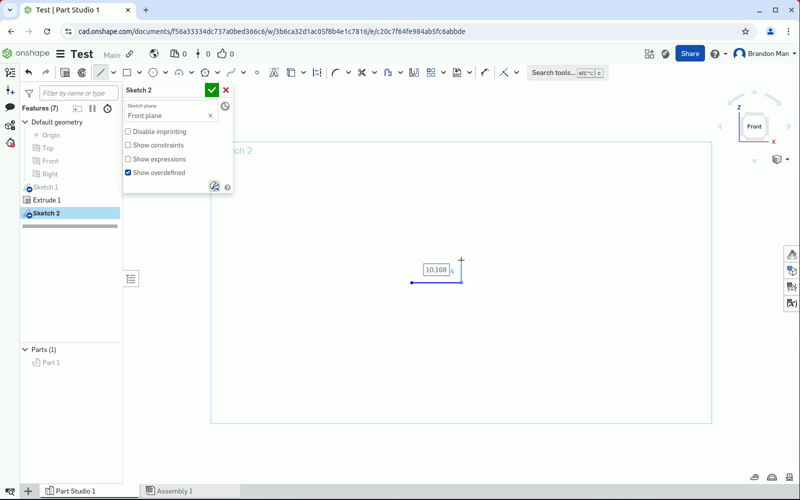
click(461, 259)
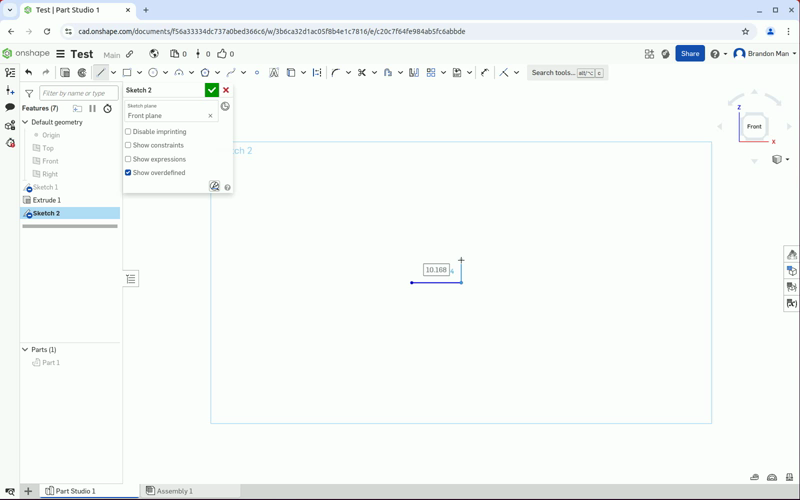
key_up(shift)
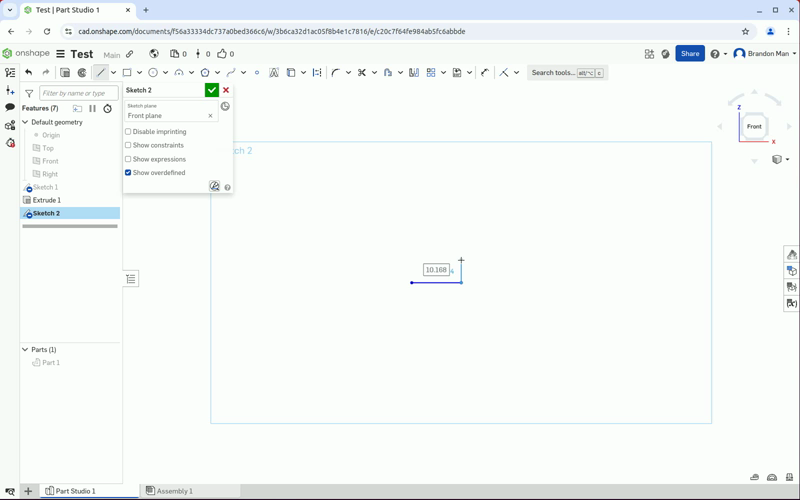
key_down(shift)
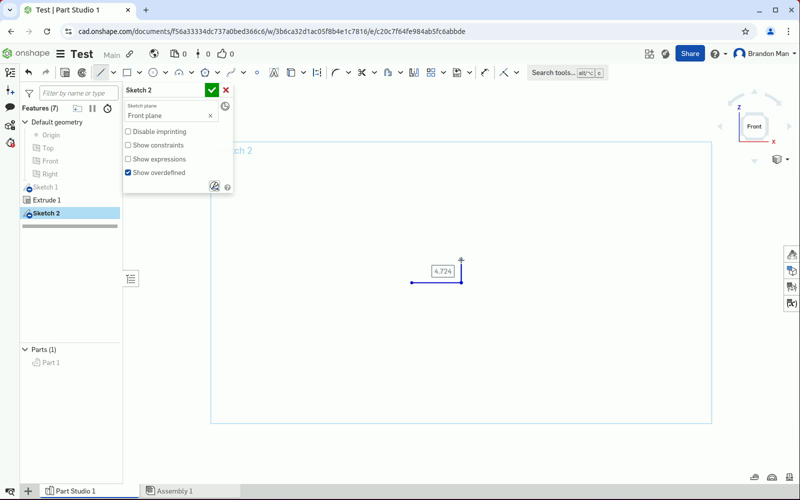
mouse_move(491, 259)
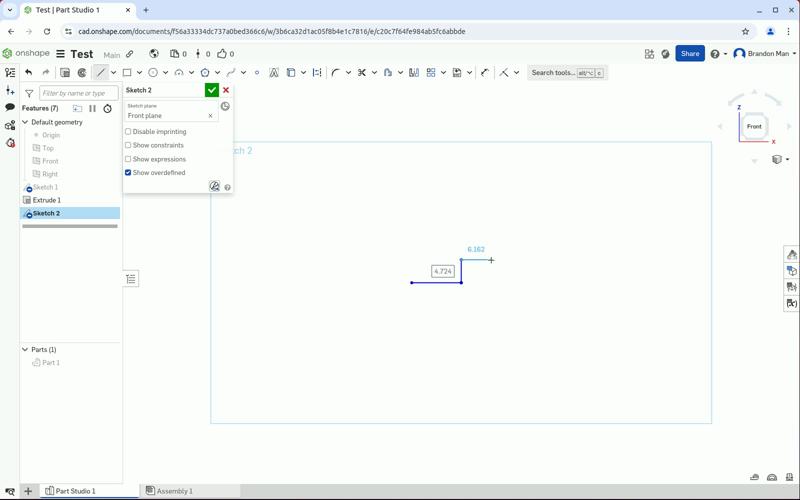
mouse_move(424, 259)
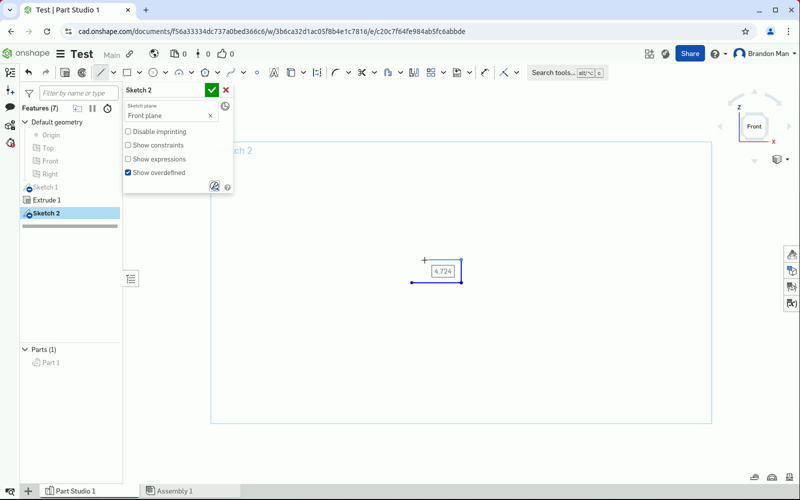
click(424, 259)
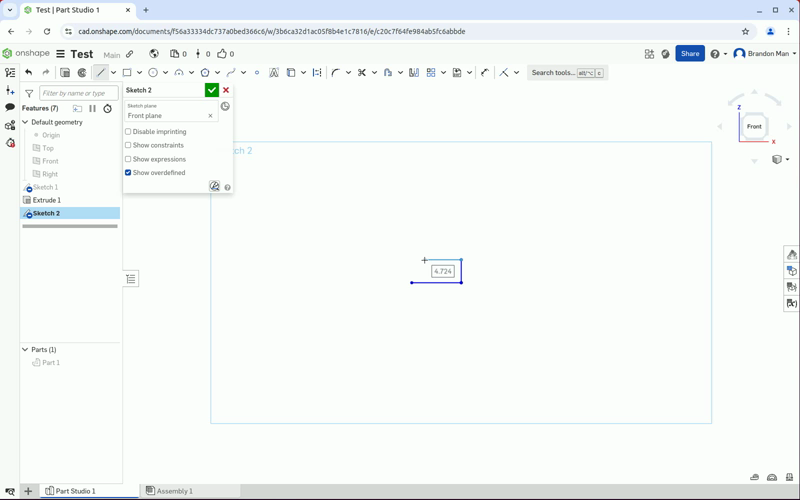
key_up(shift)
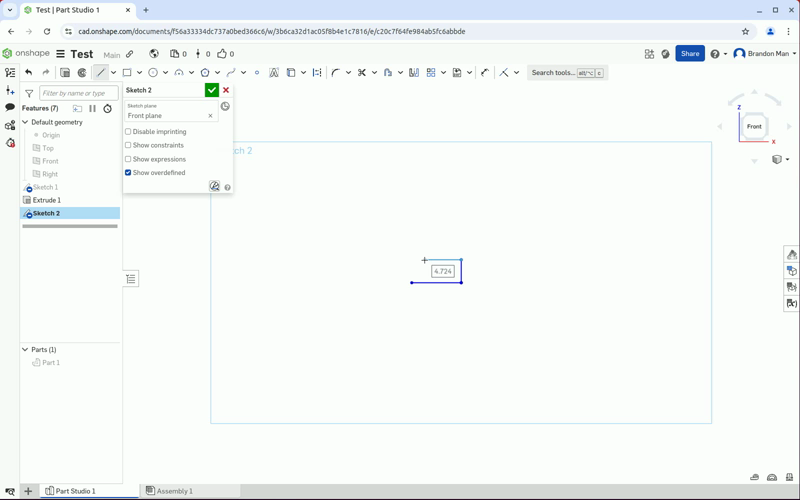
mouse_move(454, 259)
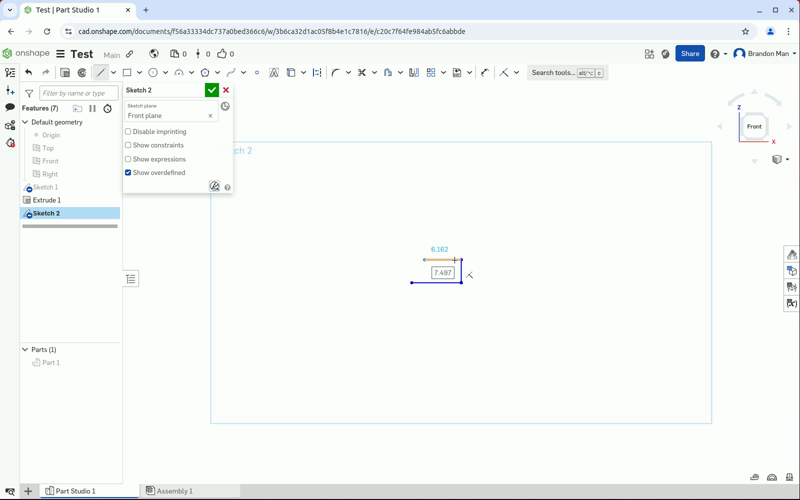
key_down(shift)
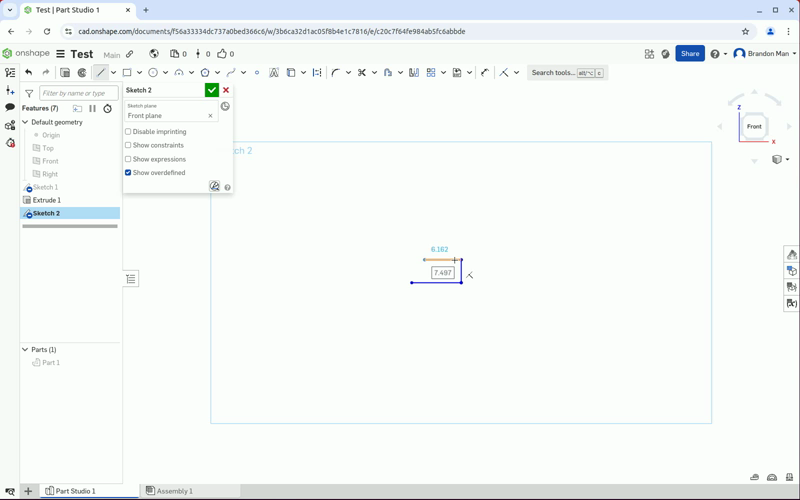
mouse_move(411, 282)
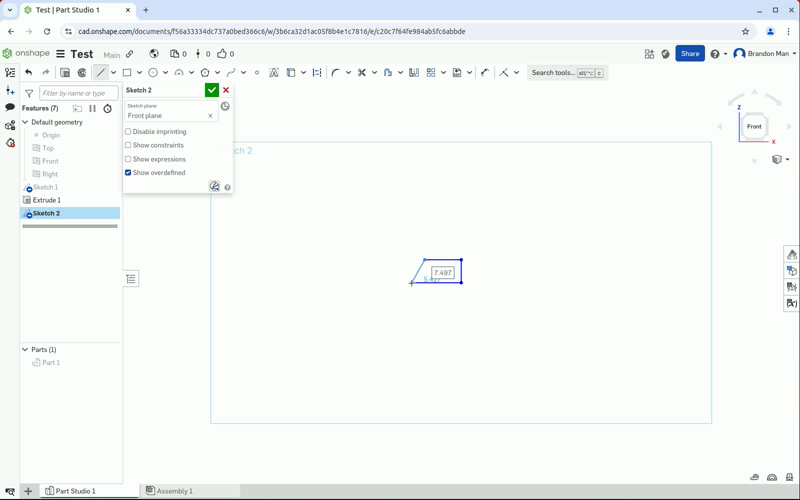
key_up(shift)
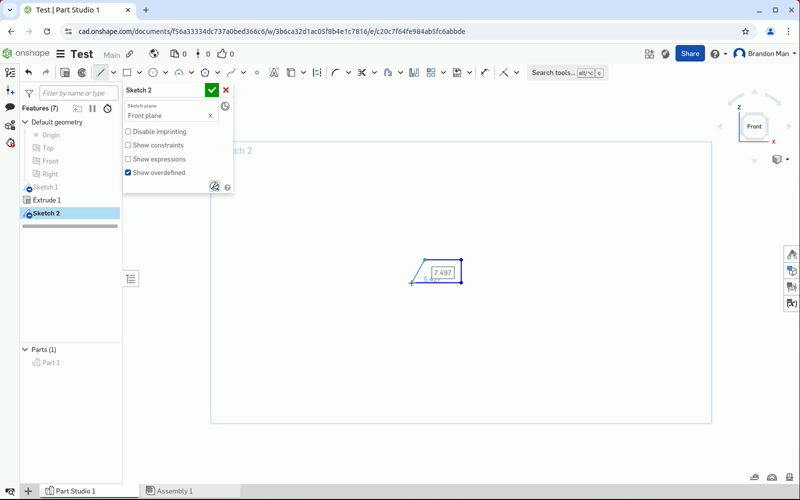
click(411, 282)
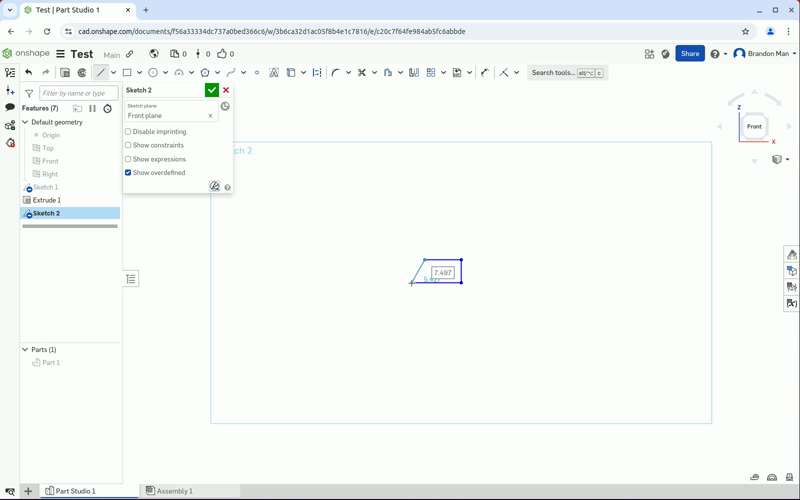
key(esc)
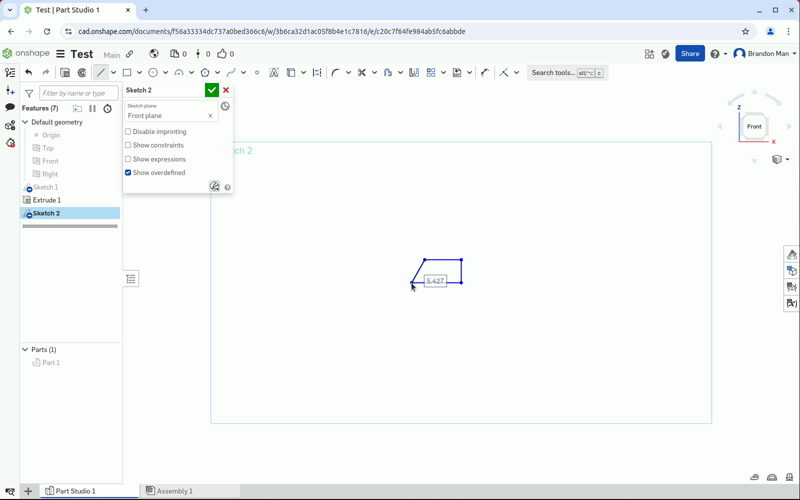
mouse_move(456, 273)
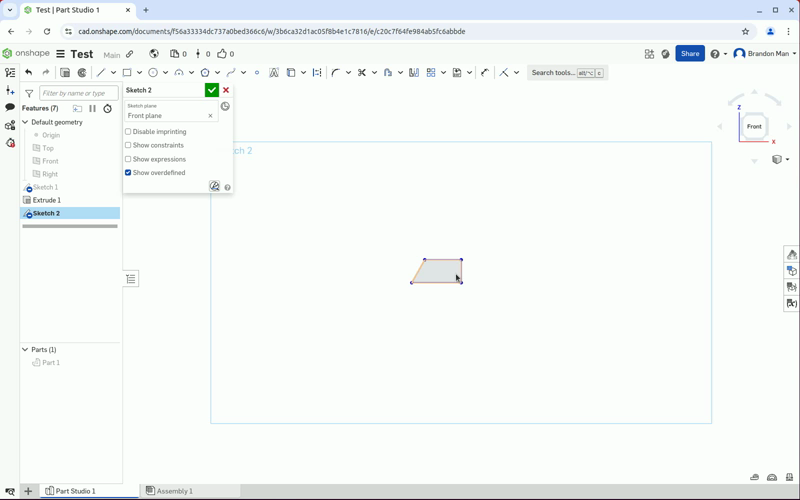
scroll(6)
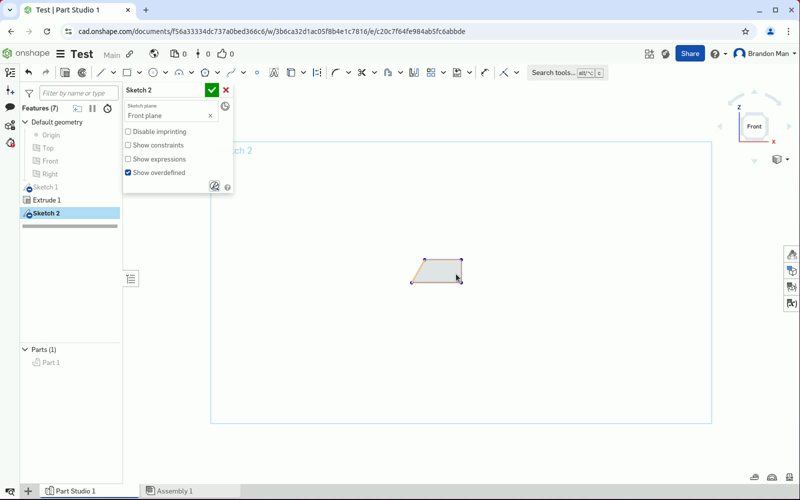
scroll(6)
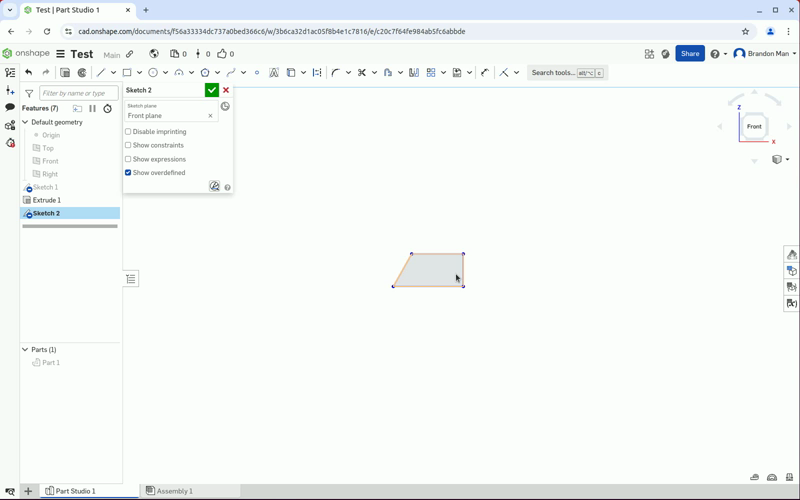
scroll(6)
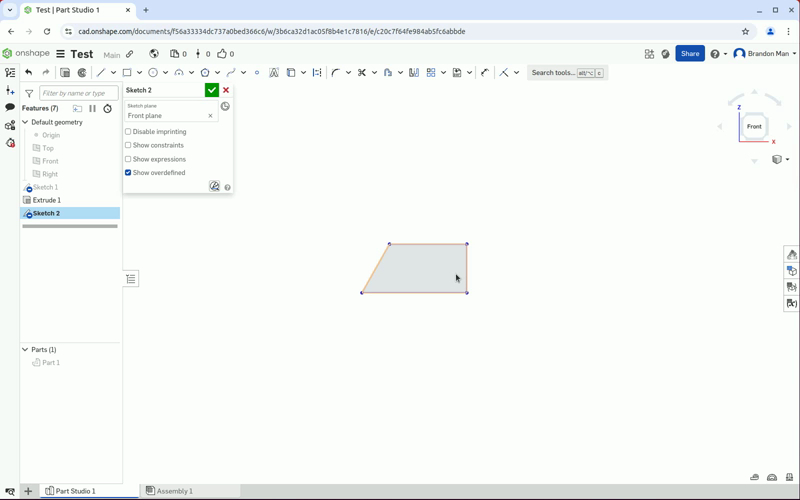
scroll(6)
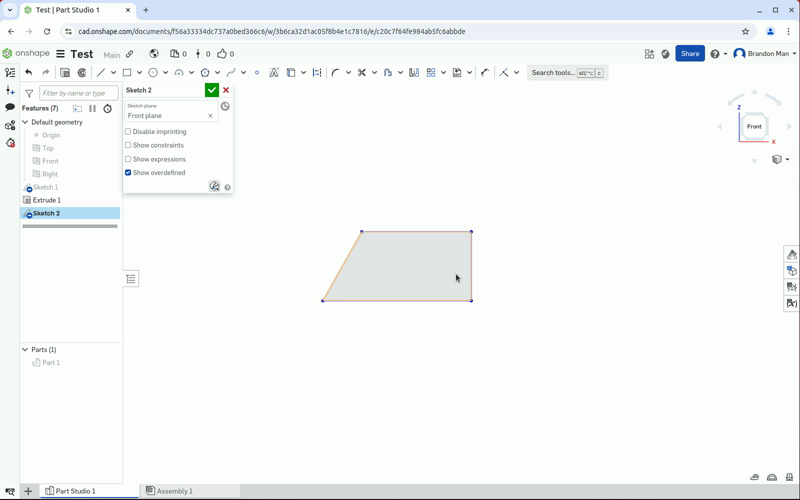
scroll(6)
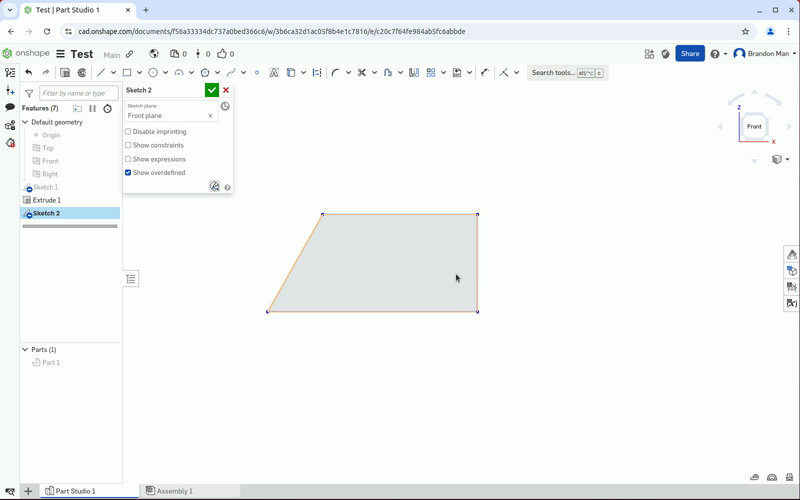
scroll(6)
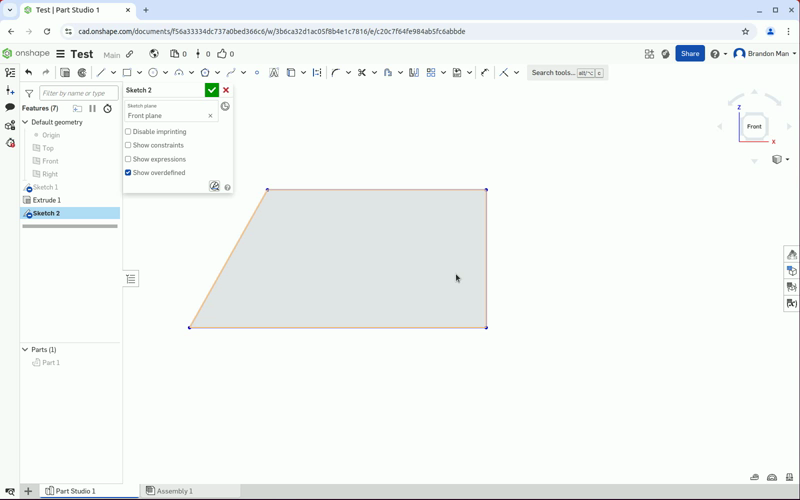
scroll(6)
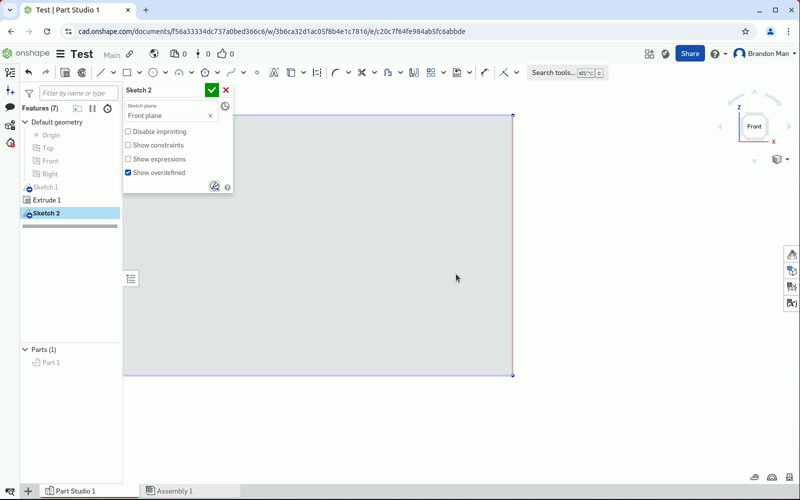
click(456, 273)
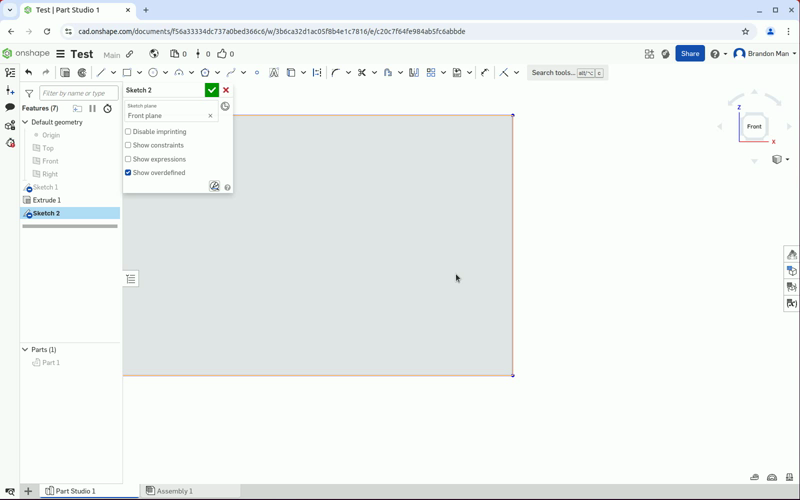
scroll(-6)
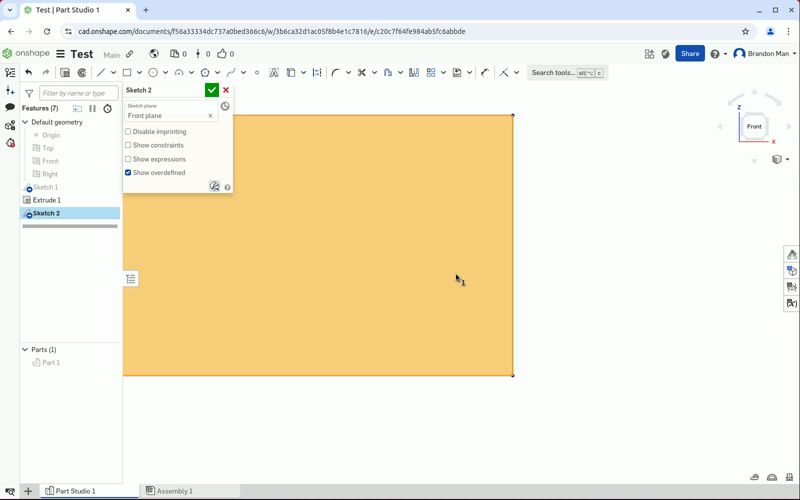
scroll(-6)
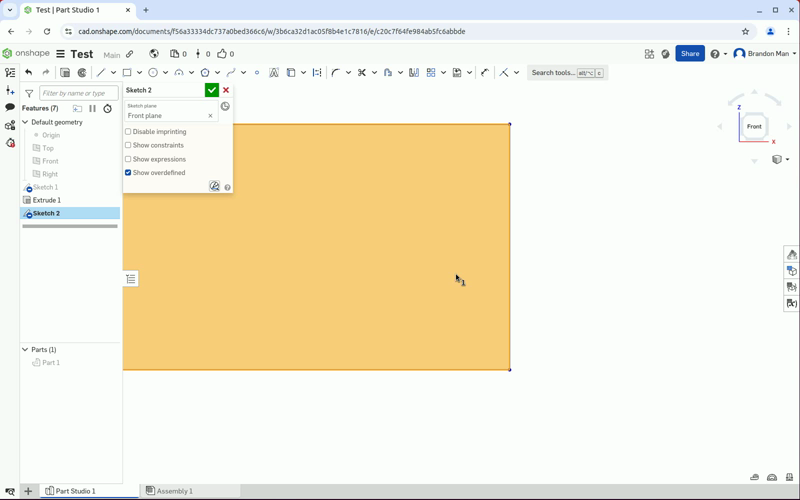
scroll(-6)
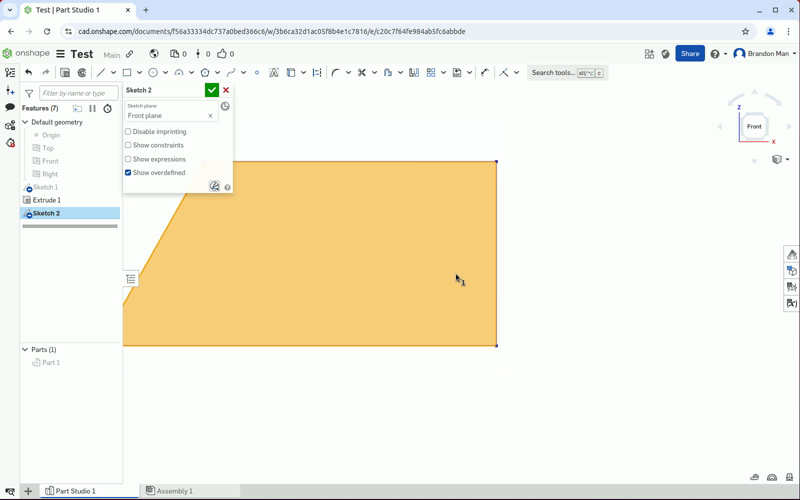
scroll(-6)
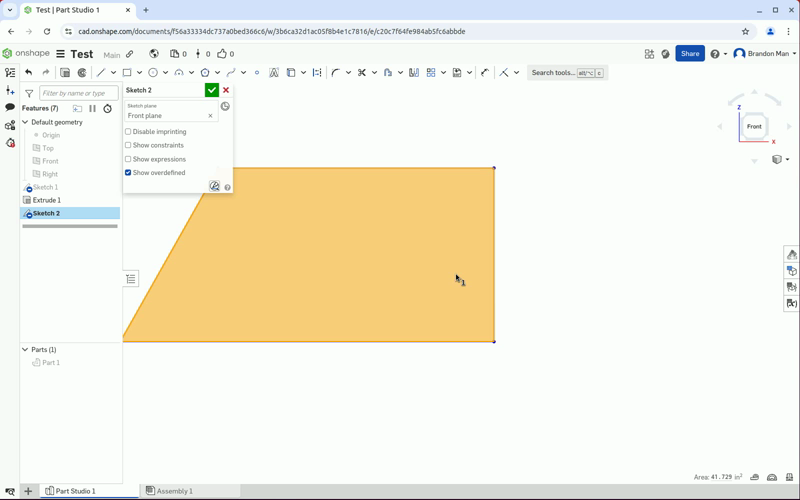
scroll(-6)
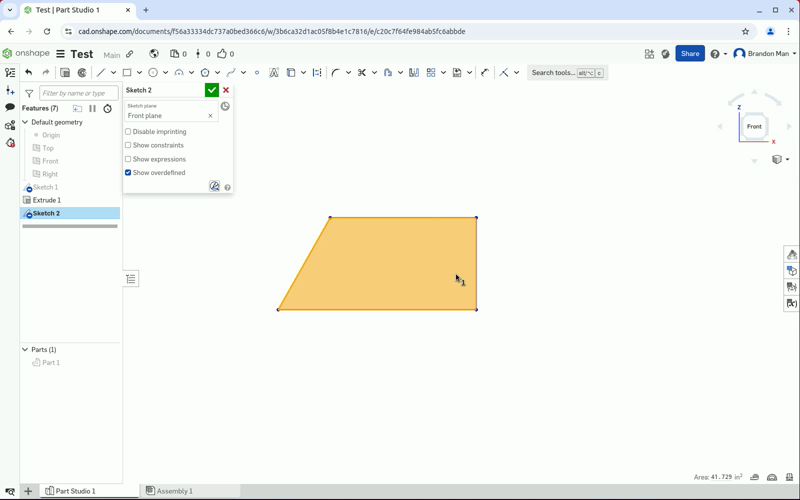
scroll(-6)
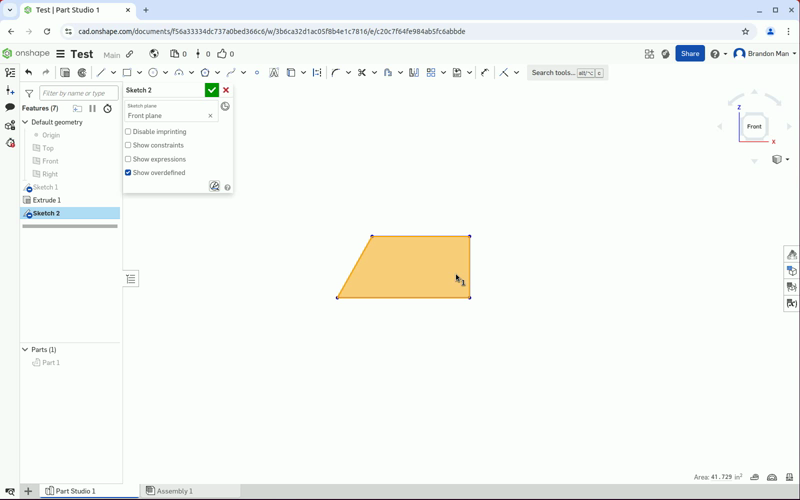
scroll(-6)
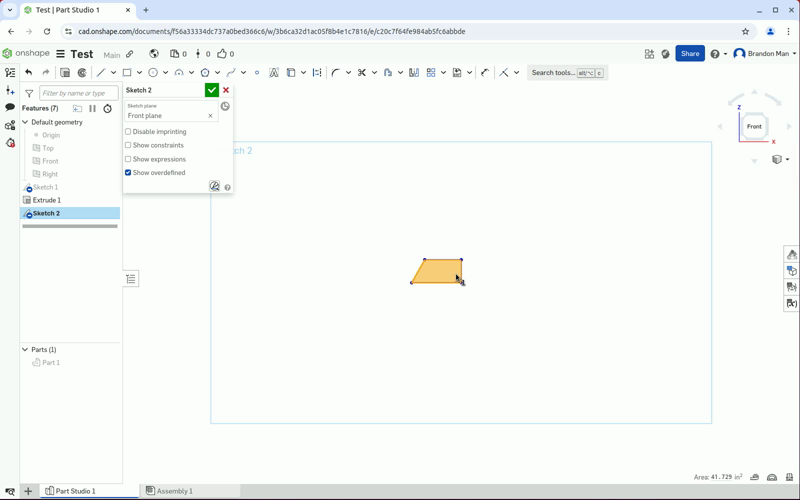
mouse_move(73, 352)
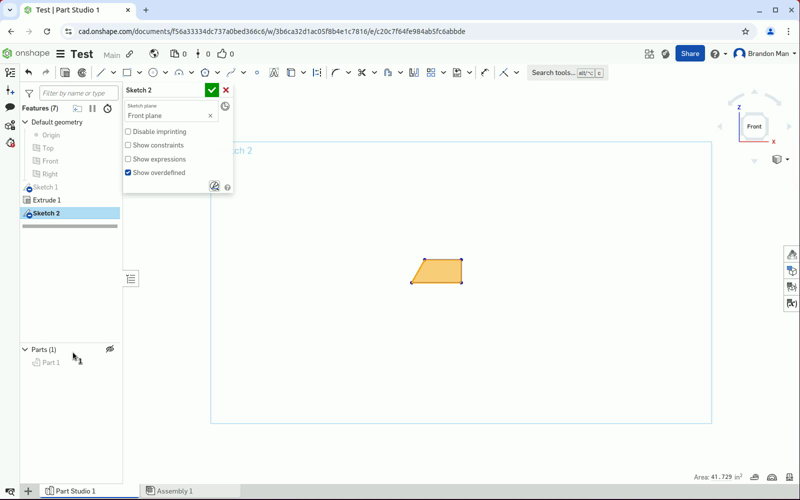
key(shift+y)
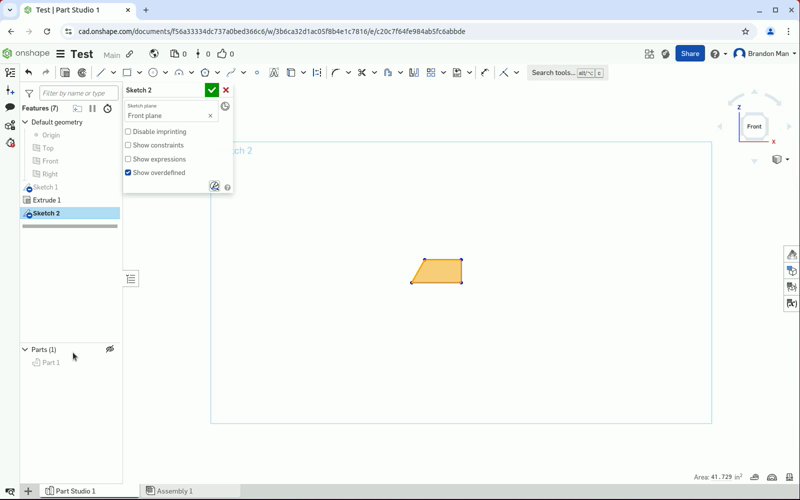
key(shift+e)
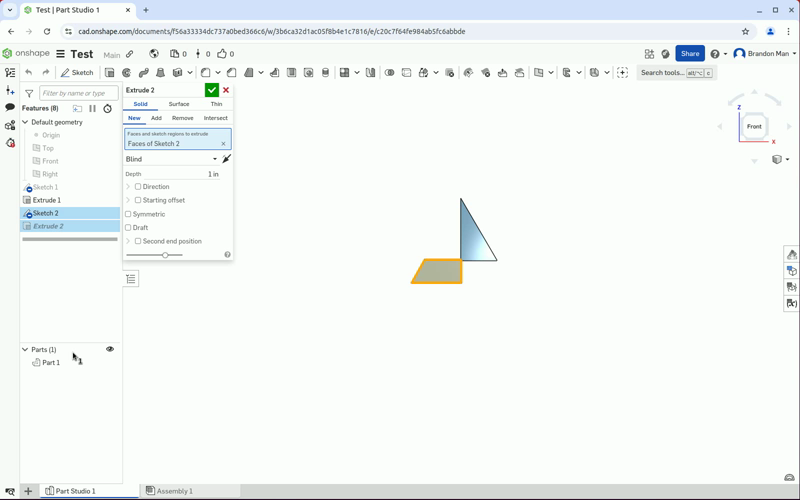
mouse_move(143, 106)
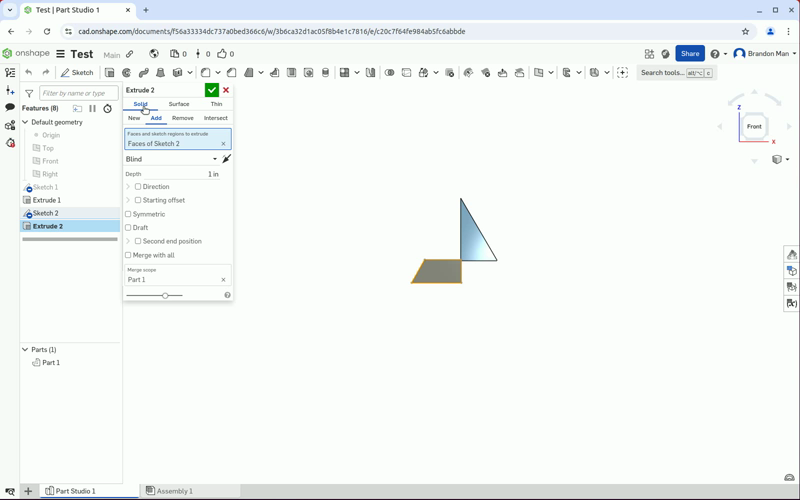
click(143, 106)
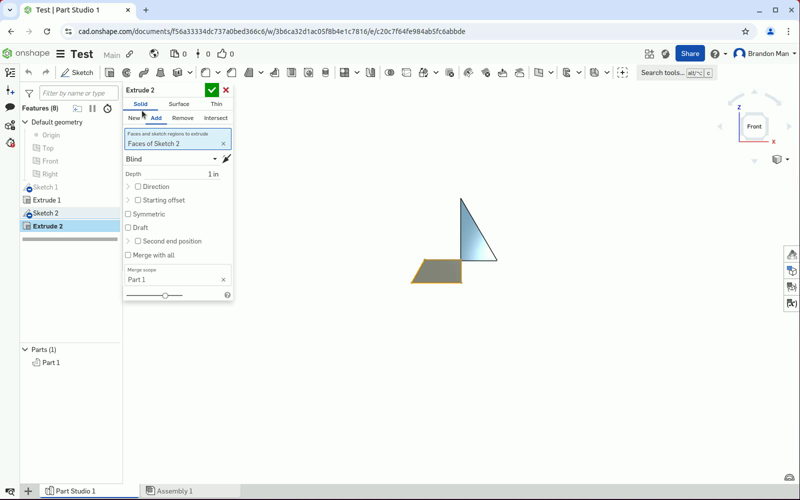
mouse_move(137, 120)
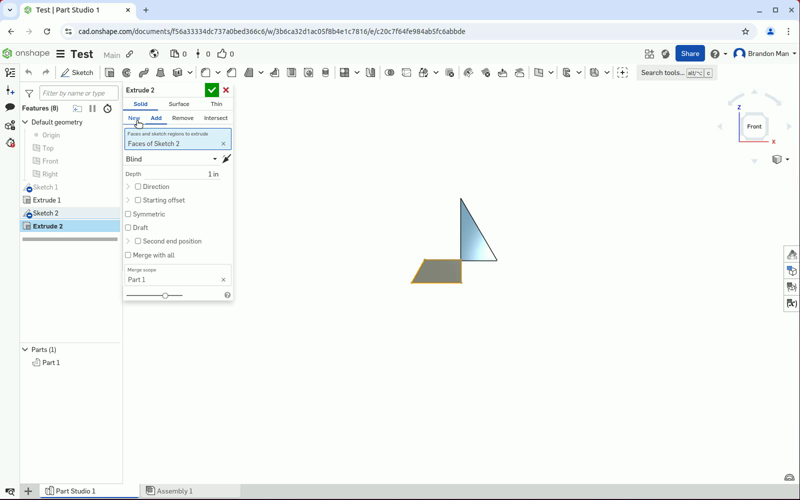
click(137, 120)
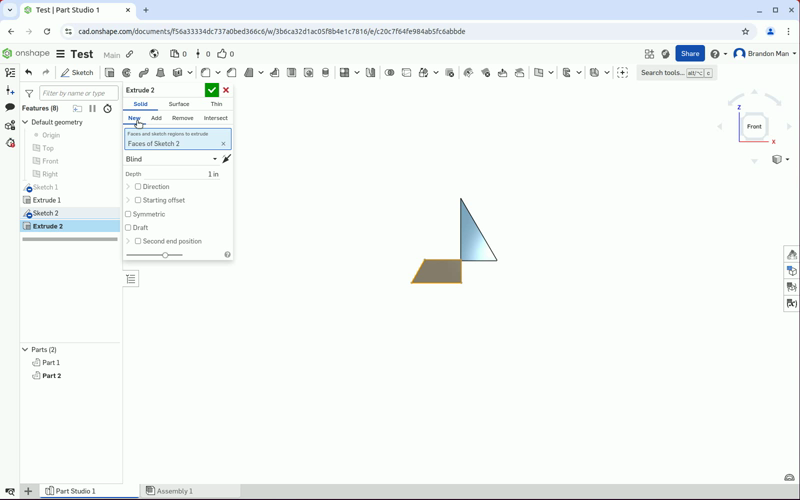
key(tab, 4)
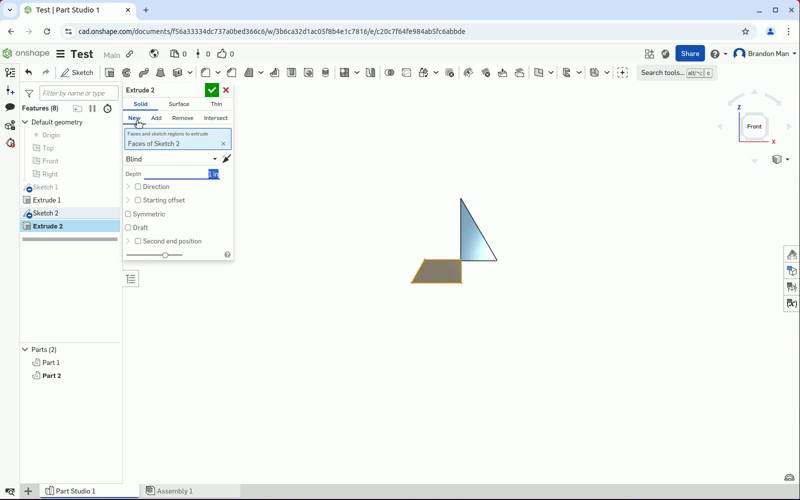
text(23.108)
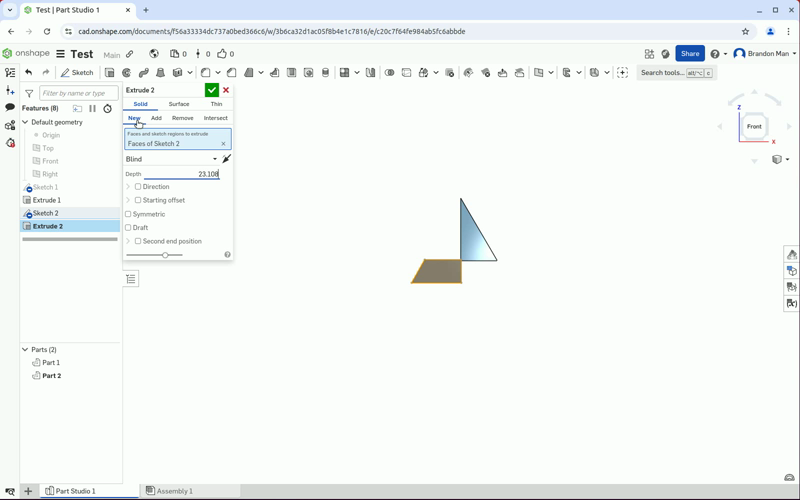
key(tab, 3)
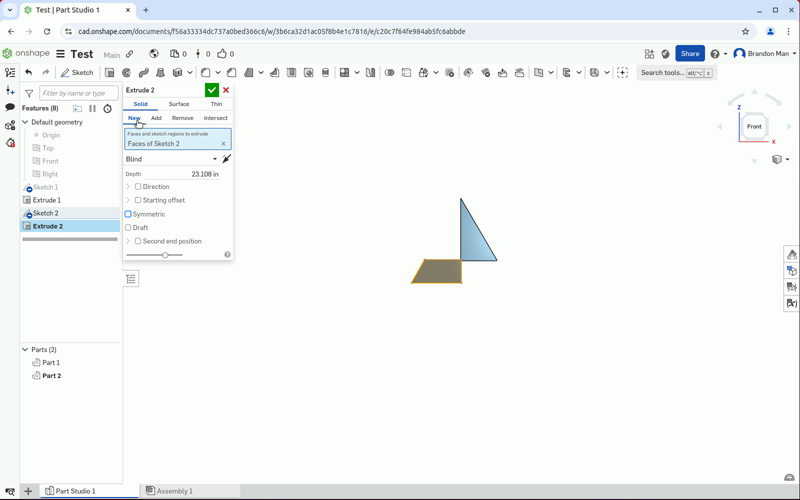
key(space)
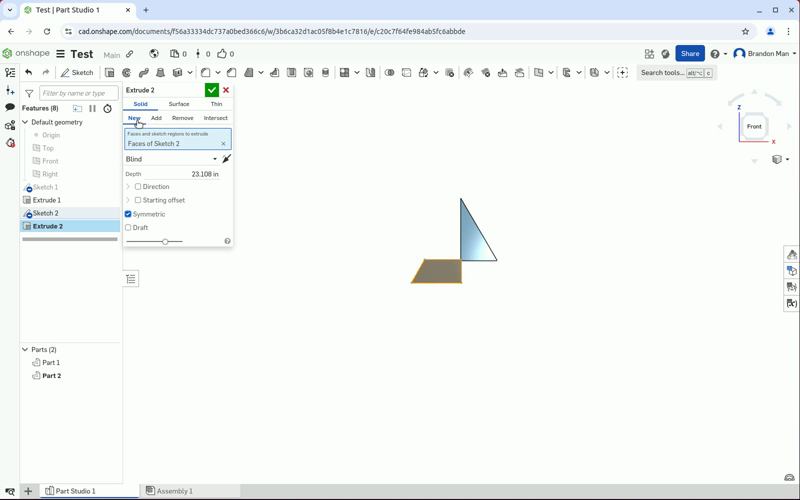
key(enter)
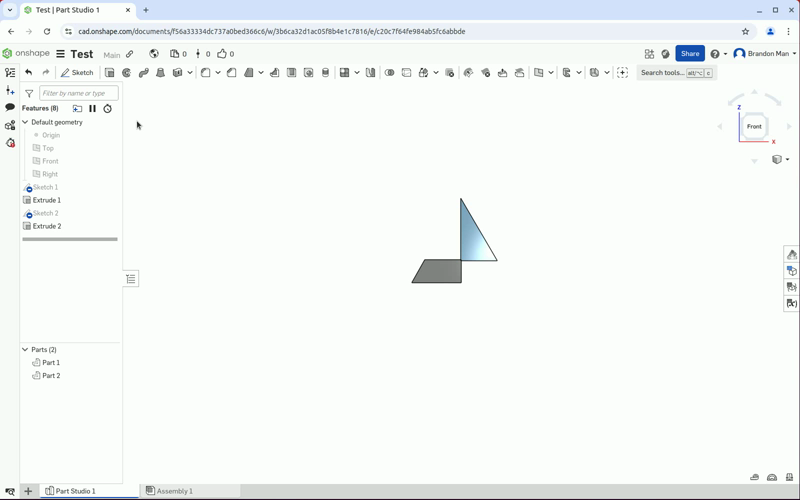
key(shift+h)
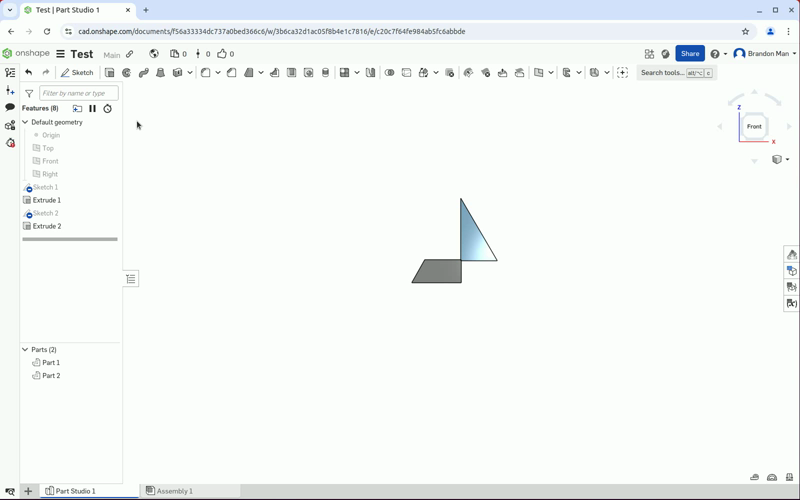
key(shift+h)
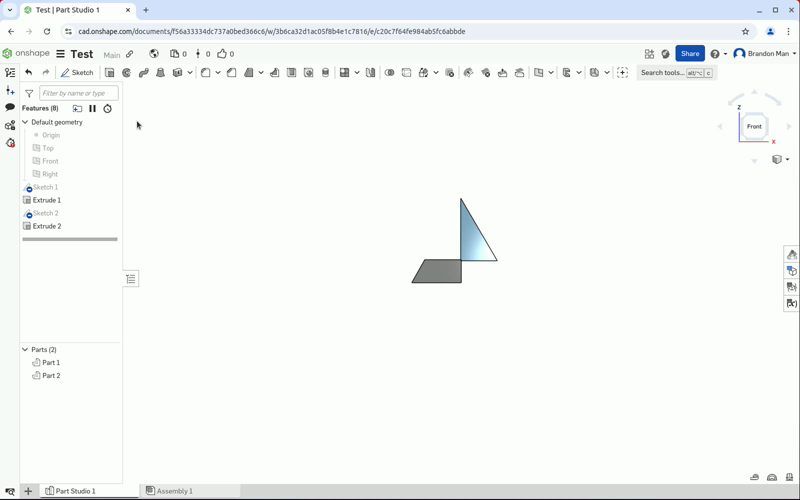
mouse_move(73, 189)
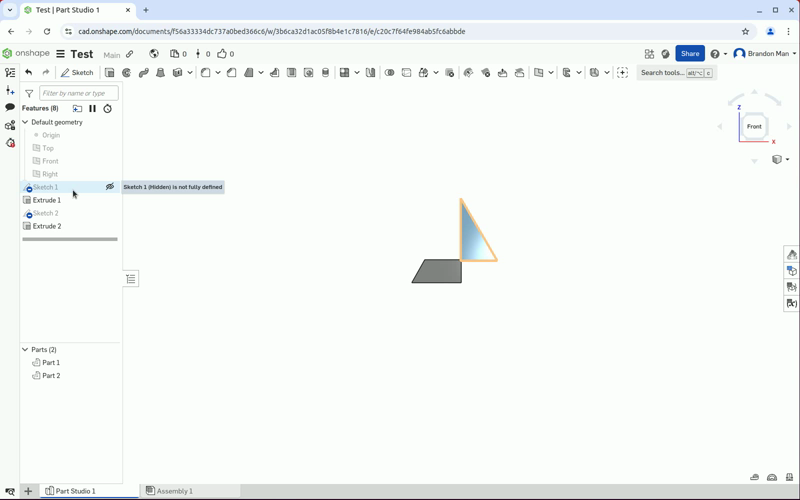
click(73, 189)
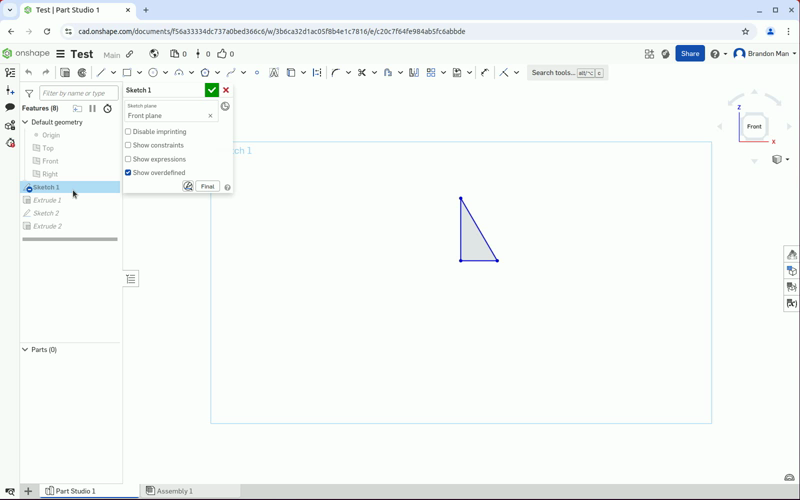
mouse_move(229, 92)
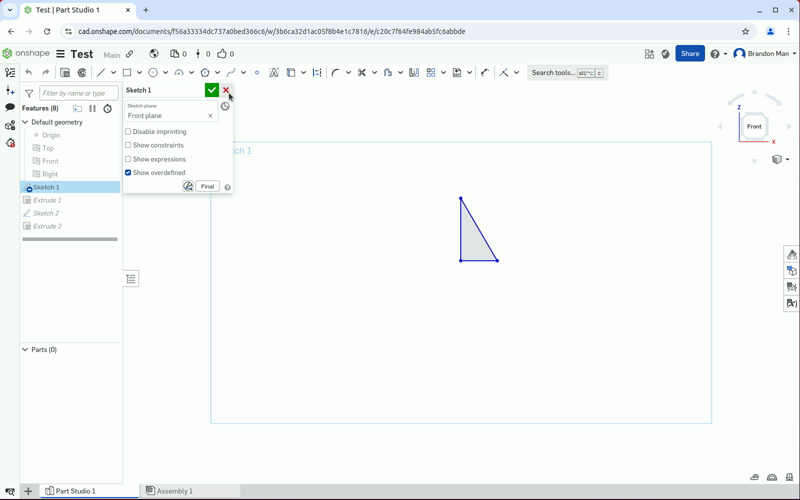
click(229, 92)
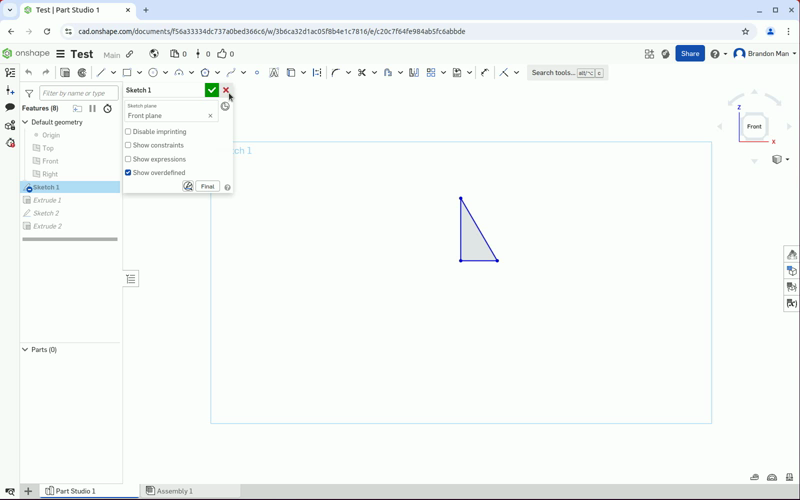
key(shift+s)
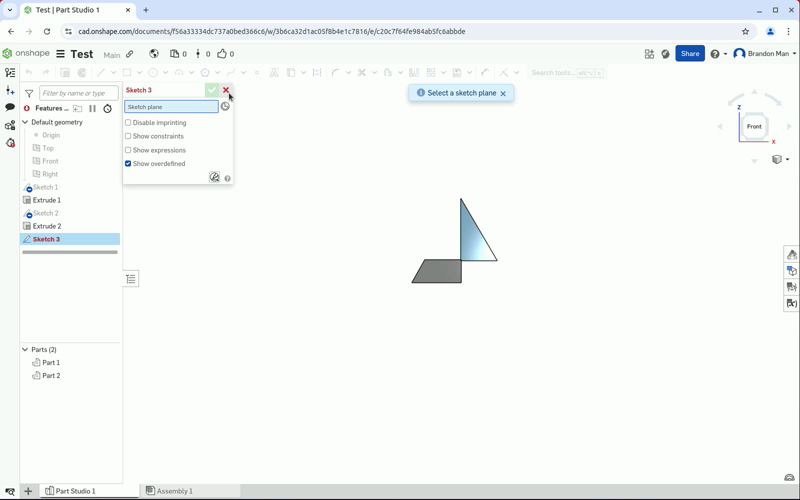
mouse_move(73, 163)
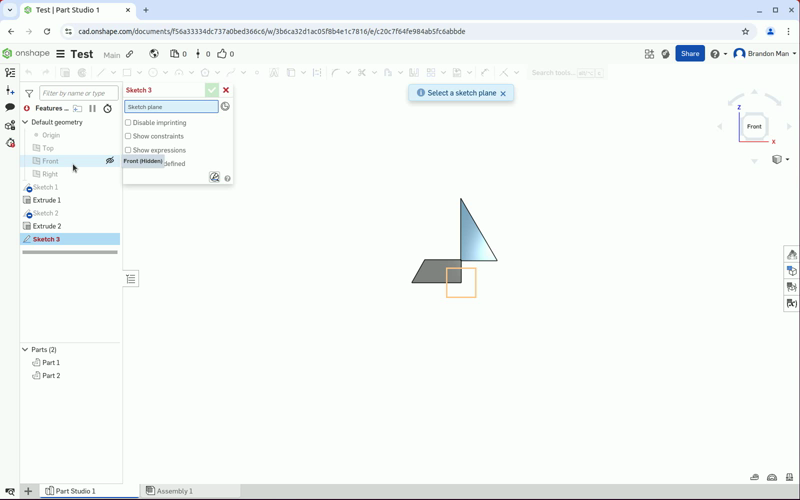
click(73, 163)
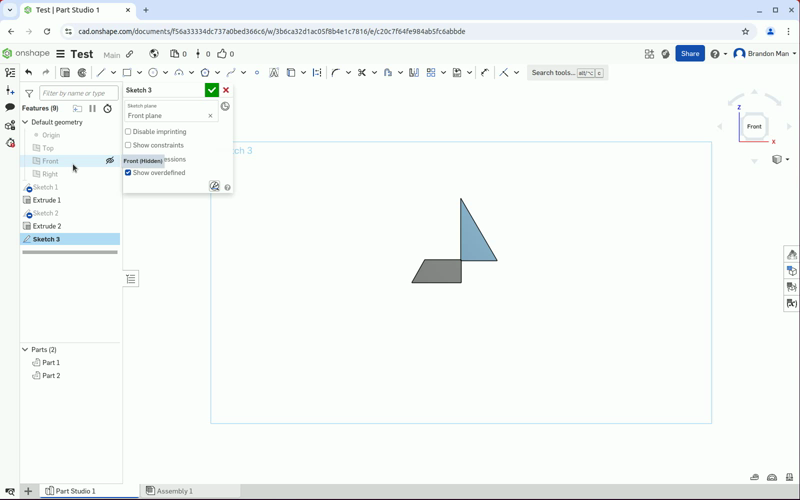
mouse_move(73, 352)
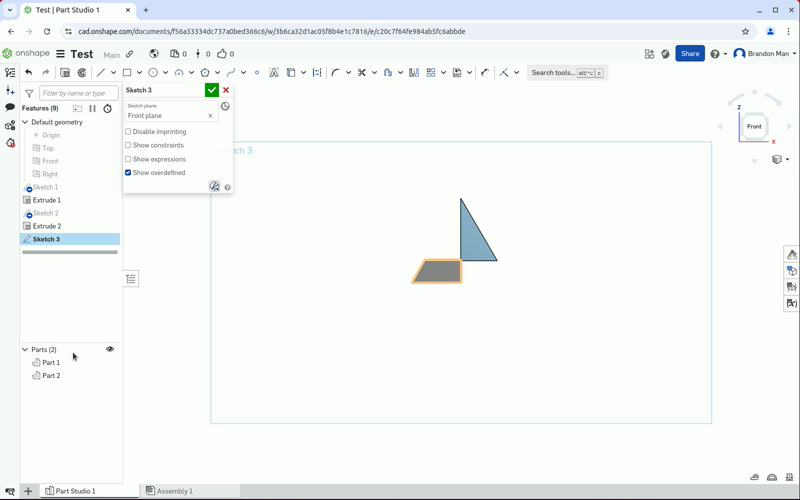
key(y)
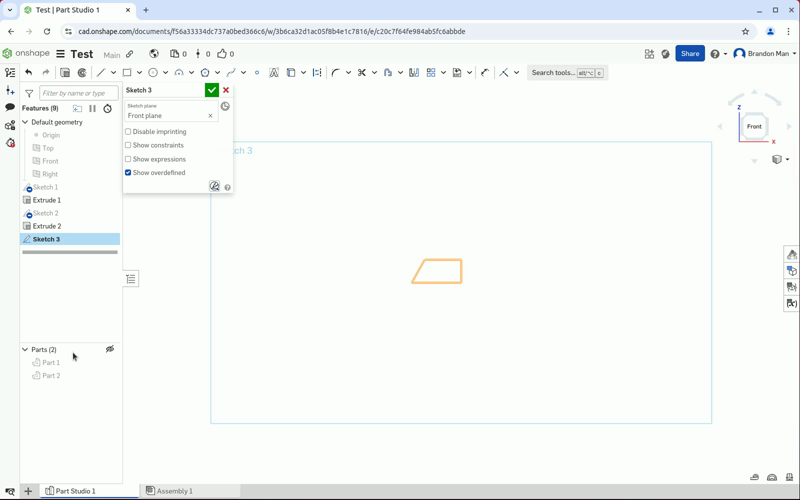
key(l)
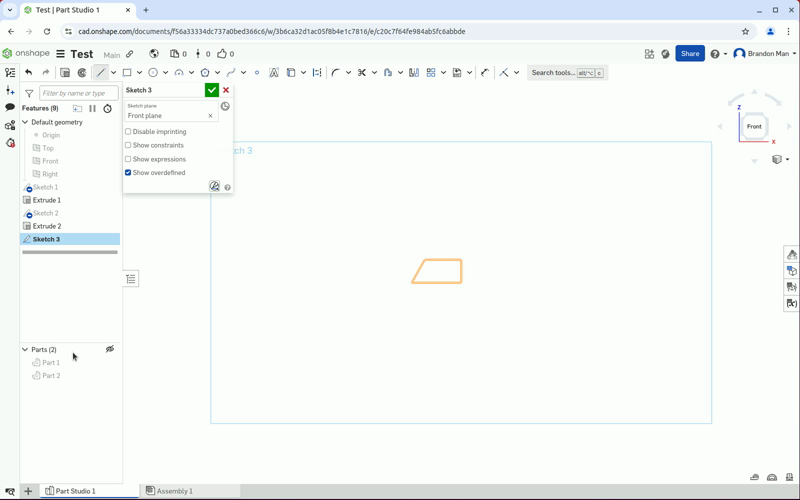
key_down(shift)
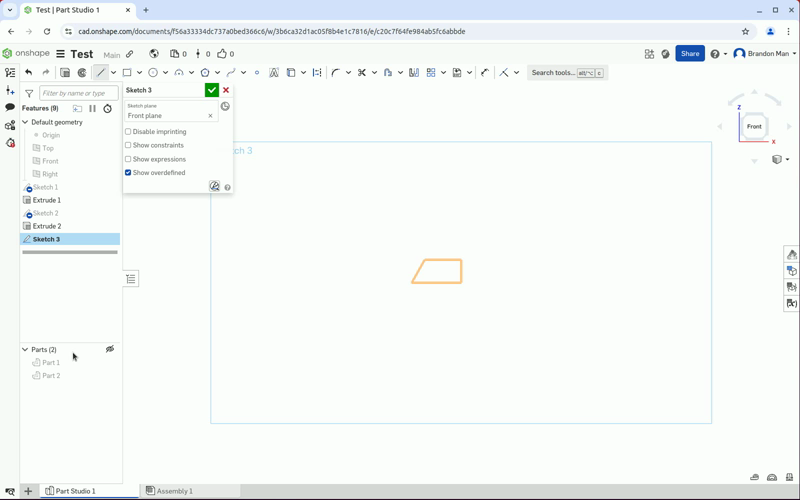
mouse_move(460, 282)
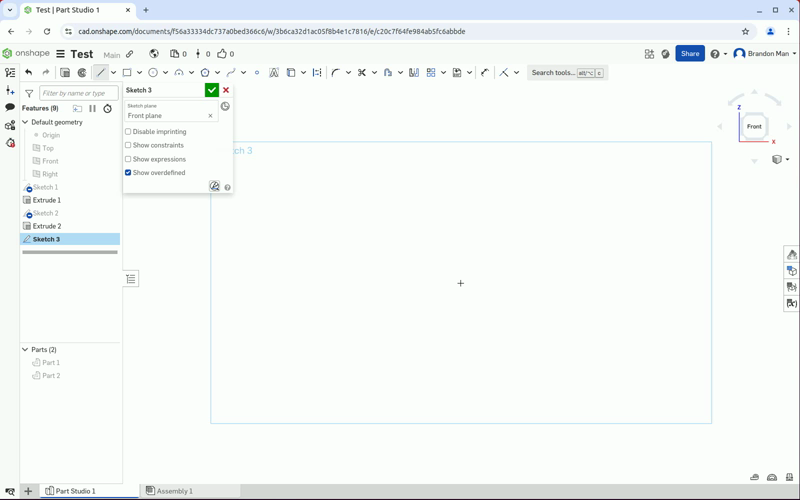
click(460, 282)
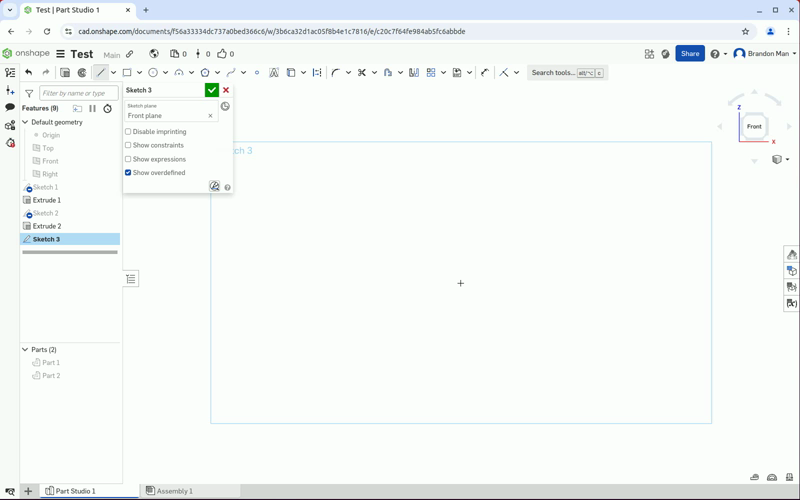
key_up(shift)
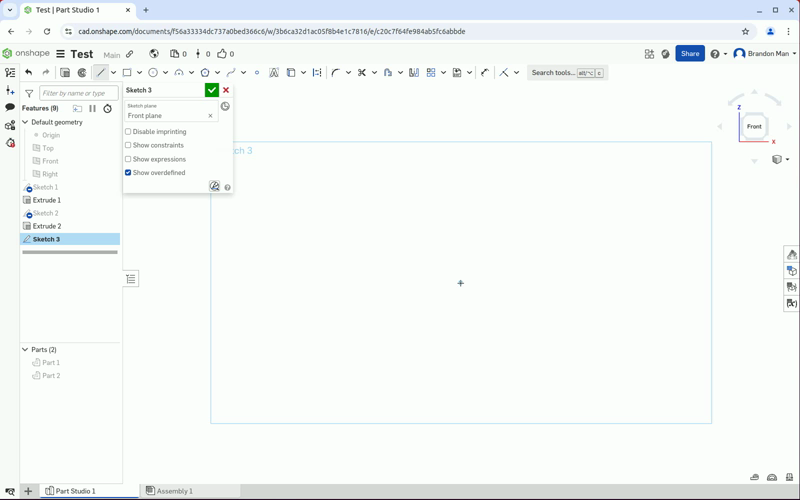
key_down(shift)
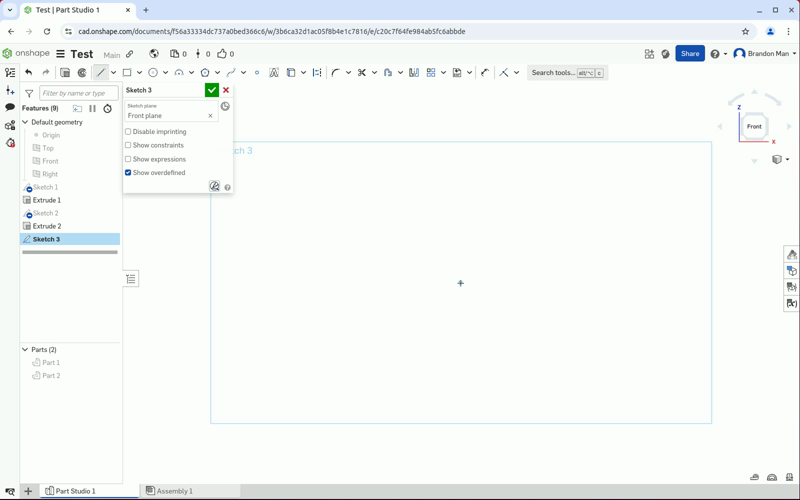
mouse_move(490, 282)
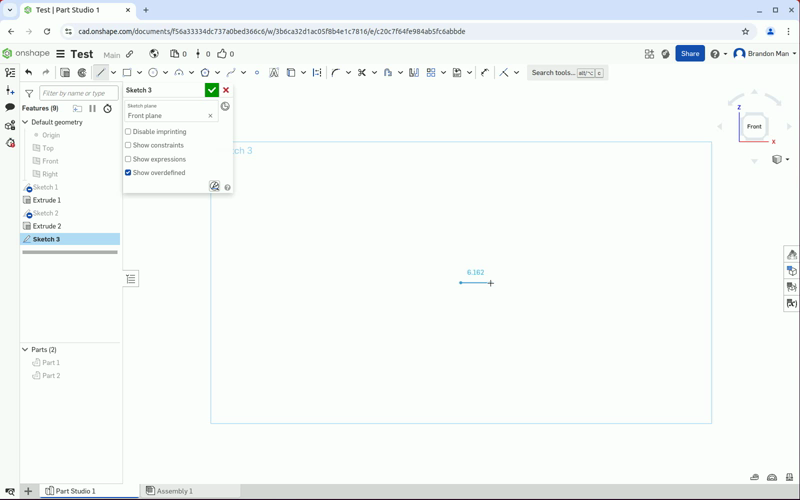
mouse_move(510, 282)
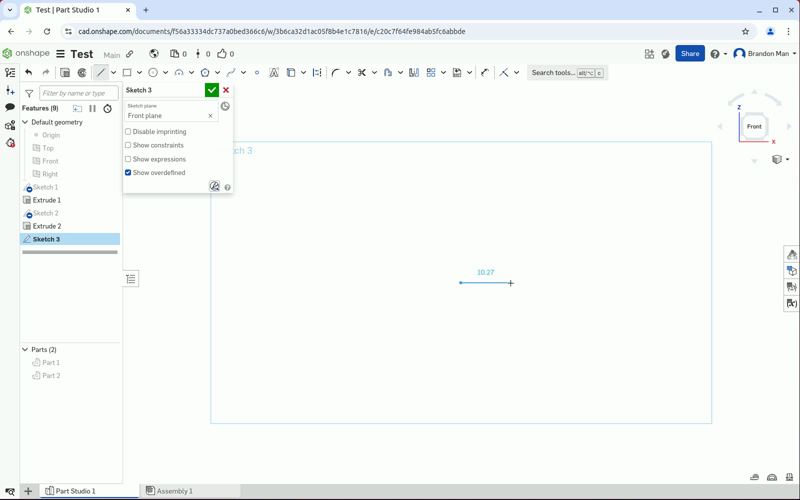
click(510, 282)
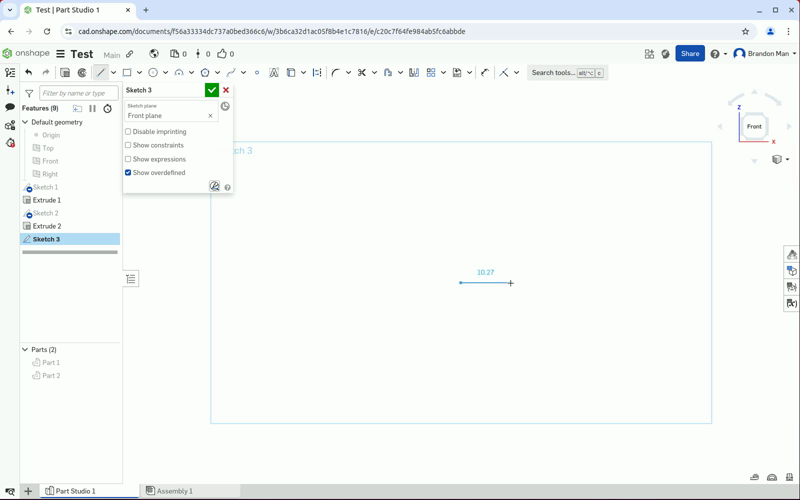
key_up(shift)
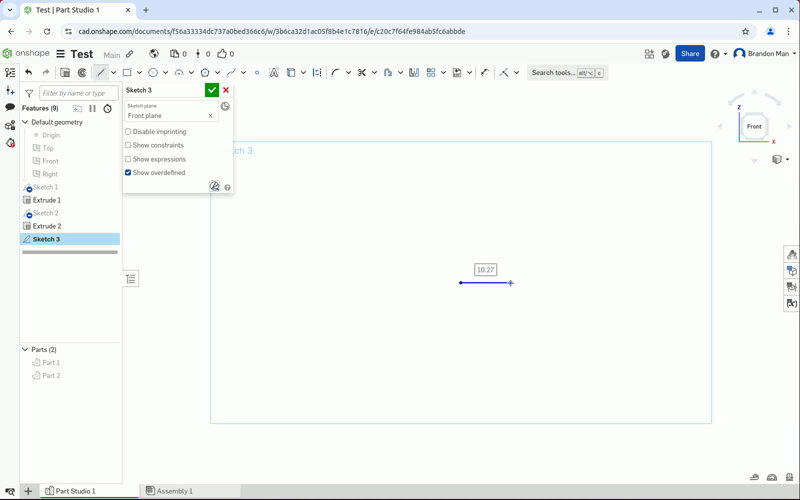
key_down(shift)
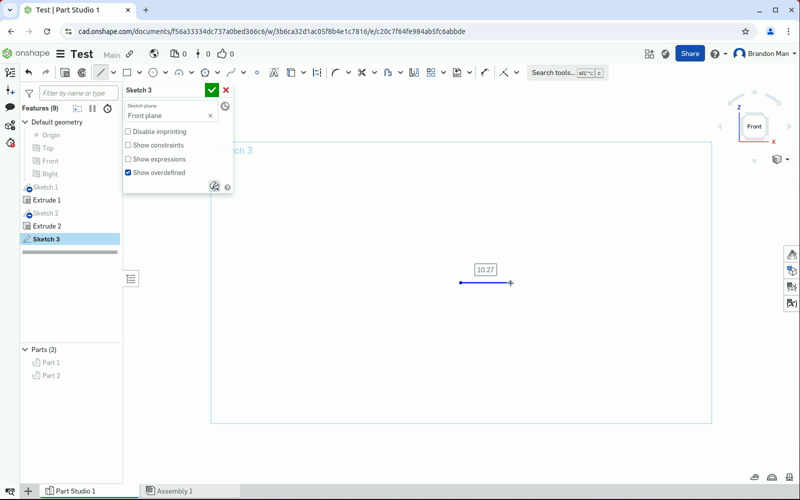
mouse_move(540, 282)
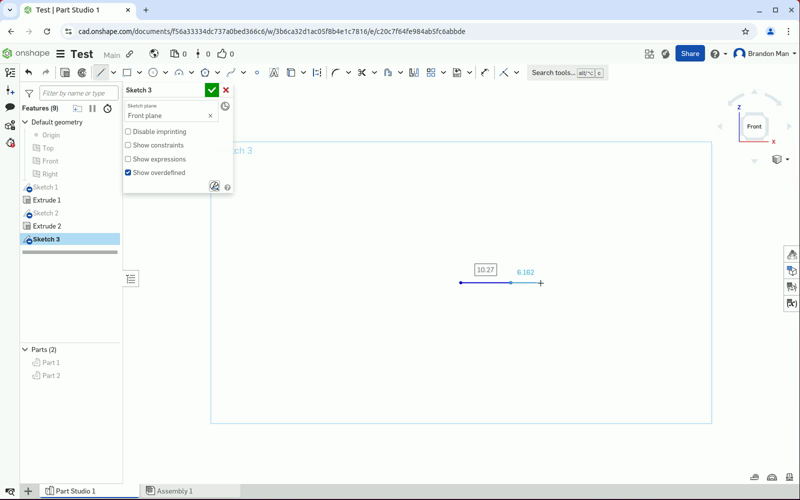
mouse_move(497, 259)
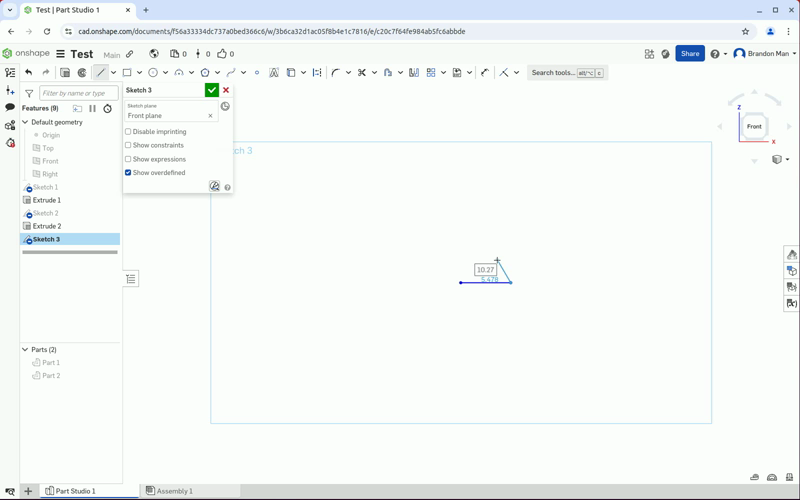
click(497, 259)
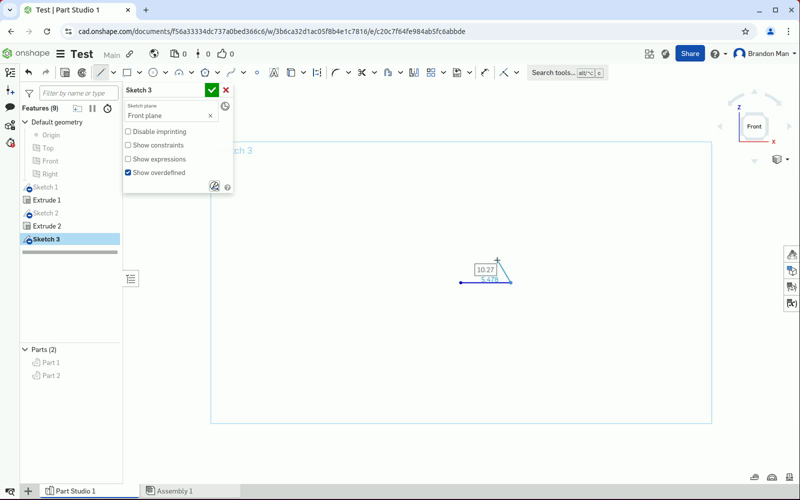
key_up(shift)
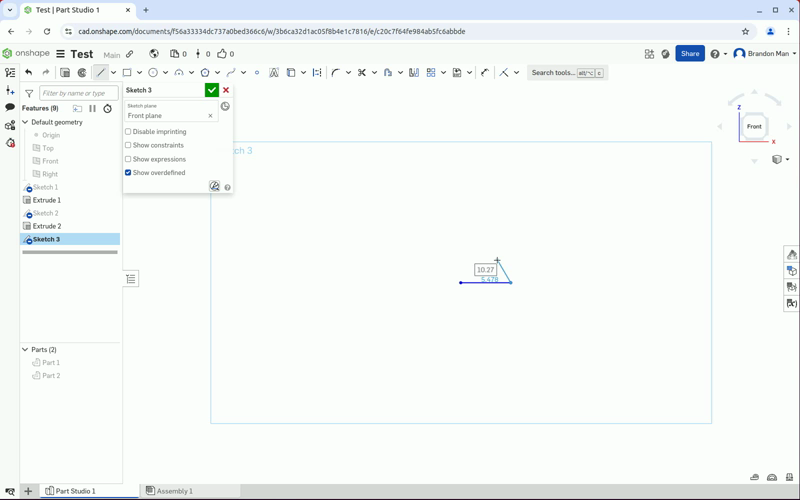
key_down(shift)
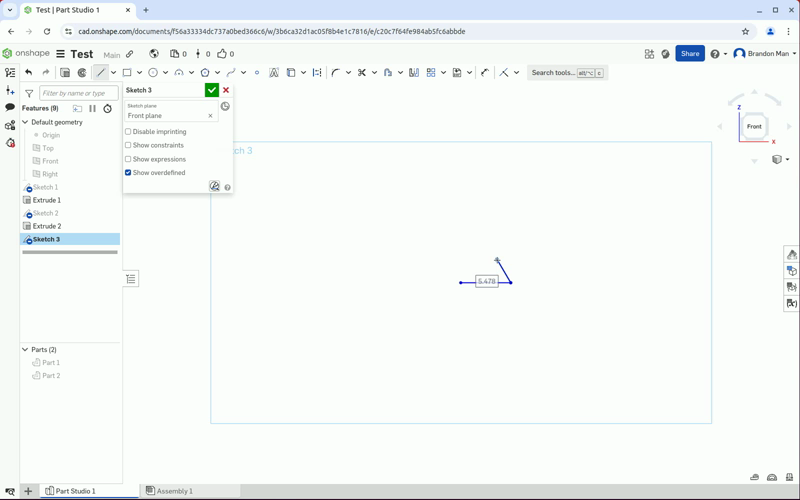
mouse_move(527, 259)
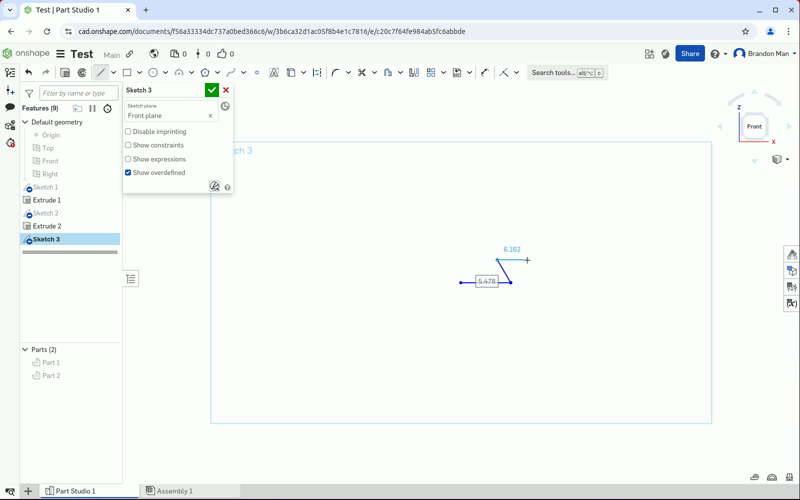
mouse_move(460, 259)
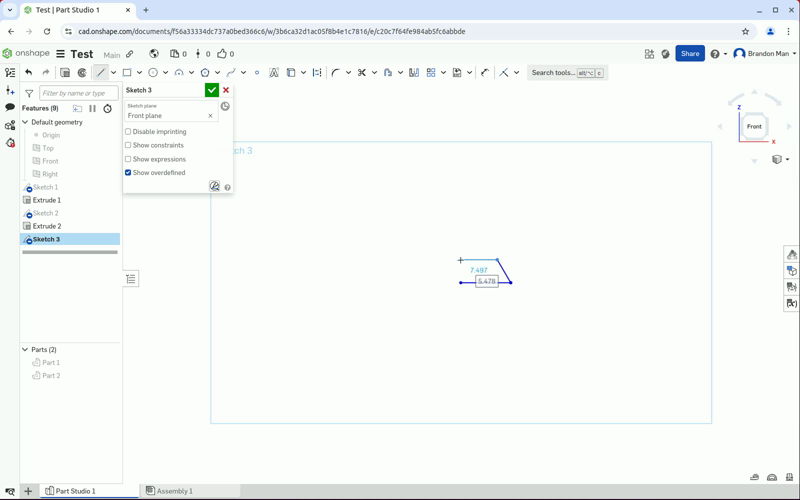
click(460, 259)
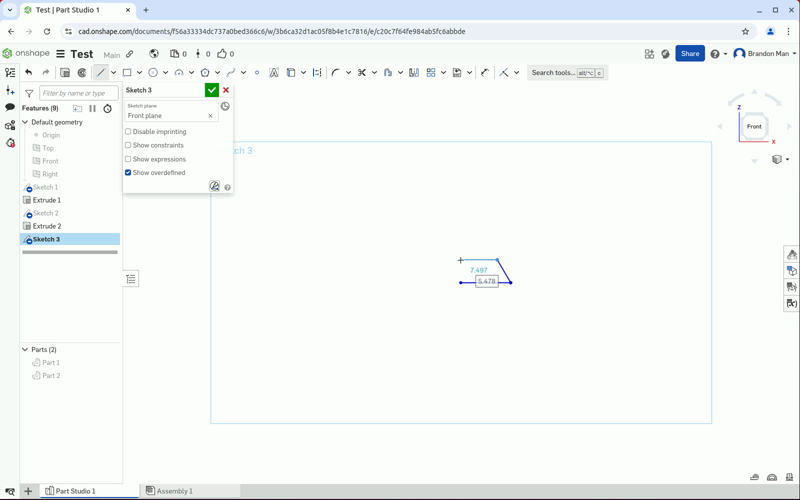
key_up(shift)
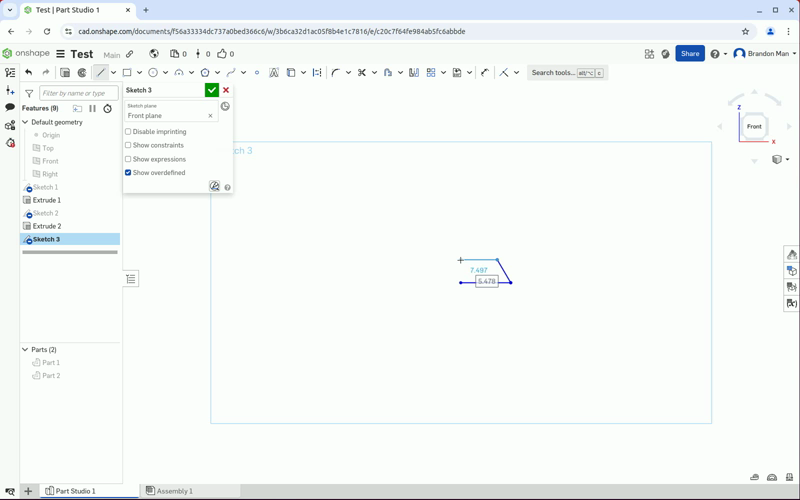
mouse_move(490, 259)
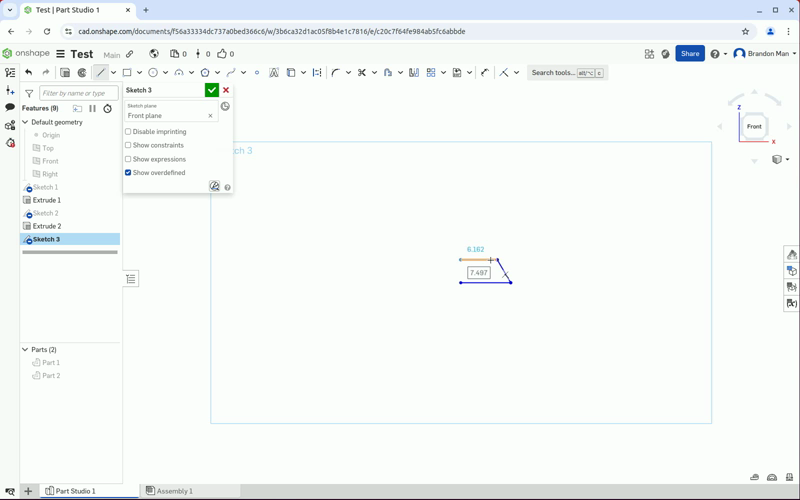
key_down(shift)
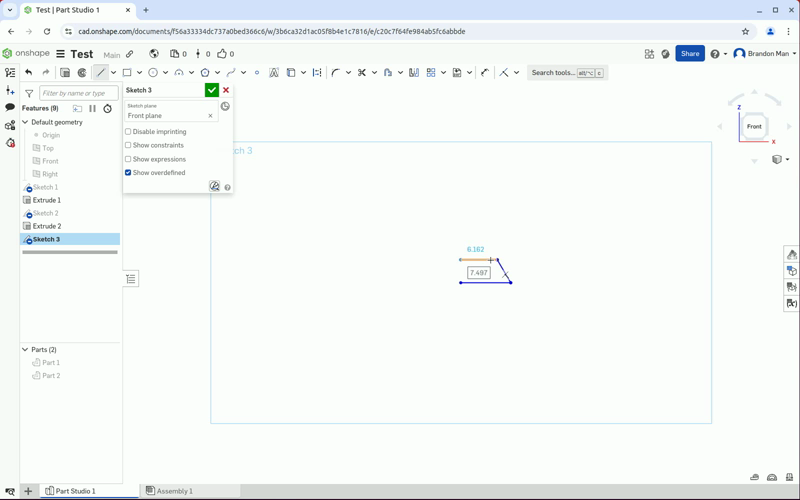
mouse_move(460, 282)
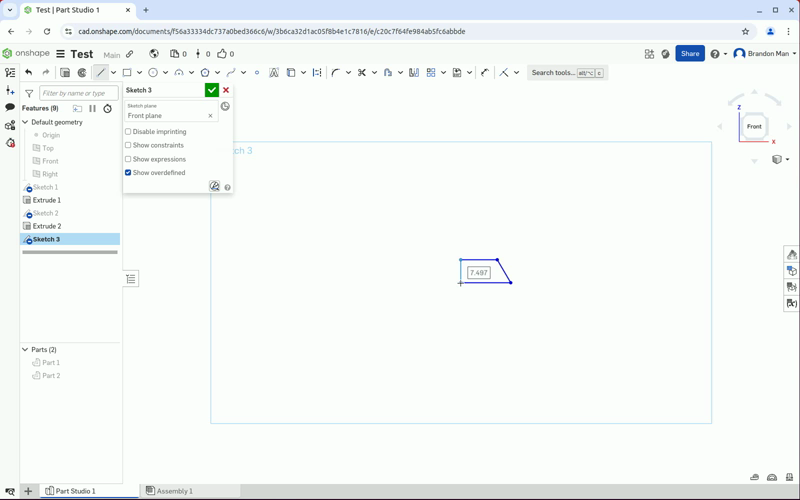
key_up(shift)
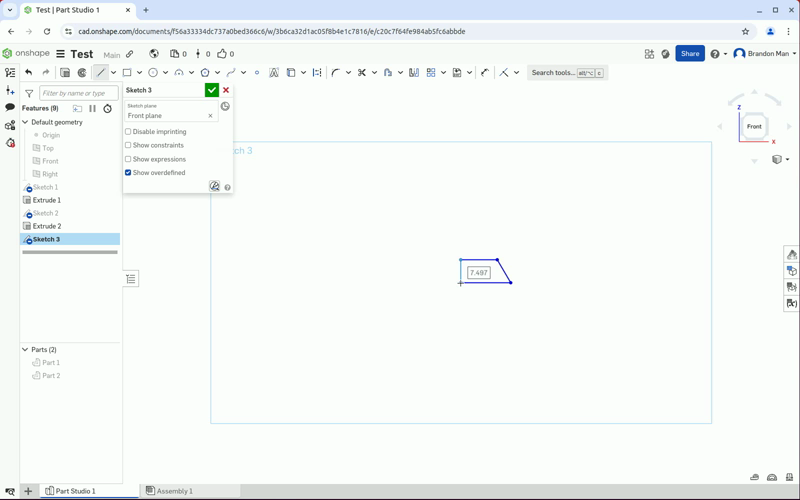
click(460, 282)
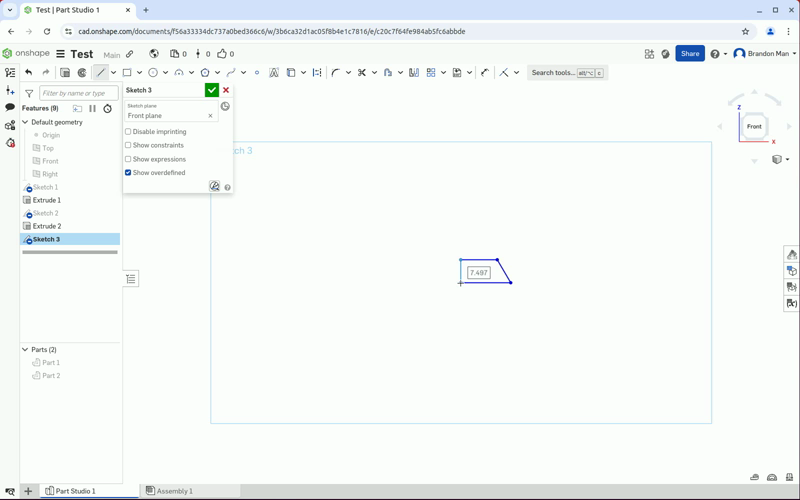
key(esc)
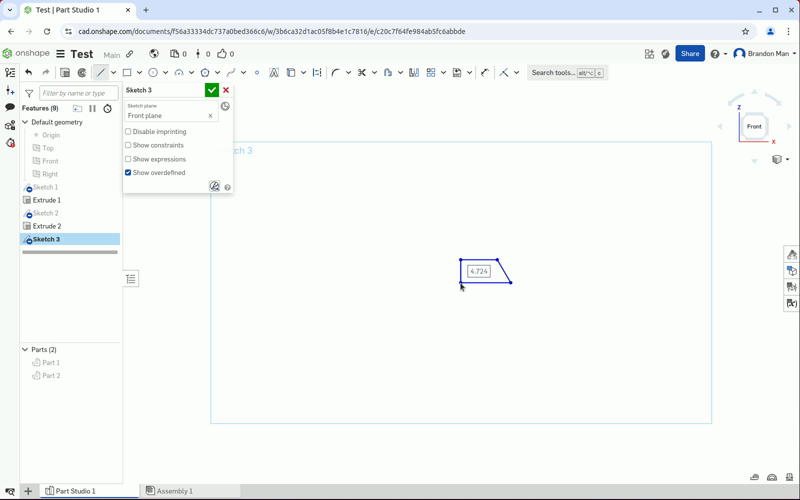
mouse_move(480, 261)
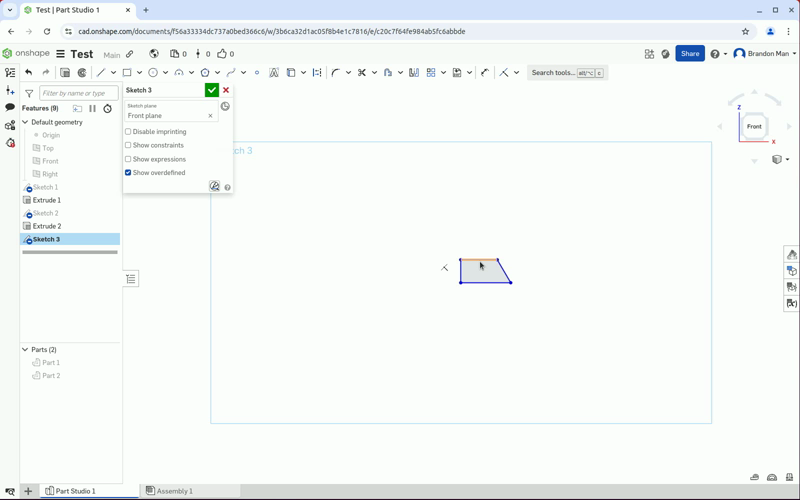
scroll(6)
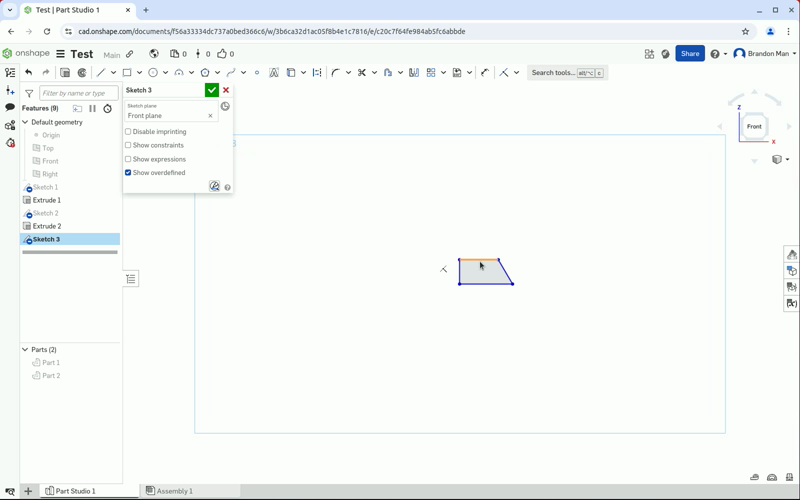
scroll(6)
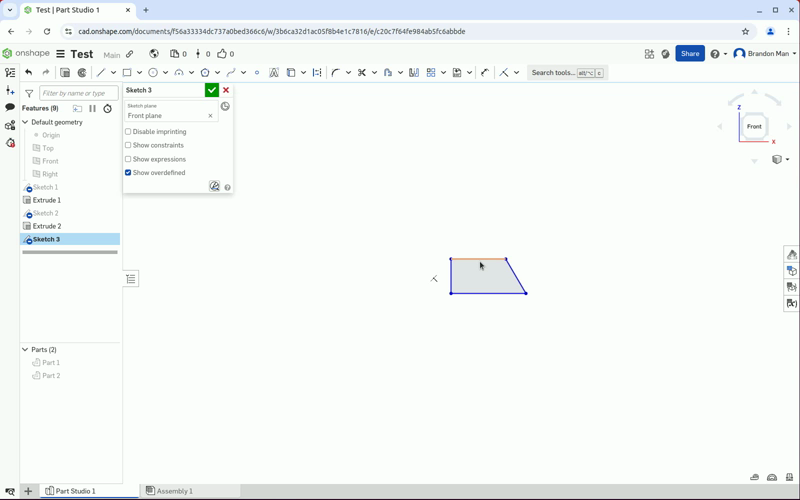
scroll(6)
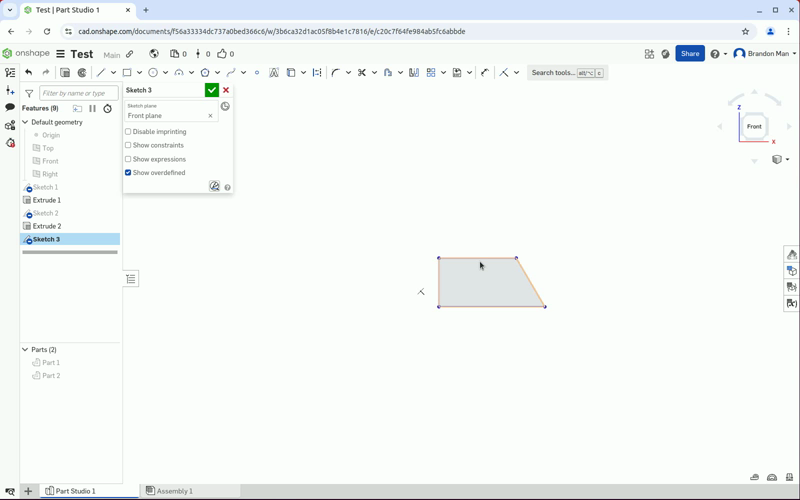
scroll(6)
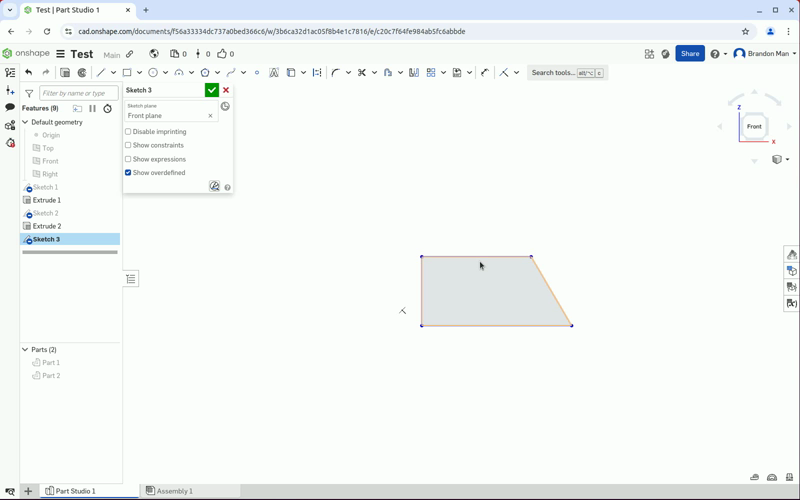
scroll(6)
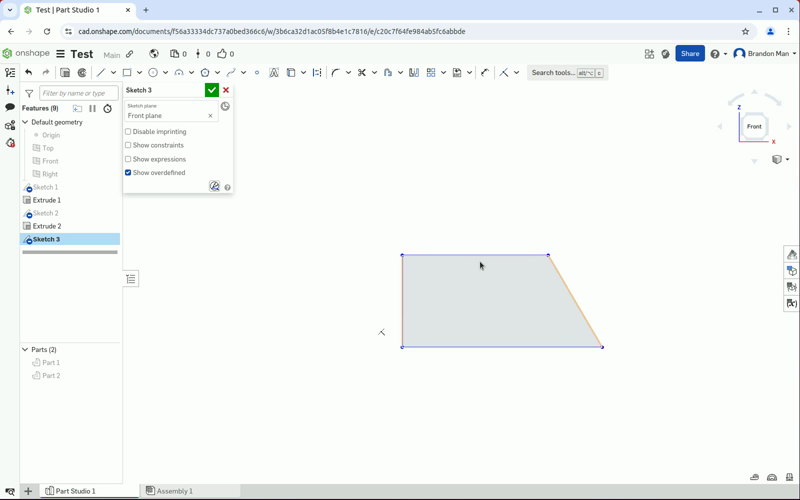
scroll(6)
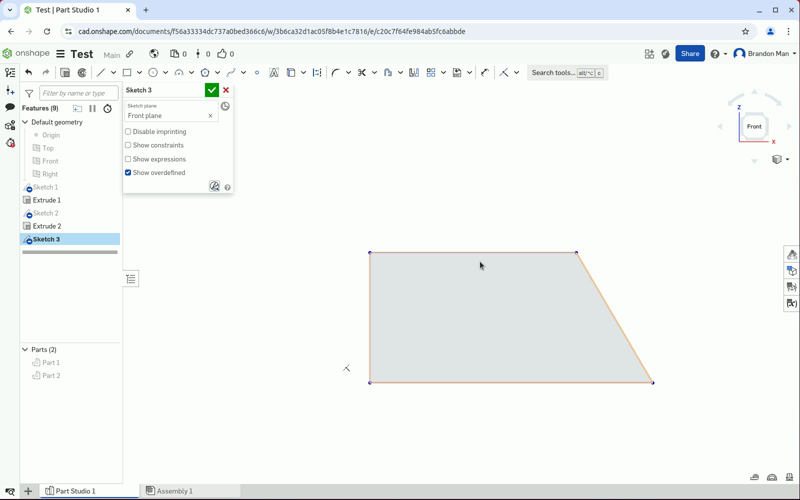
scroll(6)
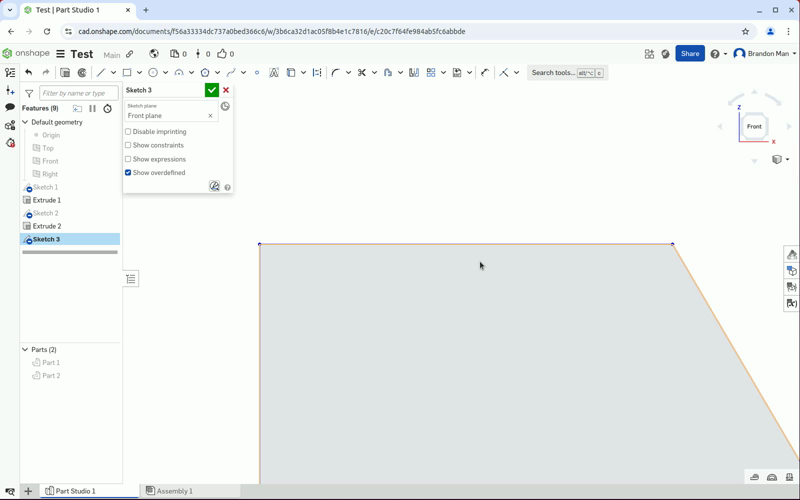
click(480, 261)
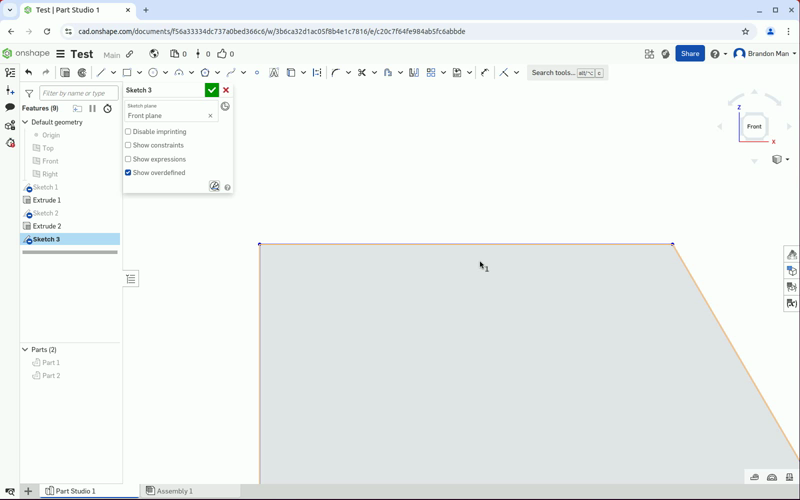
scroll(-6)
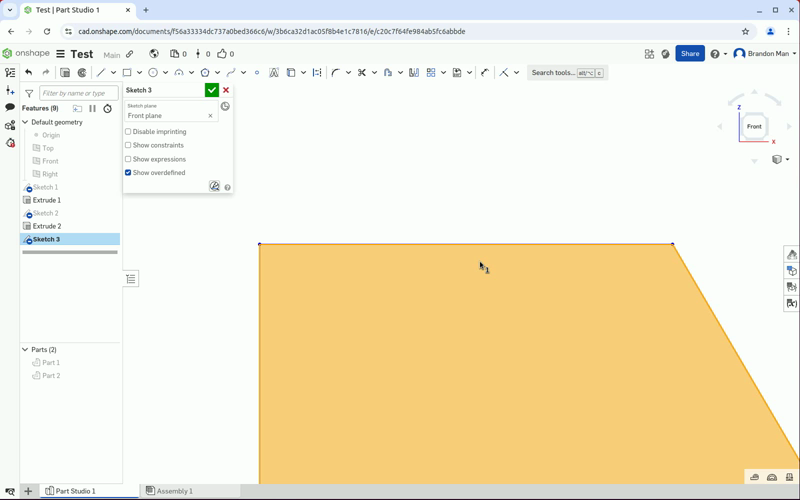
scroll(-6)
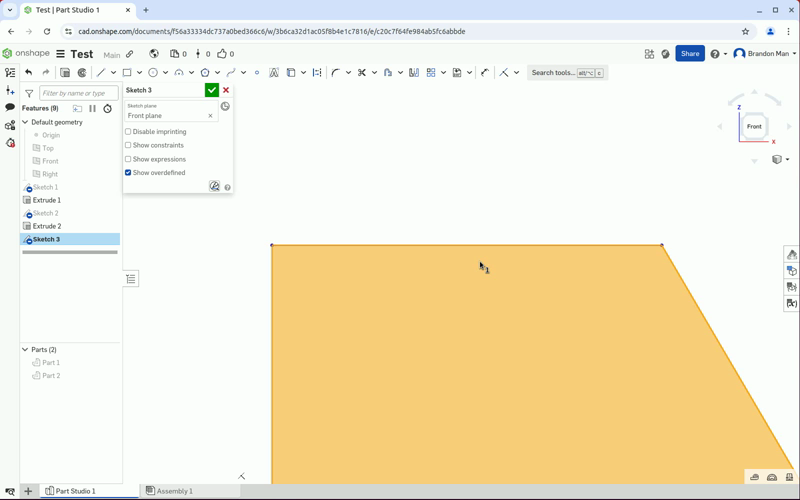
scroll(-6)
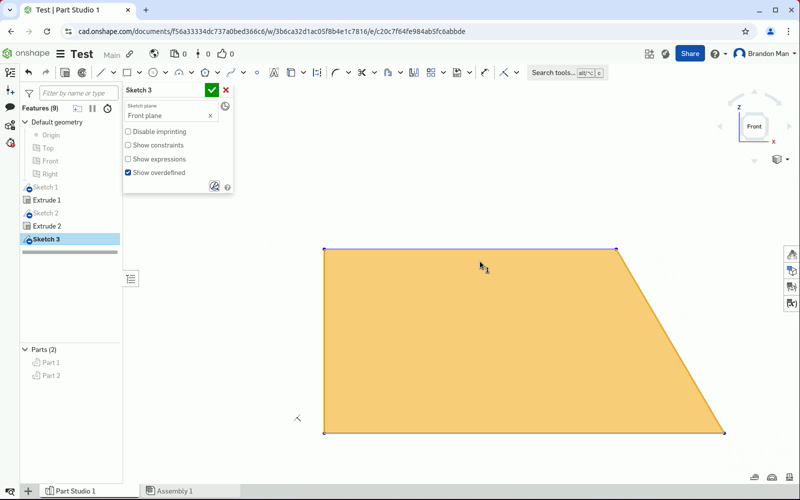
scroll(-6)
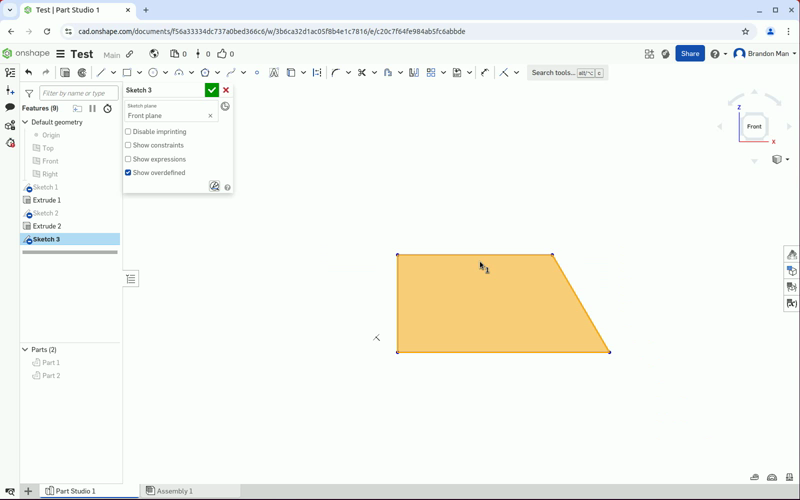
scroll(-6)
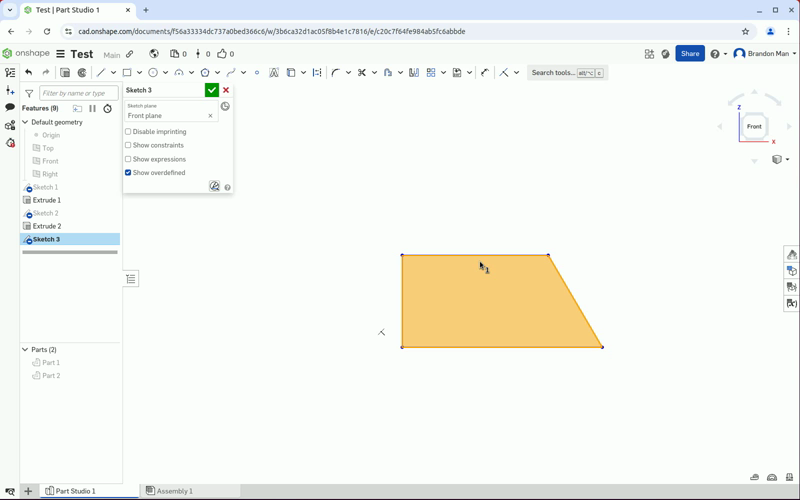
scroll(-6)
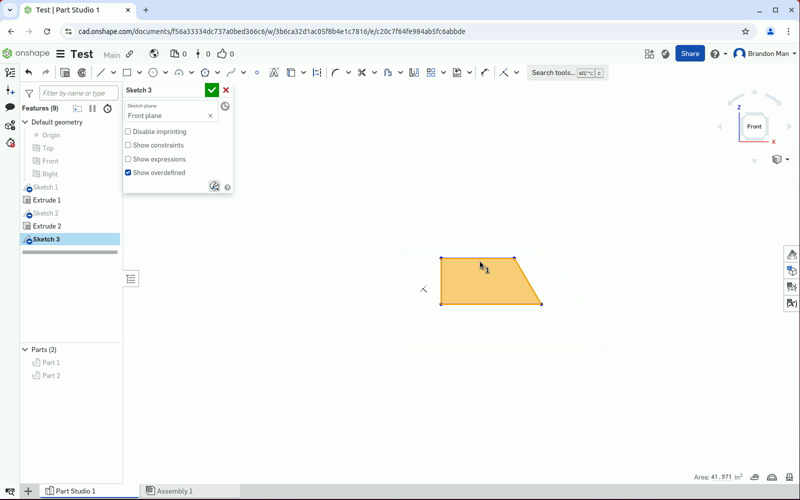
scroll(-6)
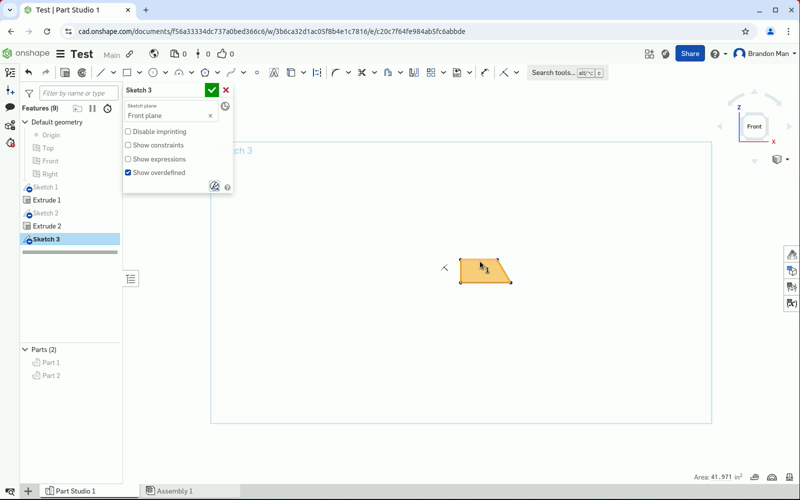
mouse_move(73, 352)
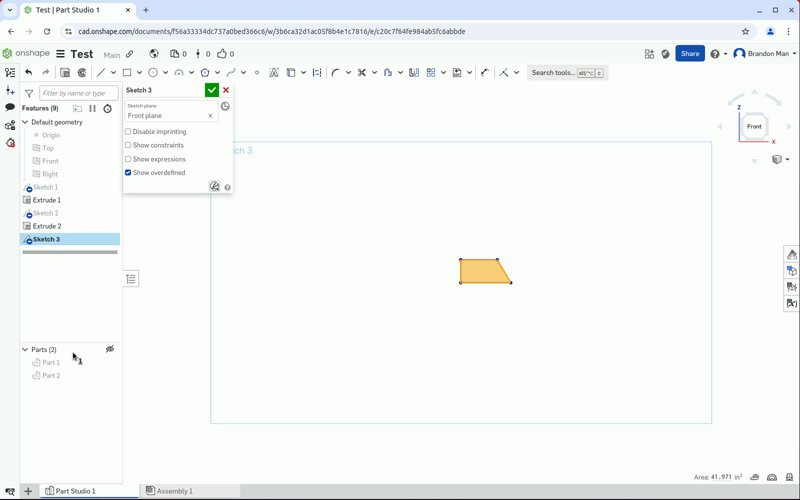
key(shift+y)
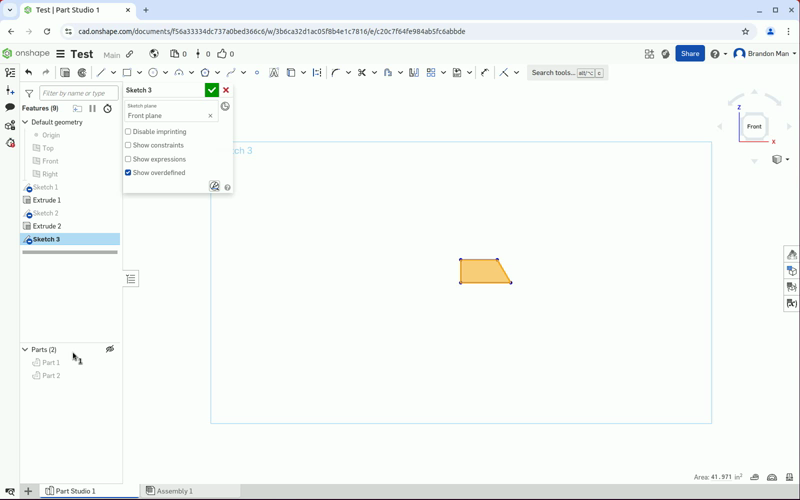
key(shift+e)
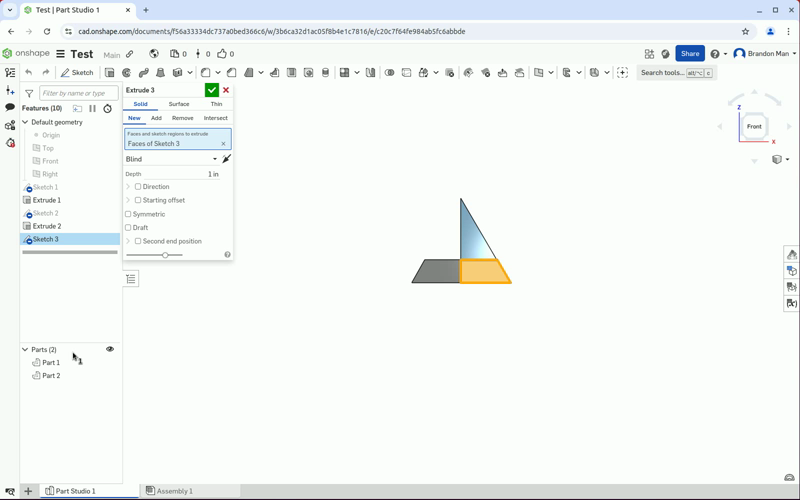
mouse_move(143, 106)
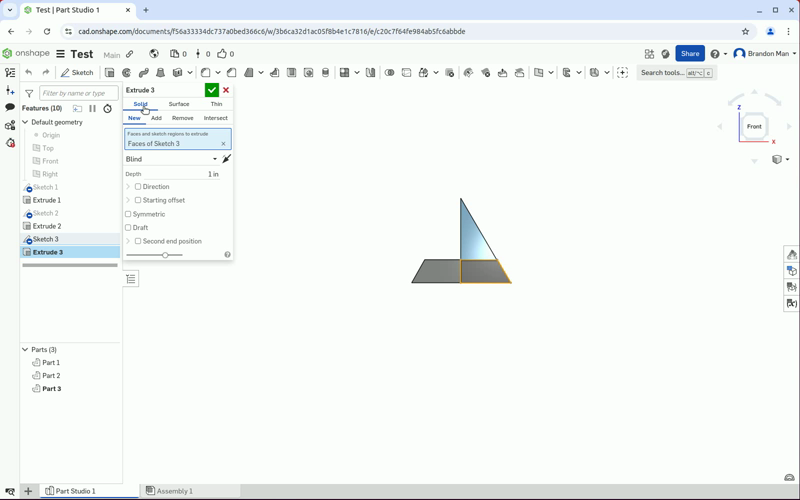
click(143, 106)
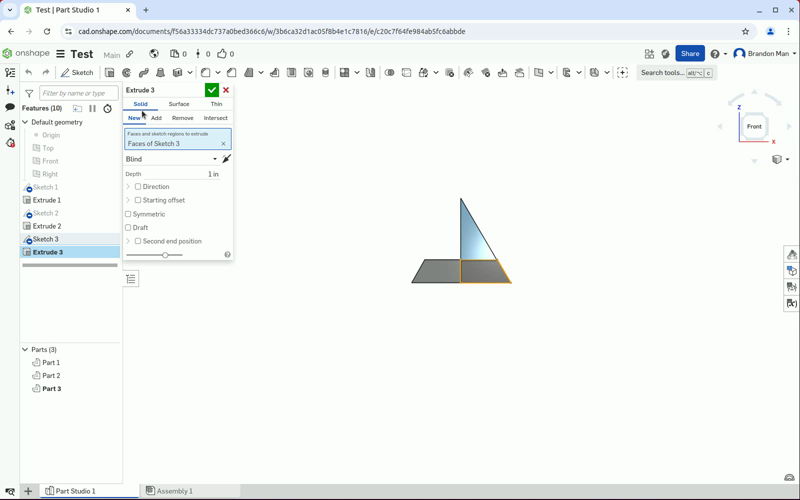
mouse_move(137, 120)
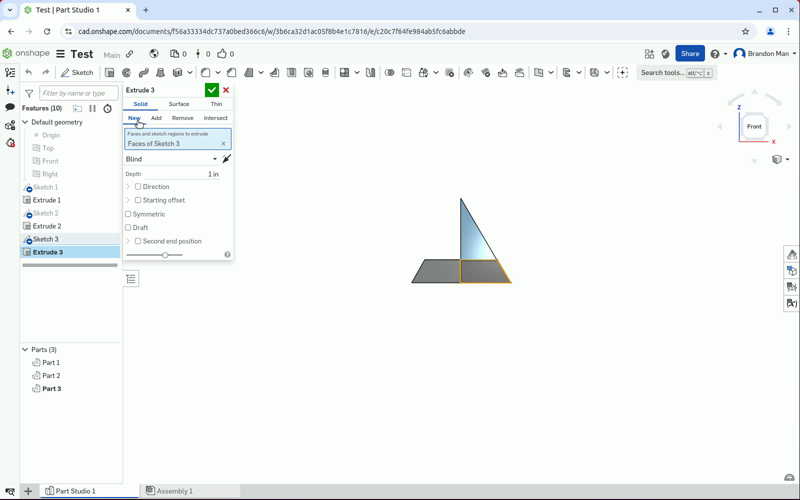
click(137, 120)
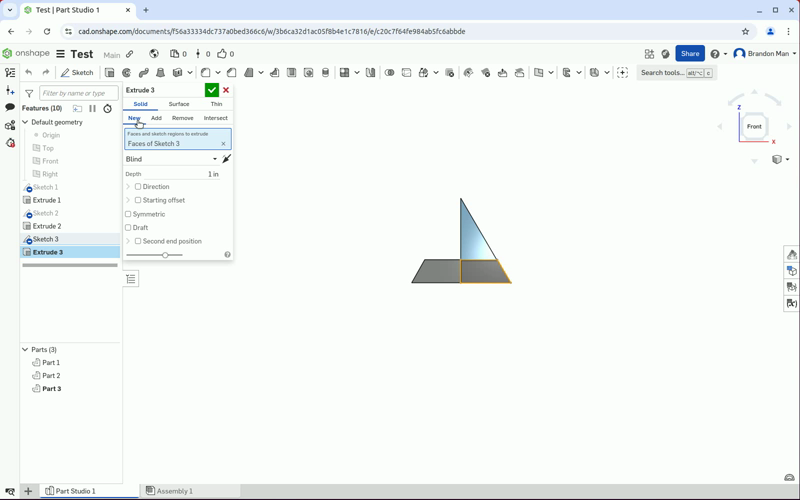
key(tab, 4)
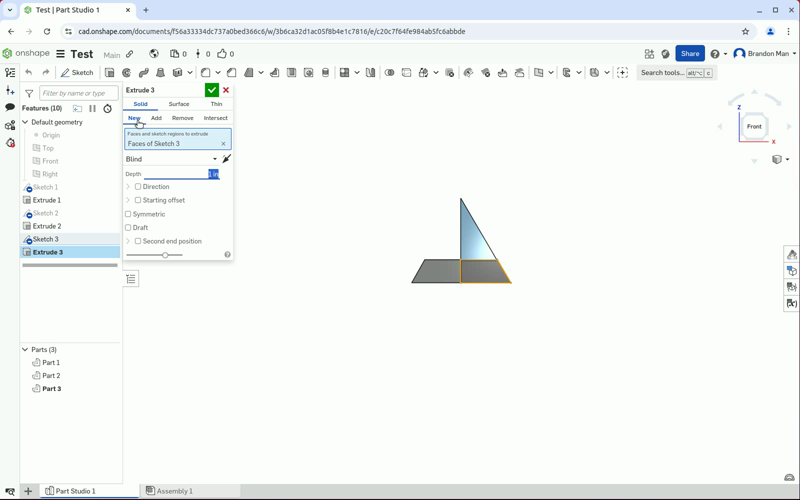
text(23.108)
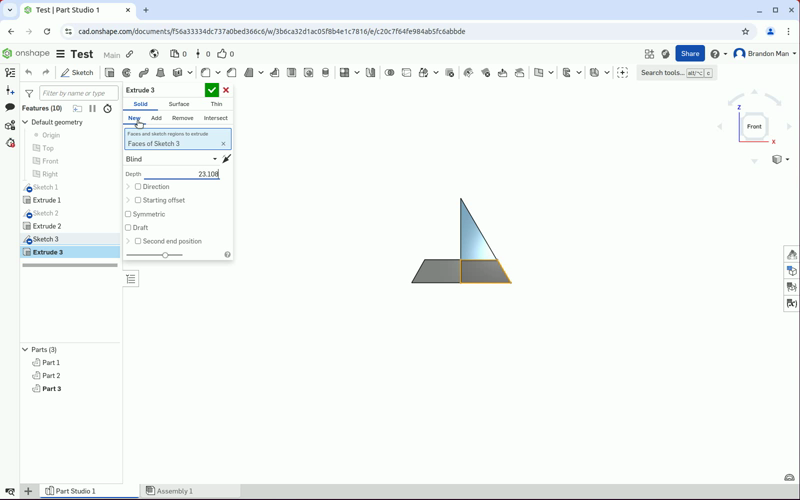
key(tab, 3)
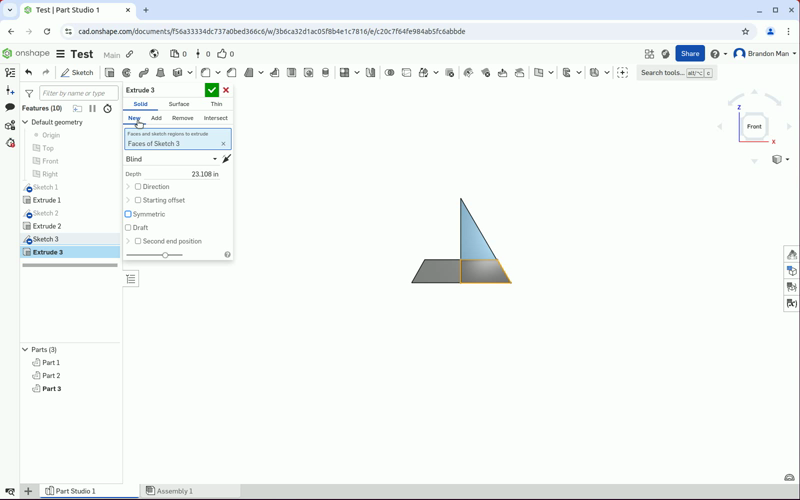
key(space)
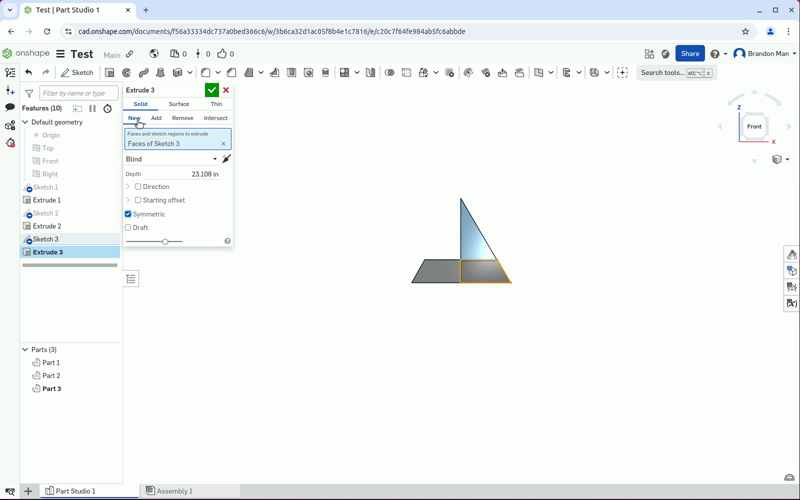
key(enter)
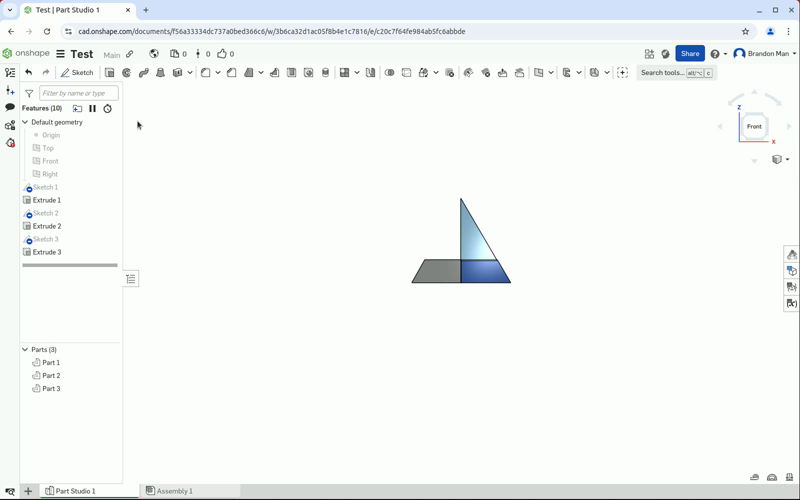
key(shift+h)
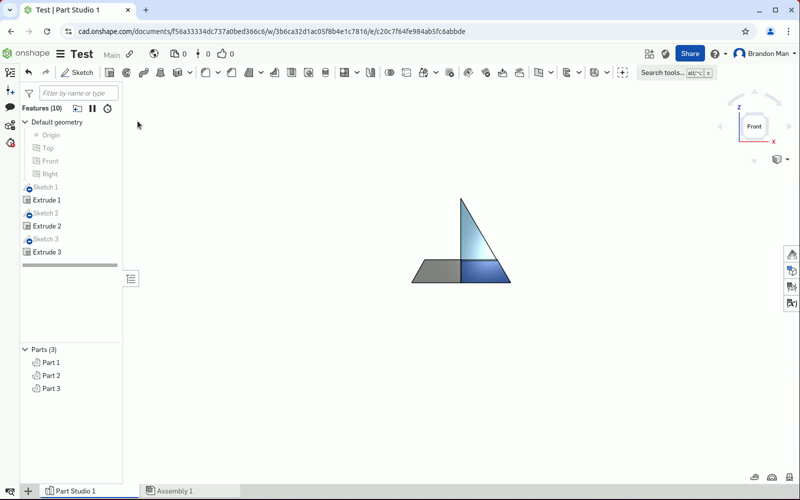
key(shift+h)
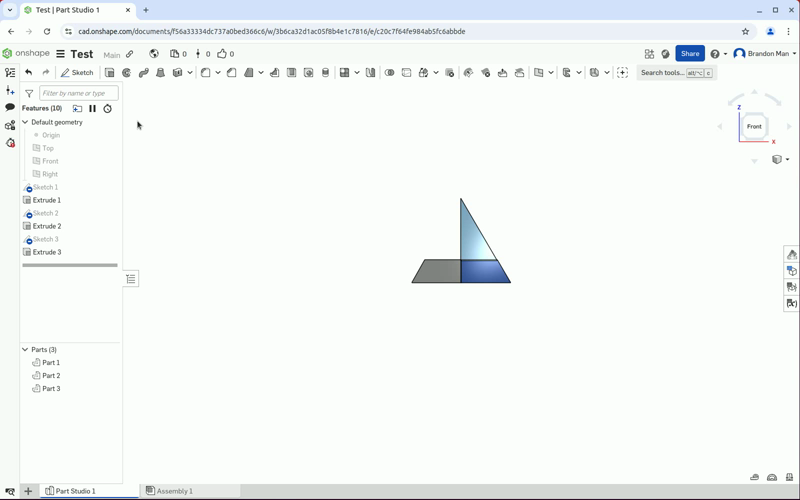
mouse_move(73, 189)
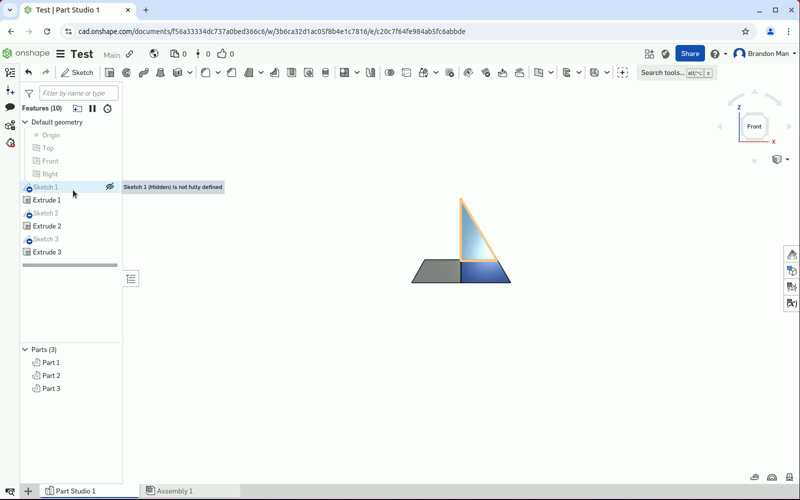
click(73, 189)
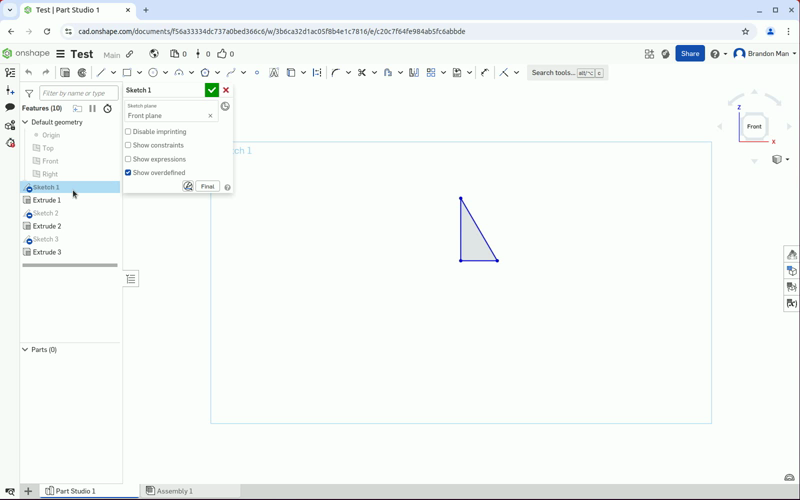
mouse_move(229, 92)
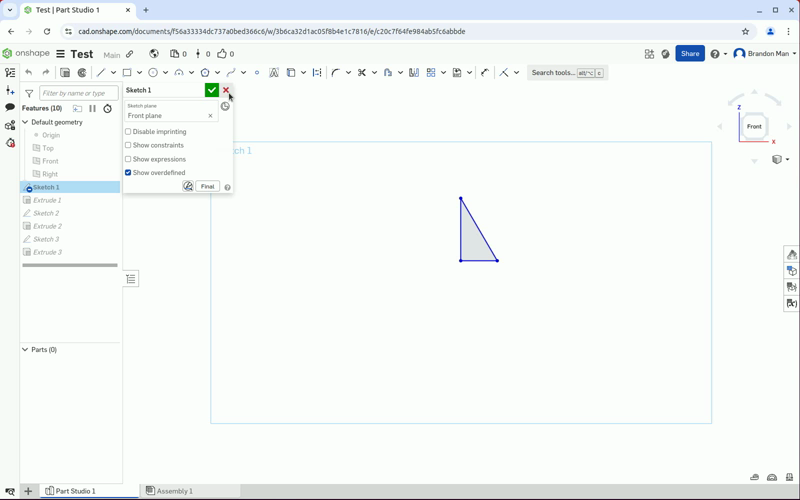
click(229, 92)
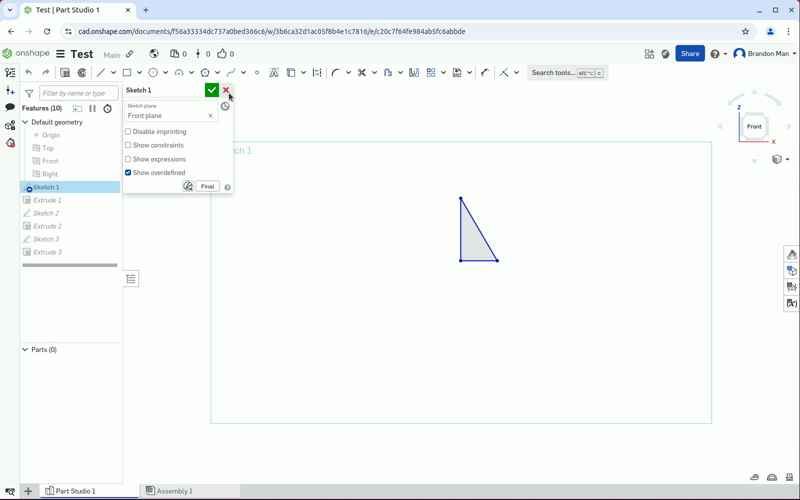
key(shift+s)
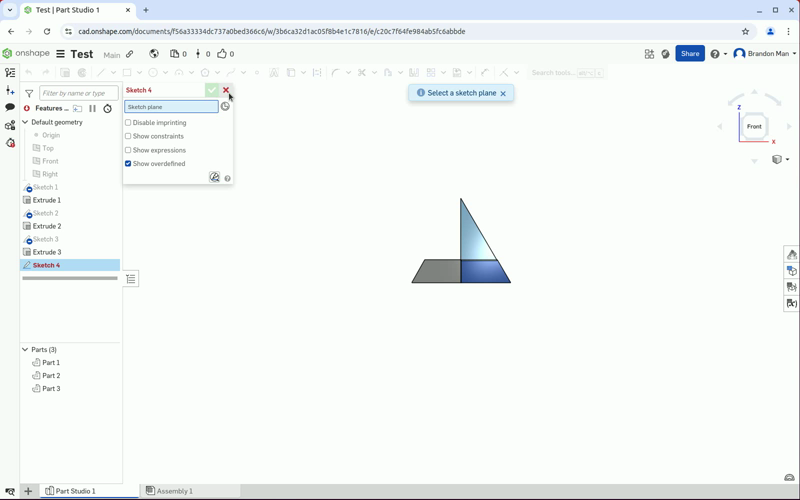
mouse_move(73, 163)
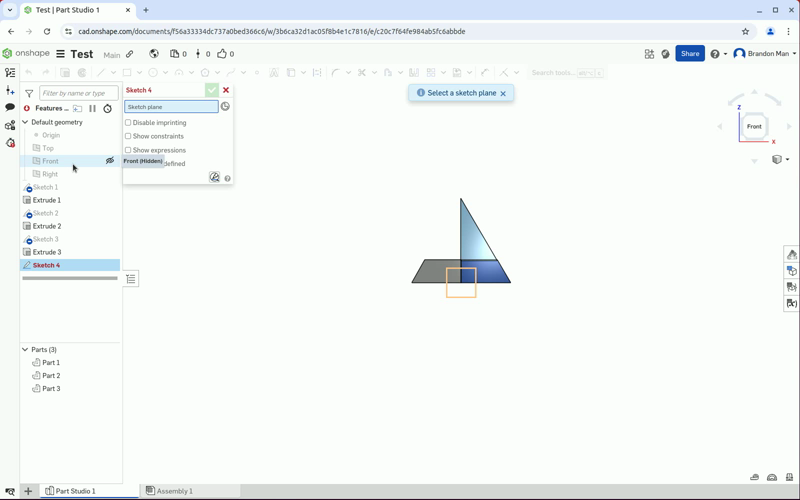
click(73, 163)
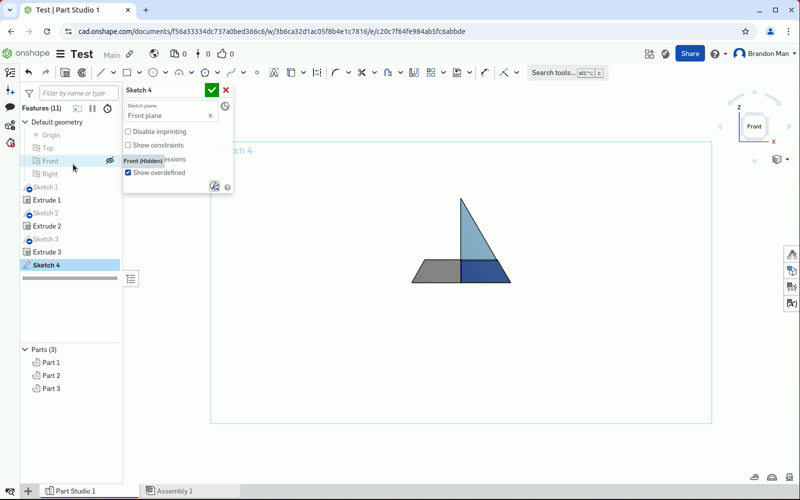
mouse_move(73, 352)
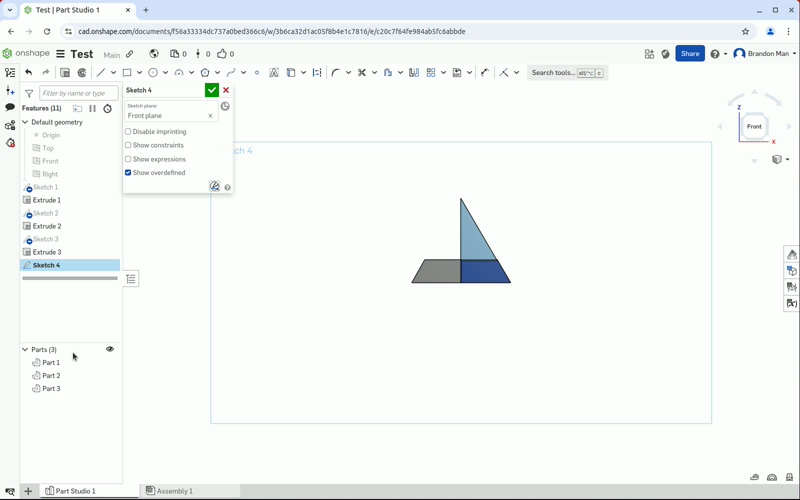
key(y)
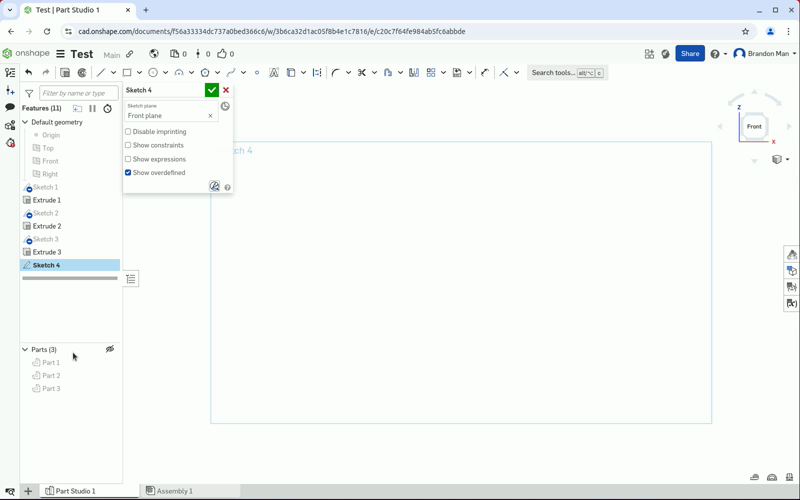
key(l)
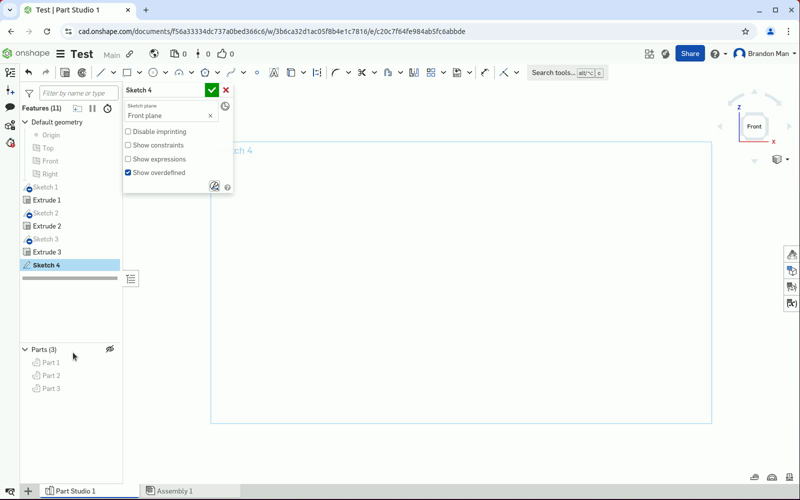
key_down(shift)
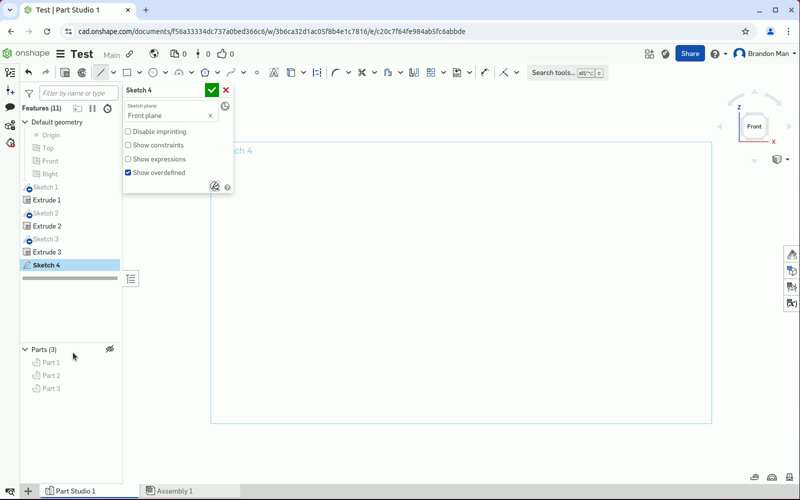
mouse_move(425, 260)
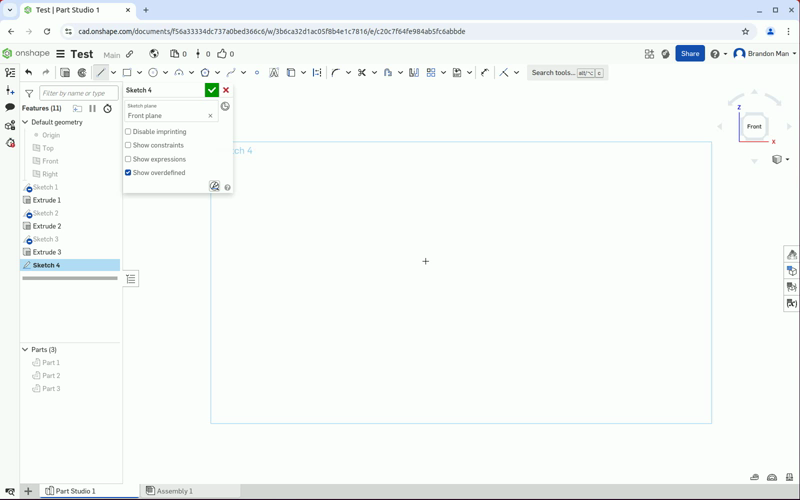
click(425, 260)
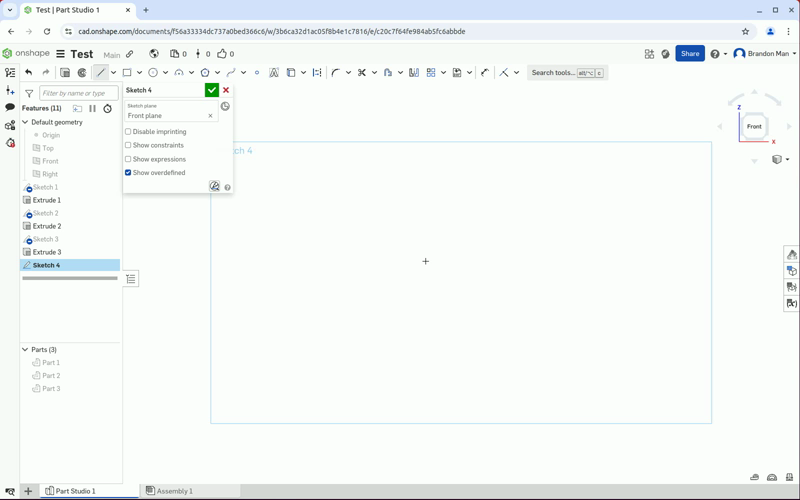
key_up(shift)
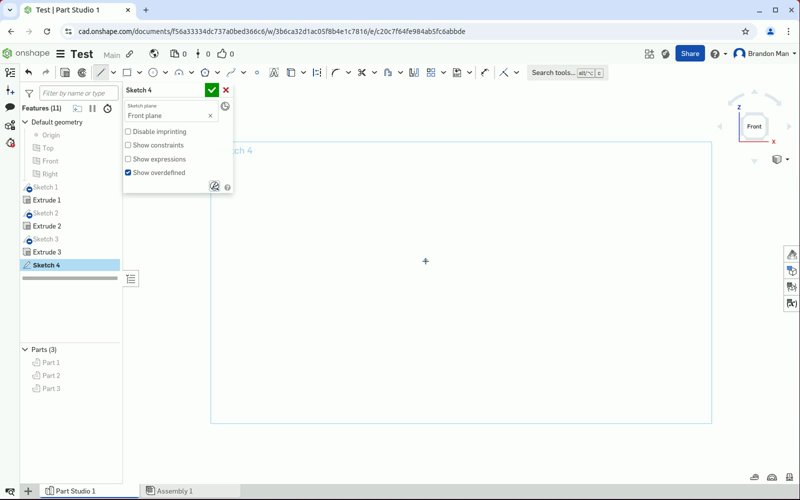
key_down(shift)
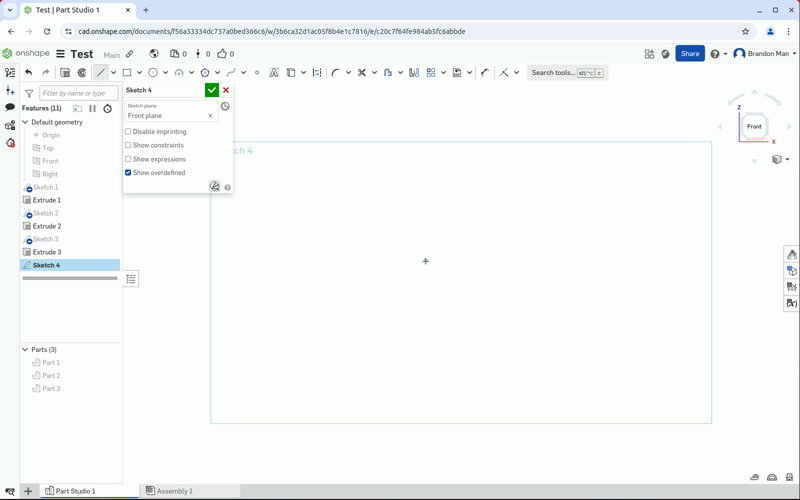
mouse_move(455, 260)
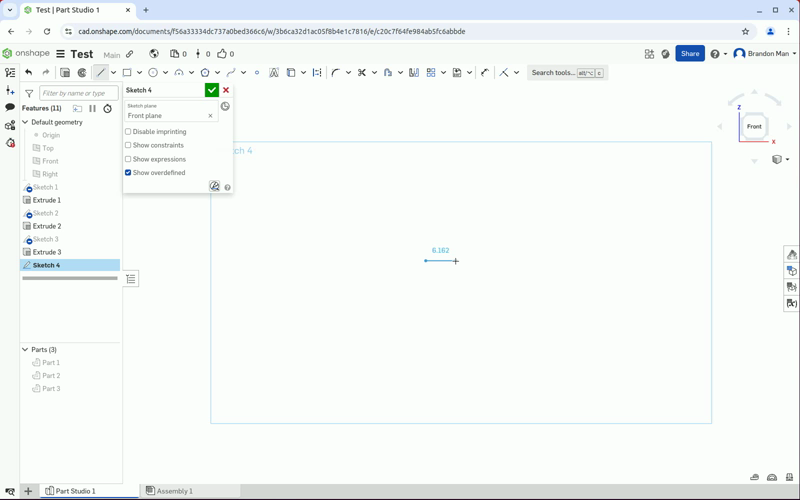
mouse_move(461, 260)
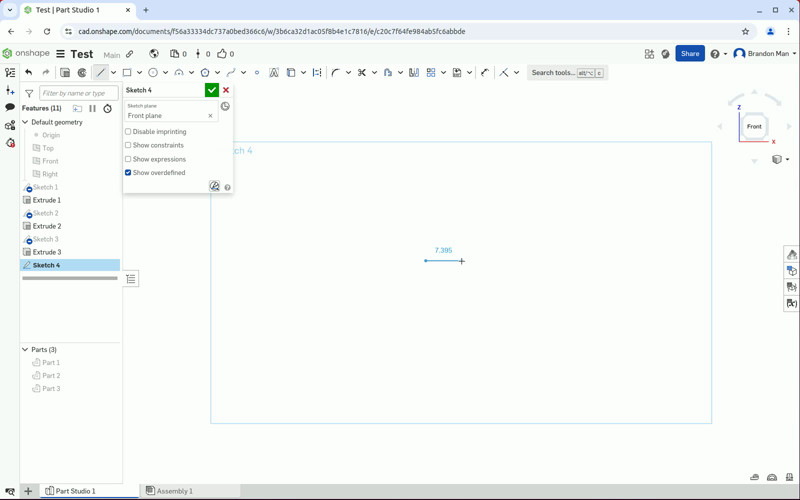
click(461, 260)
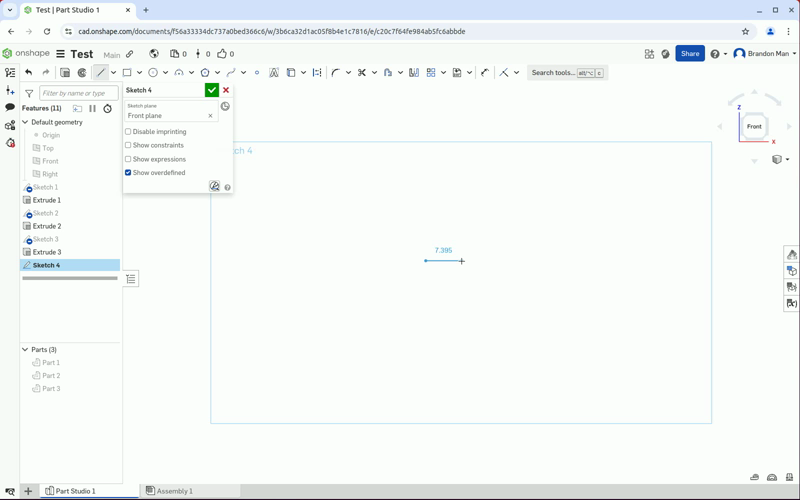
key_up(shift)
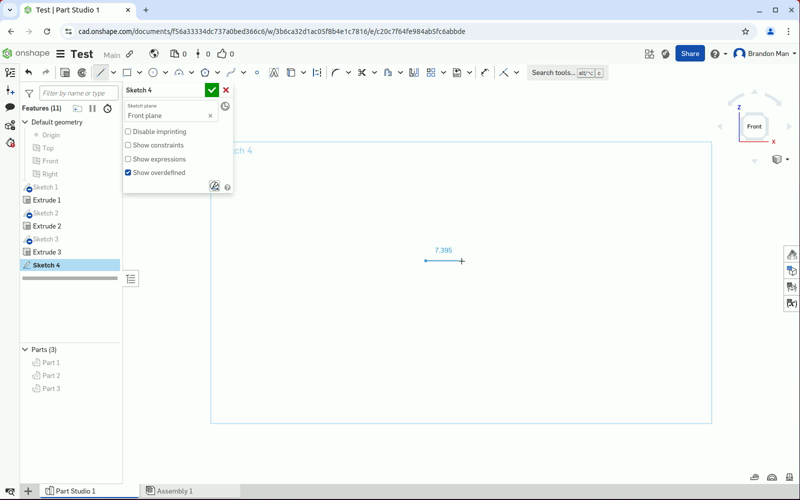
key_down(shift)
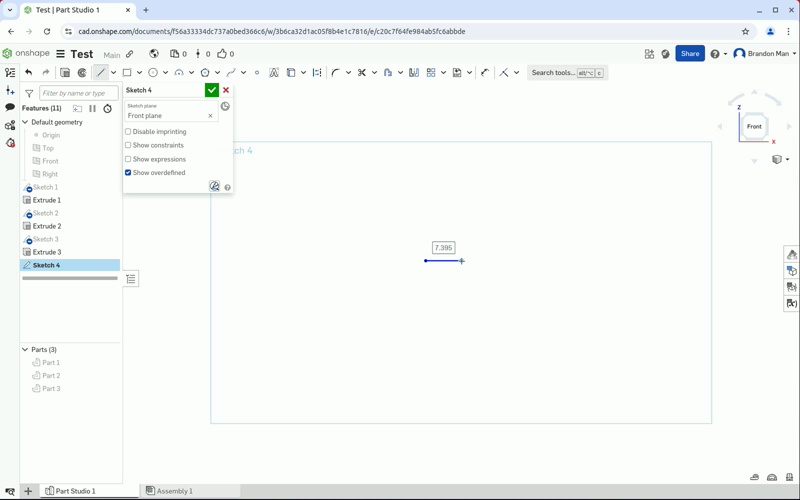
mouse_move(461, 198)
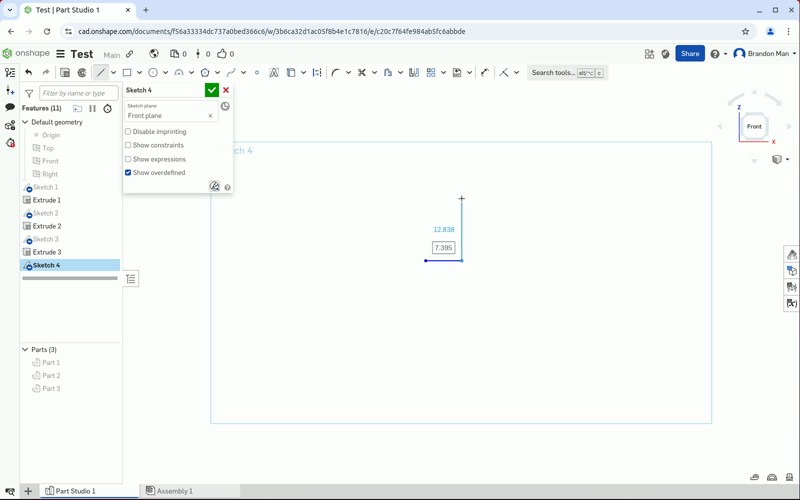
click(461, 198)
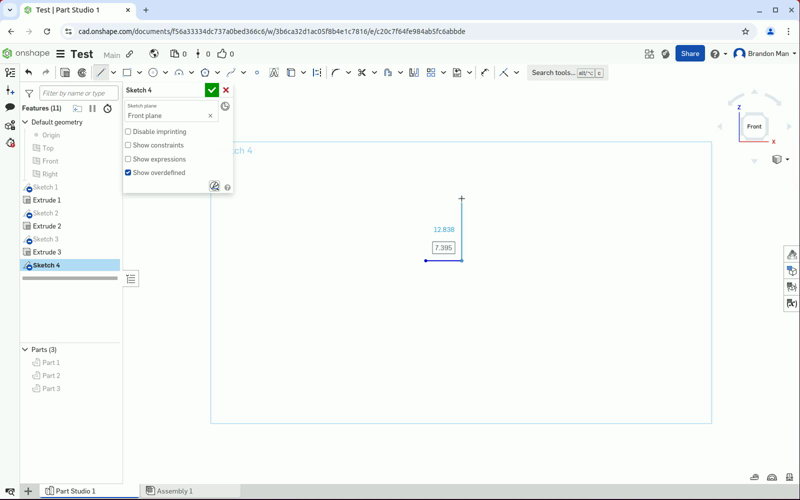
key_up(shift)
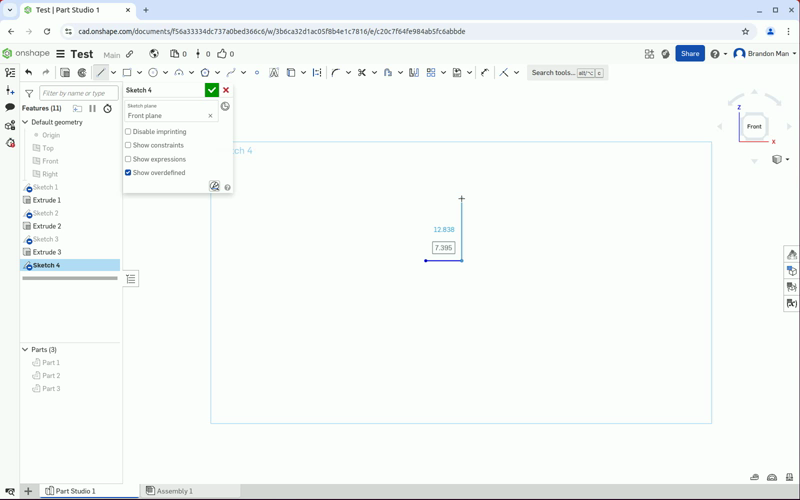
key_down(shift)
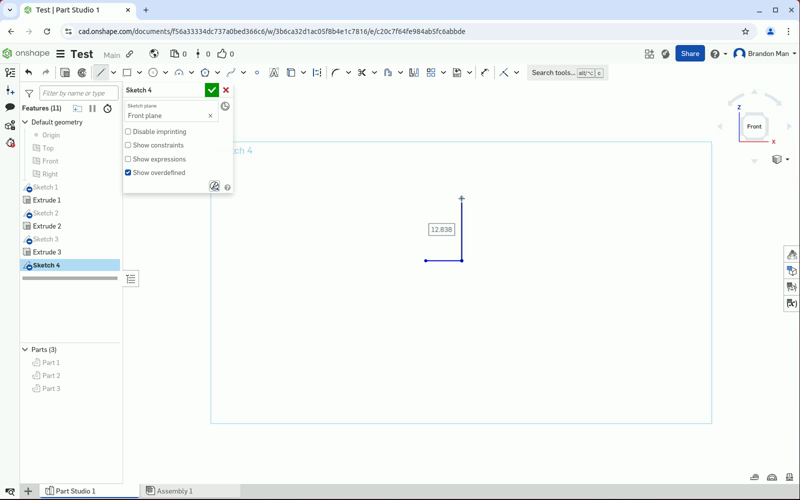
mouse_move(425, 260)
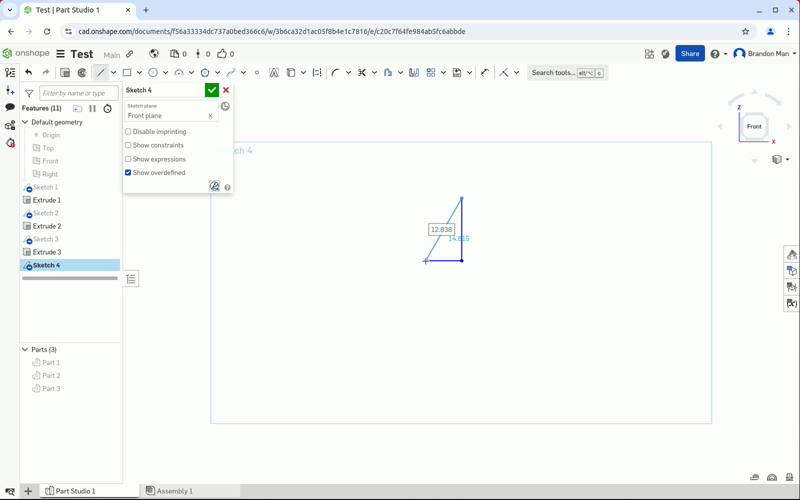
key_up(shift)
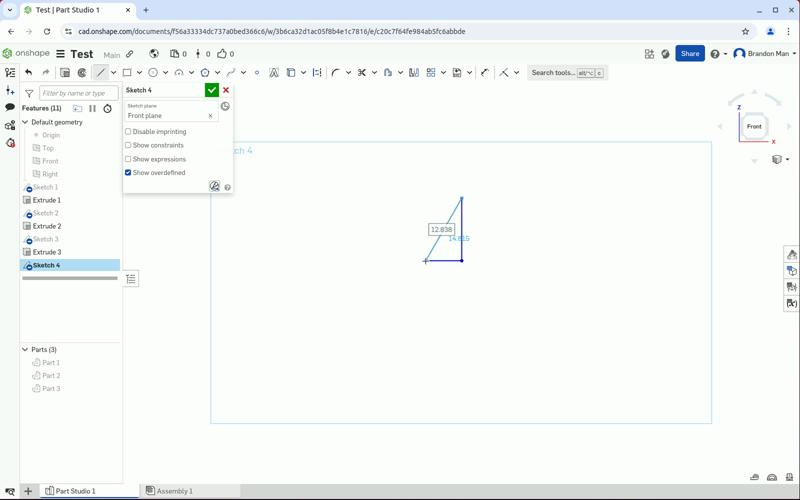
click(425, 260)
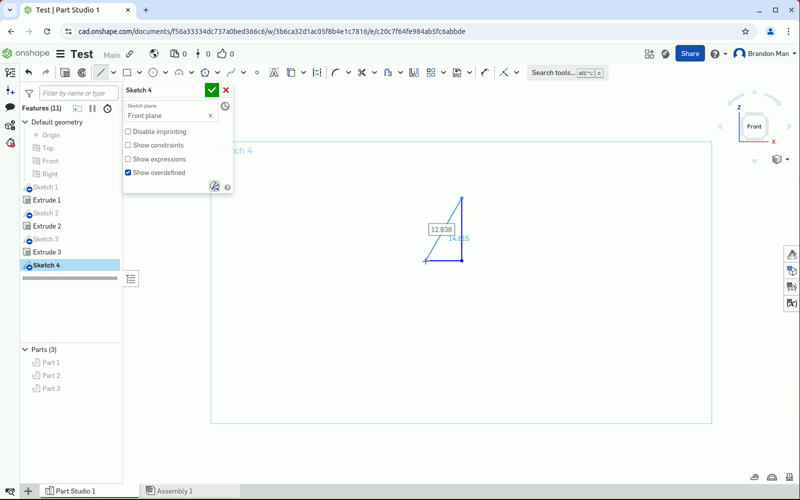
key(esc)
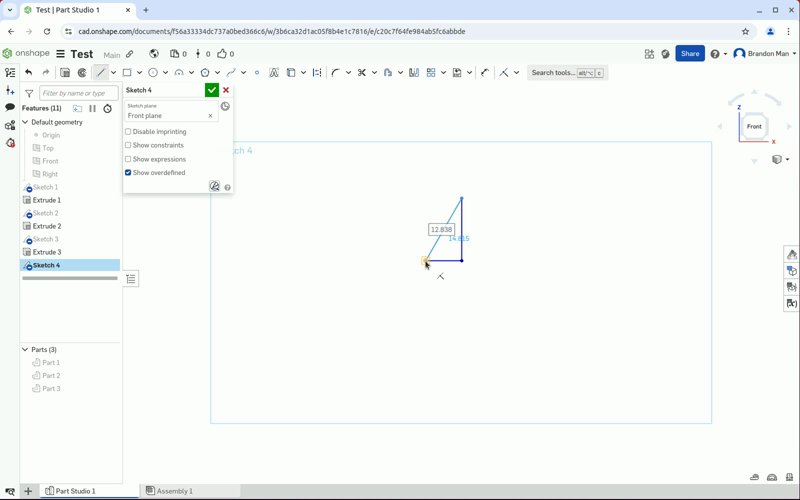
mouse_move(457, 215)
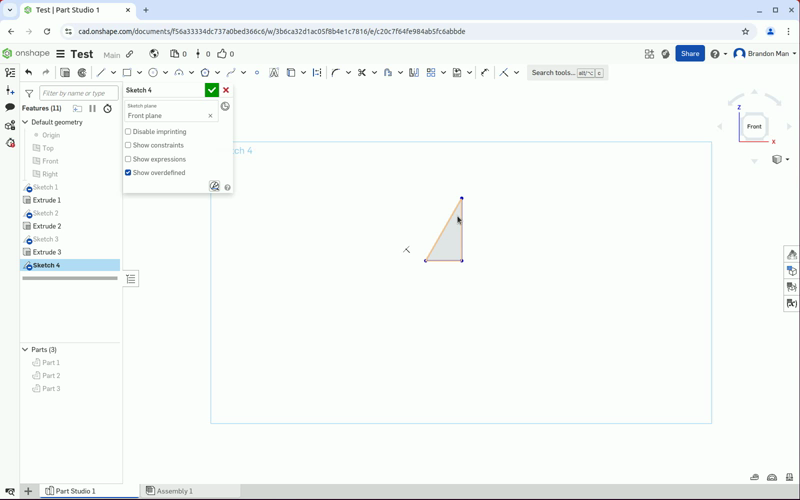
scroll(6)
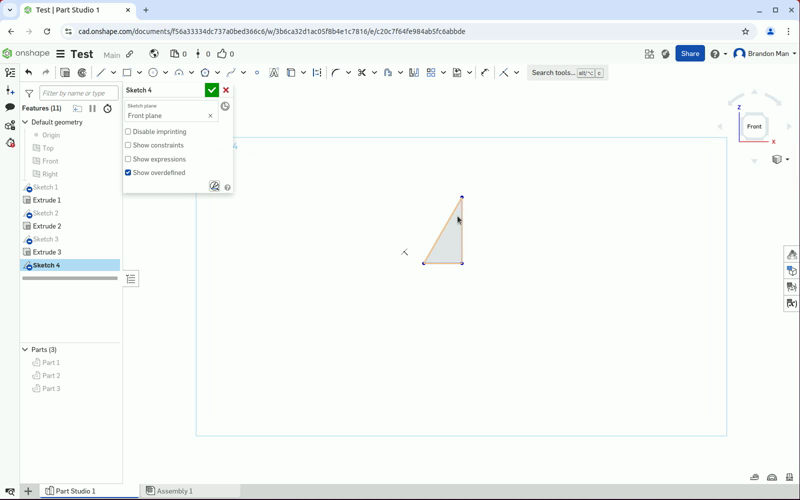
scroll(6)
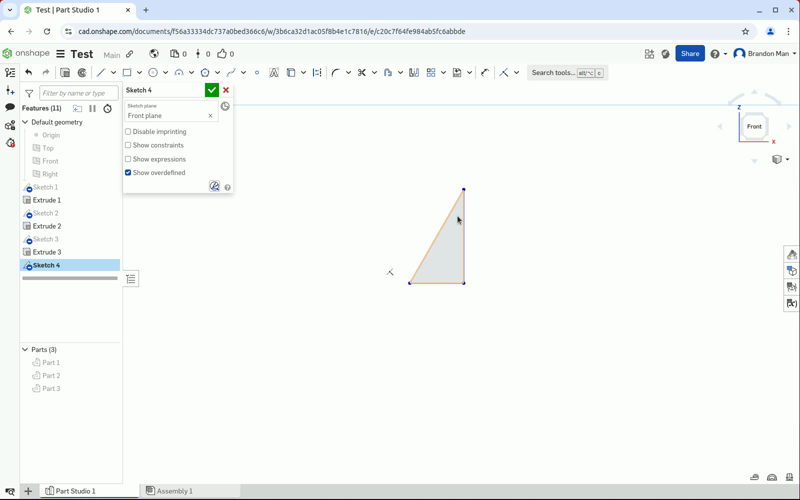
scroll(6)
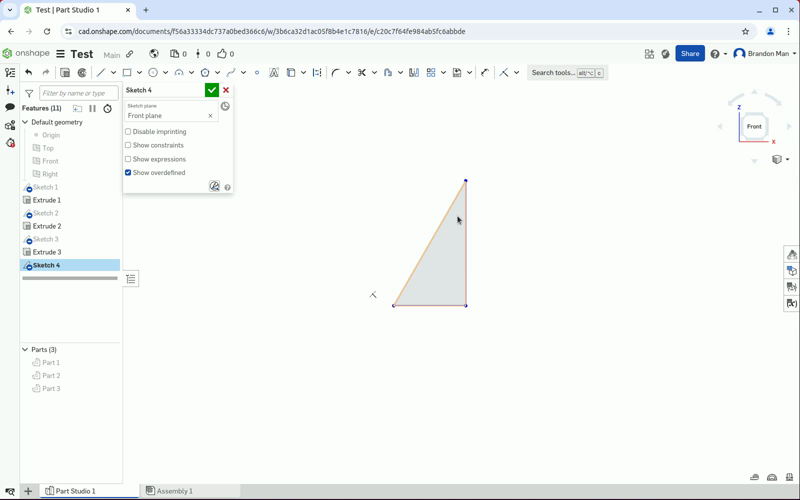
scroll(6)
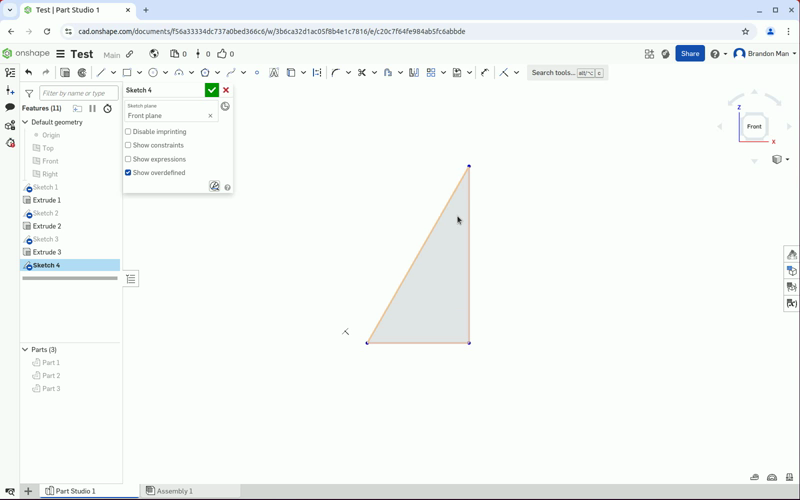
scroll(6)
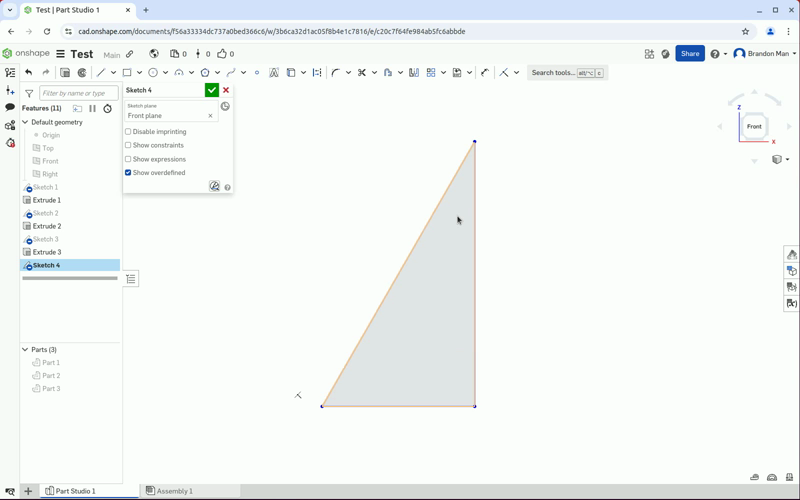
scroll(6)
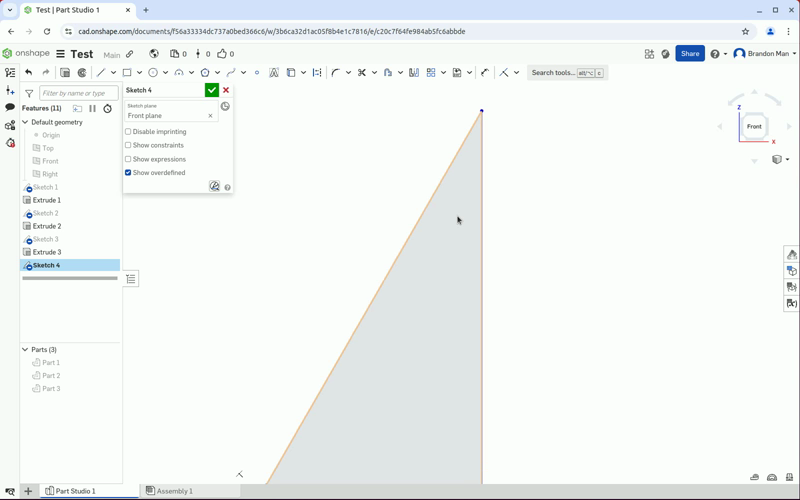
scroll(6)
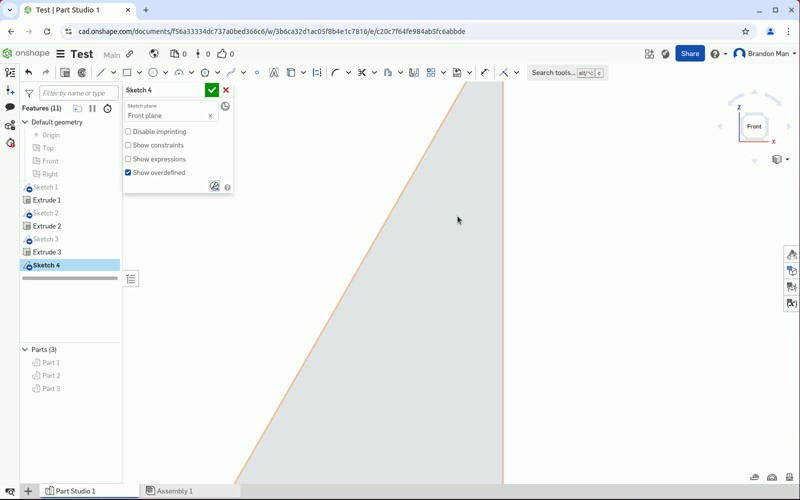
click(457, 215)
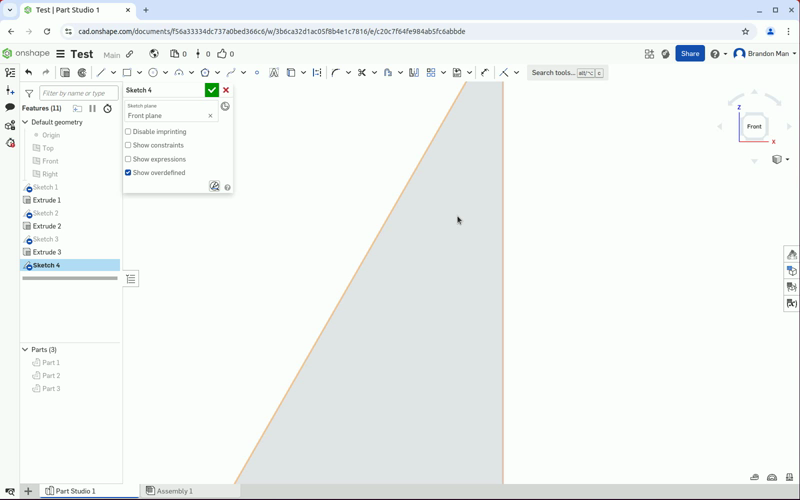
scroll(-6)
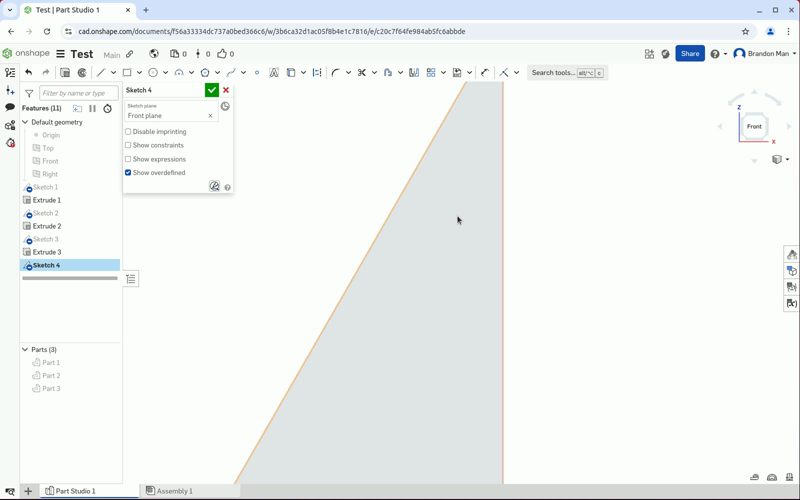
scroll(-6)
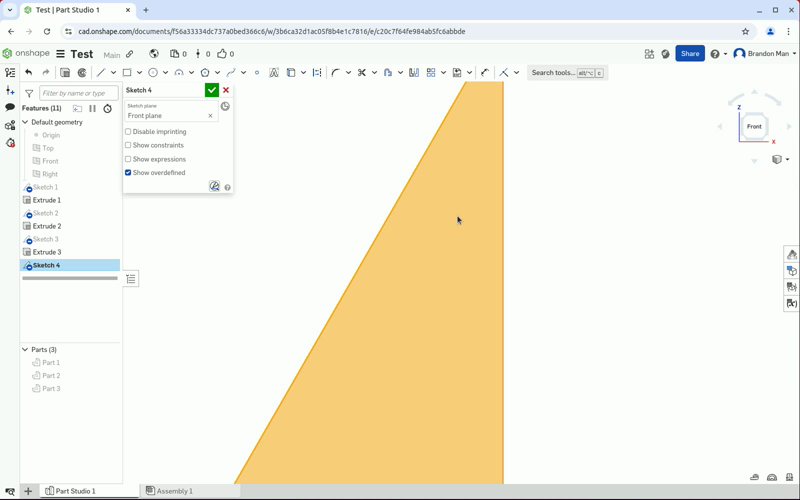
scroll(-6)
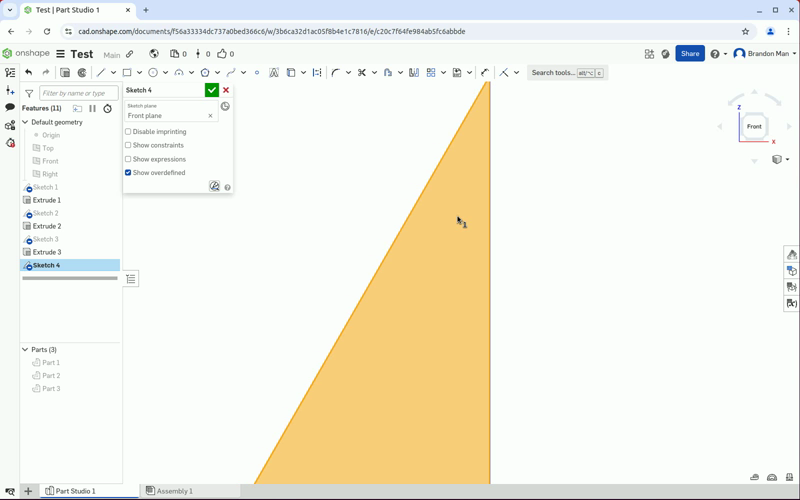
scroll(-6)
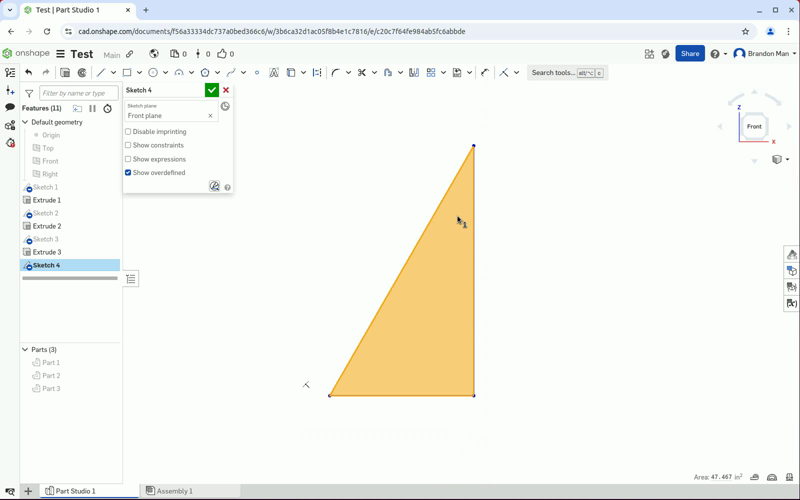
scroll(-6)
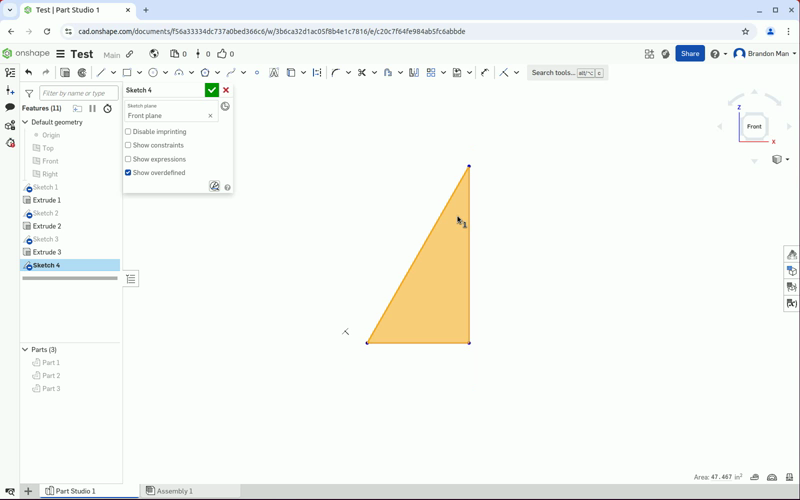
scroll(-6)
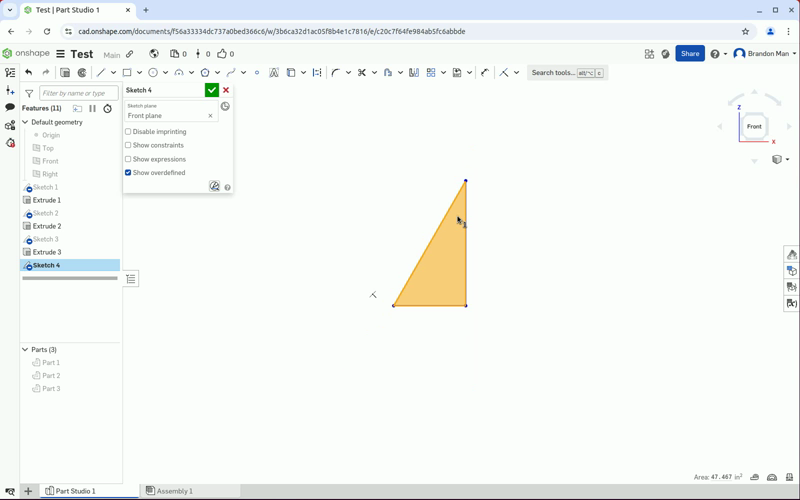
scroll(-6)
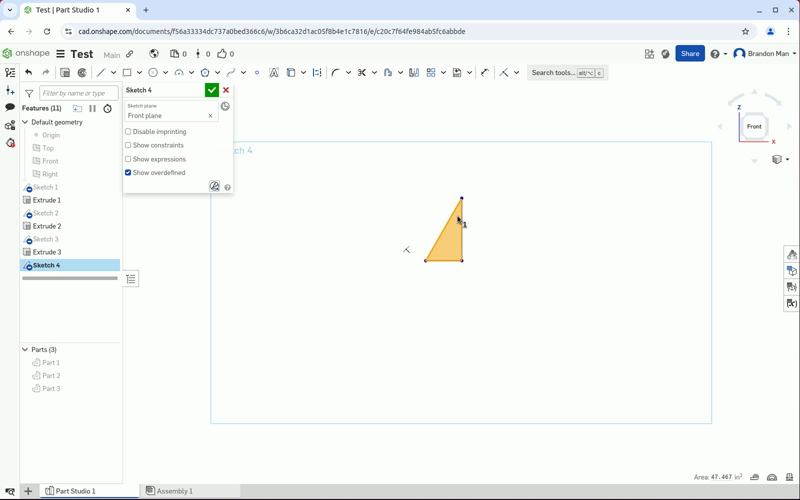
mouse_move(73, 352)
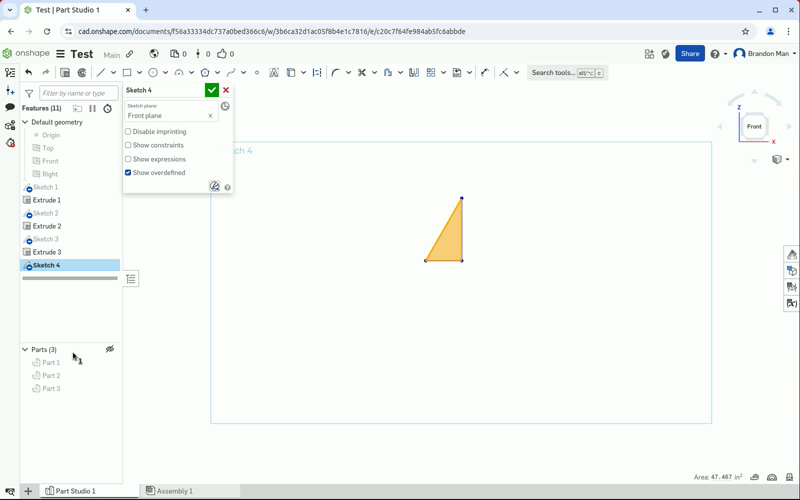
key(shift+y)
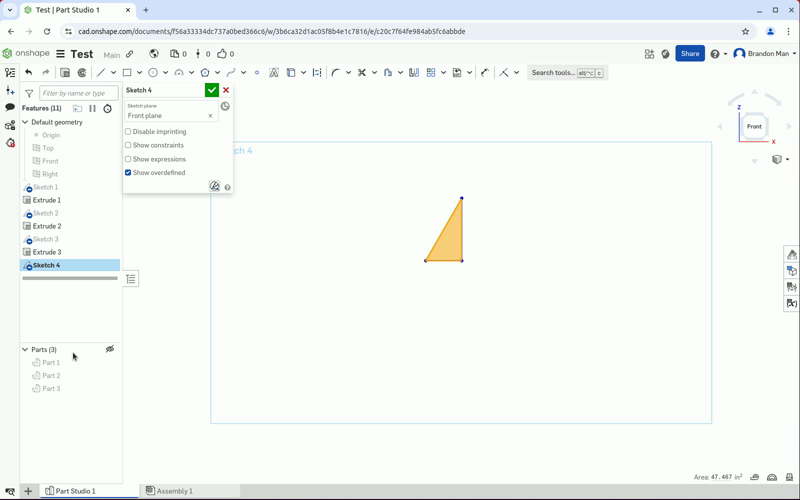
key(shift+e)
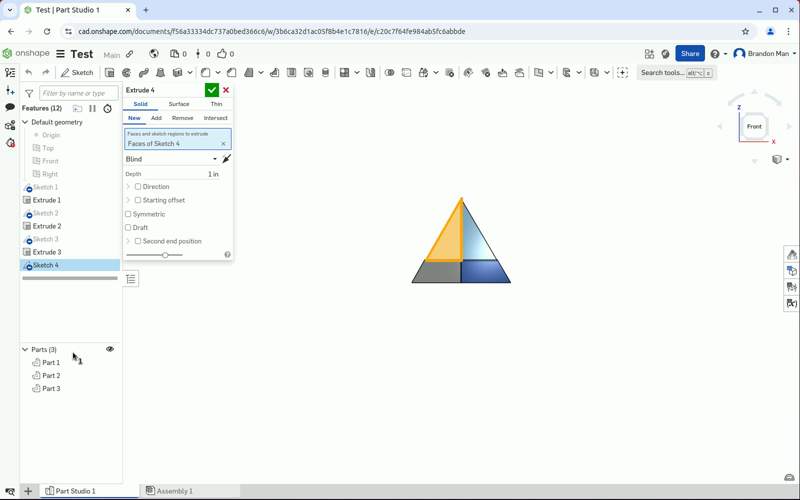
mouse_move(143, 106)
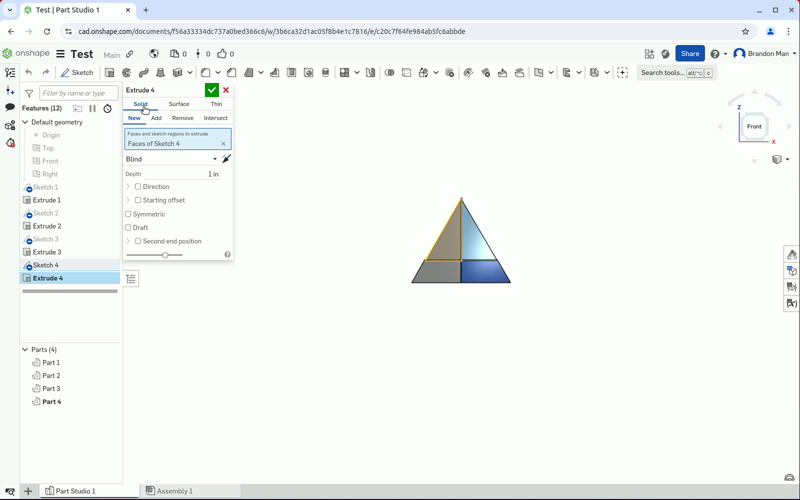
click(143, 106)
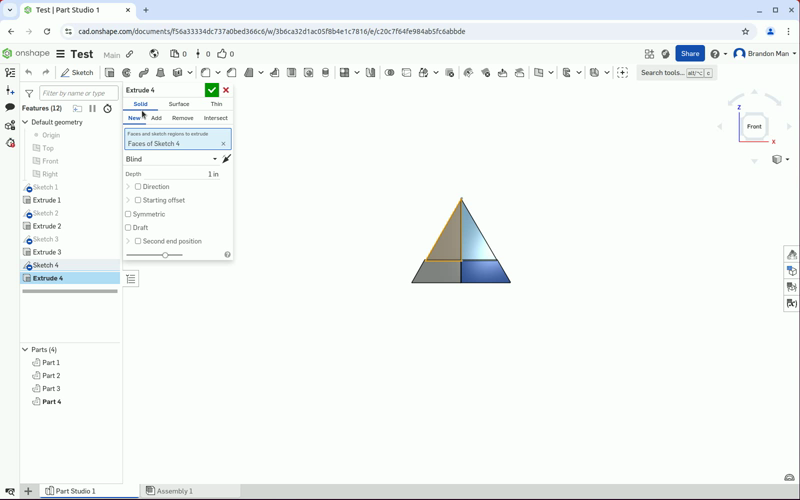
mouse_move(137, 120)
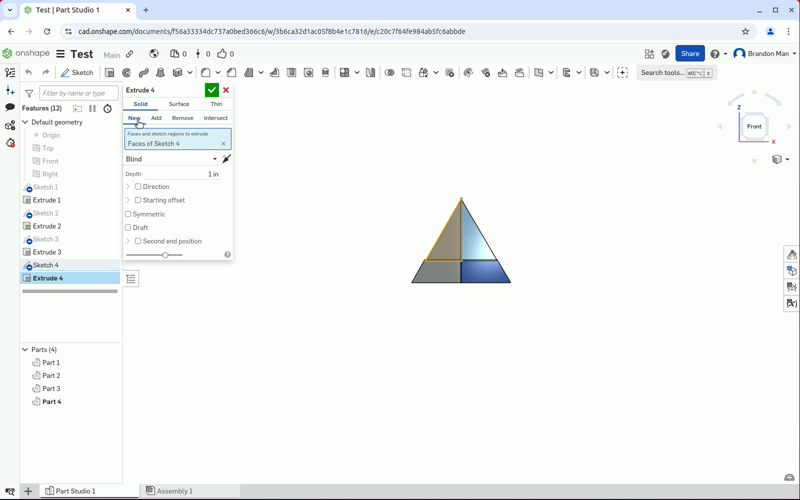
click(137, 120)
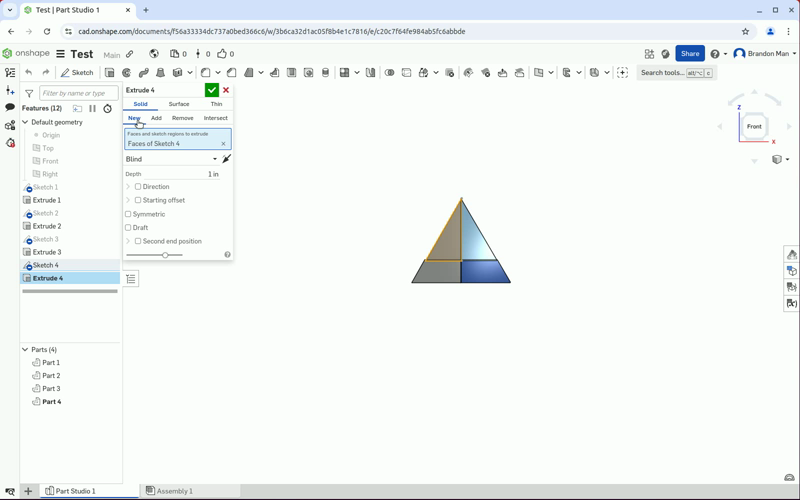
key(tab, 4)
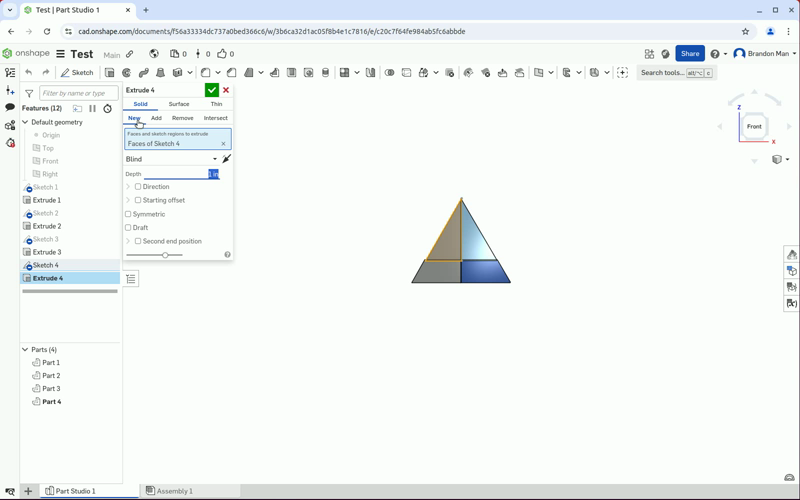
text(23.108)
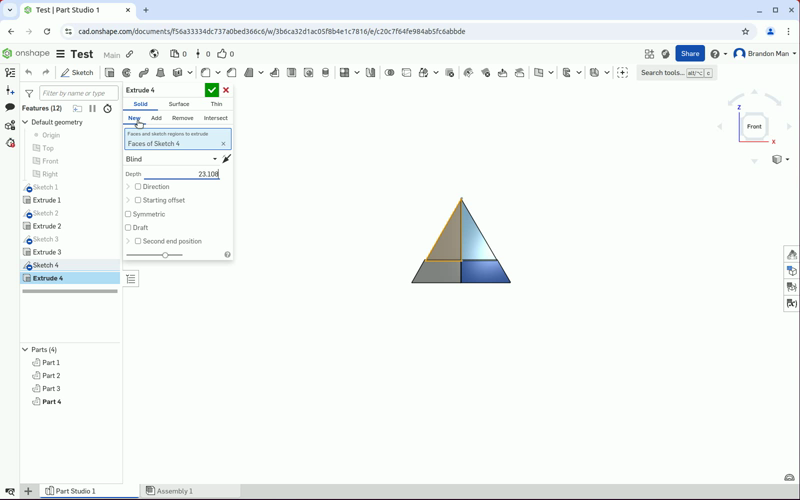
key(tab, 3)
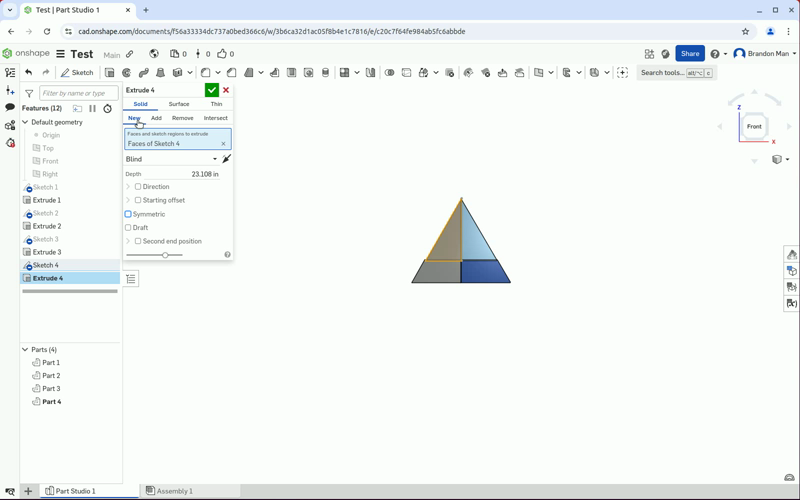
key(space)
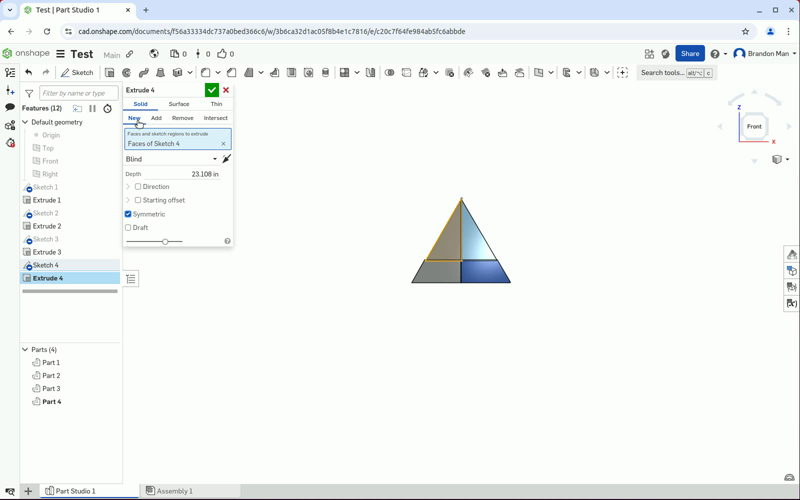
key(enter)
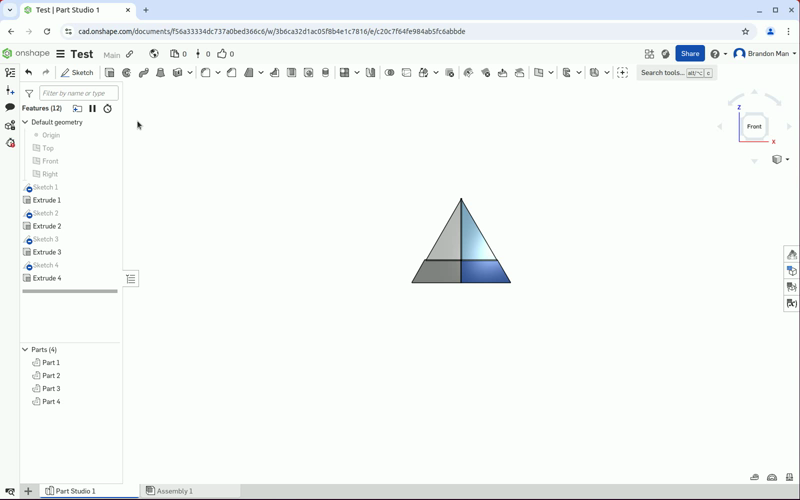
key(shift+h)
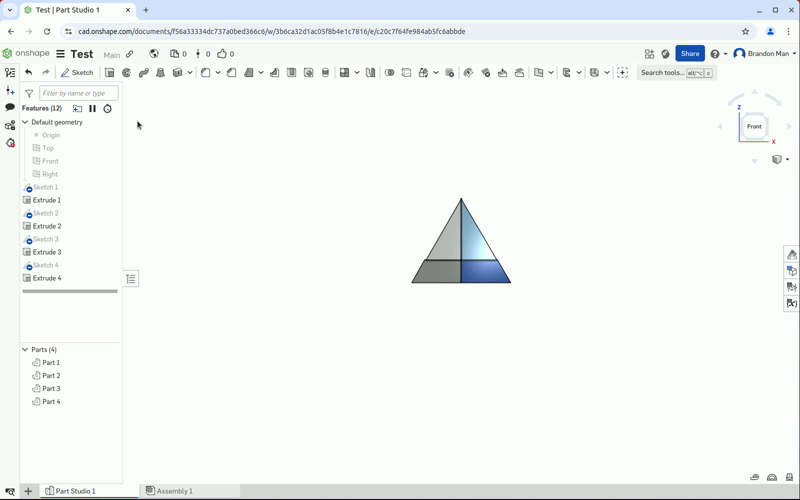
key(shift+h)
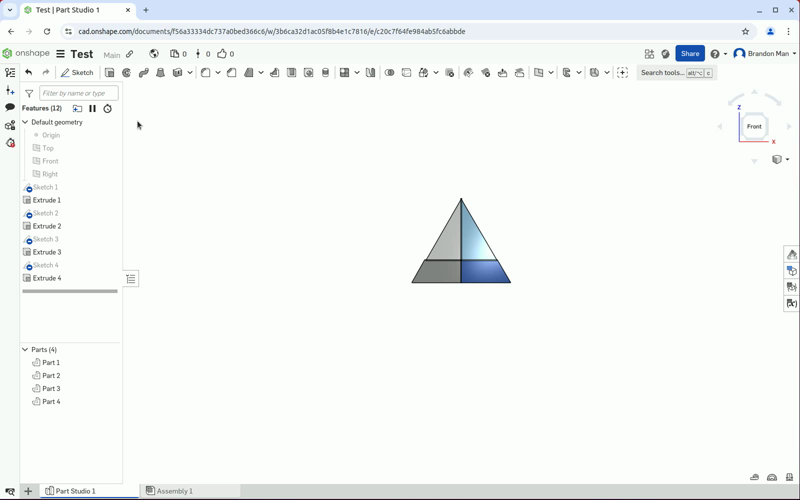
mouse_move(73, 189)
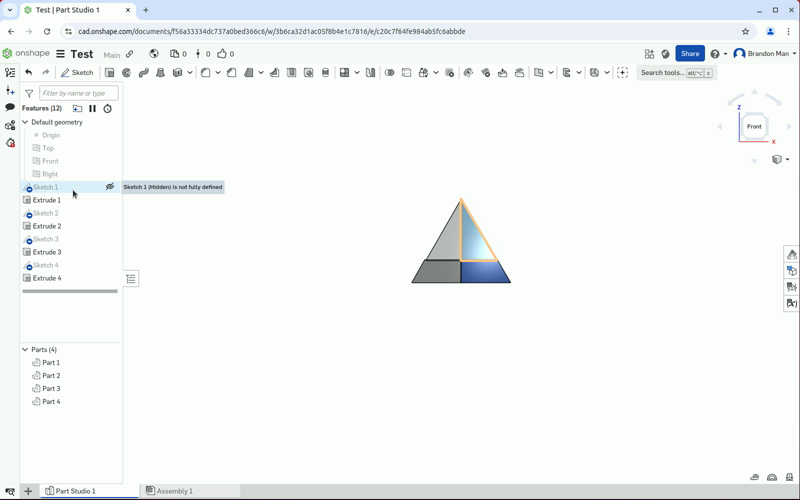
click(73, 189)
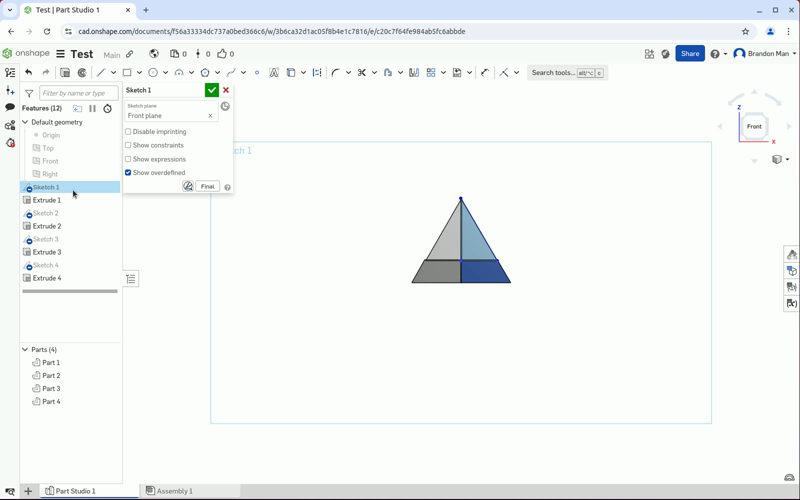
mouse_move(229, 92)
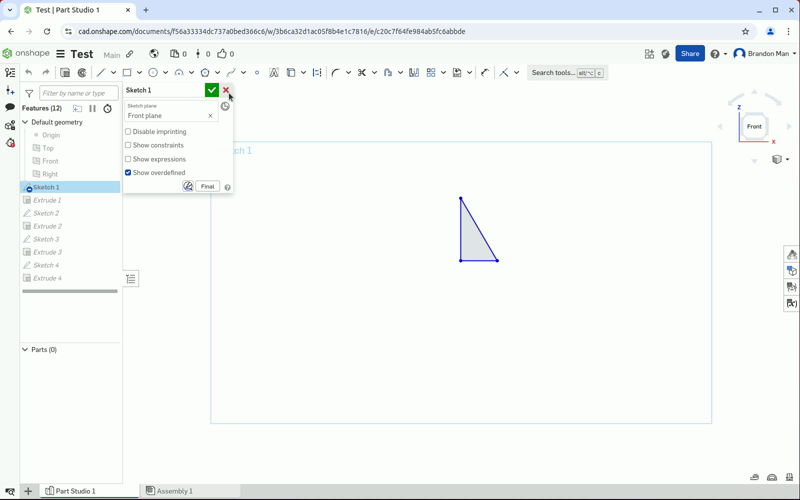
click(229, 92)
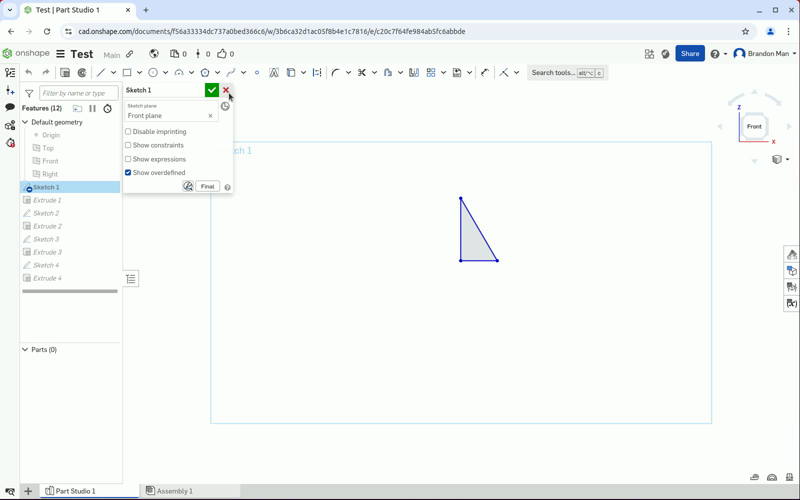
key(shift+s)
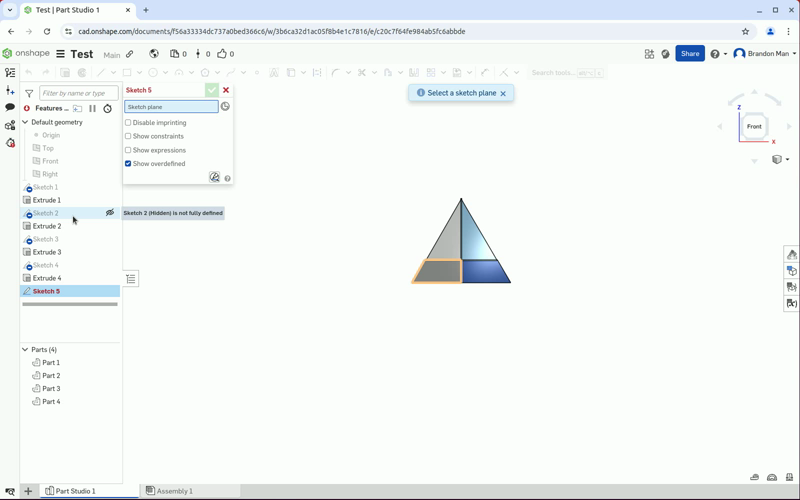
scroll(3)
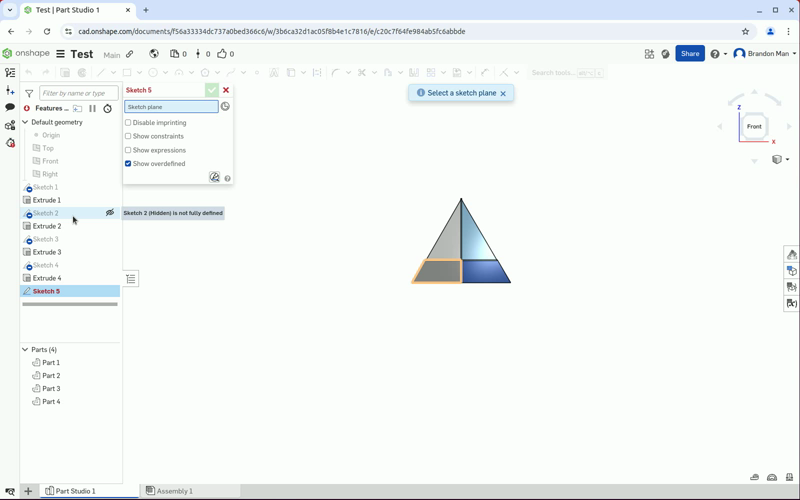
mouse_move(73, 163)
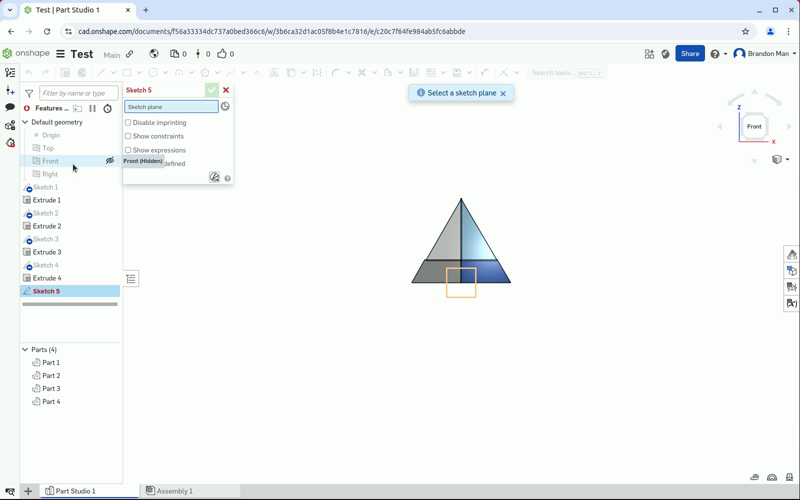
click(73, 163)
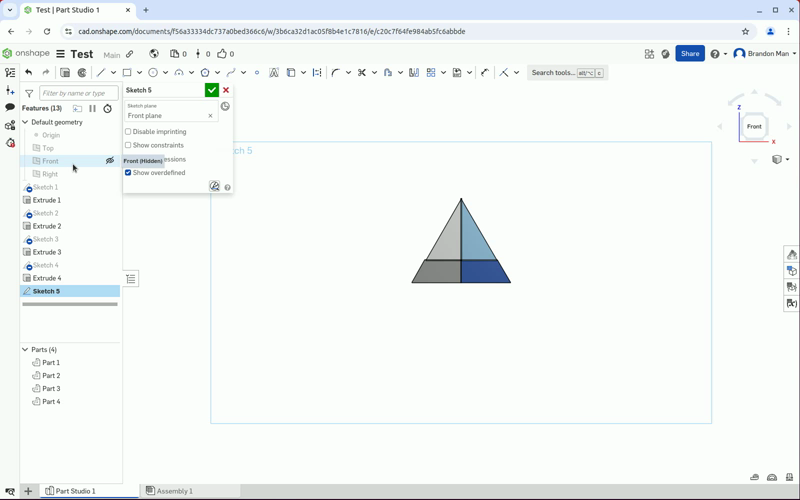
mouse_move(73, 352)
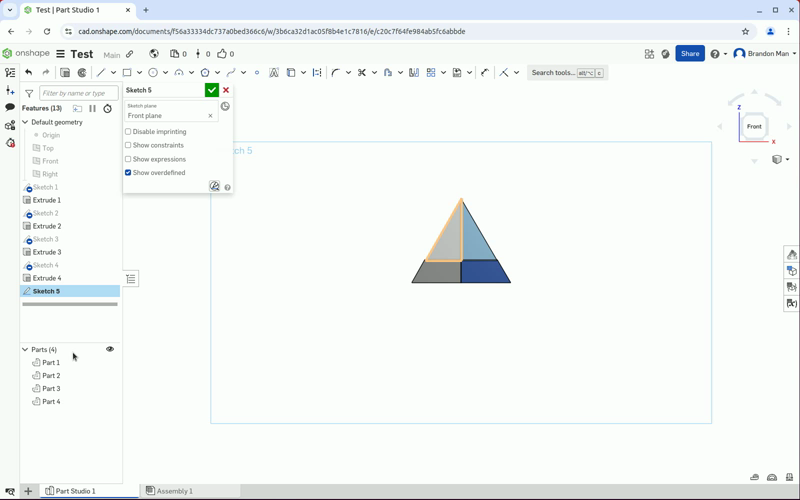
key(y)
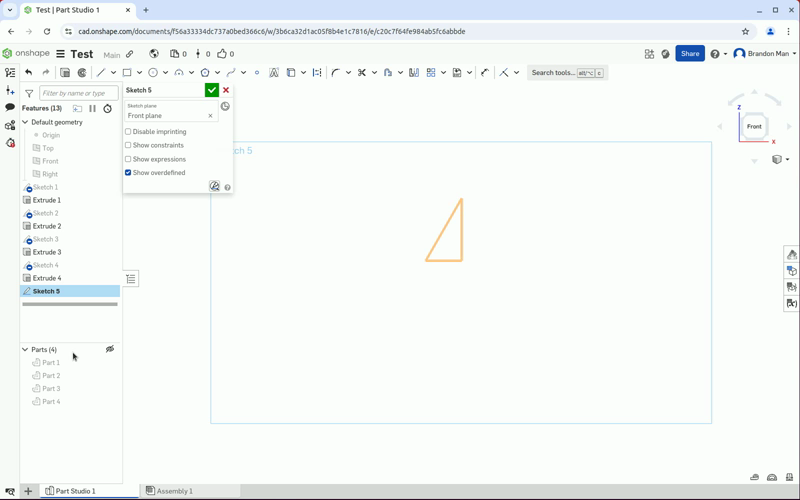
key(l)
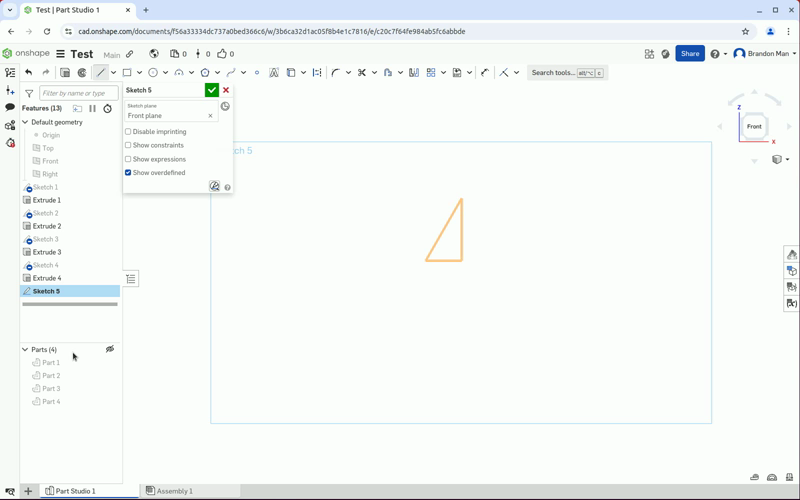
key_down(shift)
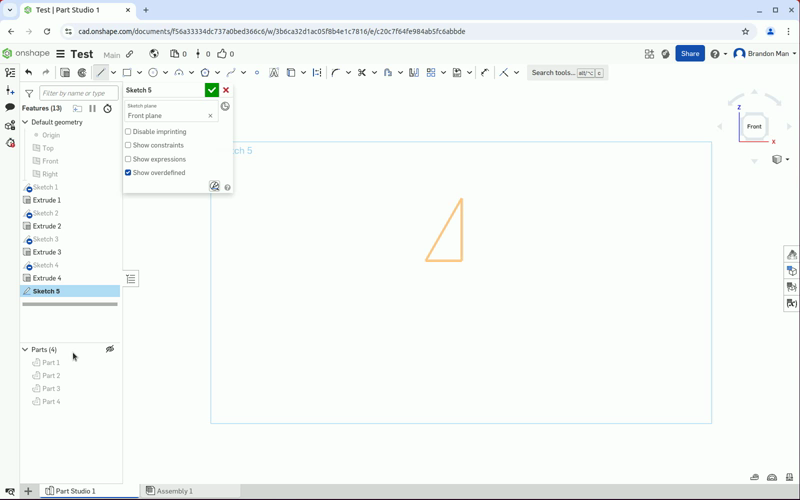
mouse_move(382, 282)
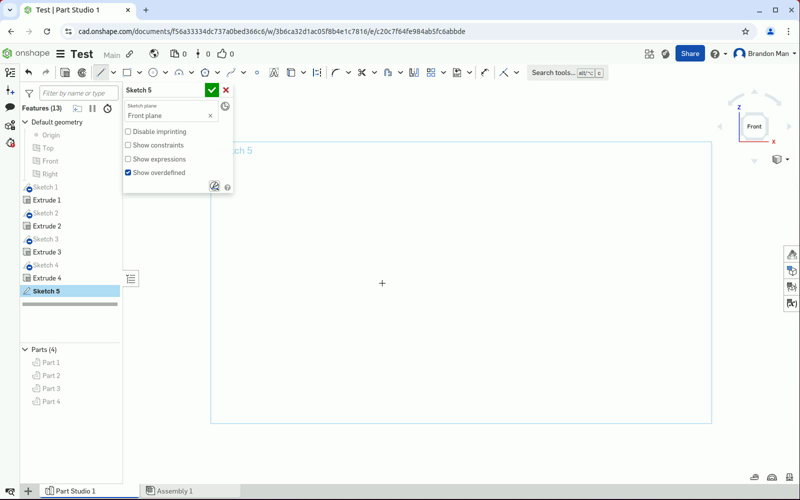
click(382, 282)
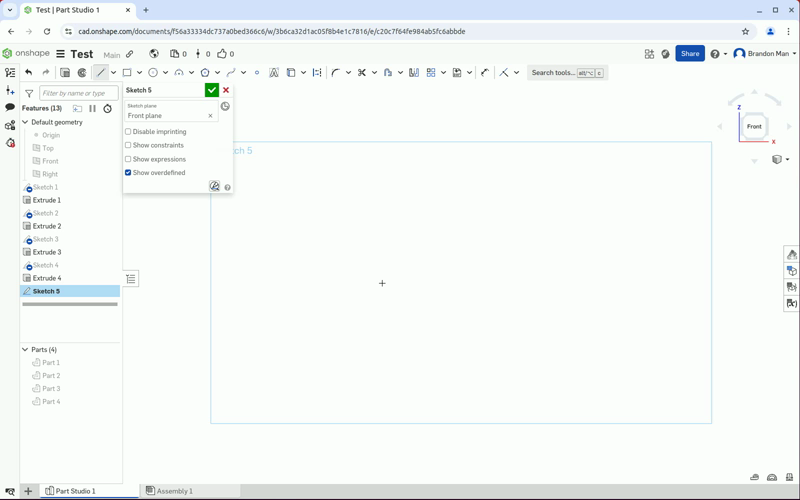
key_up(shift)
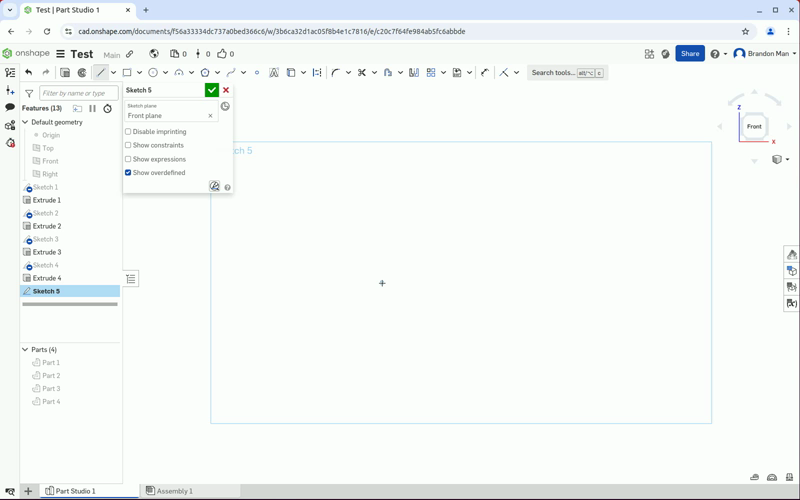
key_down(shift)
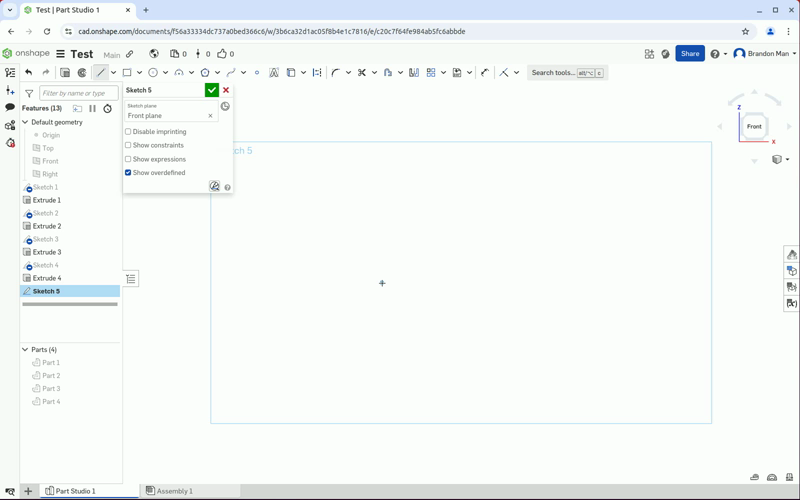
mouse_move(412, 282)
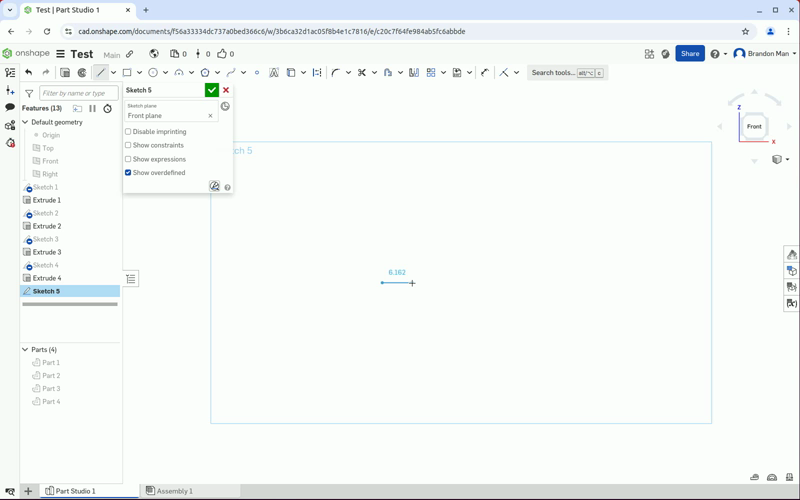
mouse_move(413, 282)
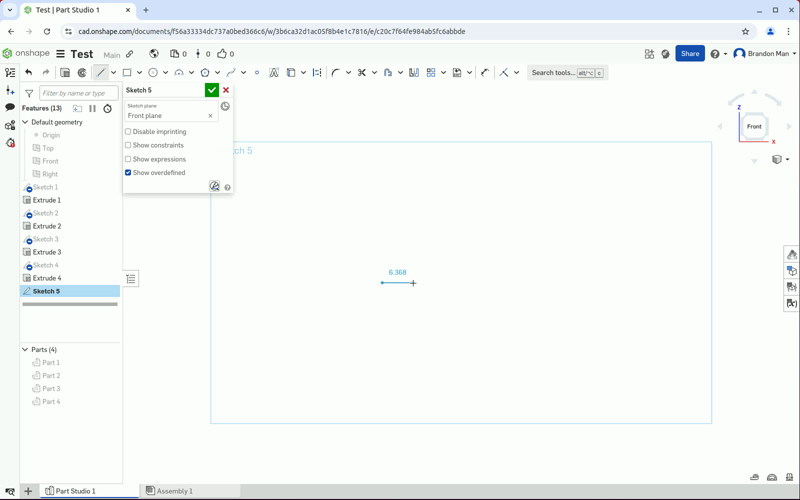
click(413, 282)
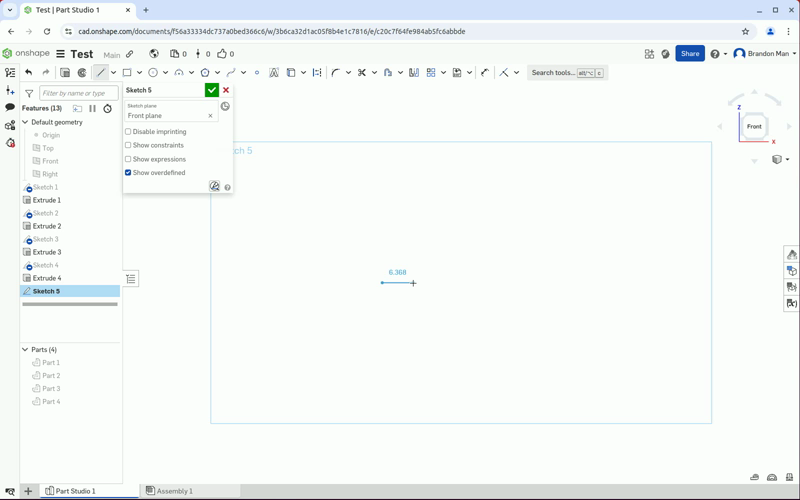
key_up(shift)
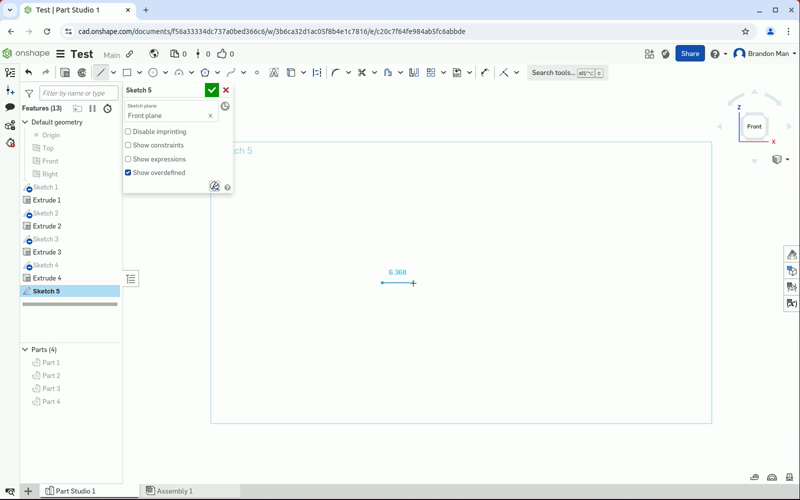
key_down(shift)
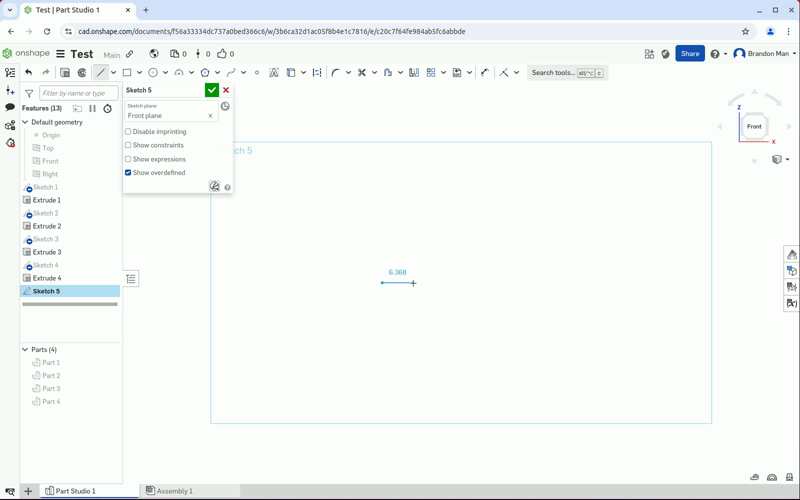
mouse_move(443, 282)
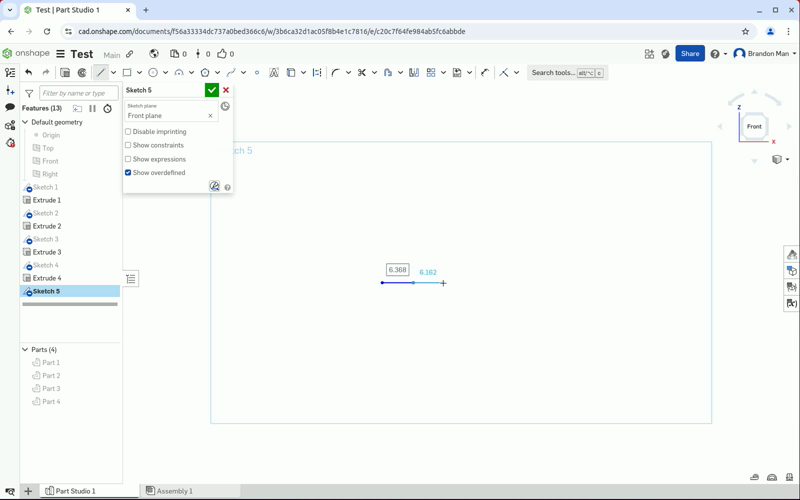
mouse_move(426, 259)
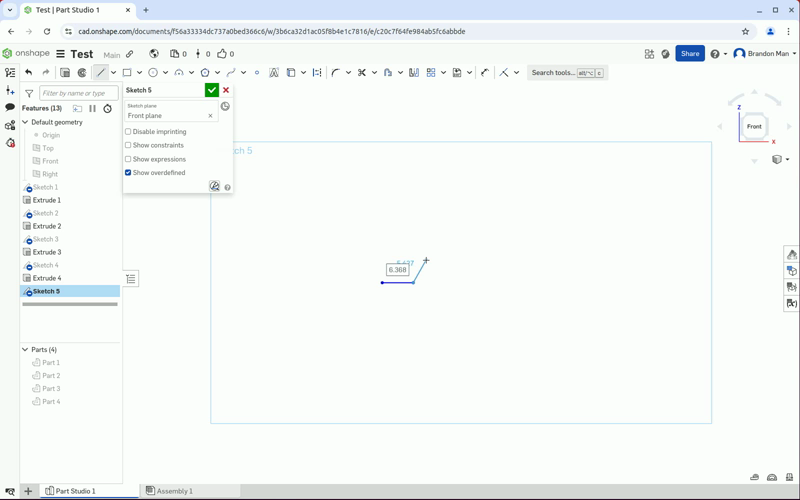
click(426, 259)
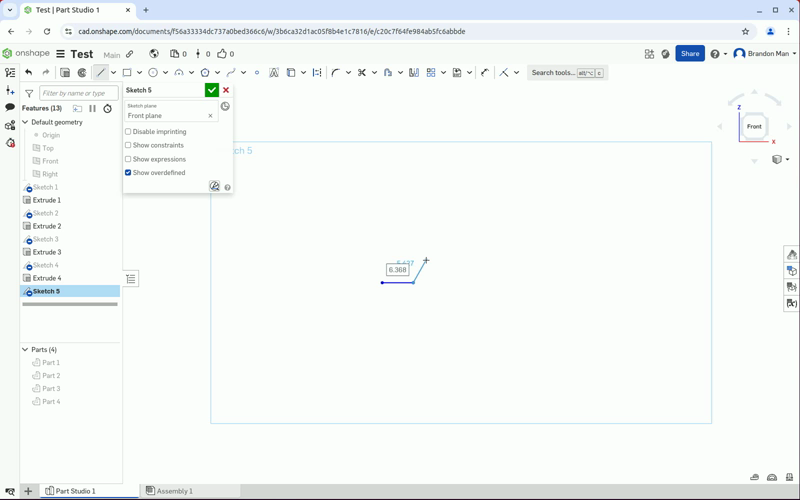
key_up(shift)
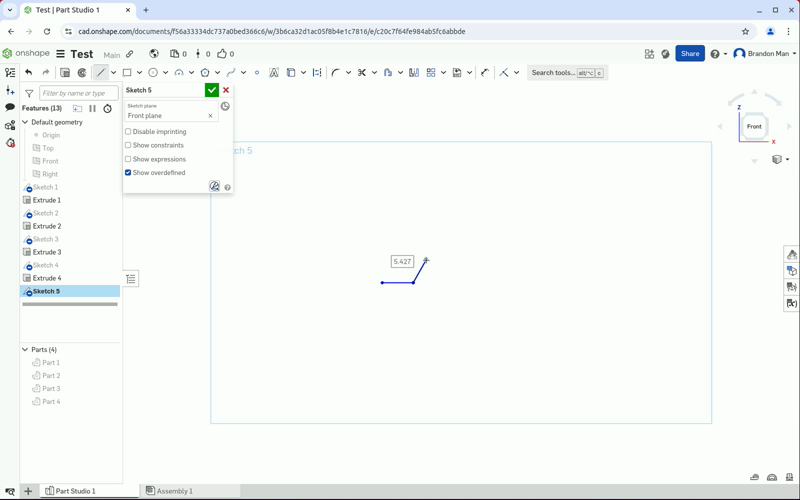
key_down(shift)
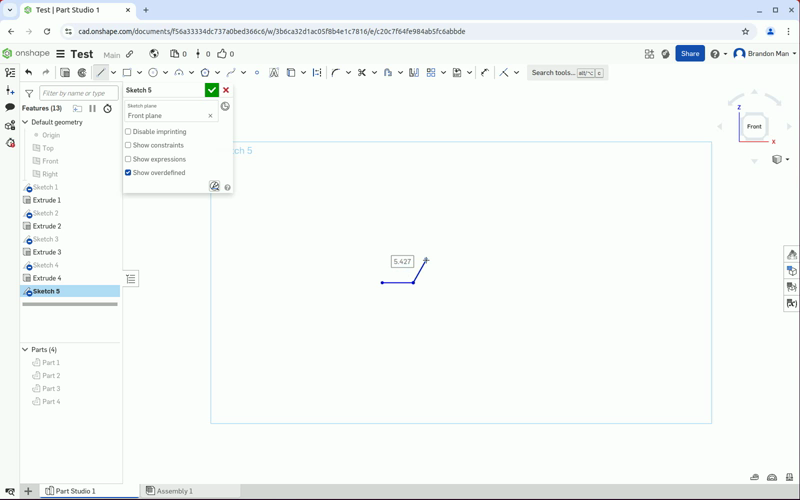
mouse_move(456, 259)
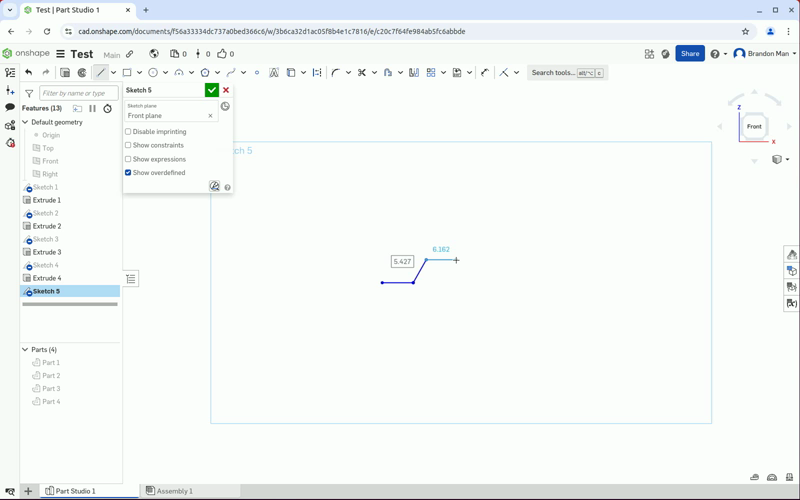
mouse_move(382, 259)
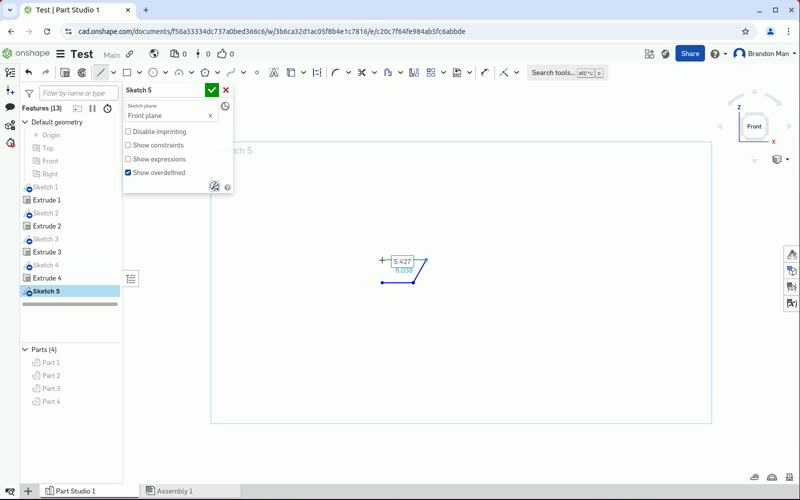
click(382, 259)
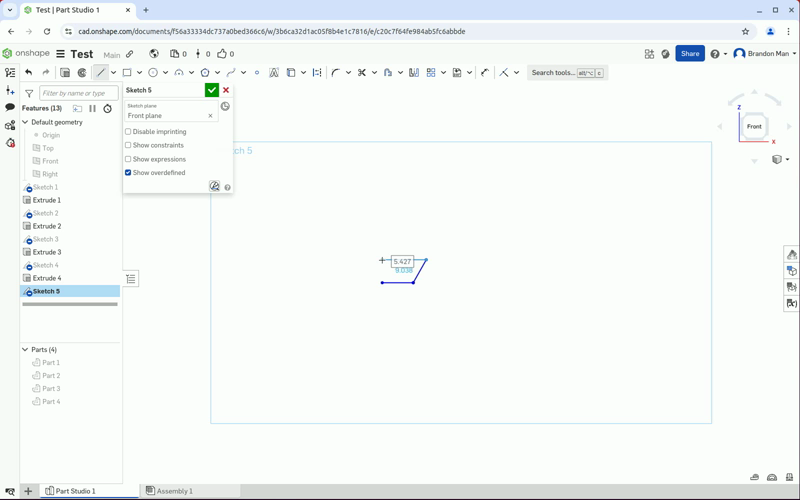
key_up(shift)
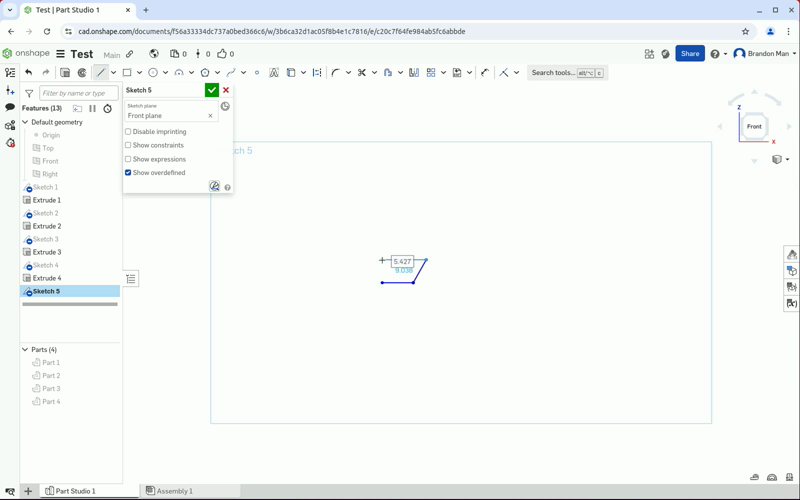
mouse_move(412, 259)
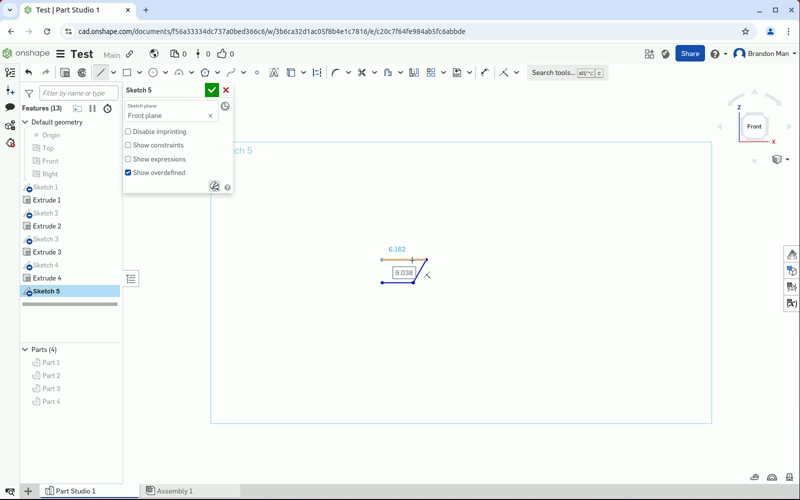
key_down(shift)
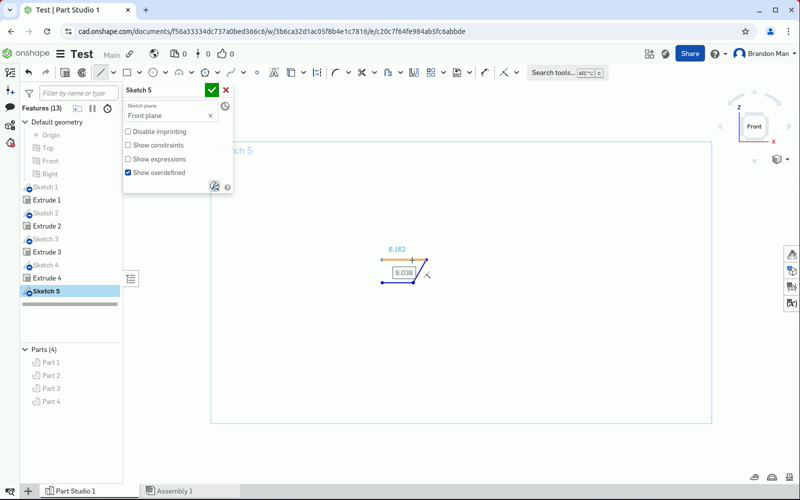
mouse_move(382, 282)
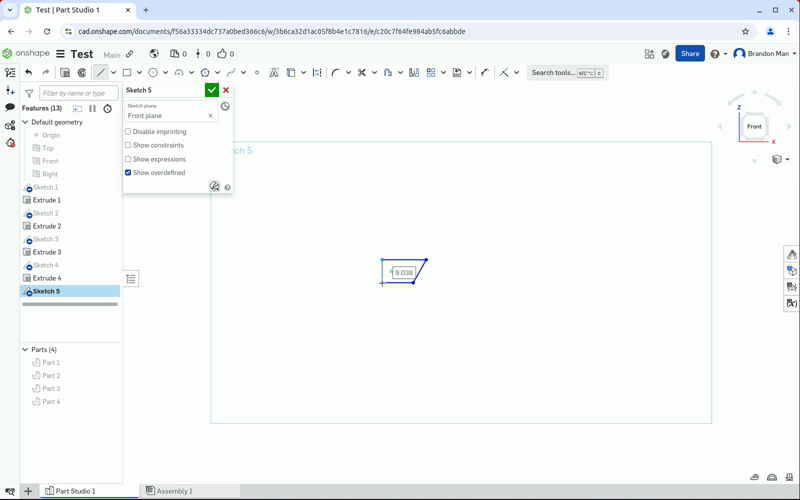
key_up(shift)
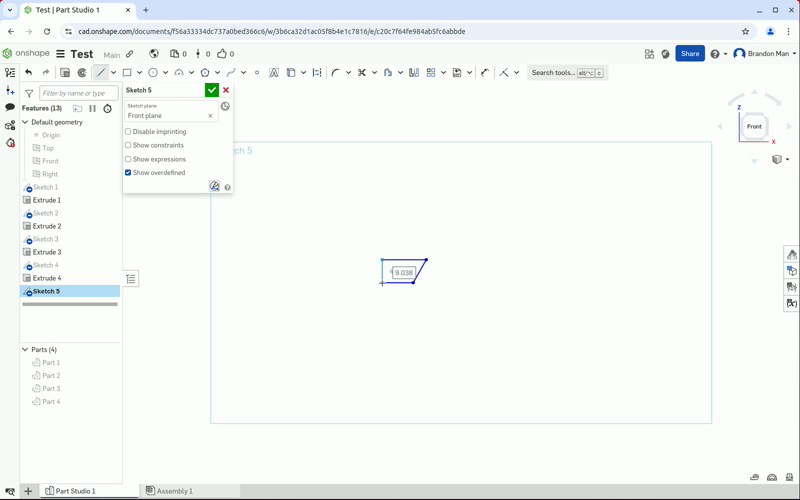
click(382, 282)
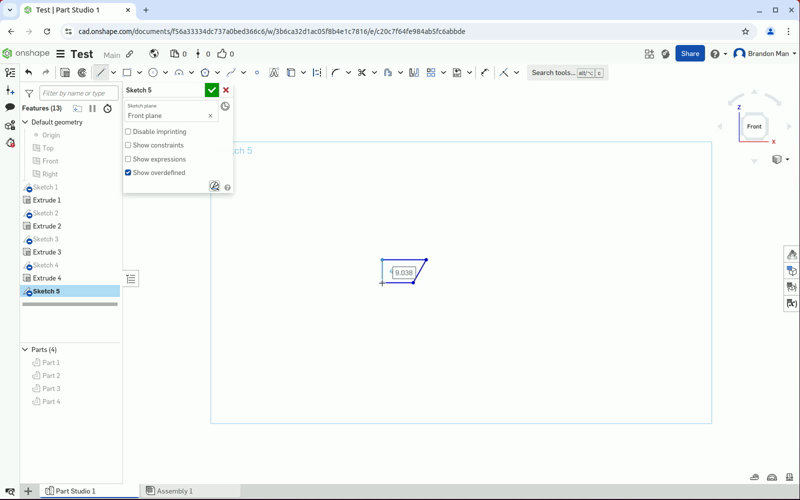
key(esc)
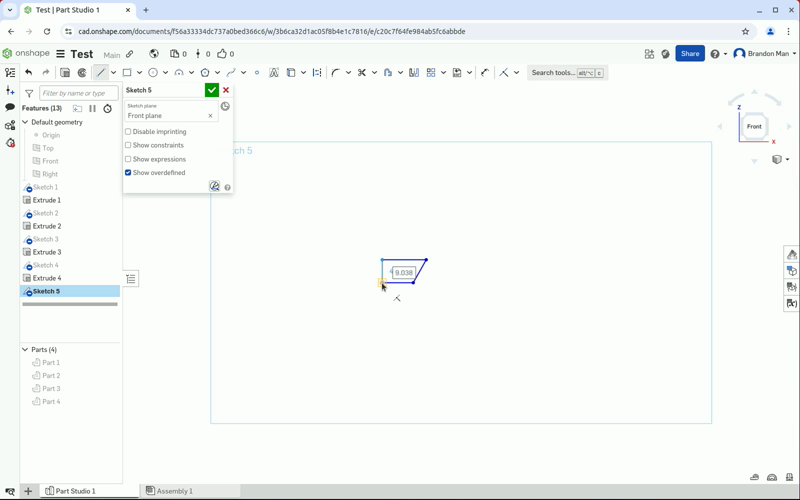
mouse_move(403, 268)
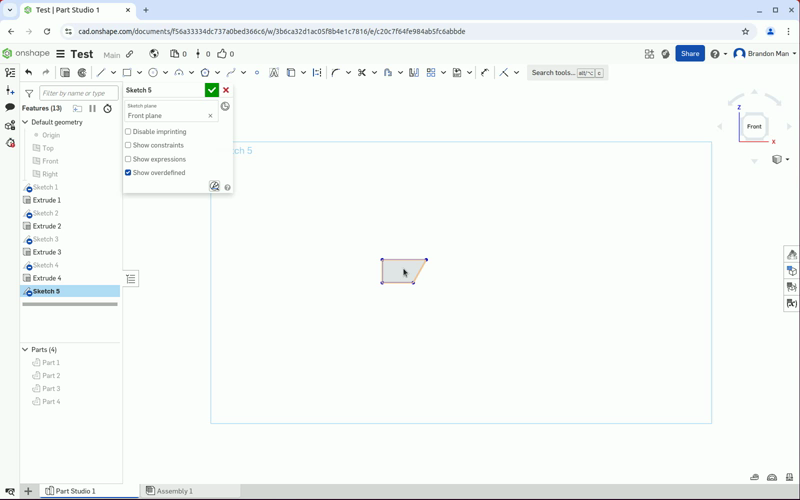
scroll(6)
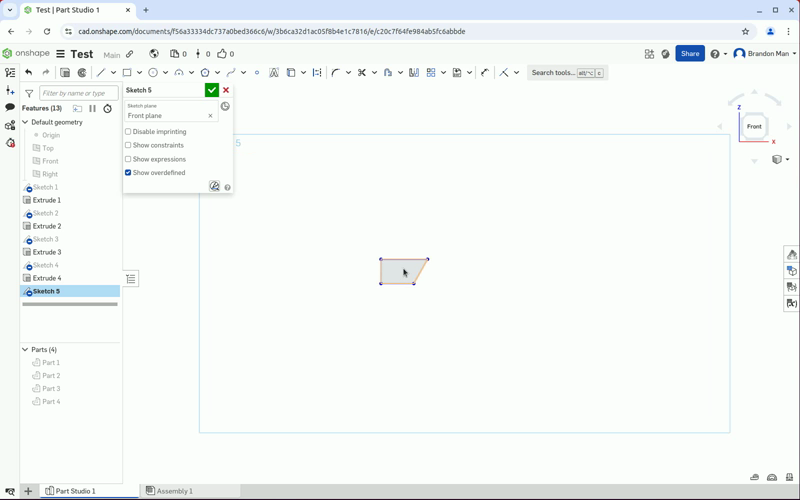
scroll(6)
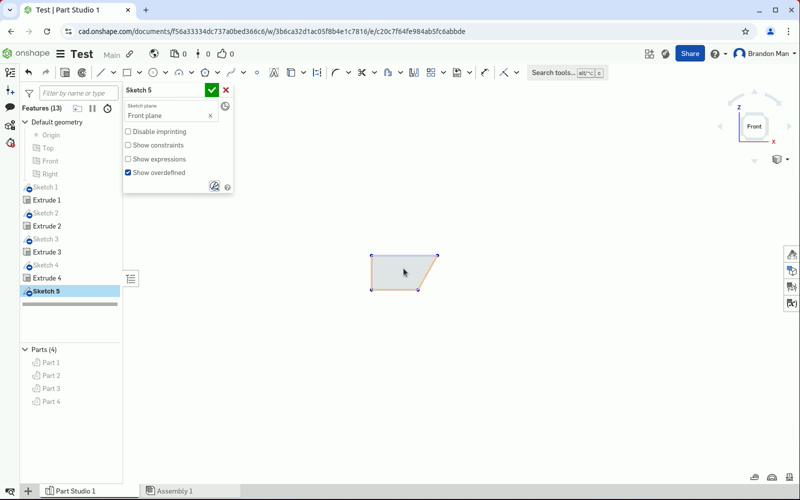
scroll(6)
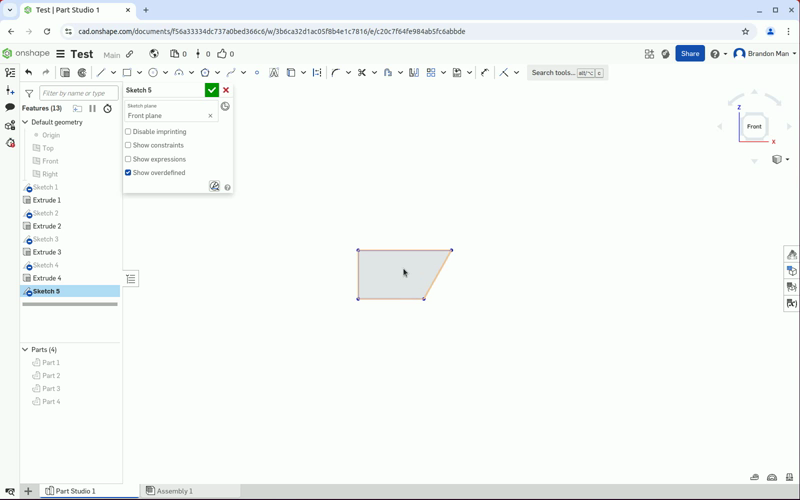
scroll(6)
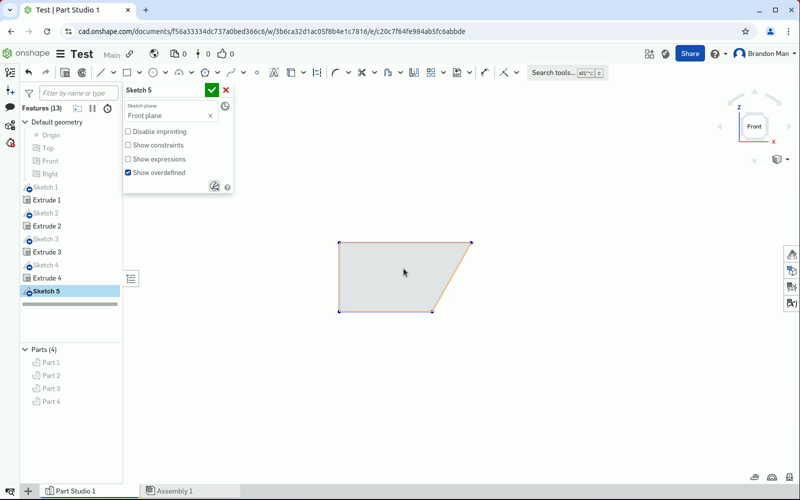
scroll(6)
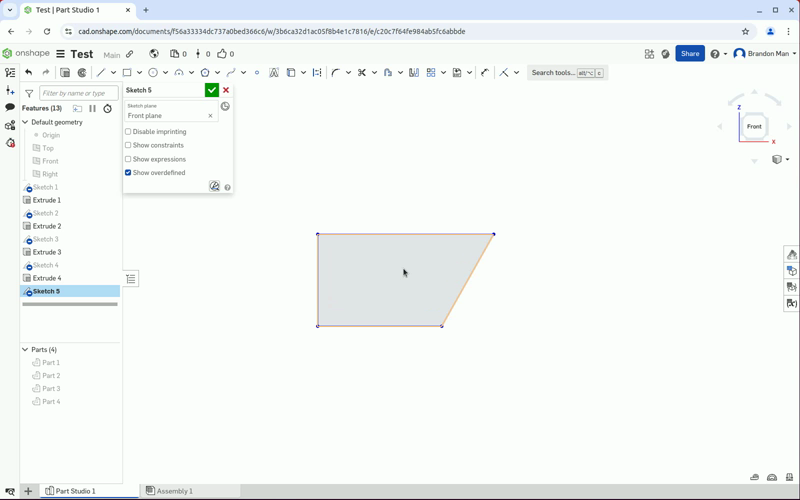
scroll(6)
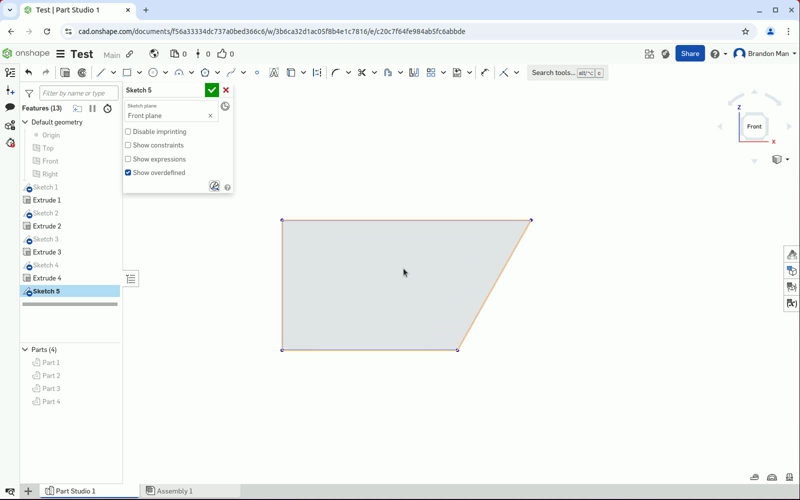
scroll(6)
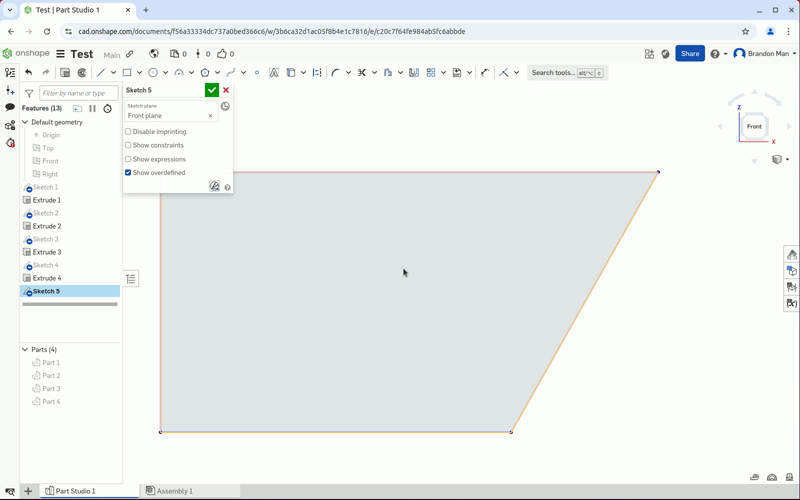
click(403, 268)
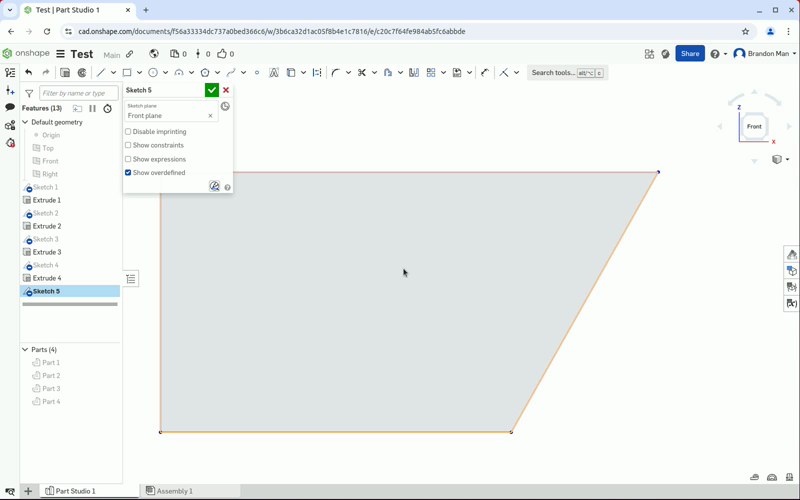
scroll(-6)
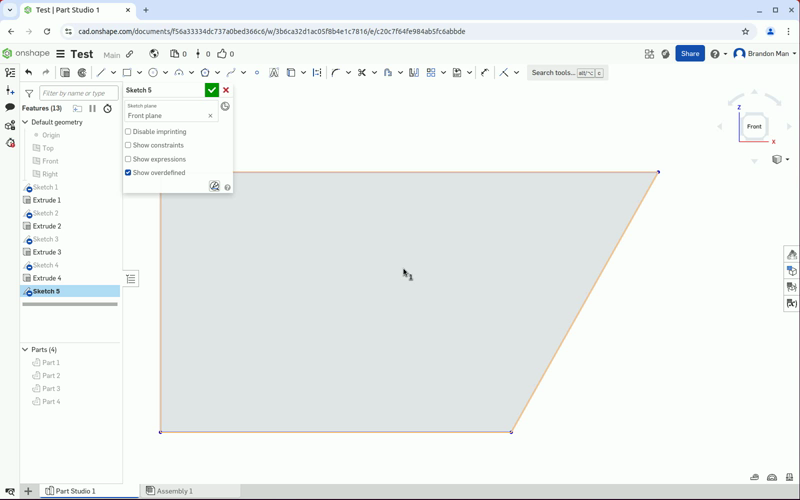
scroll(-6)
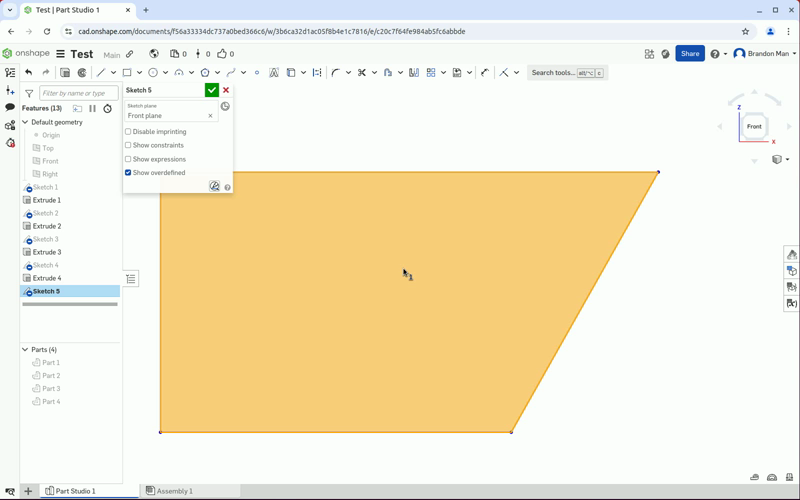
scroll(-6)
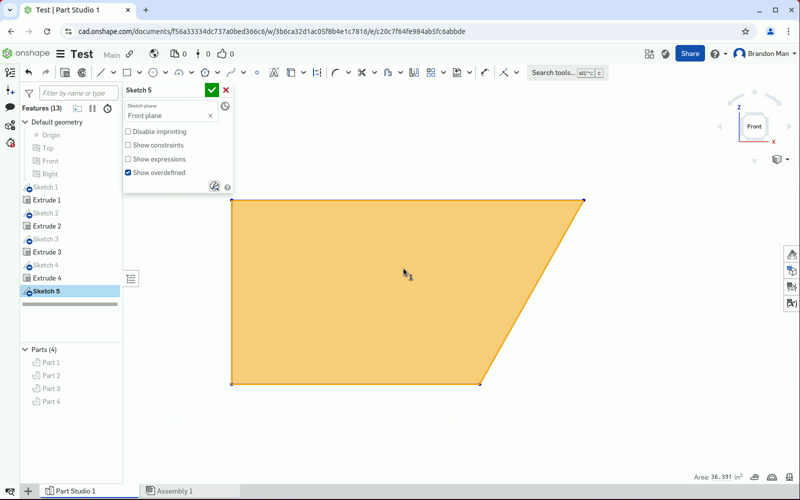
scroll(-6)
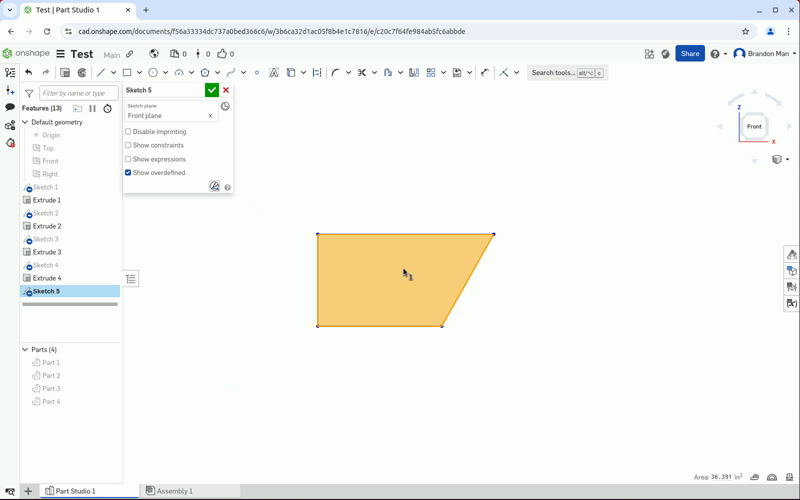
scroll(-6)
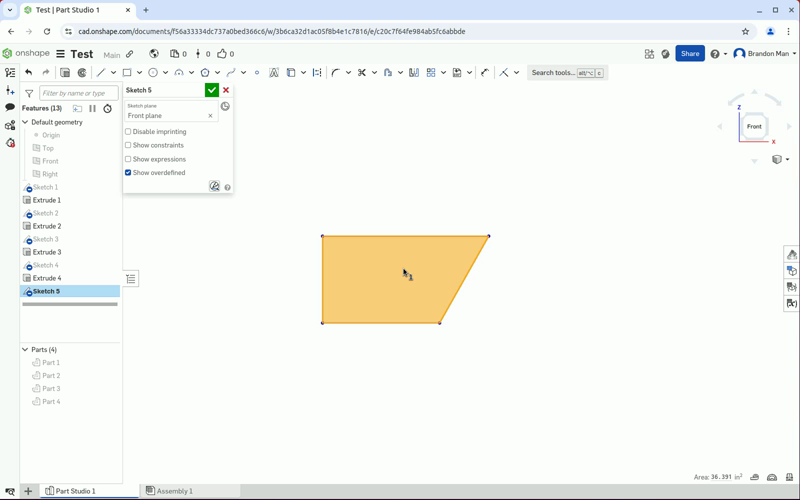
scroll(-6)
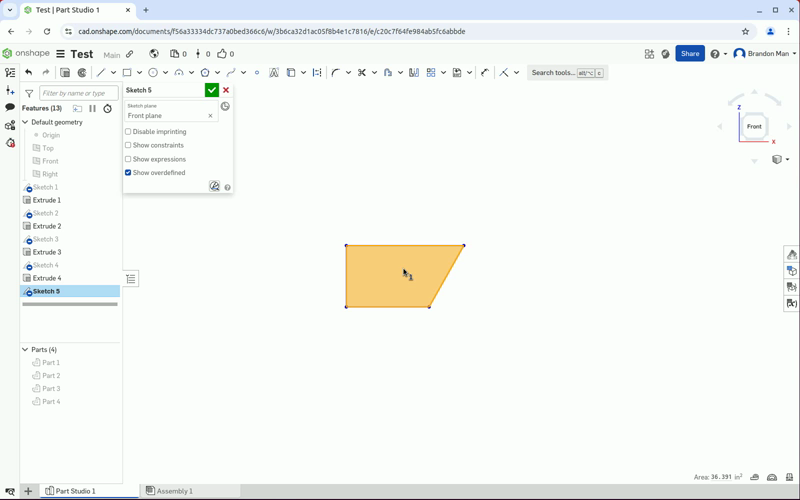
scroll(-6)
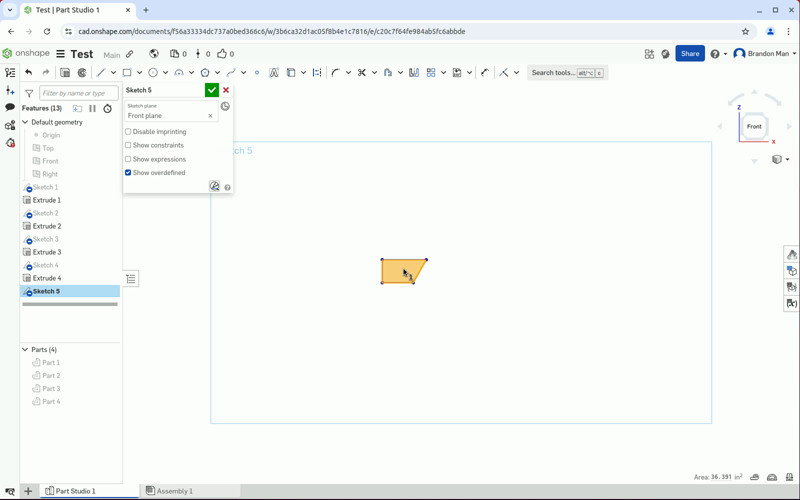
mouse_move(73, 352)
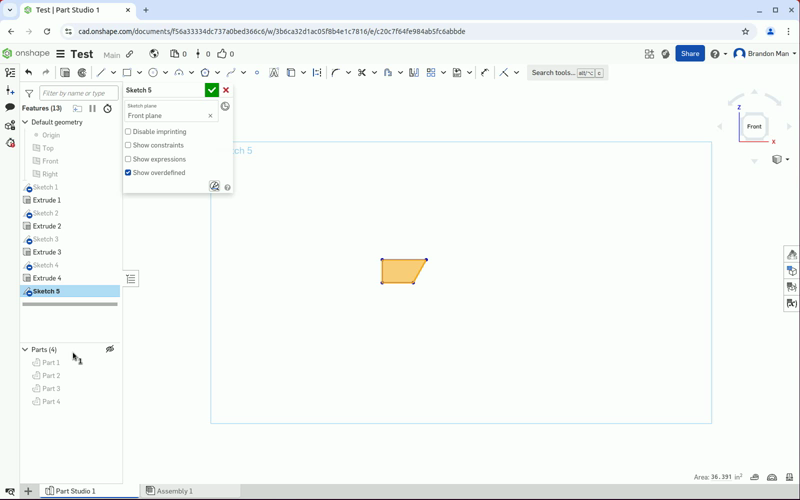
key(shift+y)
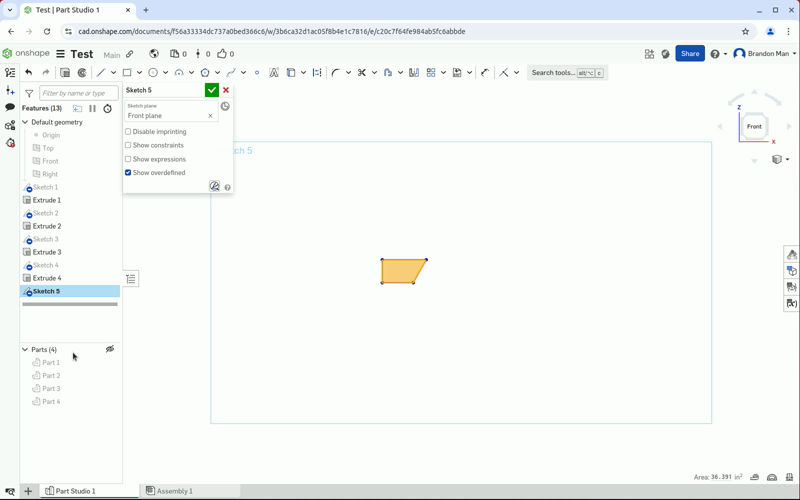
key(shift+e)
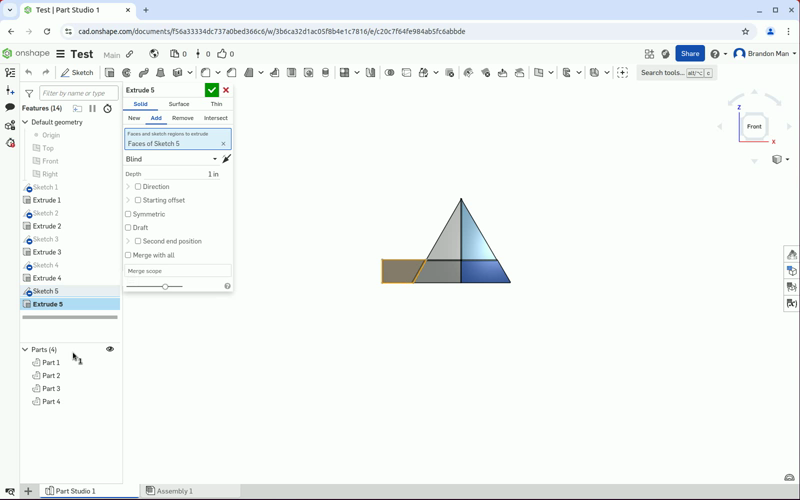
mouse_move(143, 106)
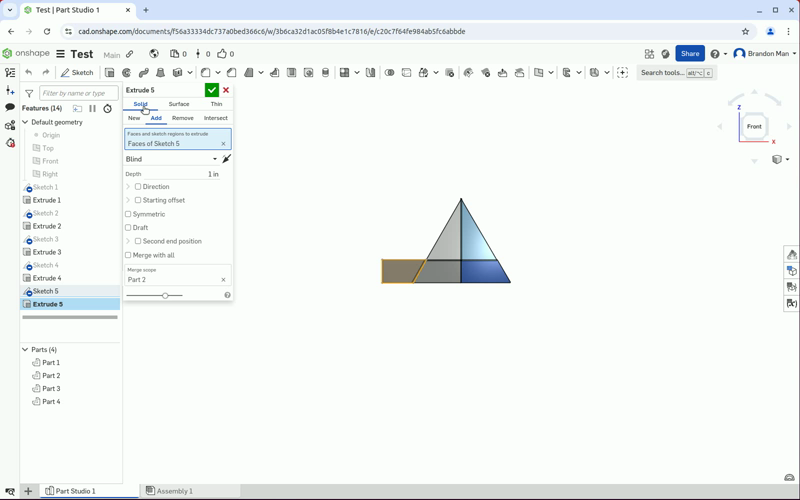
click(143, 106)
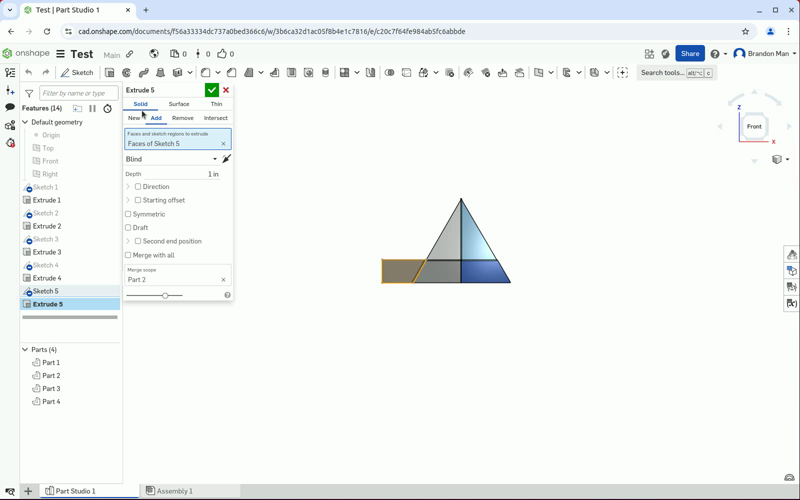
mouse_move(137, 120)
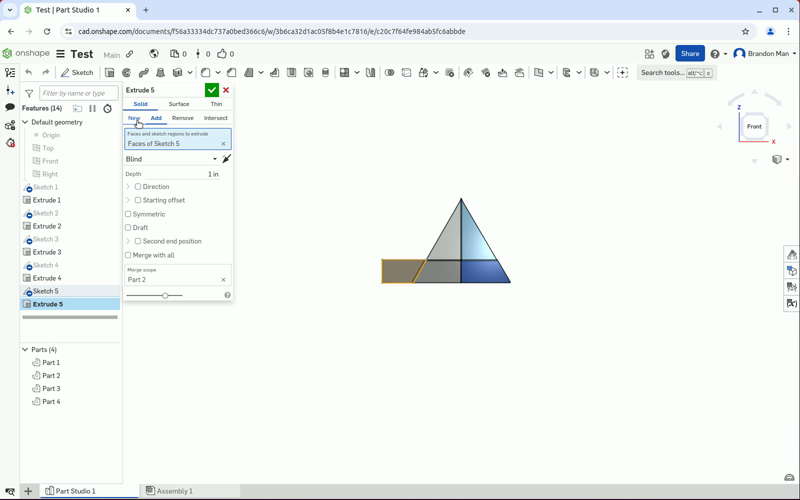
click(137, 120)
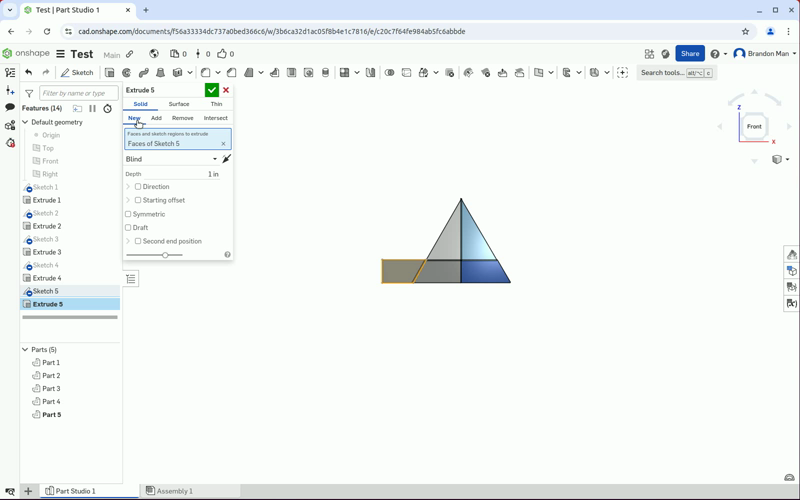
key(tab, 4)
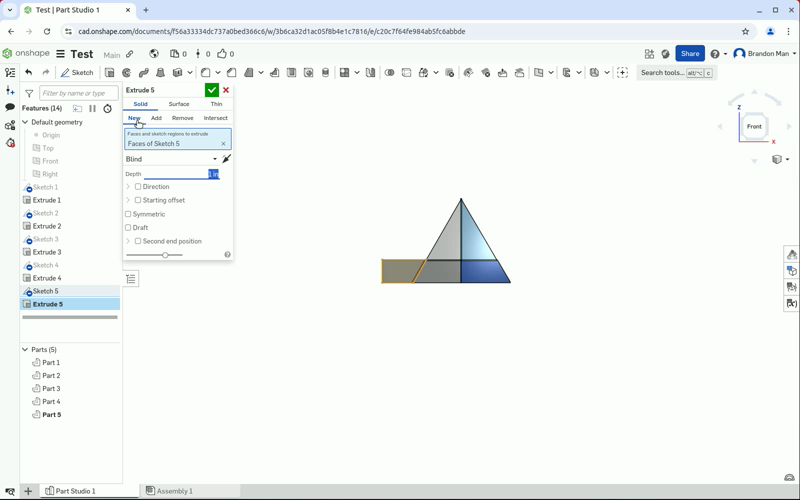
text(13.962)
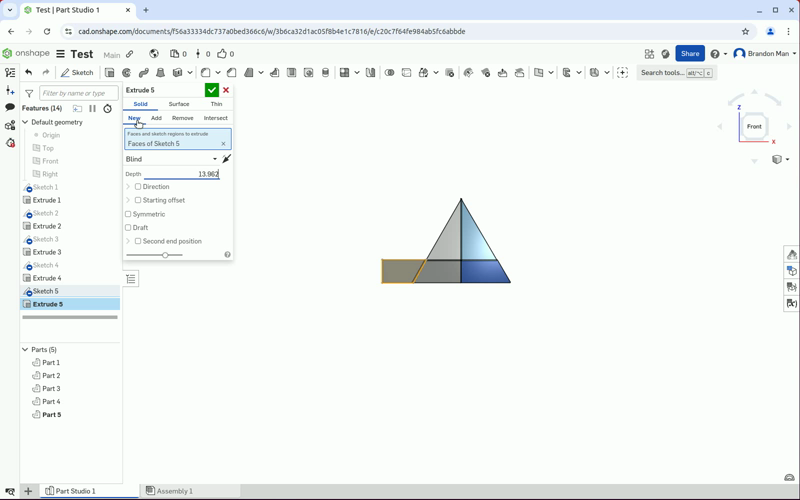
key(tab, 3)
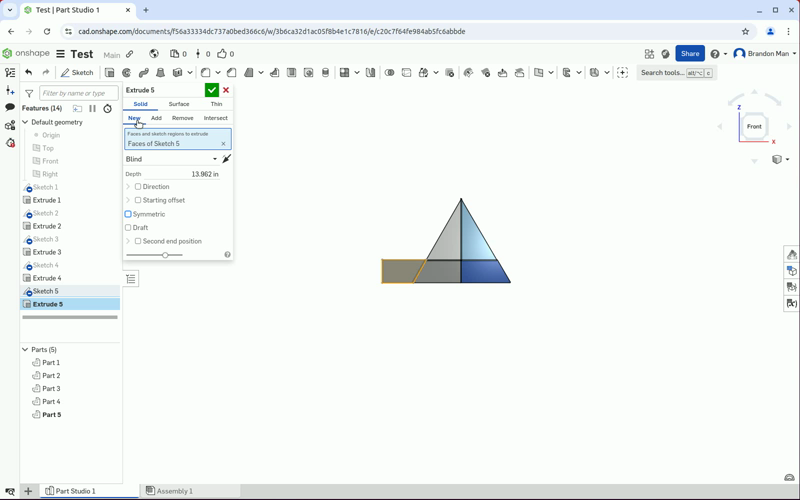
key(space)
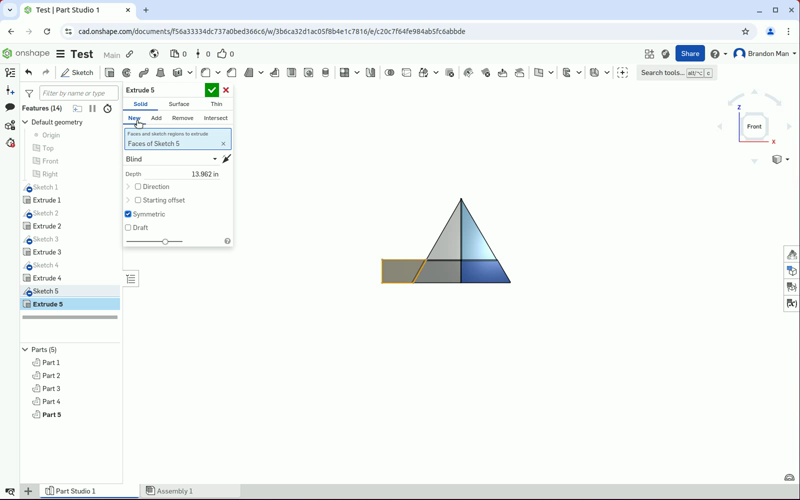
key(enter)
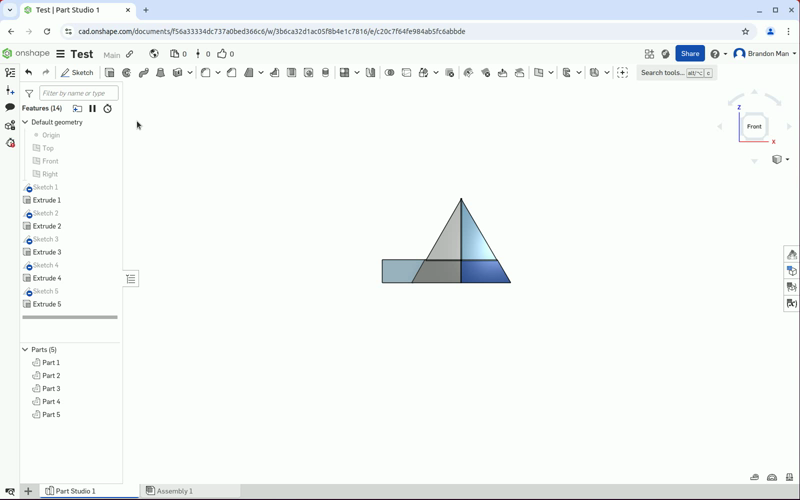
key(shift+h)
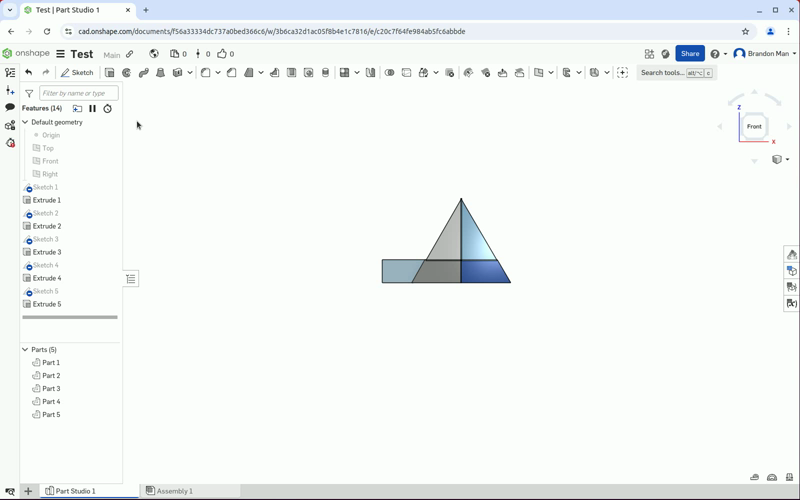
key(shift+h)
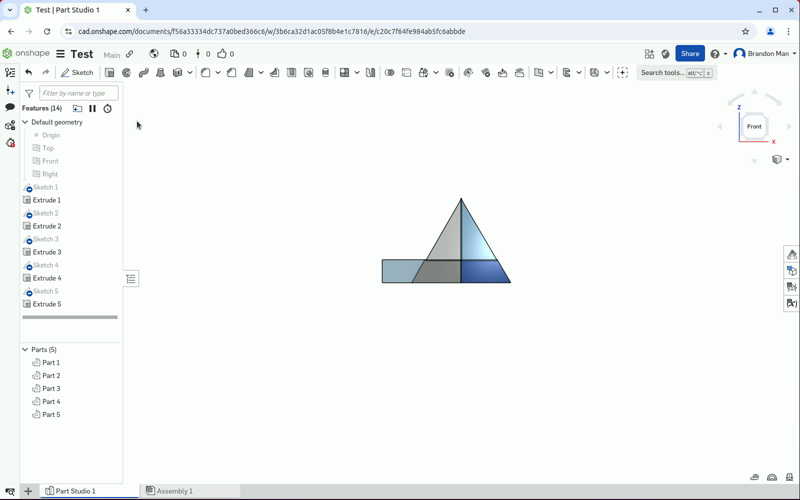
mouse_move(73, 189)
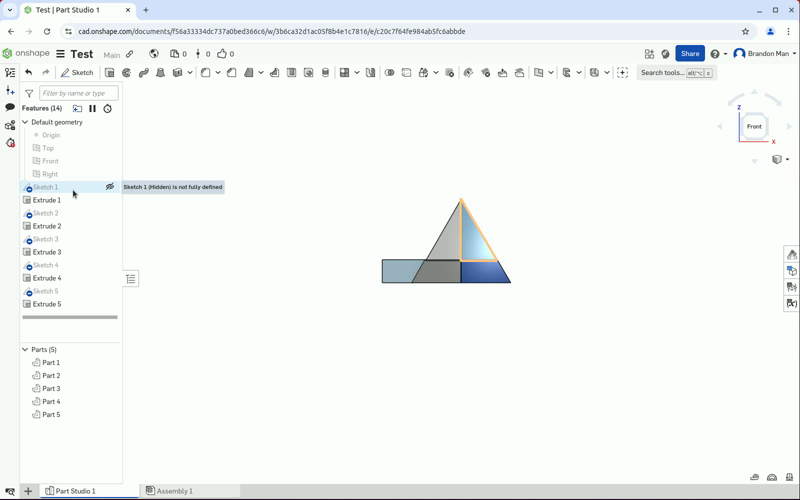
click(73, 189)
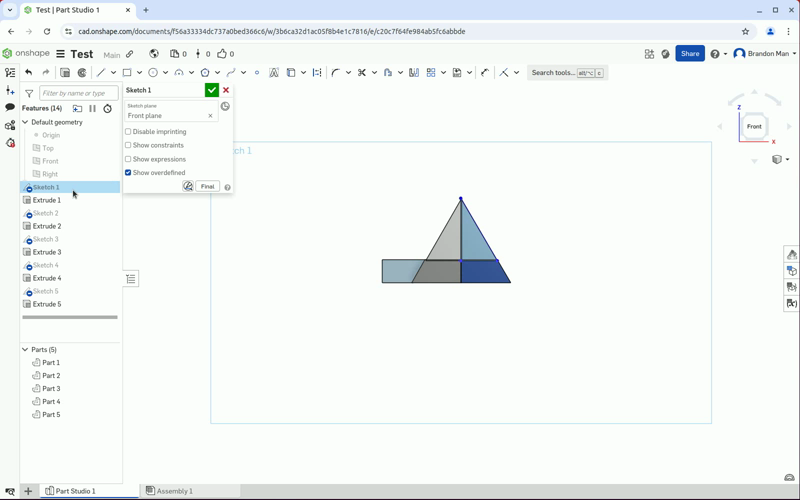
mouse_move(229, 92)
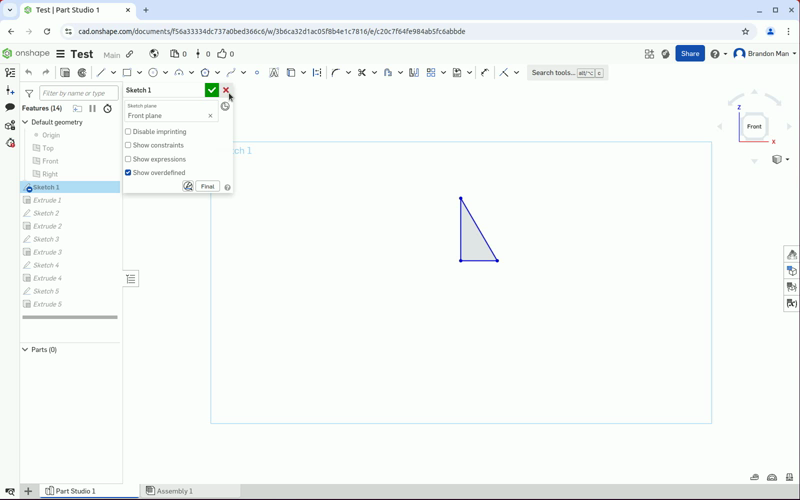
click(229, 92)
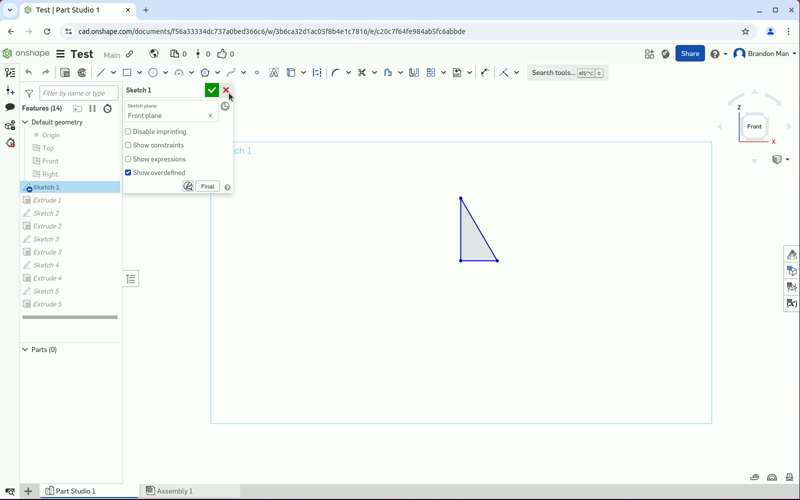
key(shift+s)
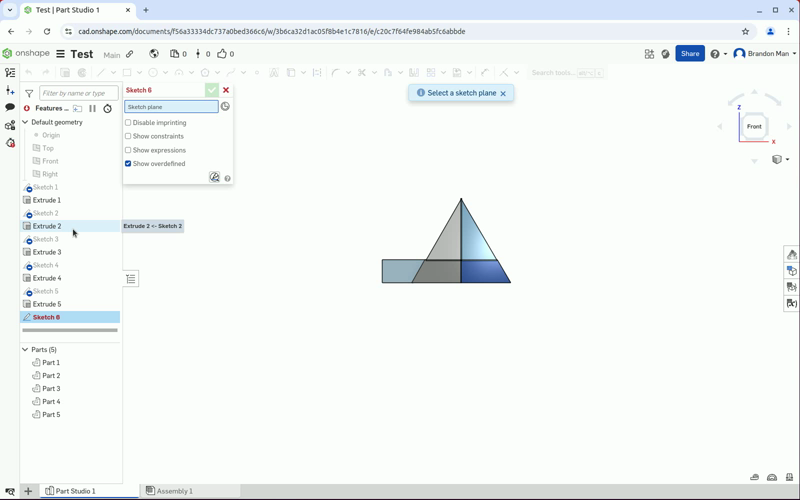
scroll(3)
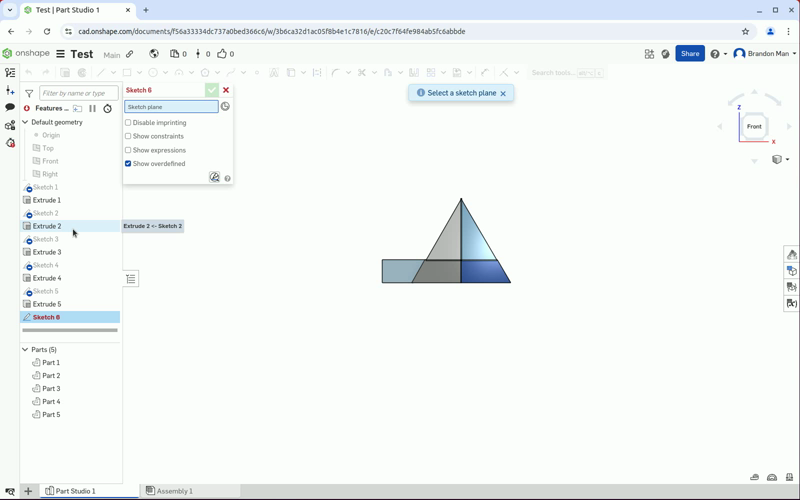
mouse_move(73, 163)
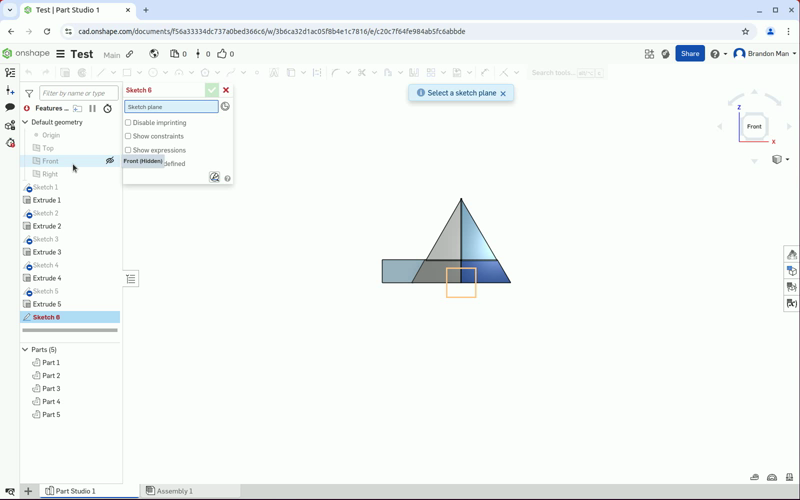
click(73, 163)
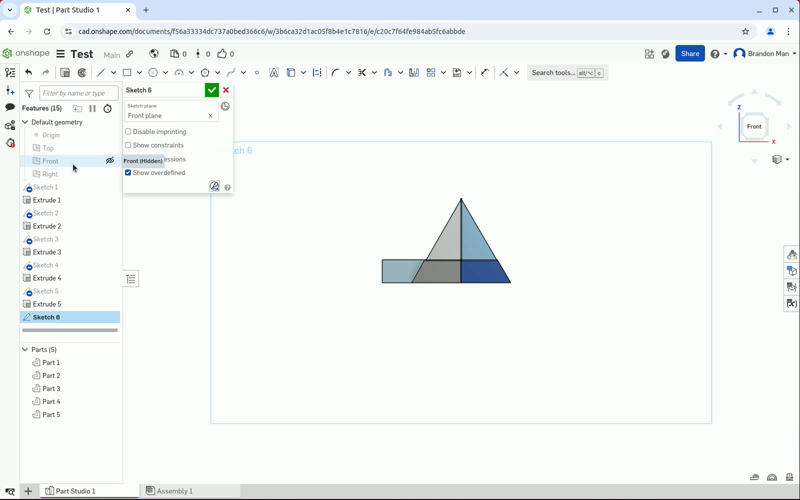
mouse_move(73, 352)
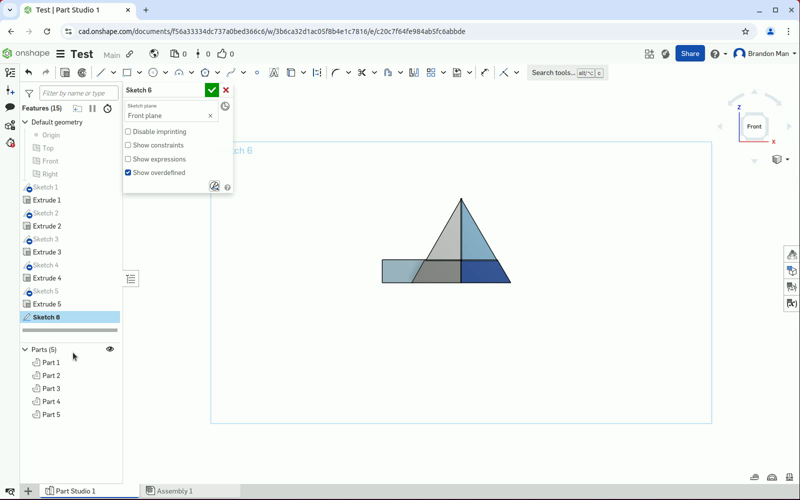
key(y)
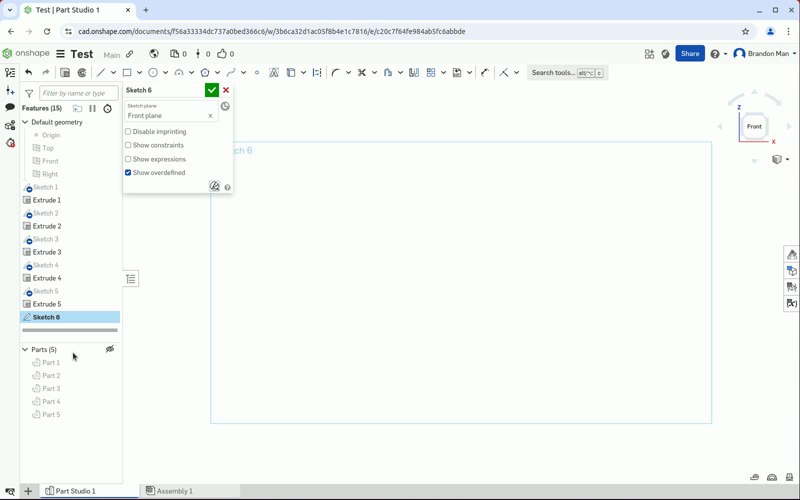
key(l)
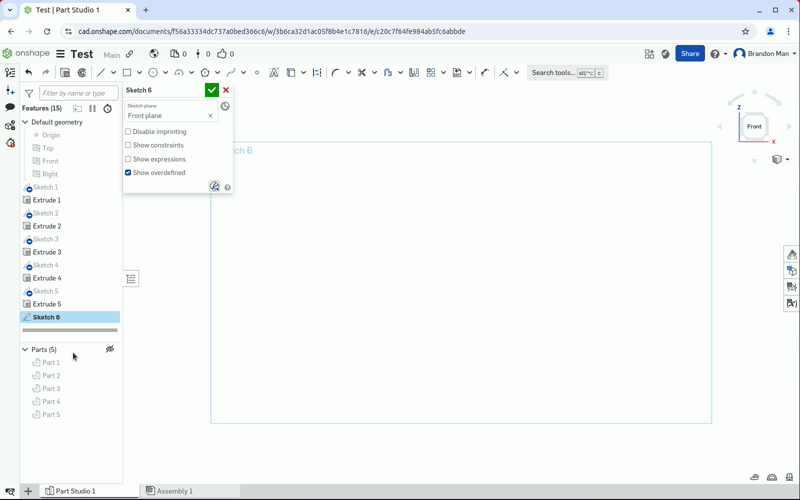
key_down(shift)
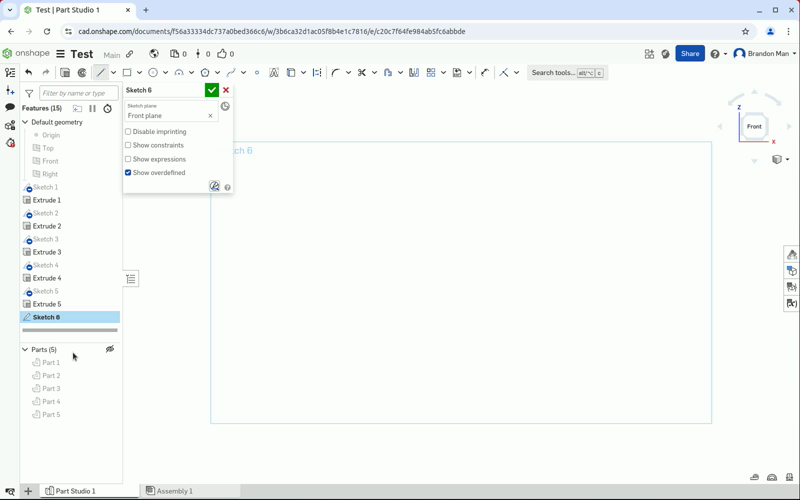
mouse_move(495, 260)
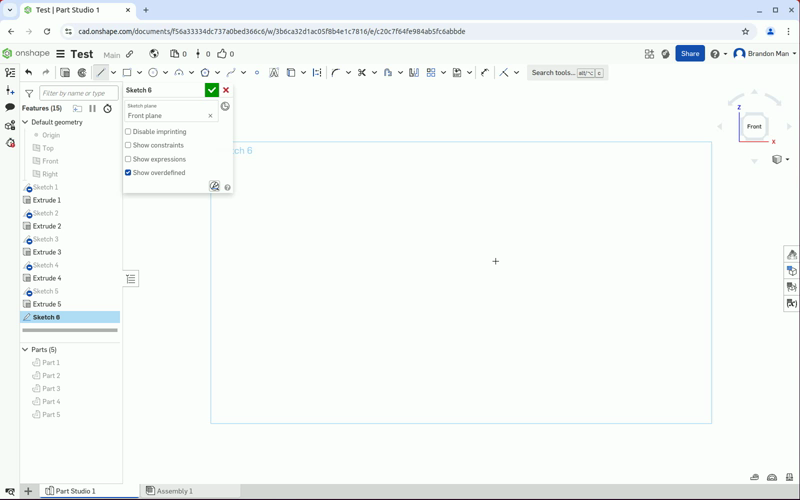
click(495, 260)
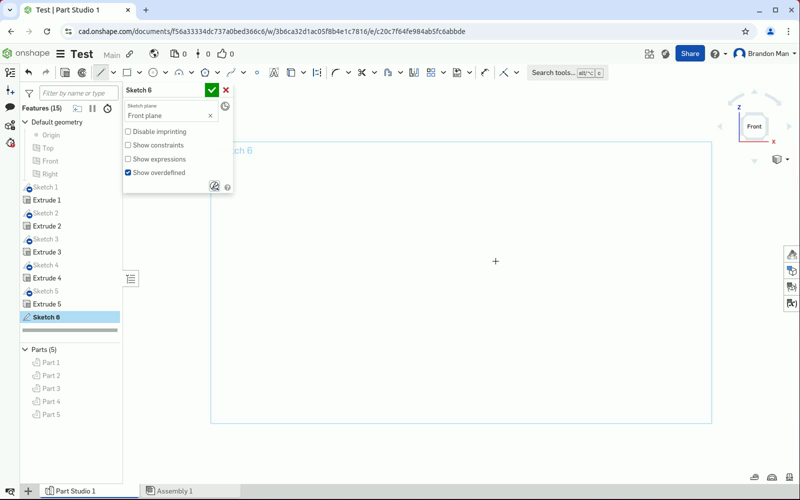
key_up(shift)
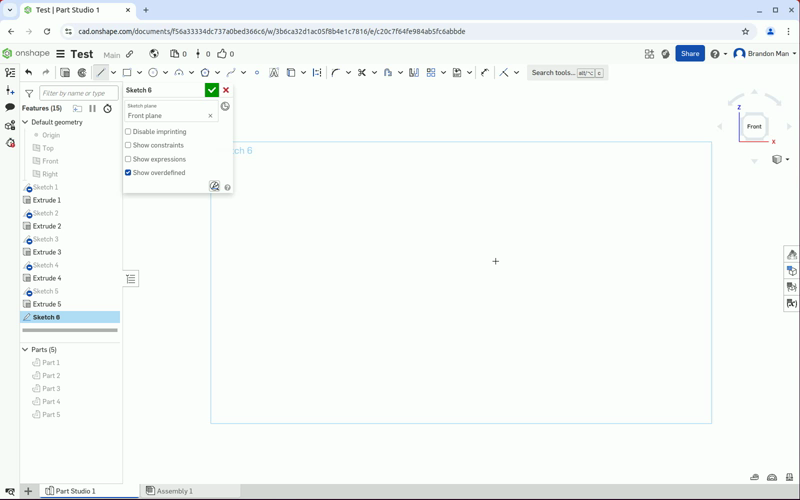
key_down(shift)
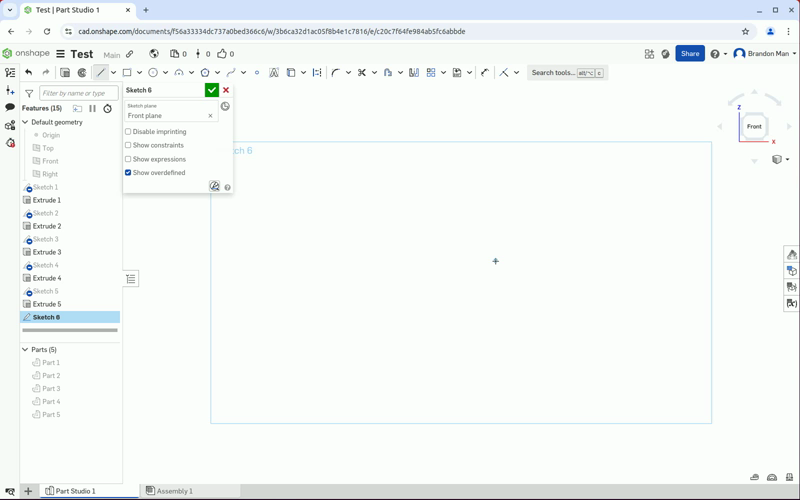
mouse_move(525, 260)
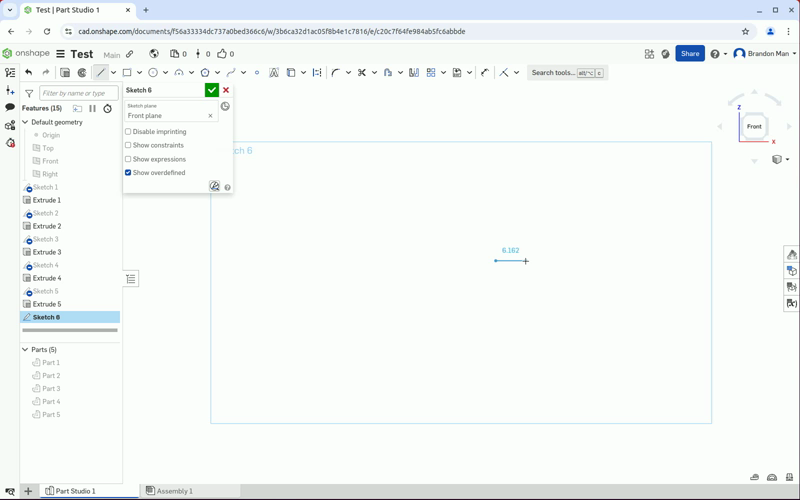
mouse_move(509, 283)
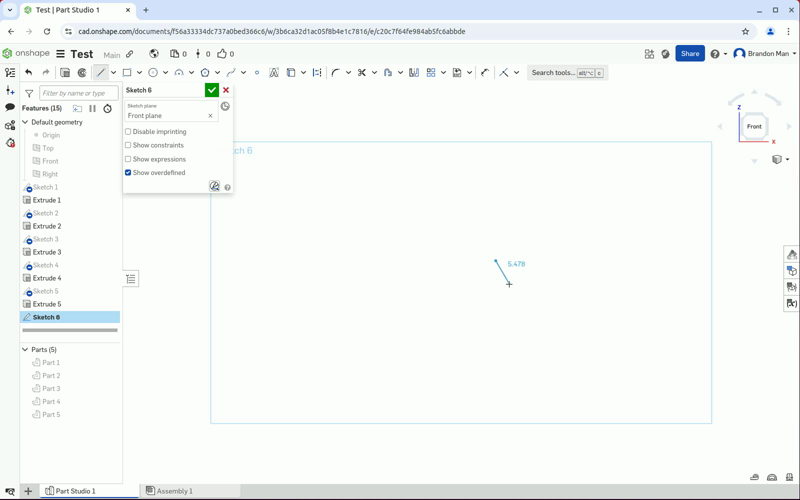
click(509, 283)
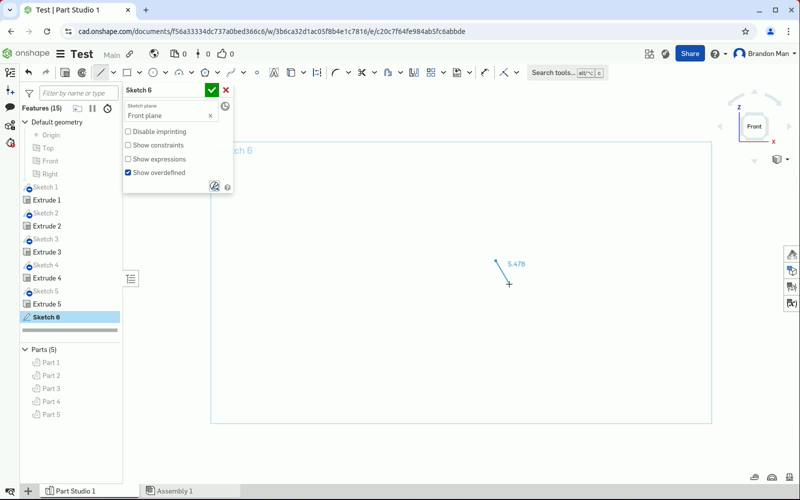
key_up(shift)
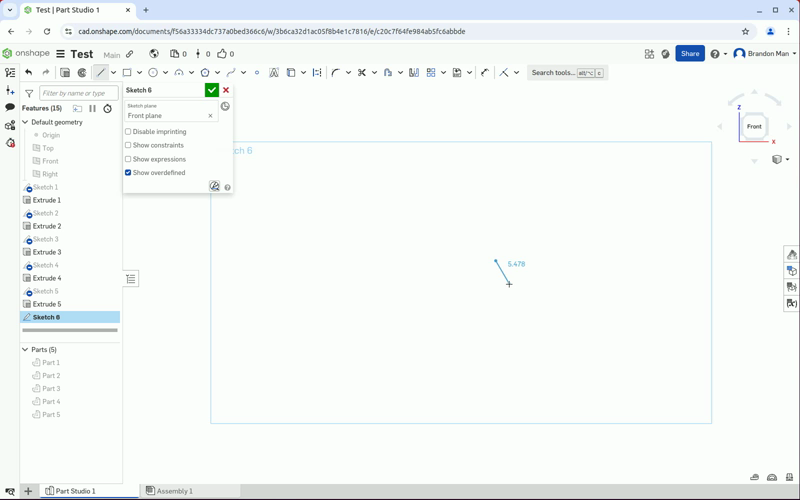
key_down(shift)
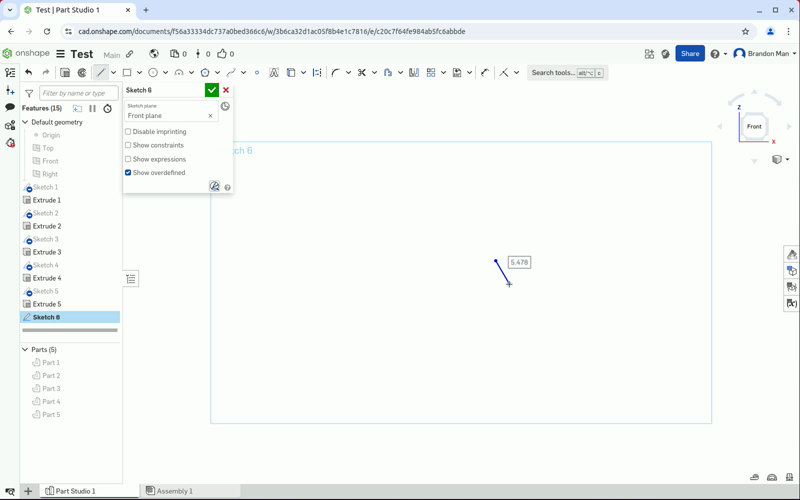
mouse_move(539, 283)
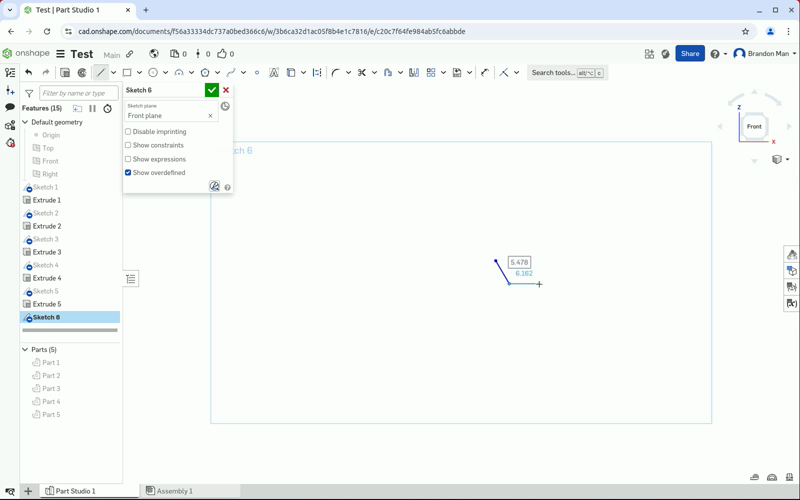
mouse_move(540, 283)
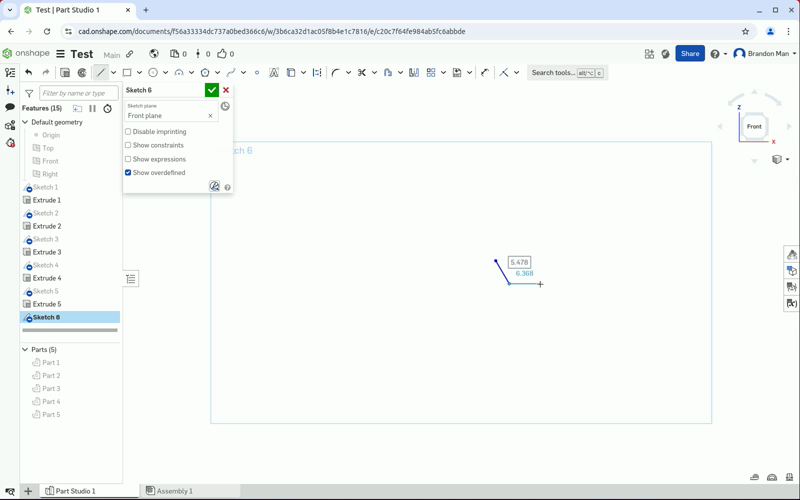
click(540, 283)
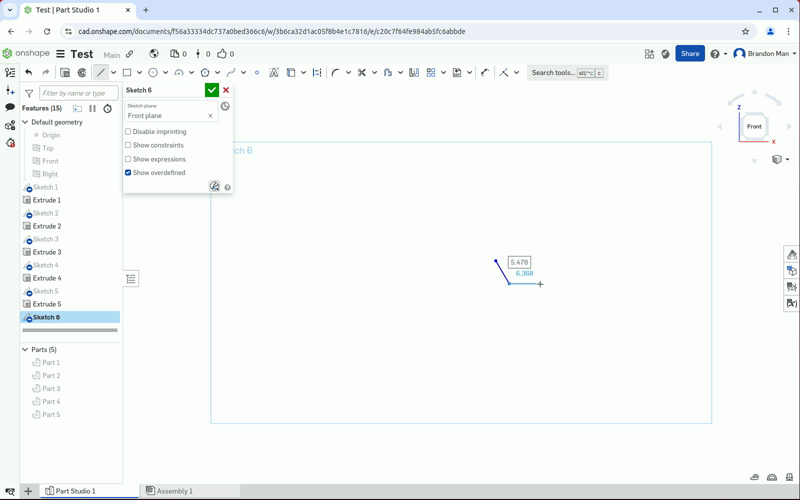
key_up(shift)
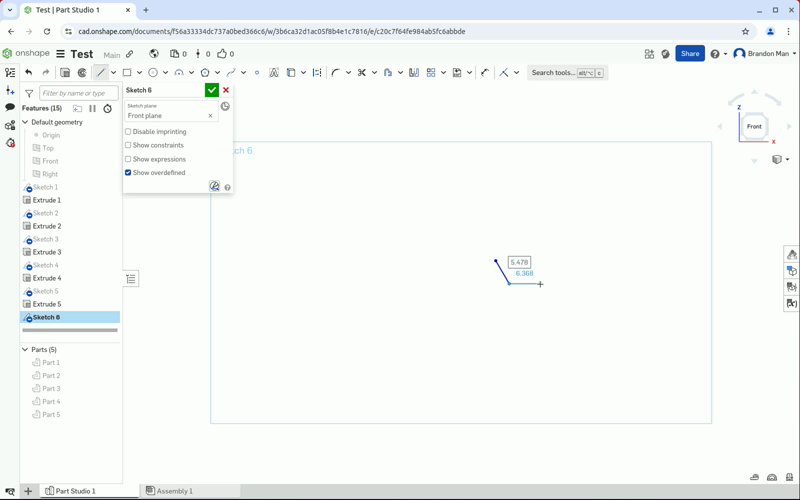
key_down(shift)
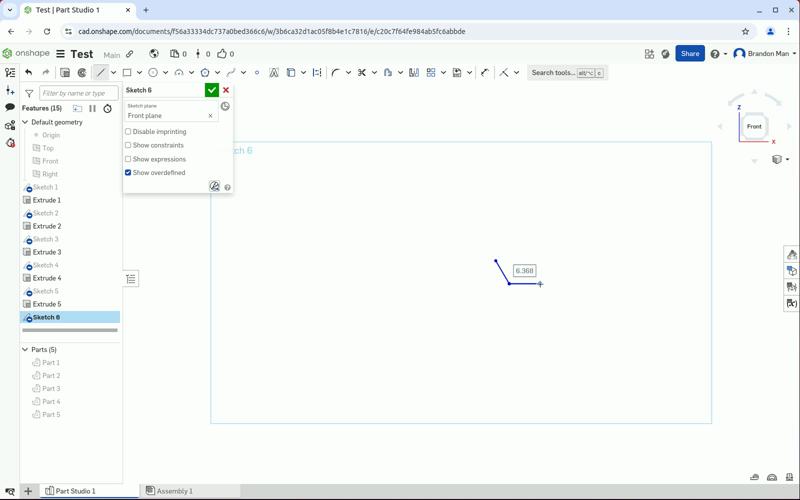
mouse_move(570, 283)
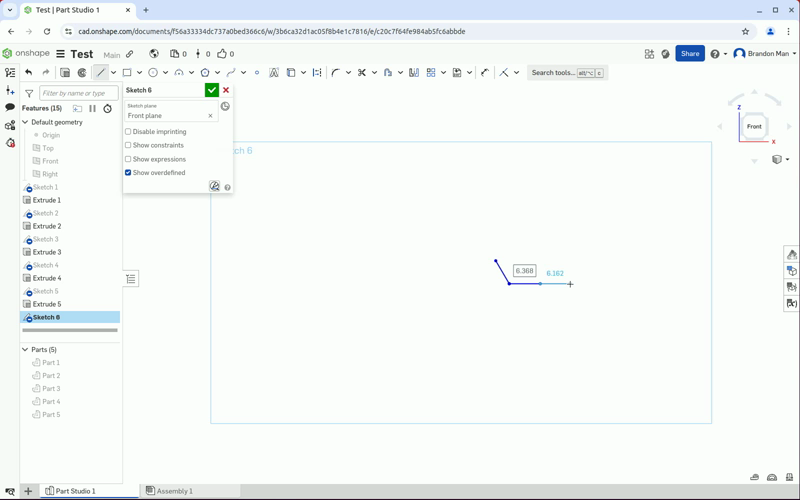
mouse_move(540, 260)
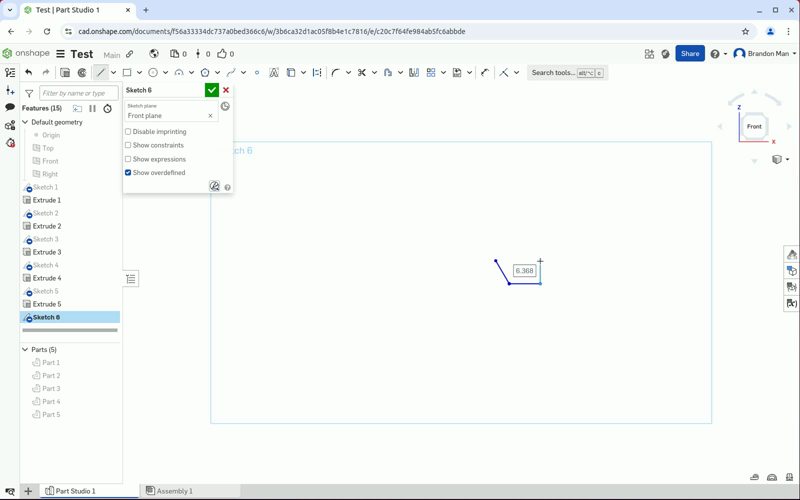
click(540, 260)
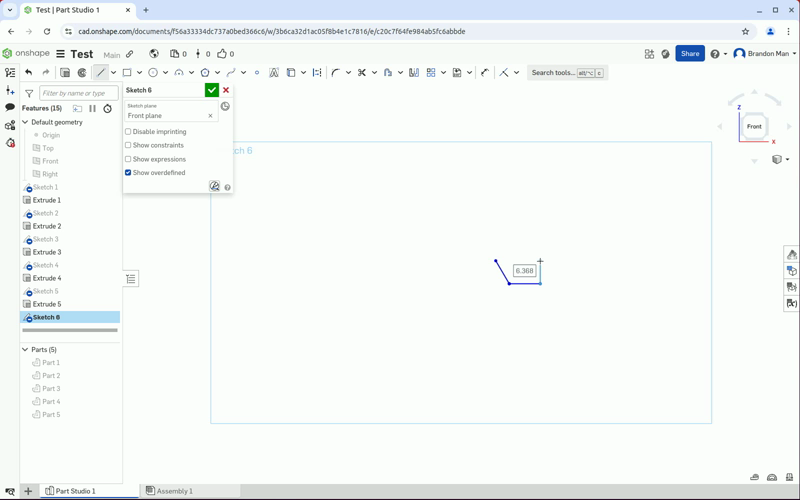
key_up(shift)
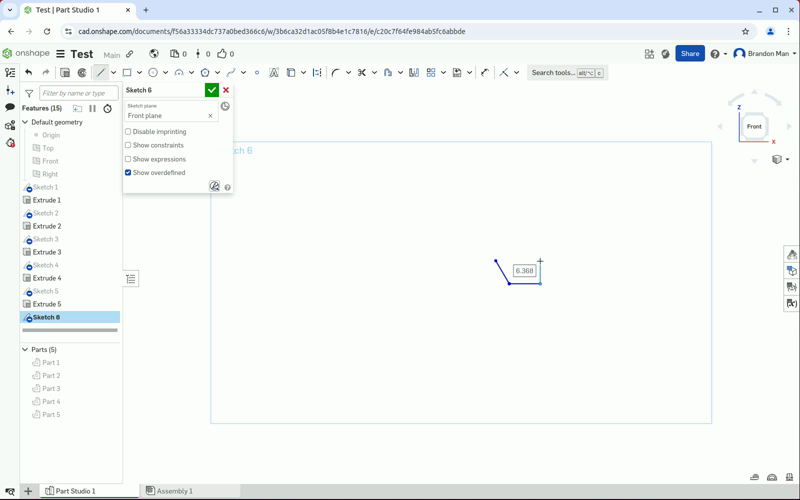
mouse_move(570, 260)
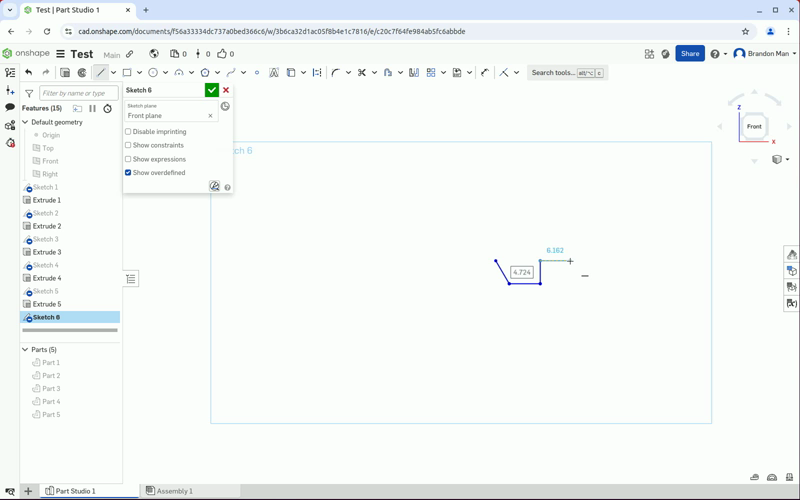
key_down(shift)
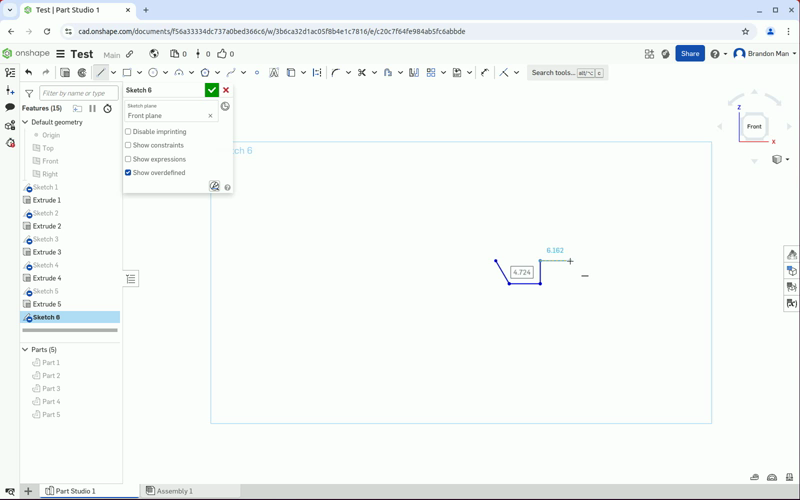
mouse_move(495, 260)
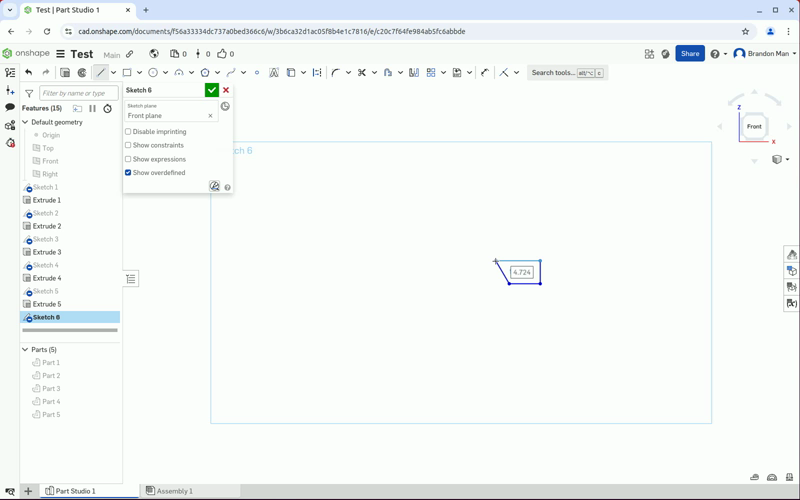
key_up(shift)
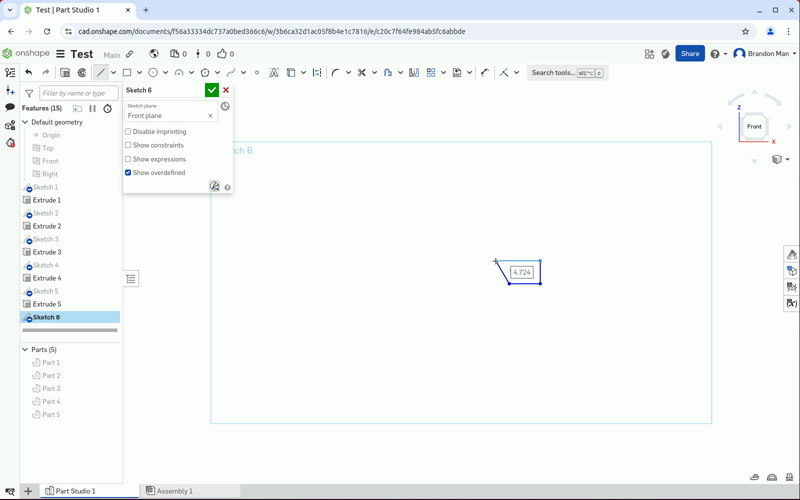
click(495, 260)
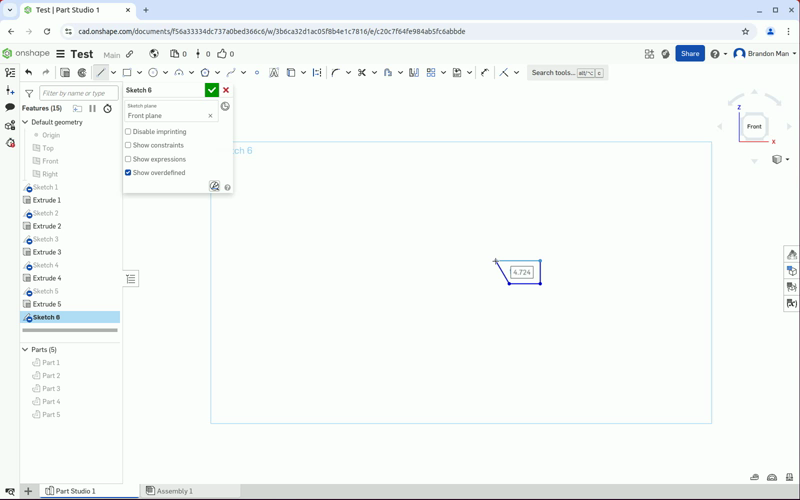
key(esc)
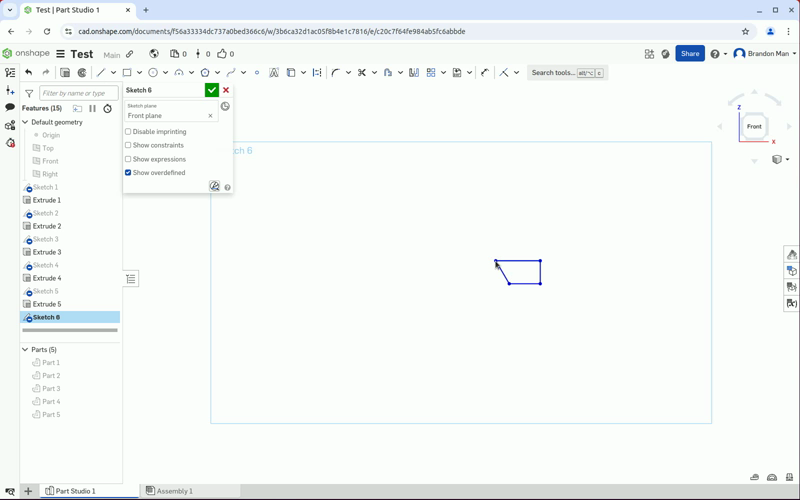
mouse_move(525, 271)
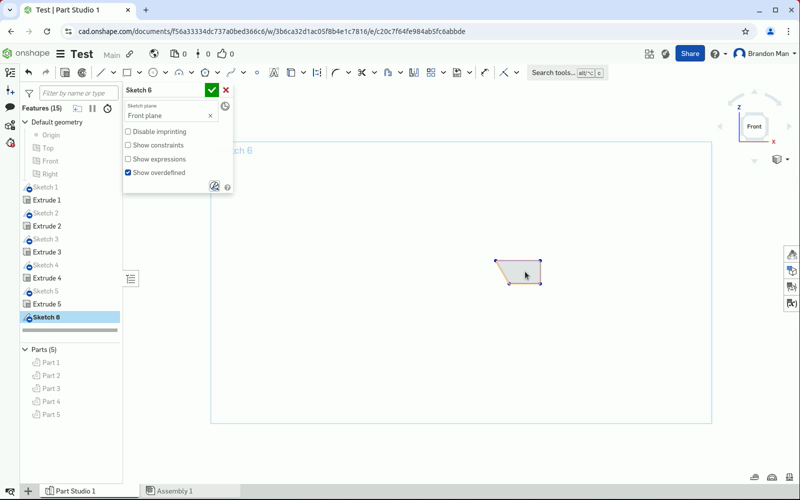
scroll(6)
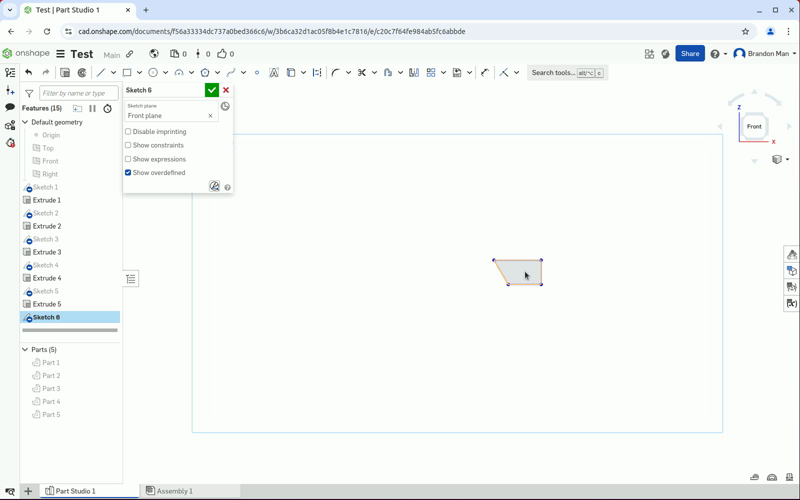
scroll(6)
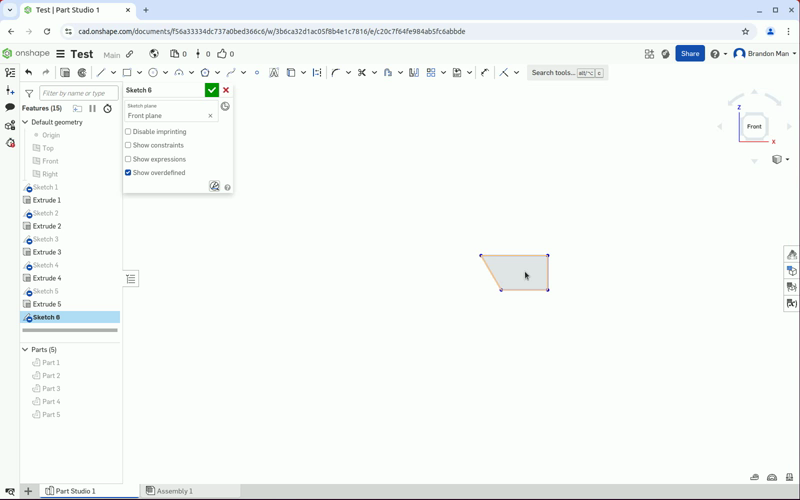
scroll(6)
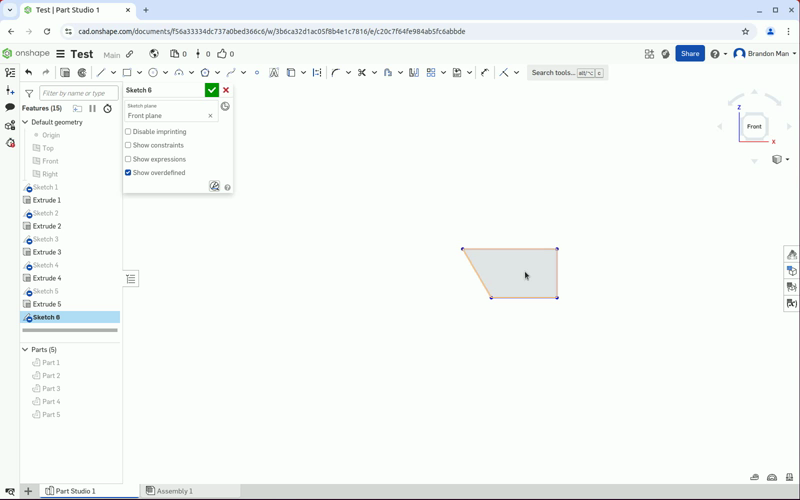
scroll(6)
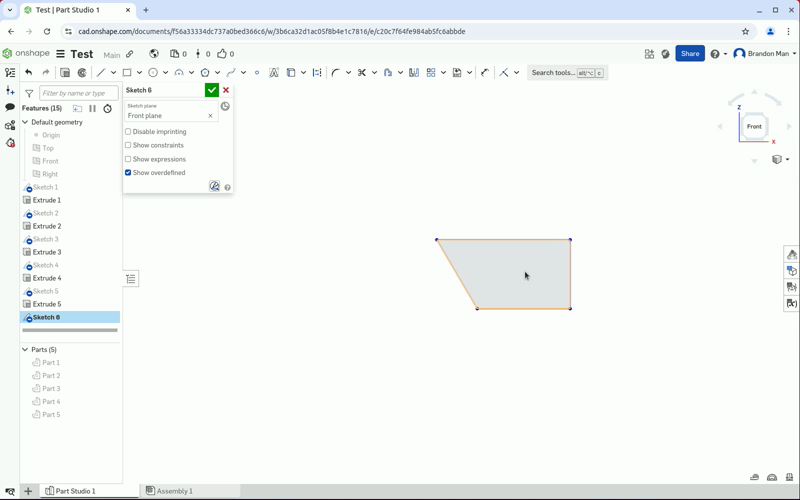
scroll(6)
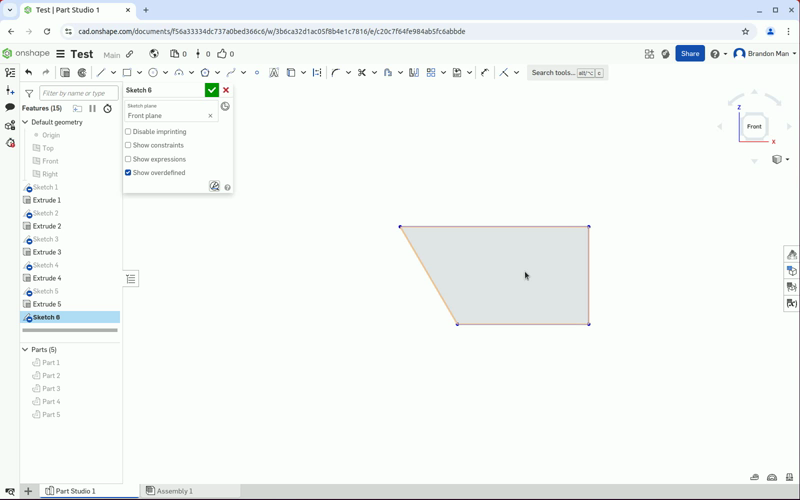
scroll(6)
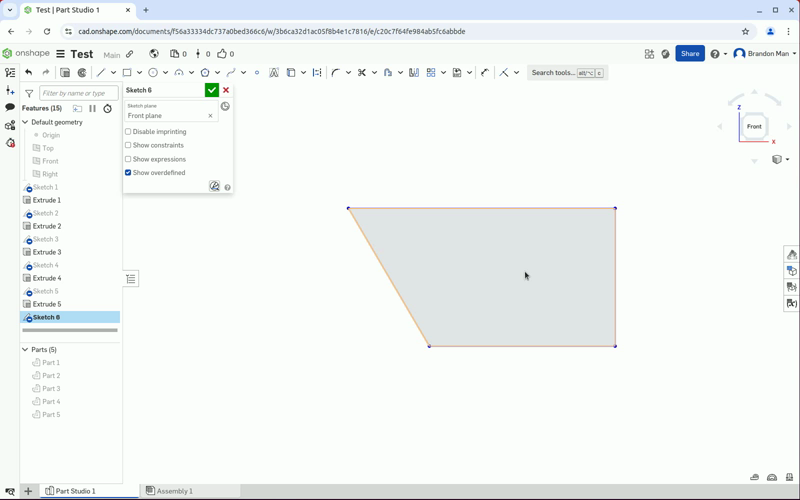
scroll(6)
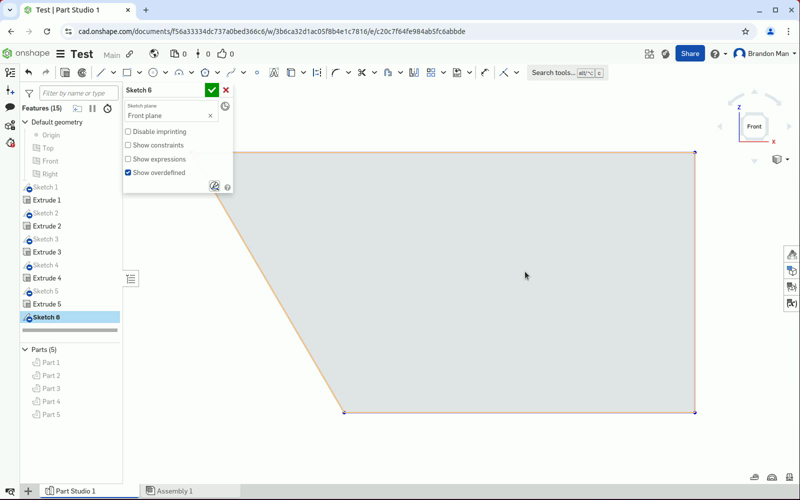
click(525, 271)
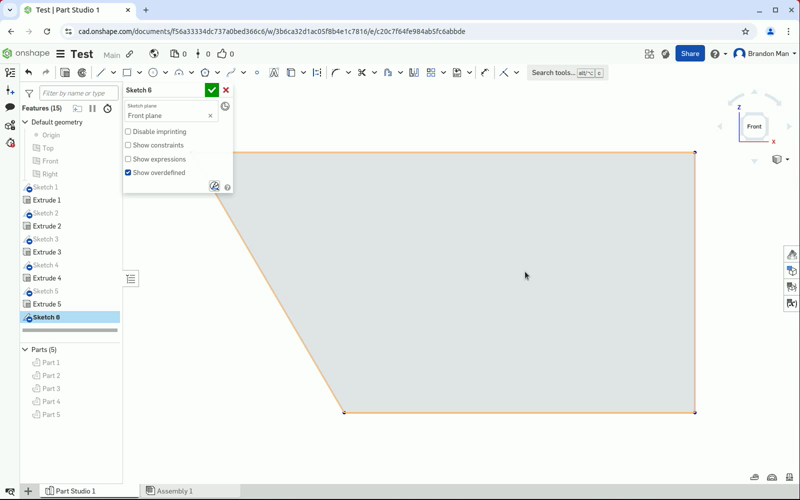
scroll(-6)
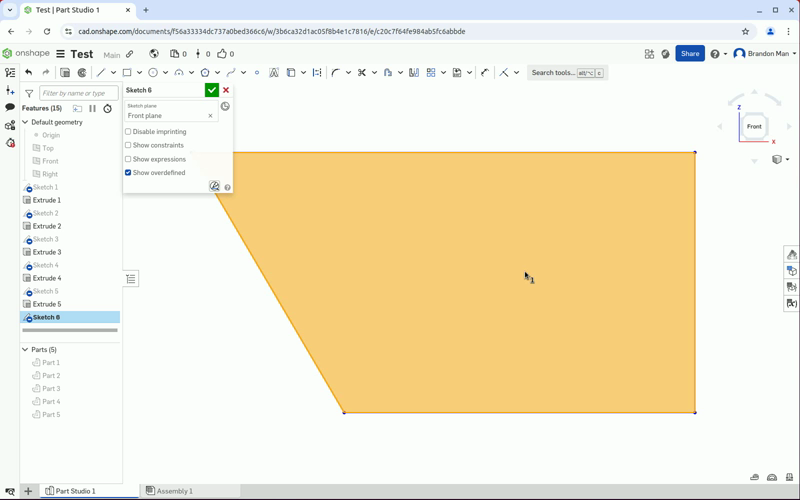
scroll(-6)
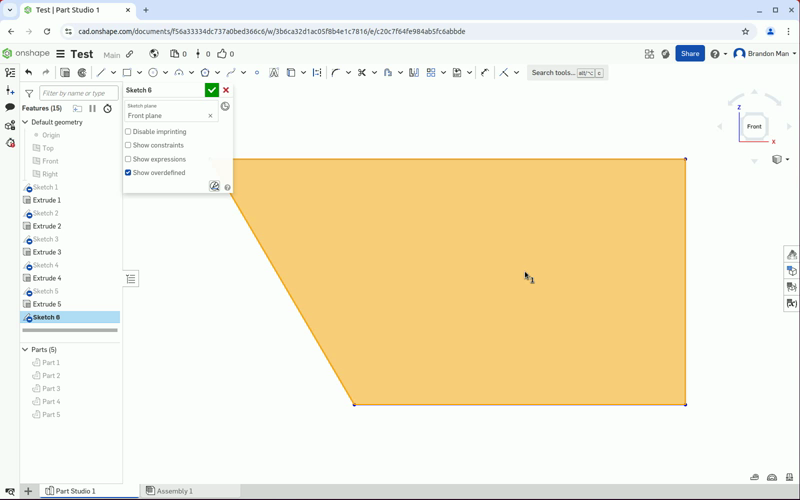
scroll(-6)
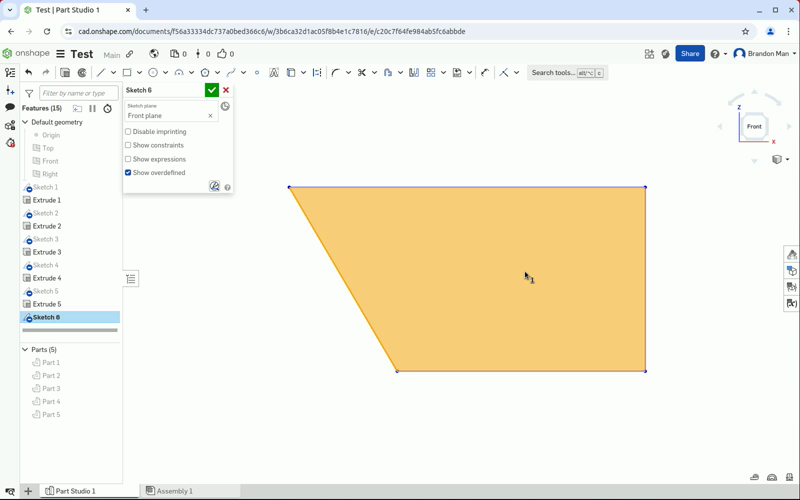
scroll(-6)
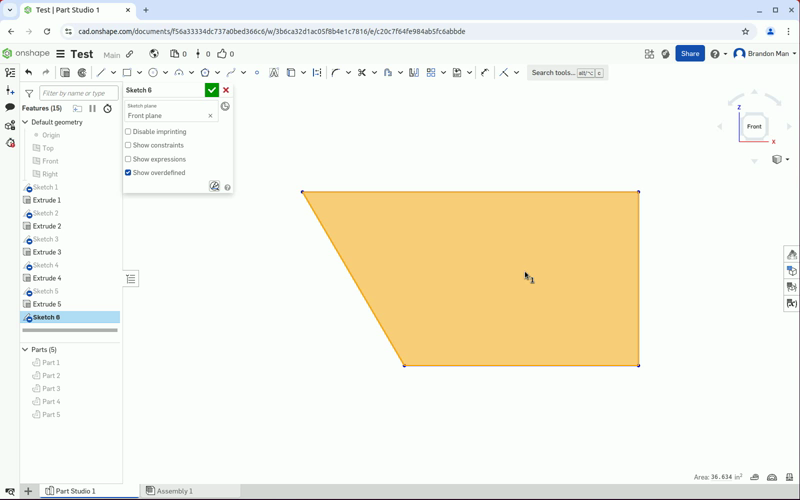
scroll(-6)
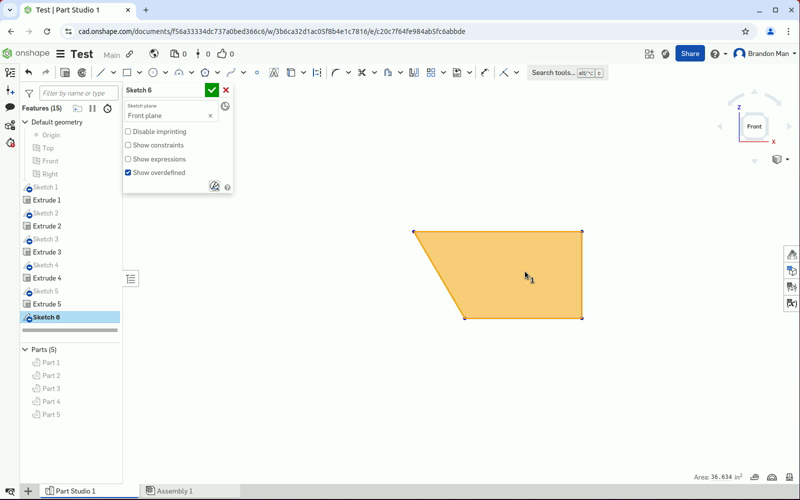
scroll(-6)
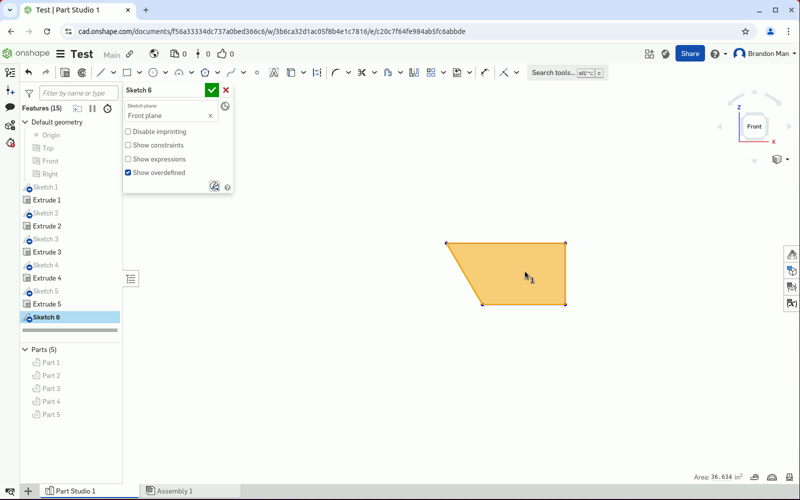
scroll(-6)
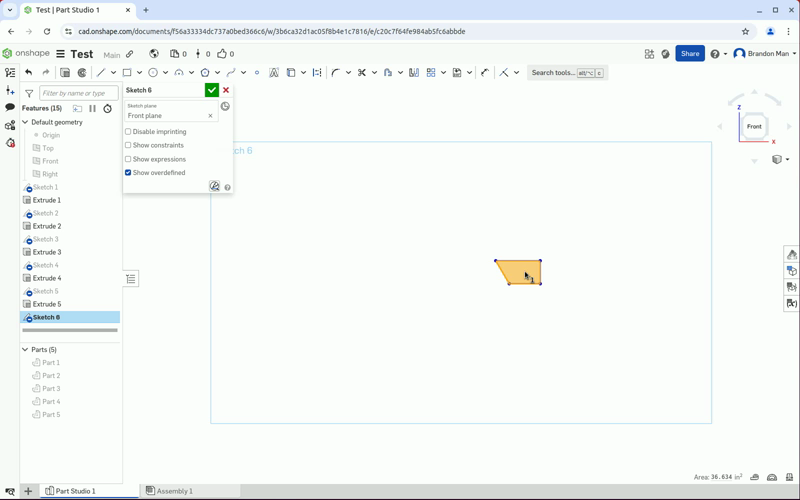
mouse_move(73, 352)
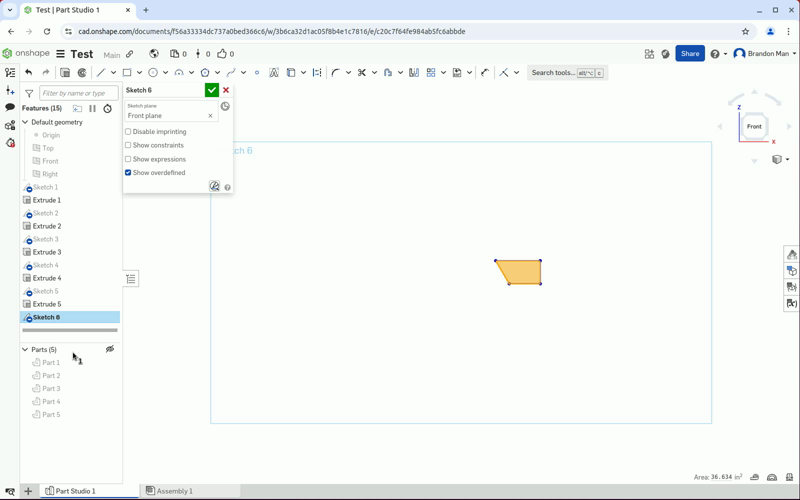
key(shift+y)
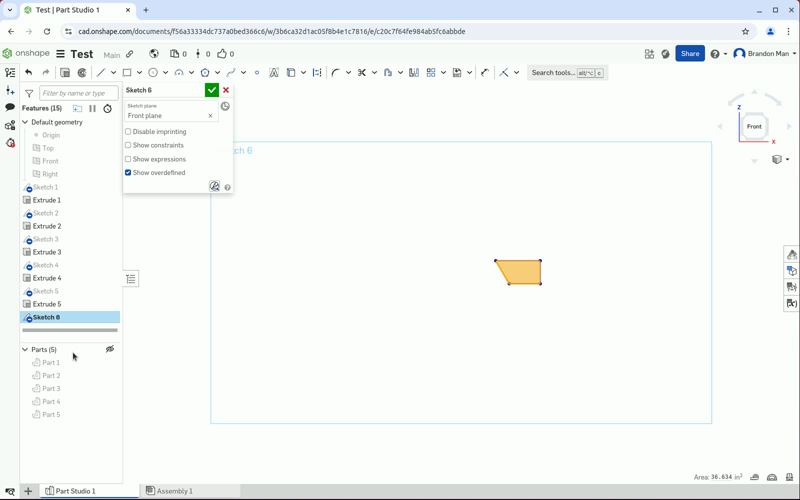
key(shift+e)
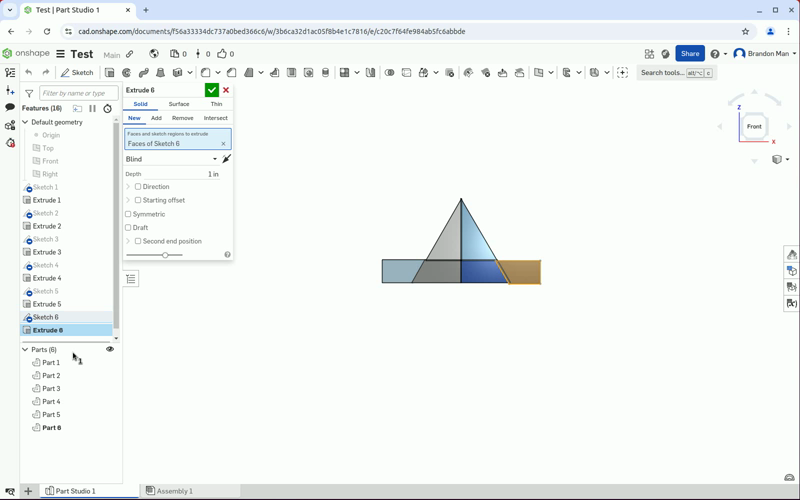
mouse_move(143, 106)
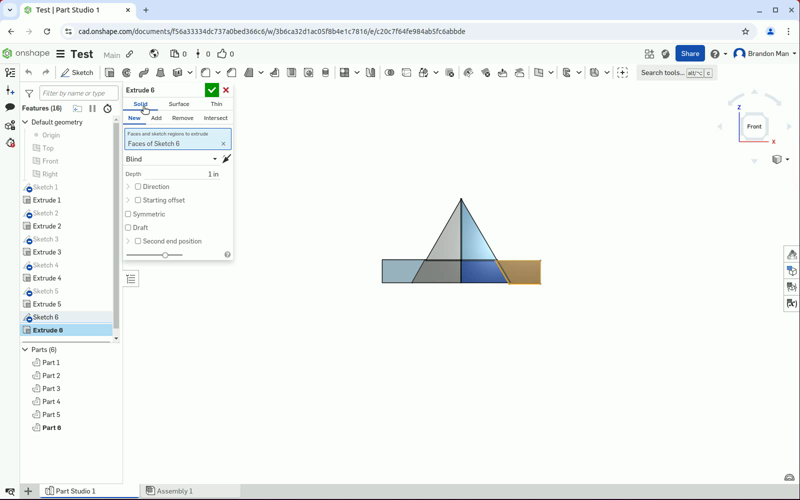
click(143, 106)
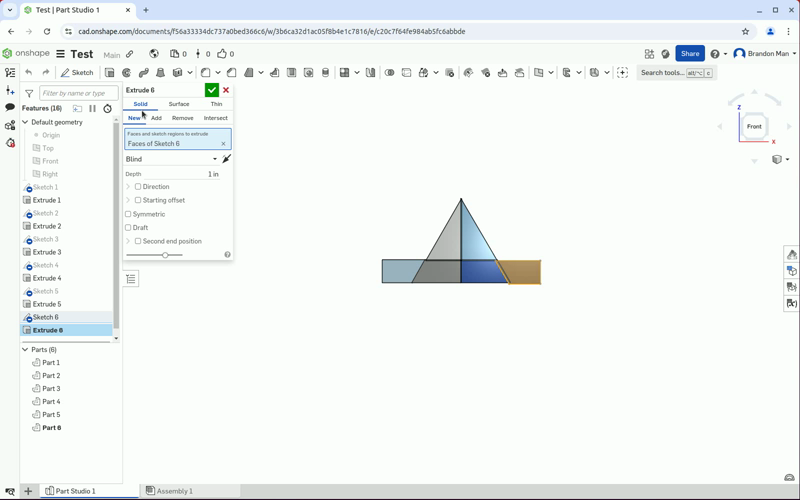
mouse_move(137, 120)
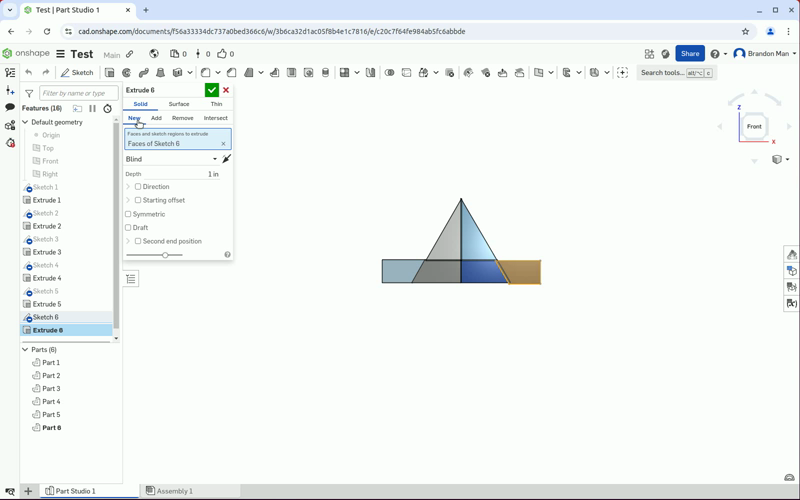
click(137, 120)
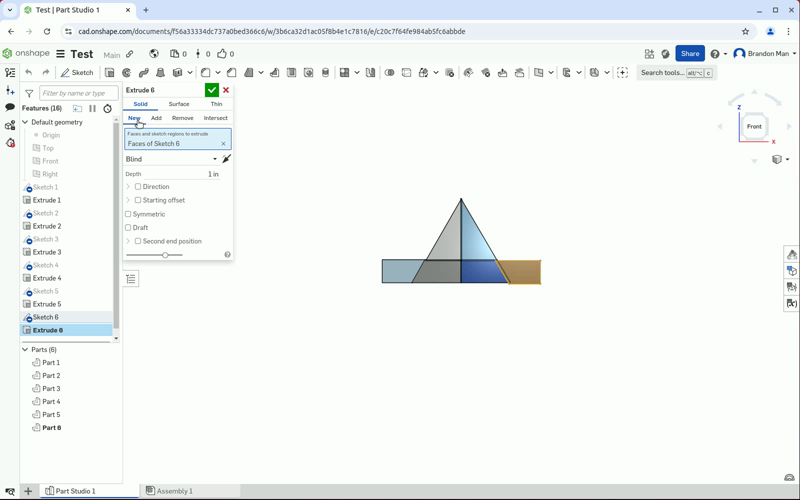
key(tab, 4)
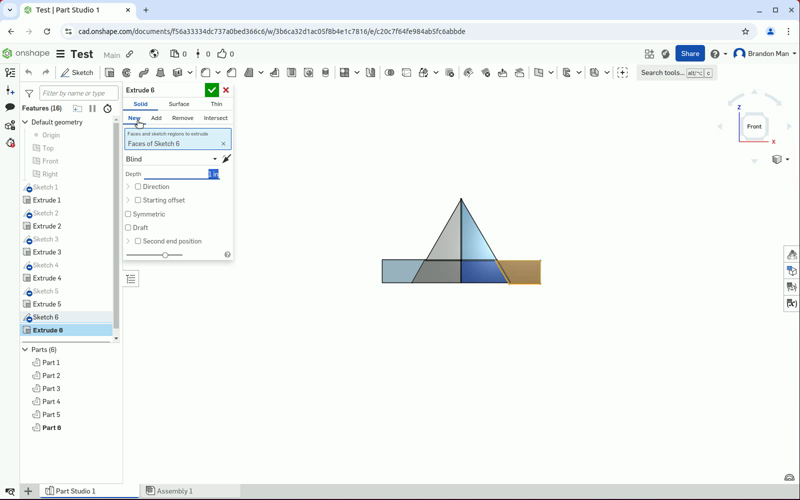
text(13.962)
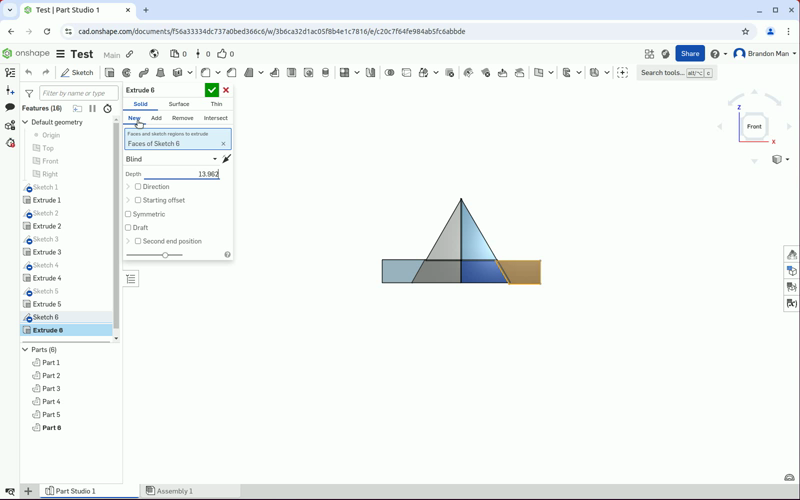
key(tab, 3)
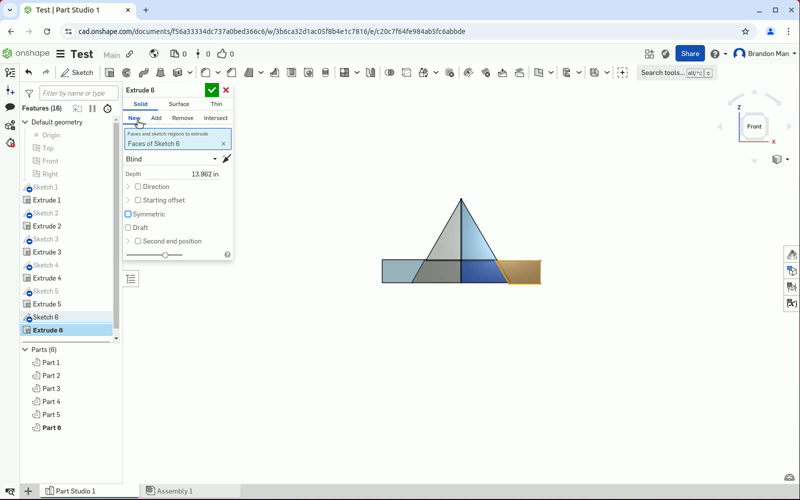
key(space)
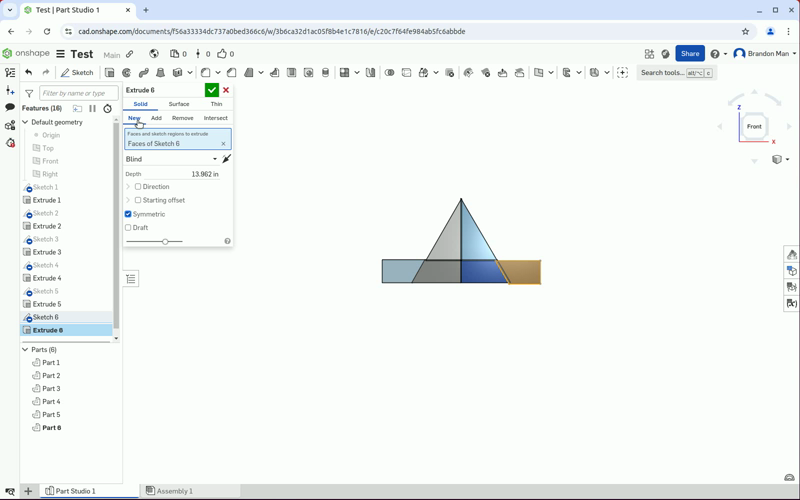
key(enter)
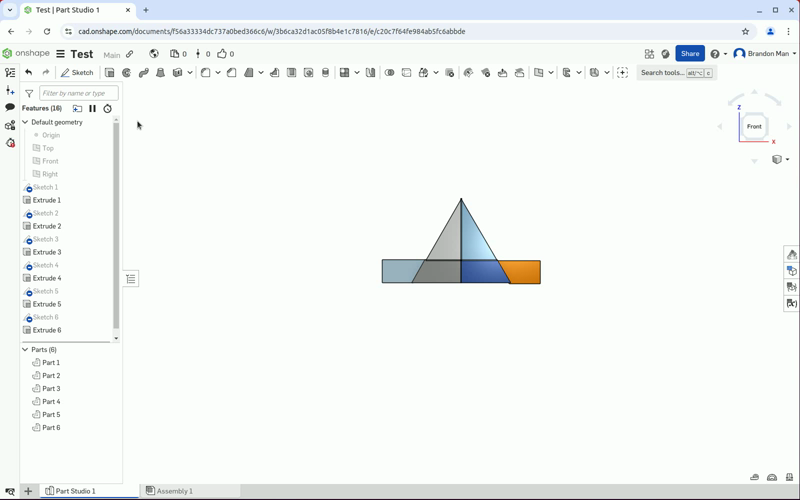
key(shift+h)
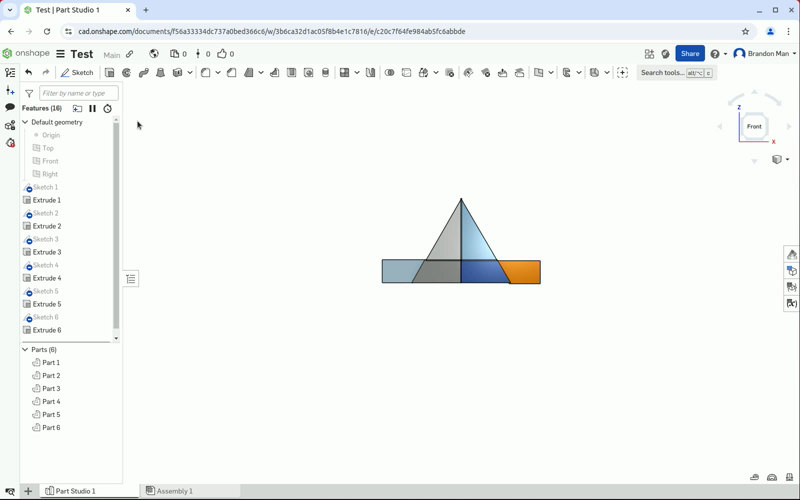
key(shift+h)
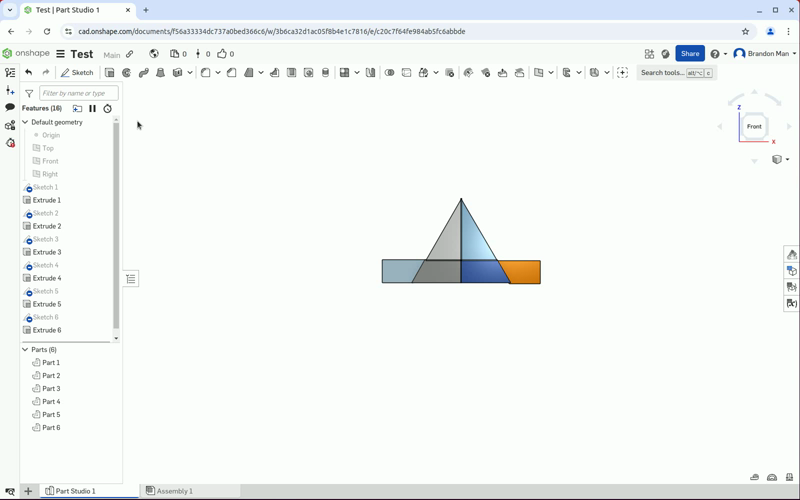
mouse_move(69, 189)
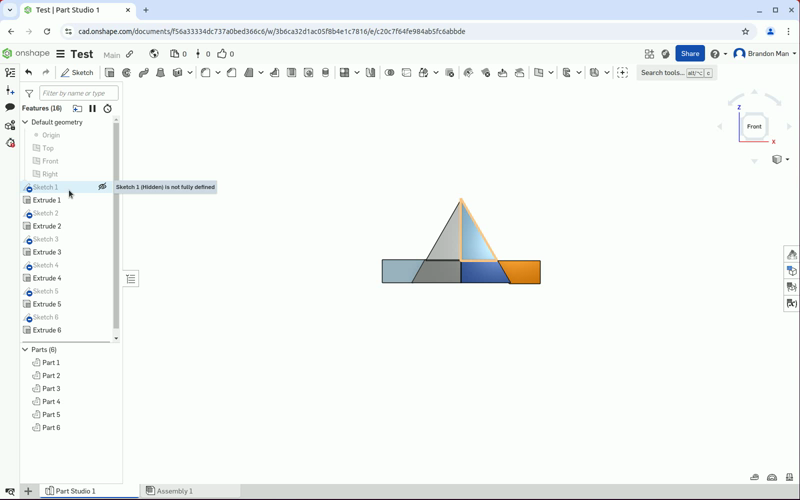
click(69, 189)
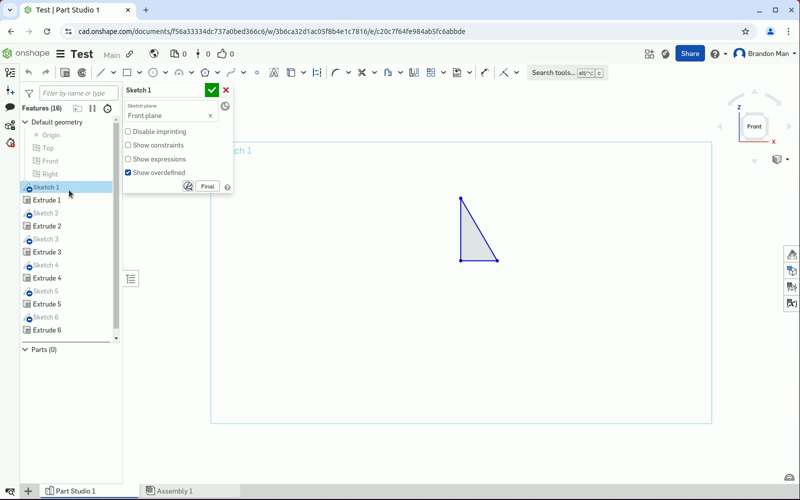
mouse_move(229, 92)
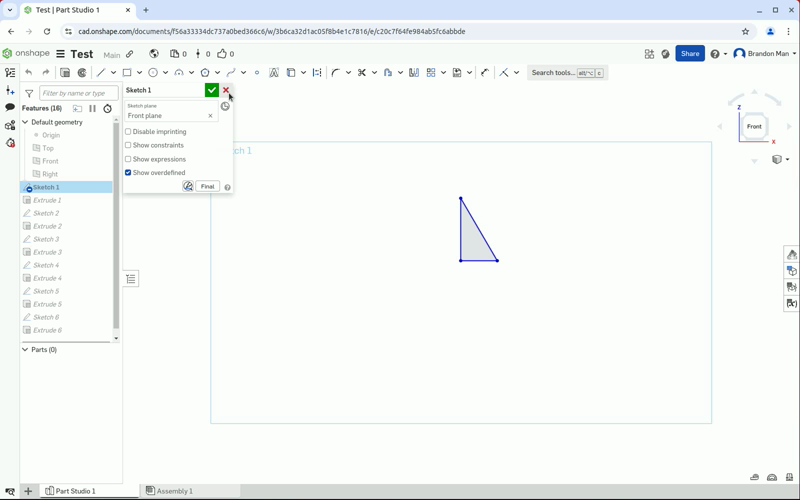
click(229, 92)
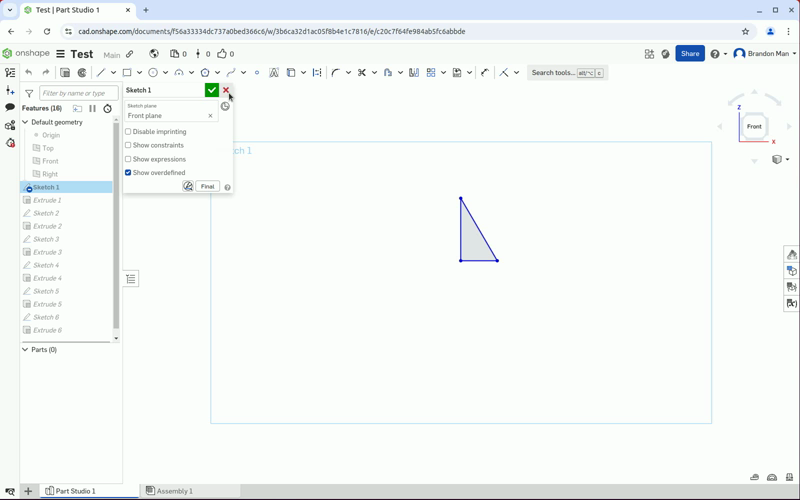
key(shift+s)
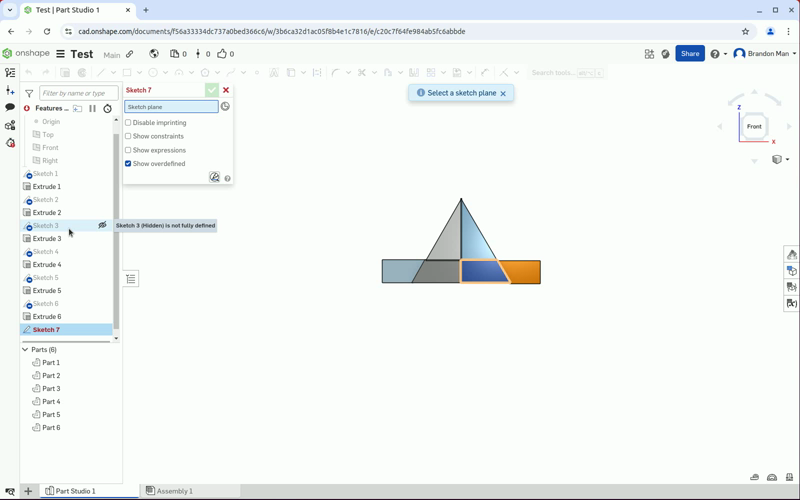
scroll(3)
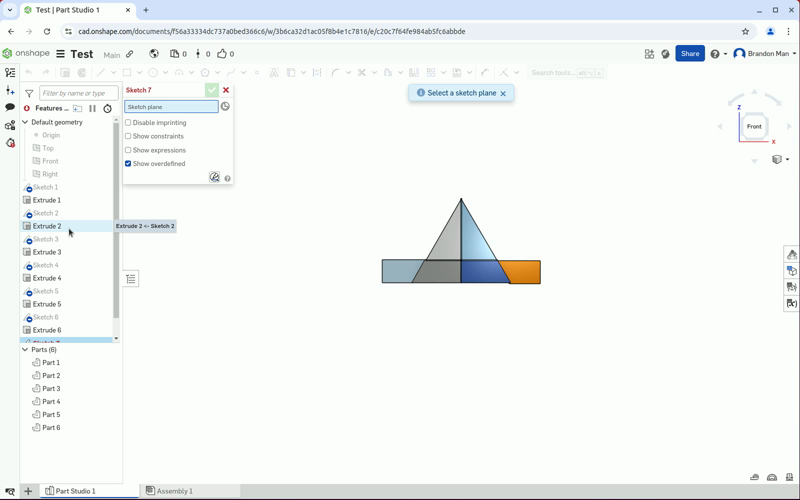
mouse_move(69, 163)
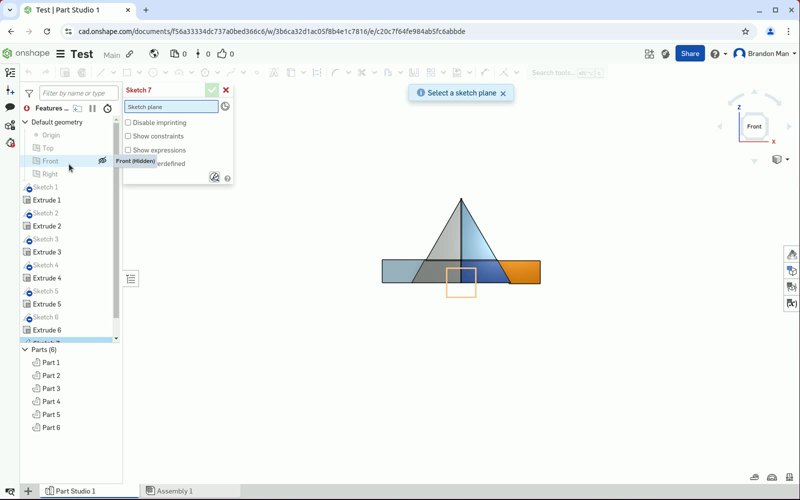
click(69, 163)
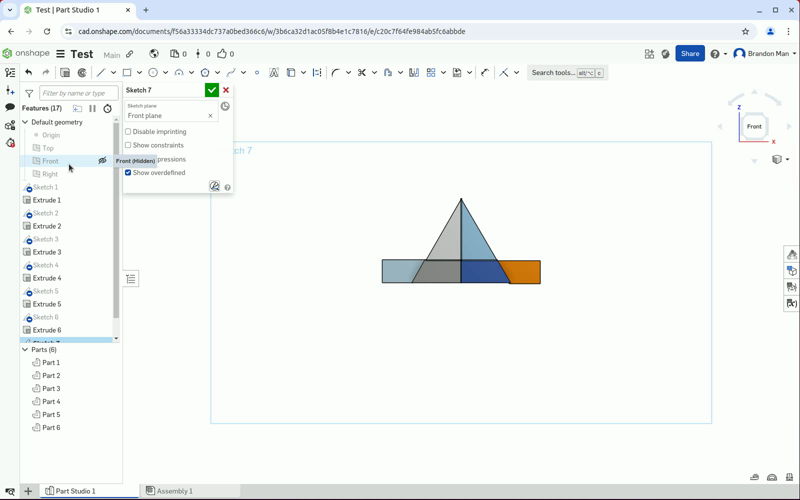
mouse_move(73, 352)
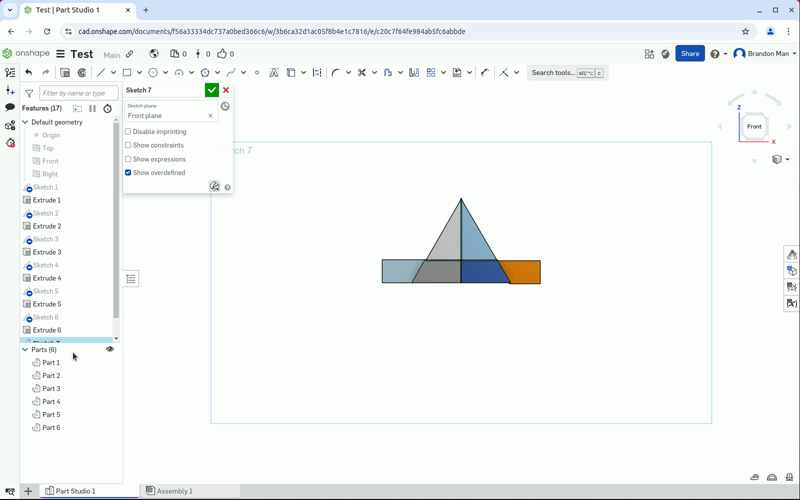
key(y)
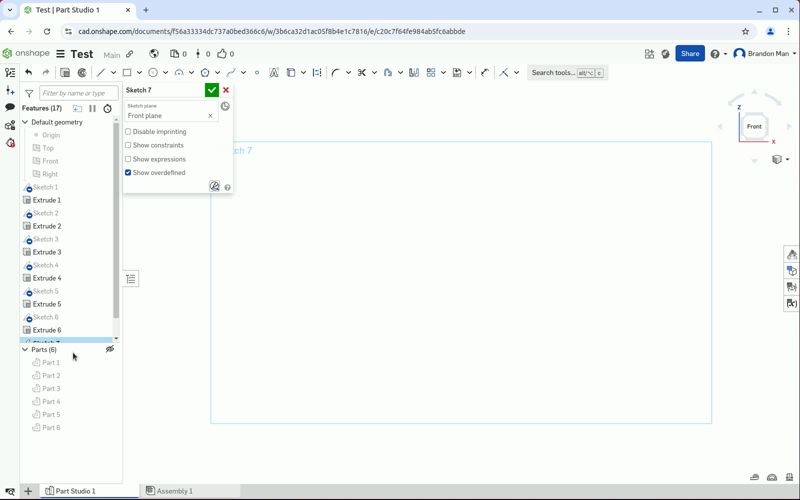
key(l)
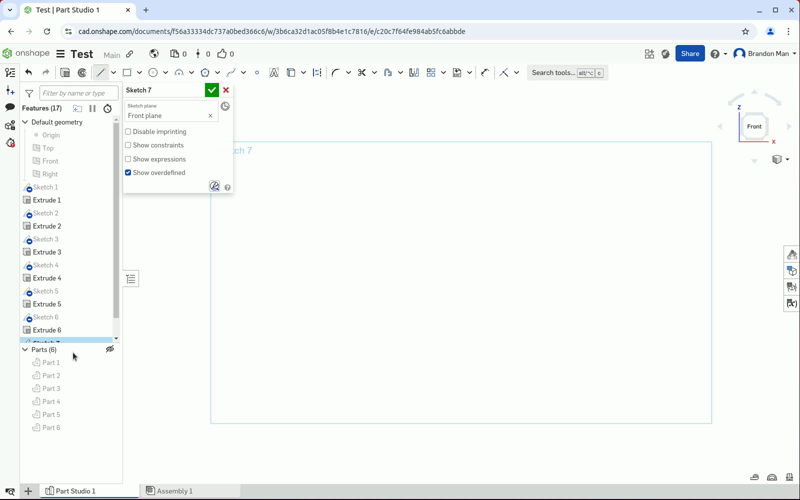
key_down(shift)
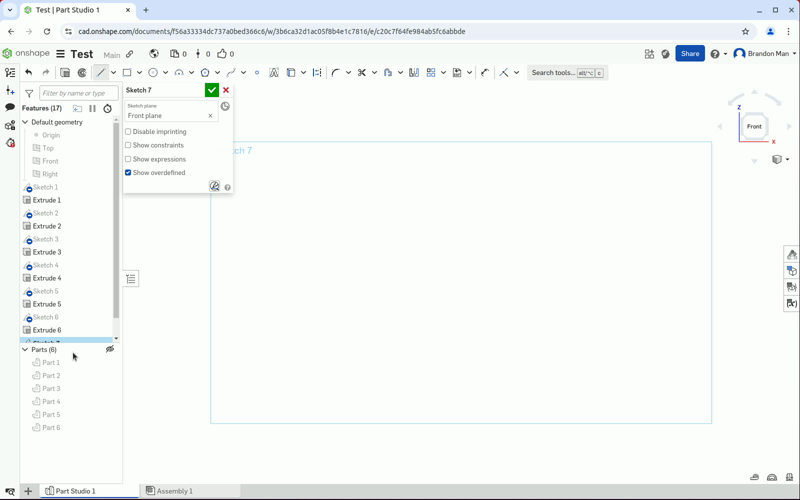
mouse_move(425, 260)
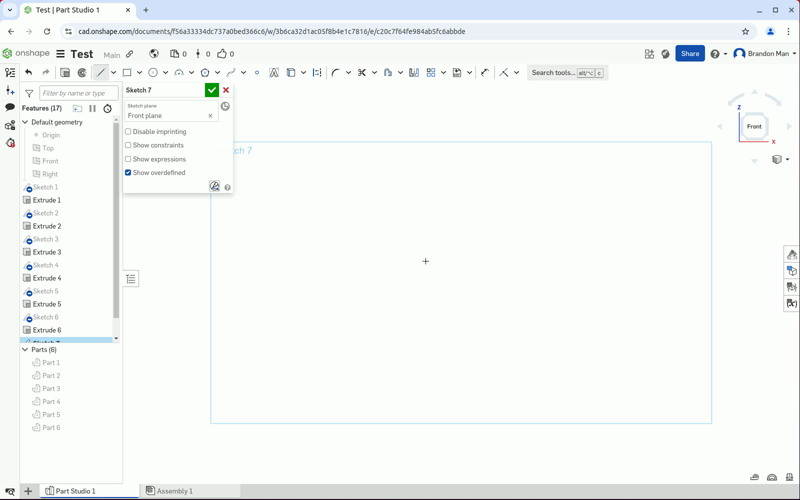
click(425, 260)
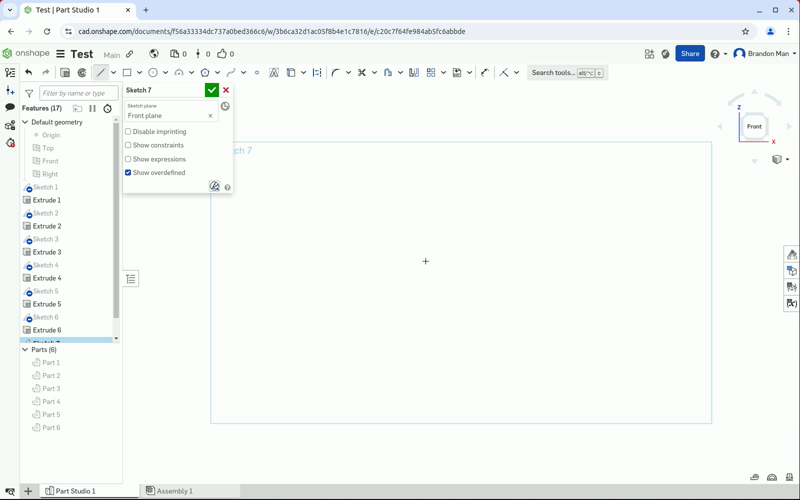
key_up(shift)
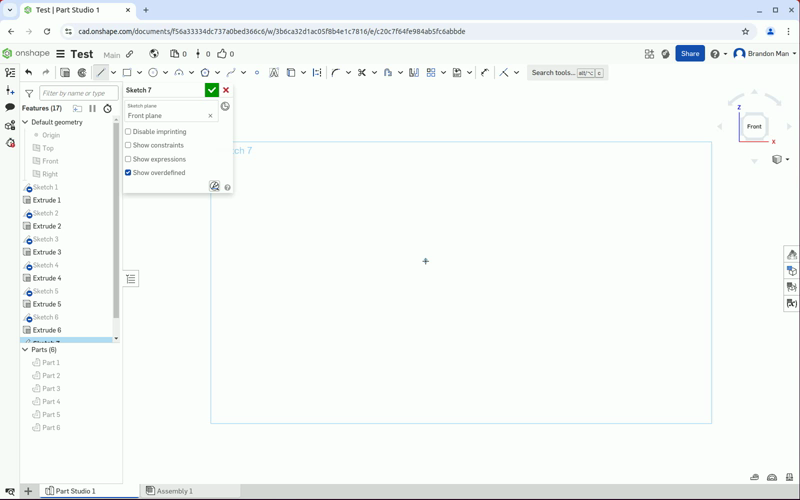
key_down(shift)
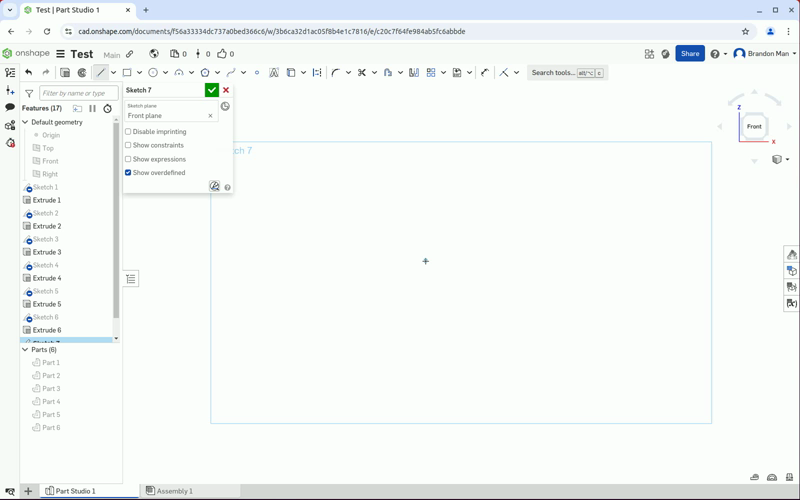
mouse_move(455, 260)
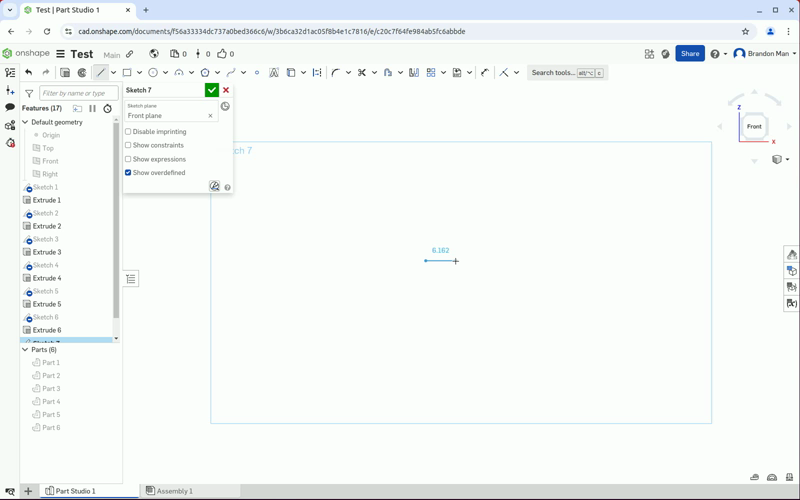
mouse_move(461, 260)
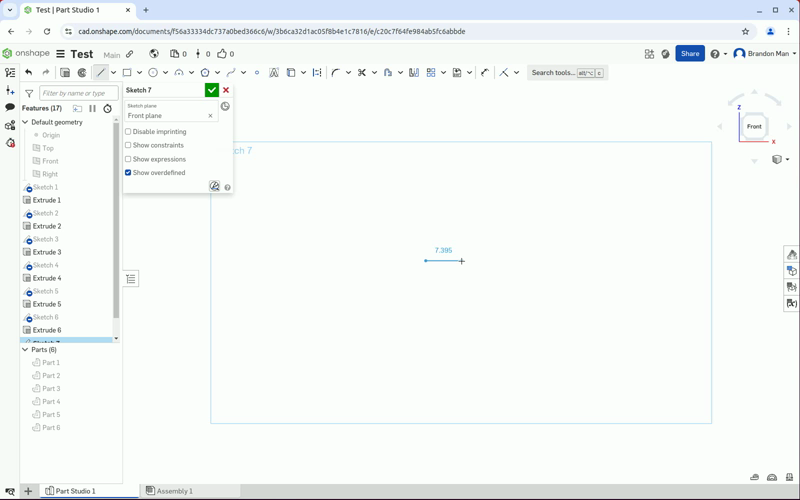
click(461, 260)
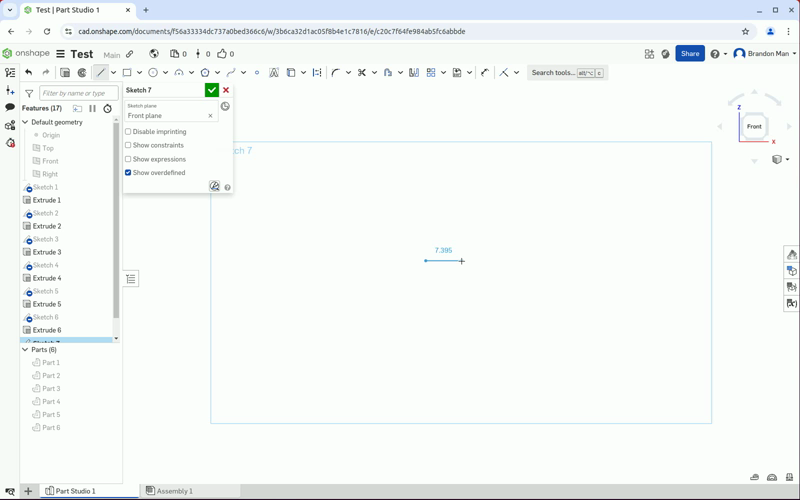
key_up(shift)
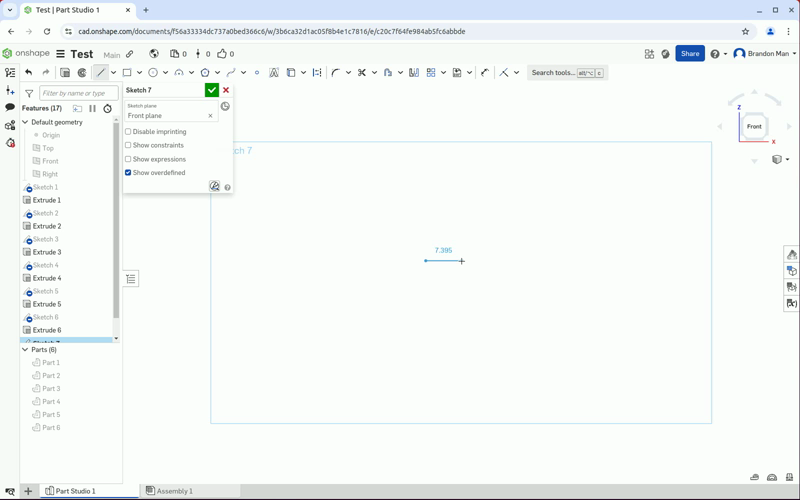
key_down(shift)
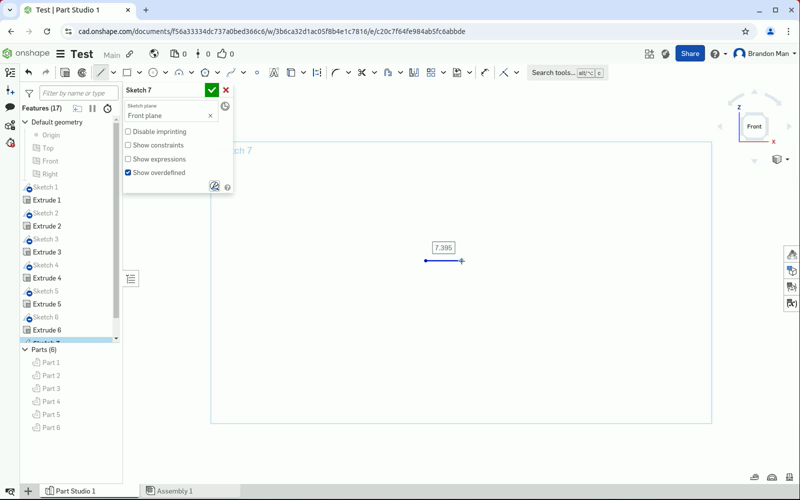
mouse_move(461, 198)
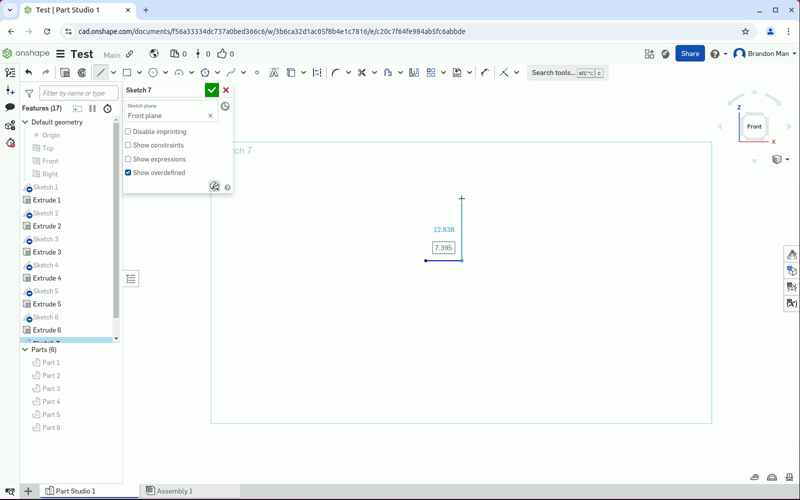
click(461, 198)
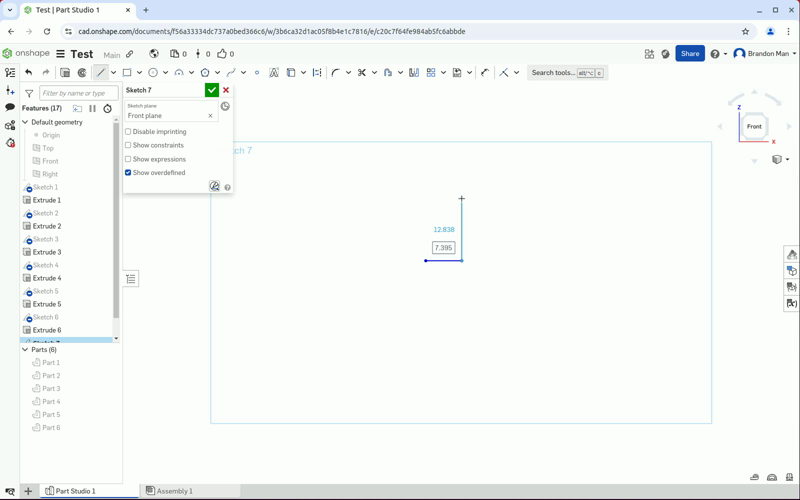
key_up(shift)
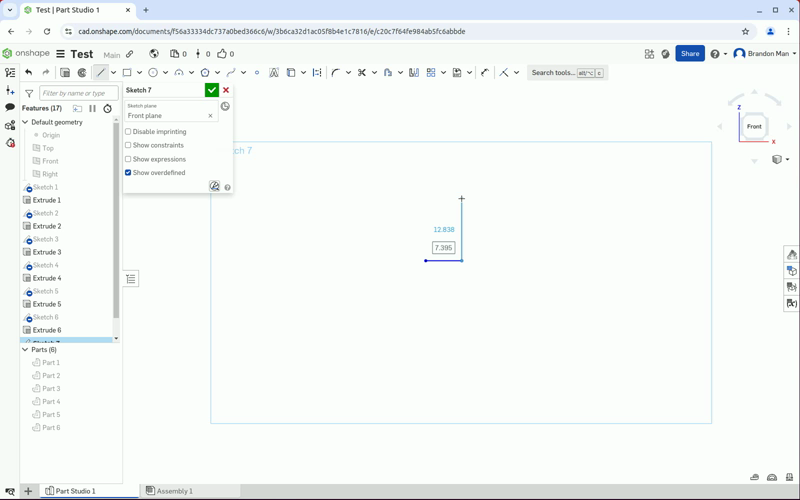
key_down(shift)
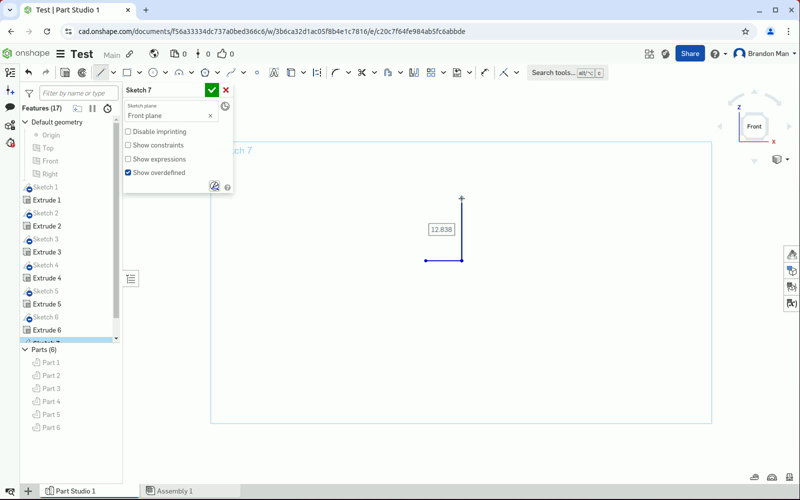
mouse_move(425, 260)
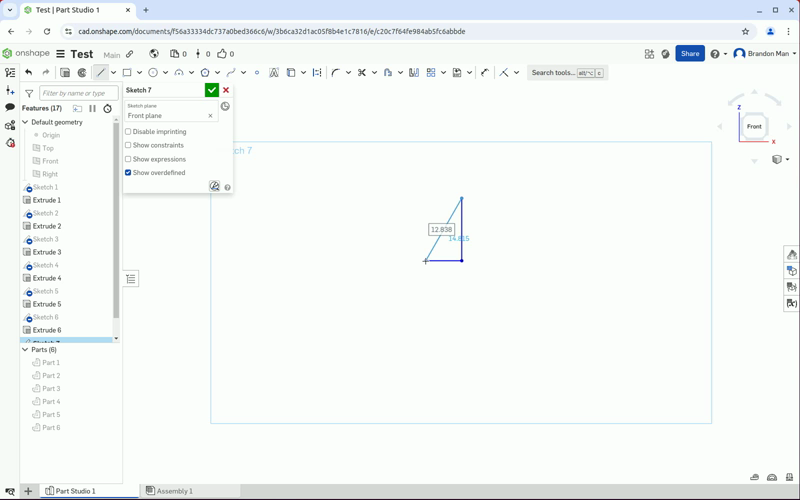
key_up(shift)
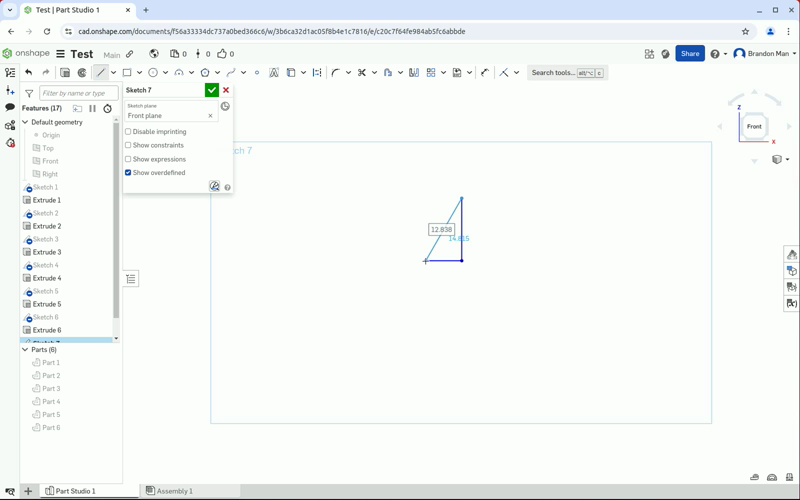
click(425, 260)
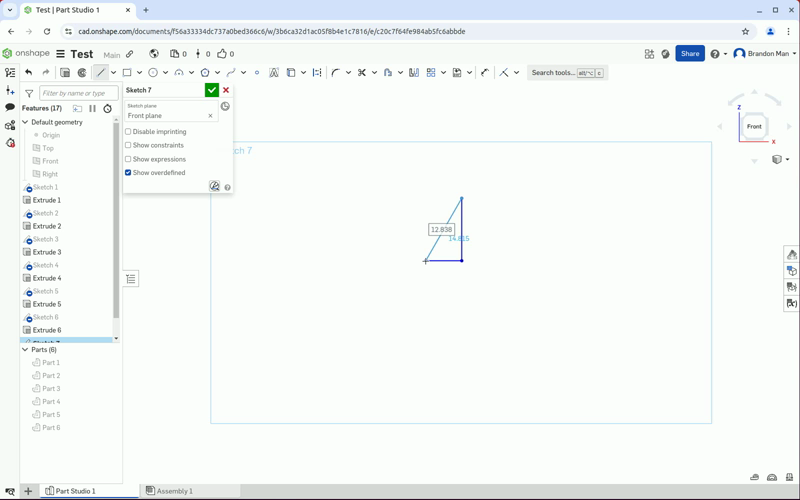
key(esc)
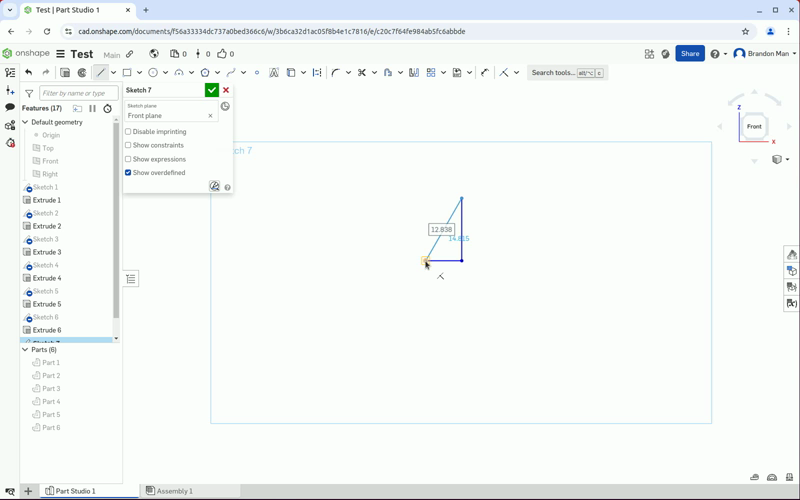
mouse_move(454, 217)
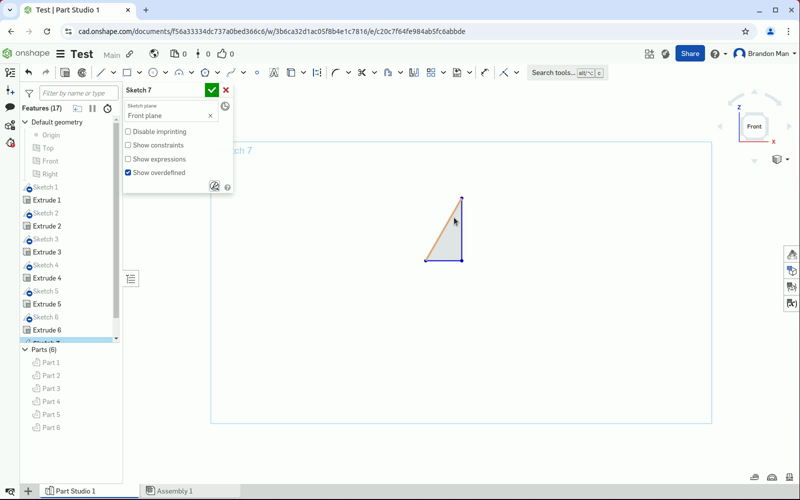
scroll(6)
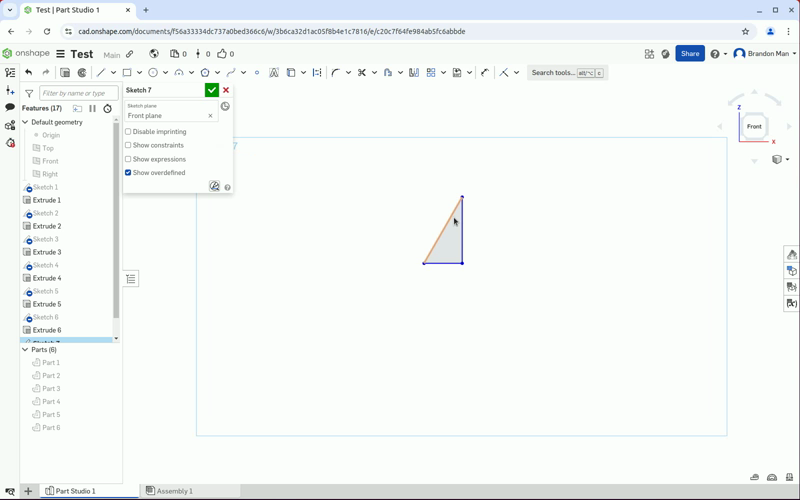
scroll(6)
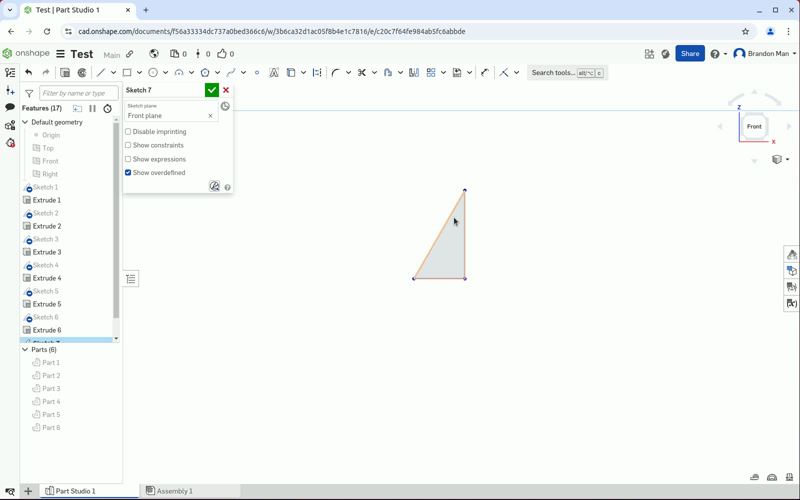
scroll(6)
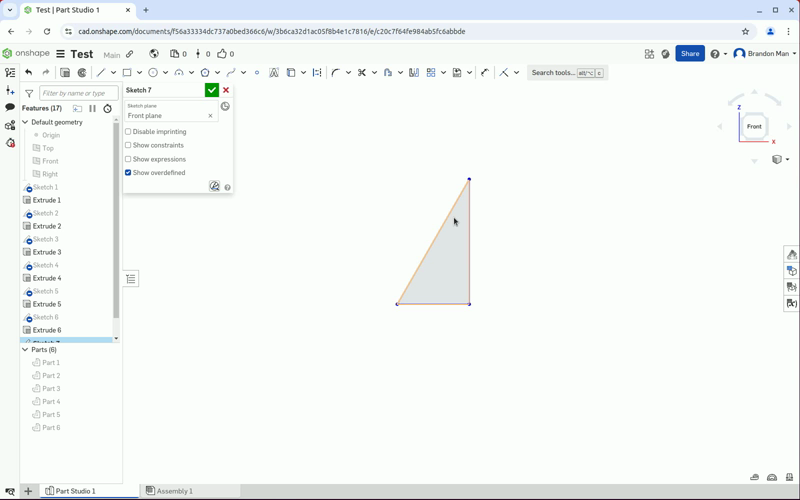
scroll(6)
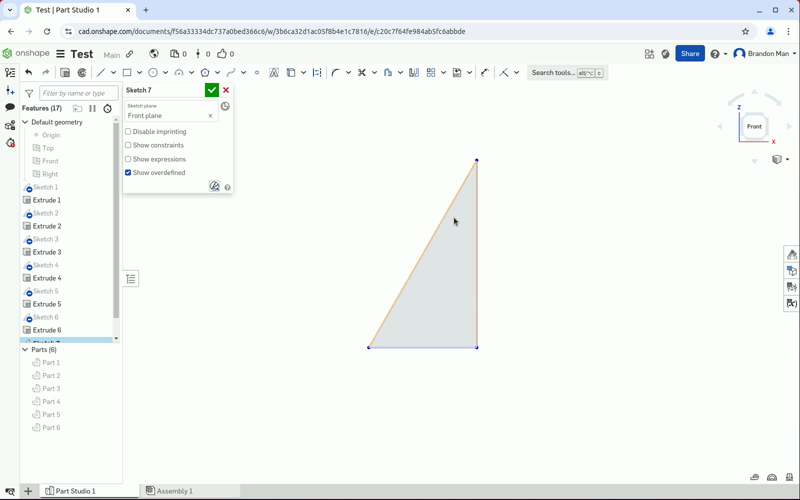
scroll(6)
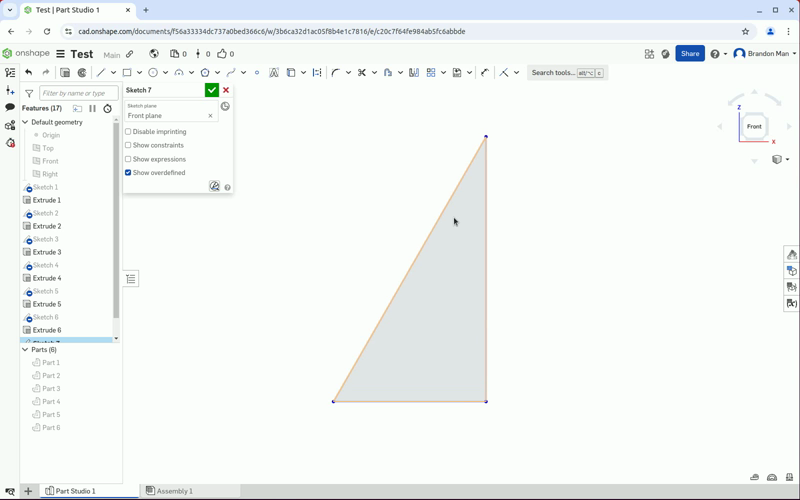
scroll(6)
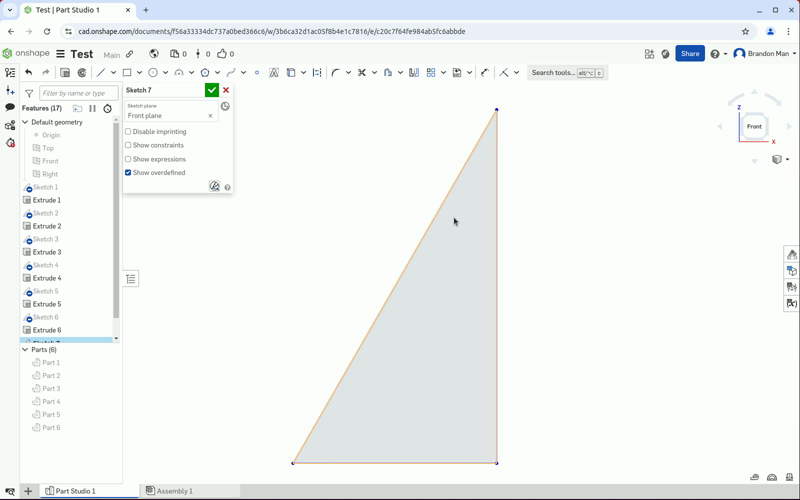
scroll(6)
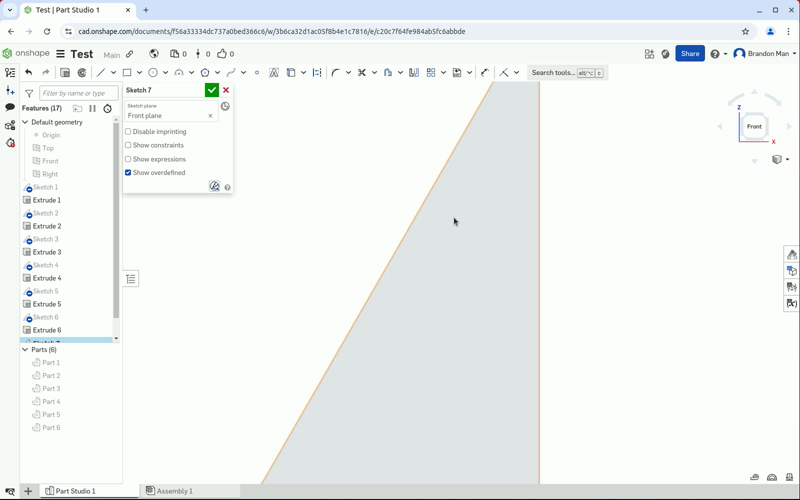
click(454, 217)
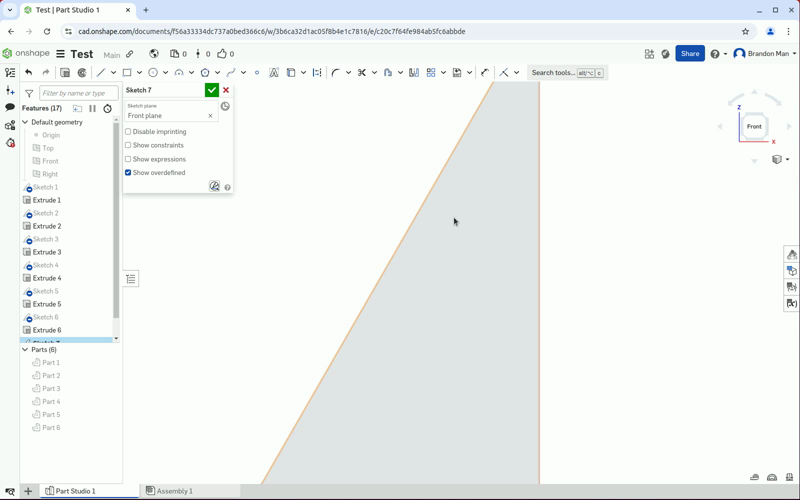
scroll(-6)
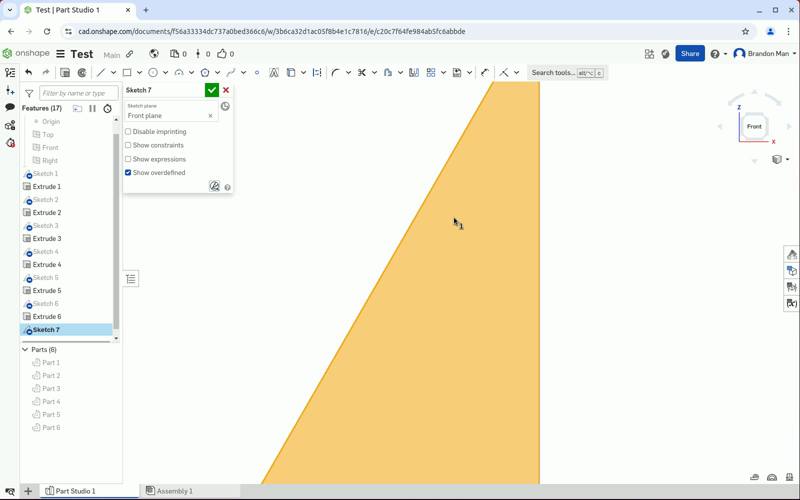
scroll(-6)
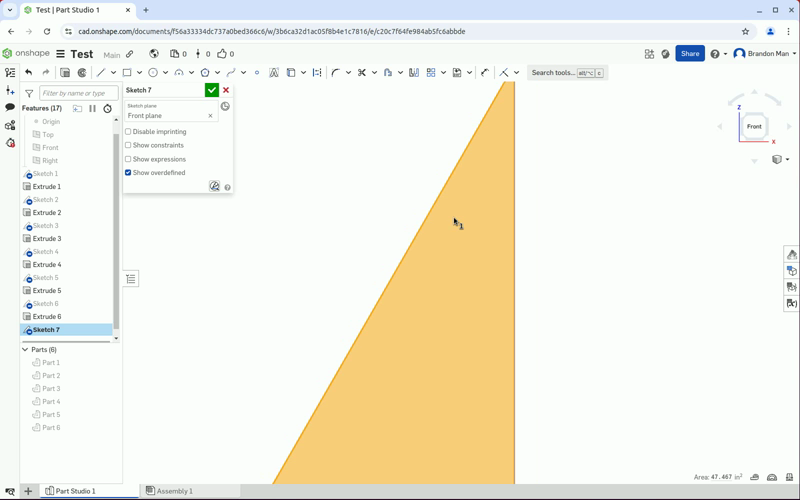
scroll(-6)
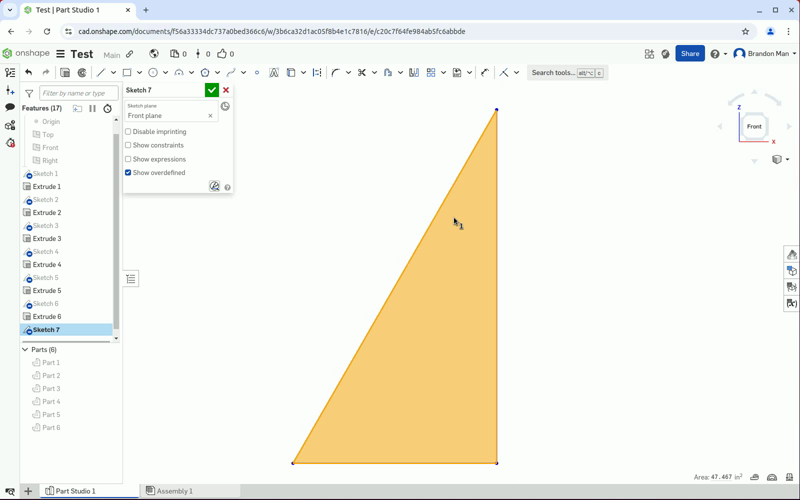
scroll(-6)
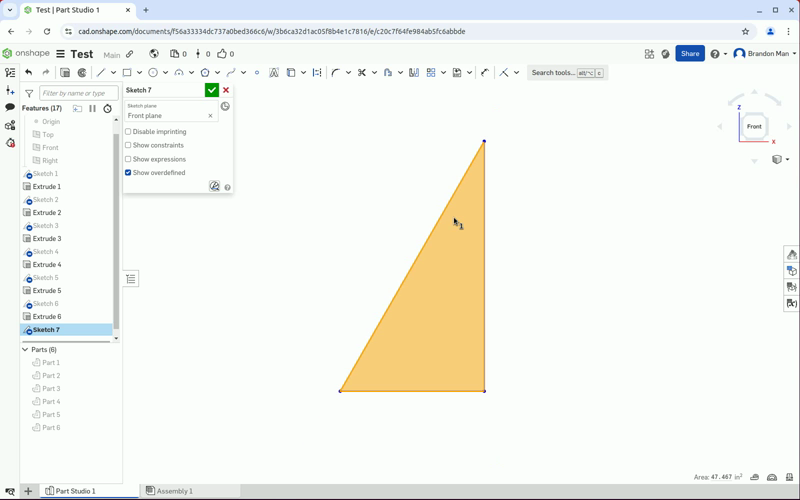
scroll(-6)
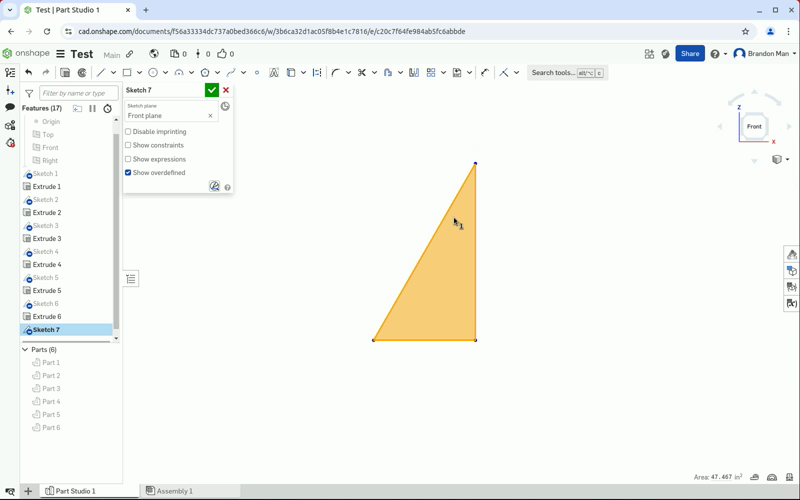
scroll(-6)
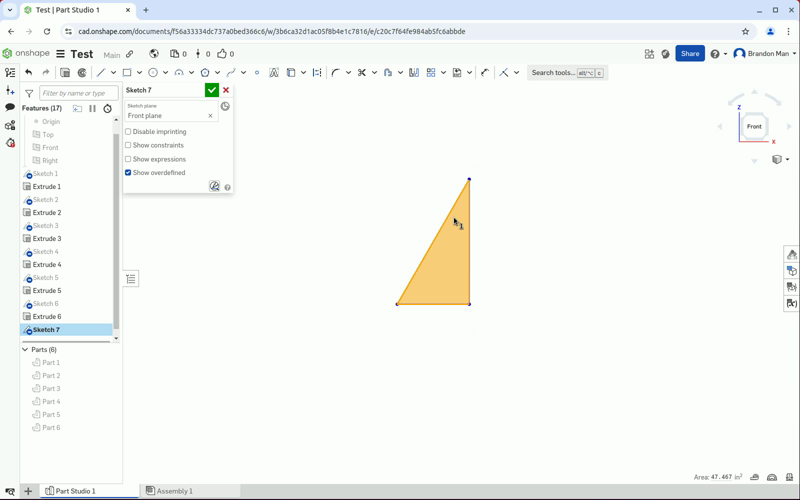
scroll(-6)
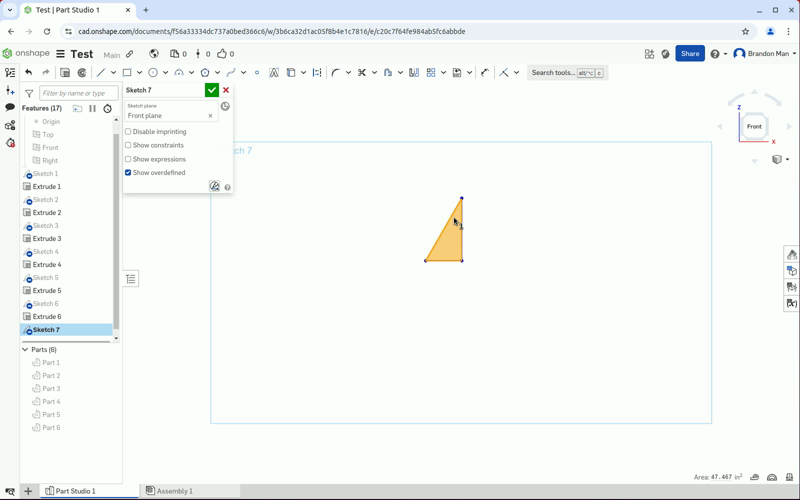
mouse_move(73, 352)
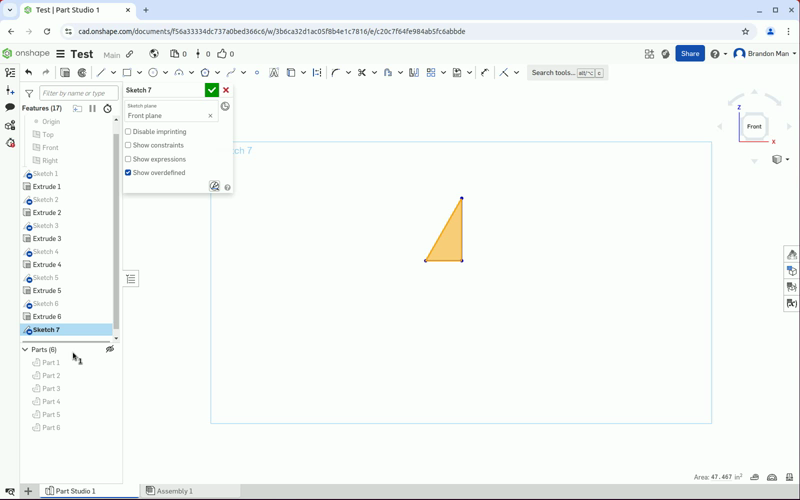
key(shift+y)
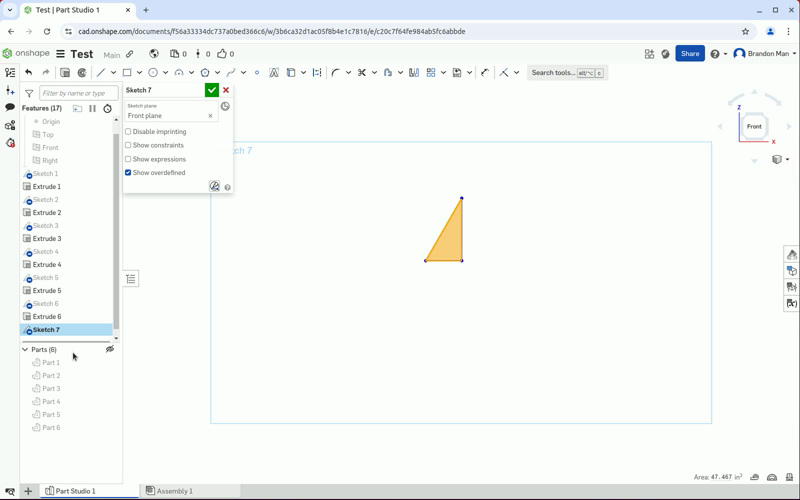
key(shift+e)
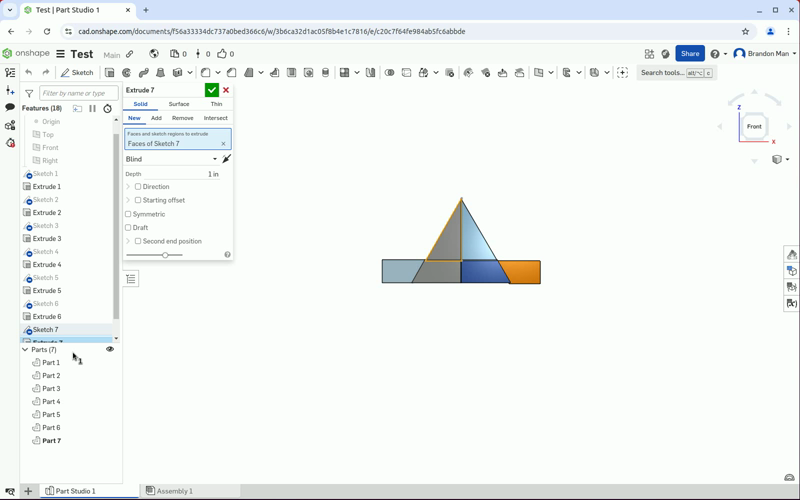
mouse_move(143, 106)
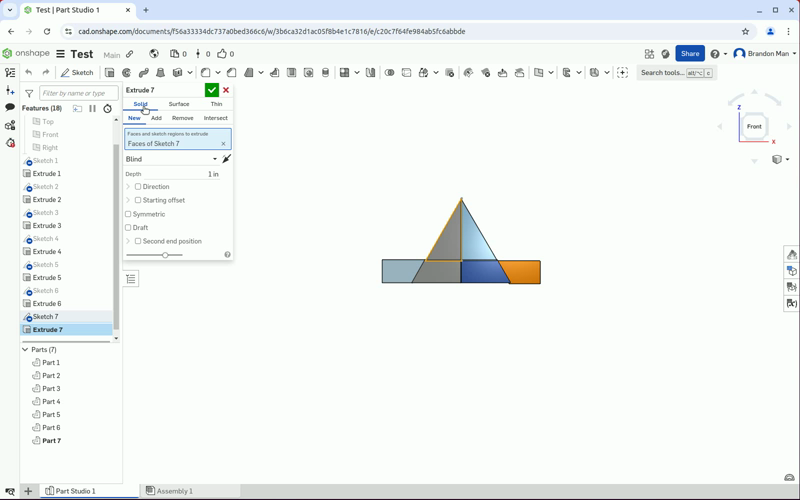
click(143, 106)
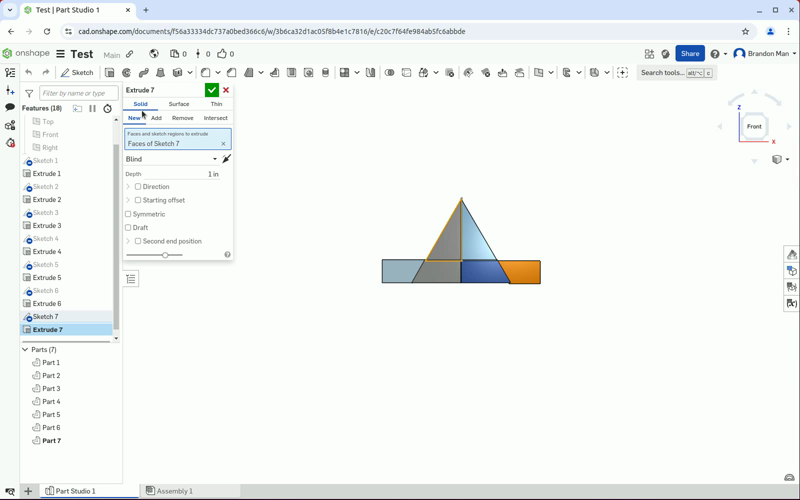
mouse_move(137, 120)
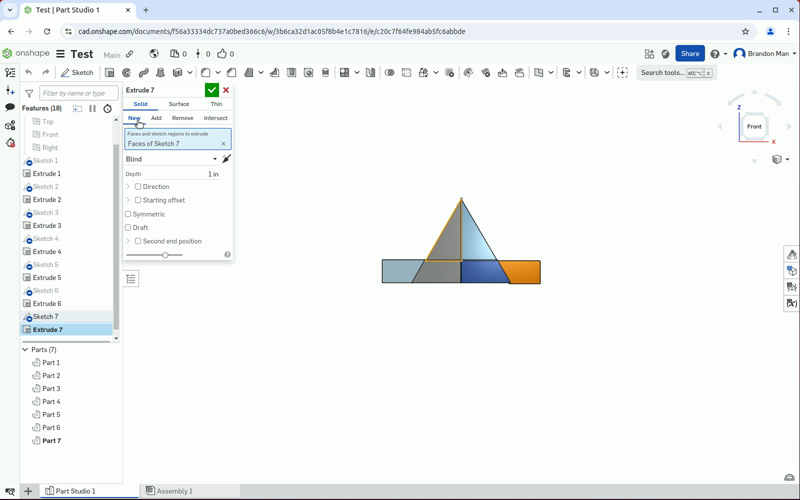
click(137, 120)
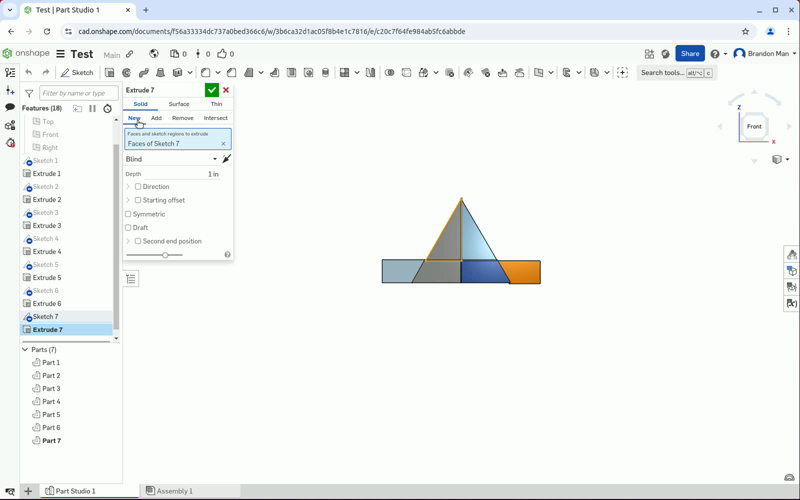
key(tab, 4)
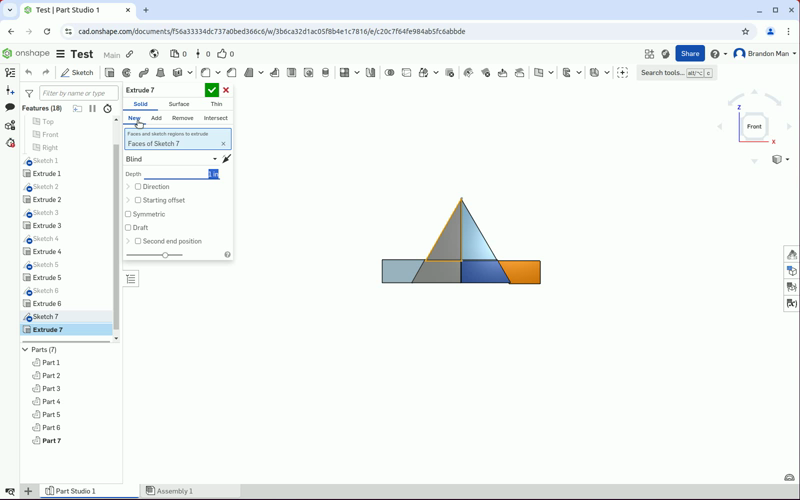
text(13.962)
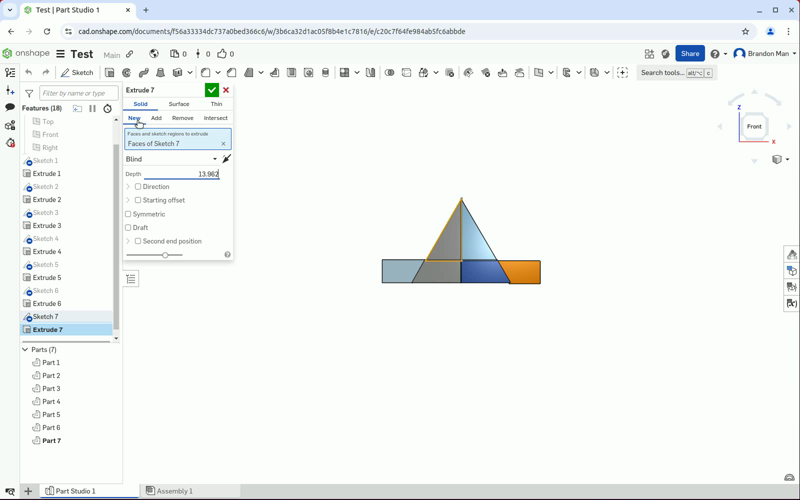
key(tab, 3)
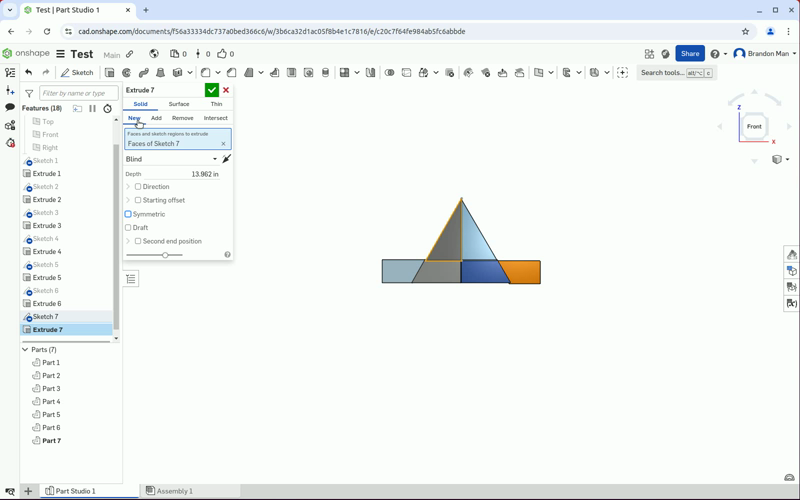
key(space)
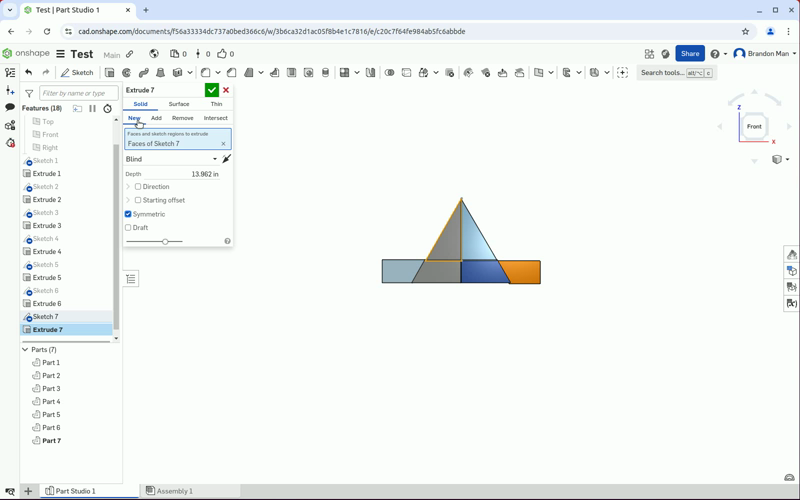
key(enter)
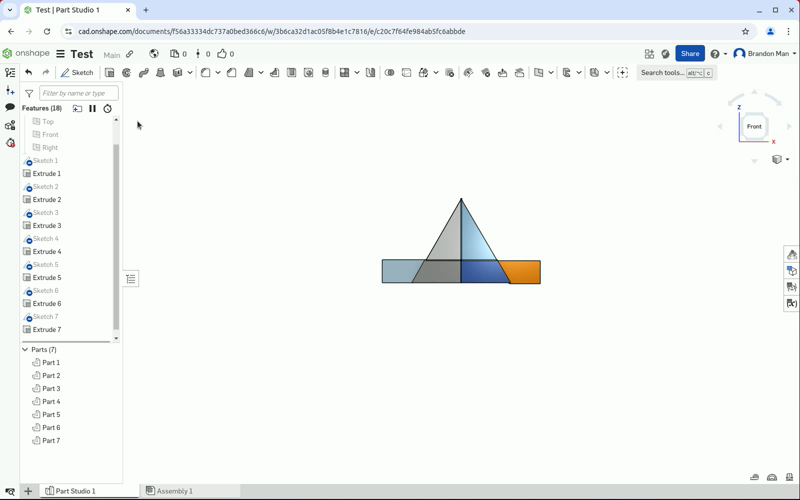
key(shift+h)
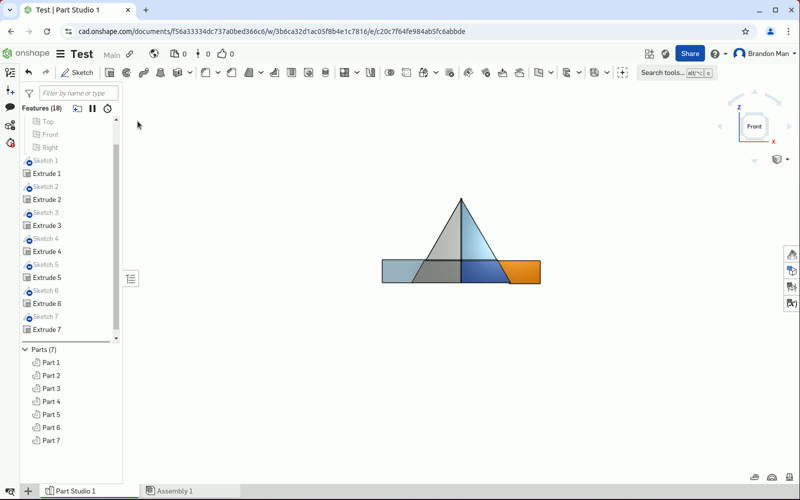
key(shift+h)
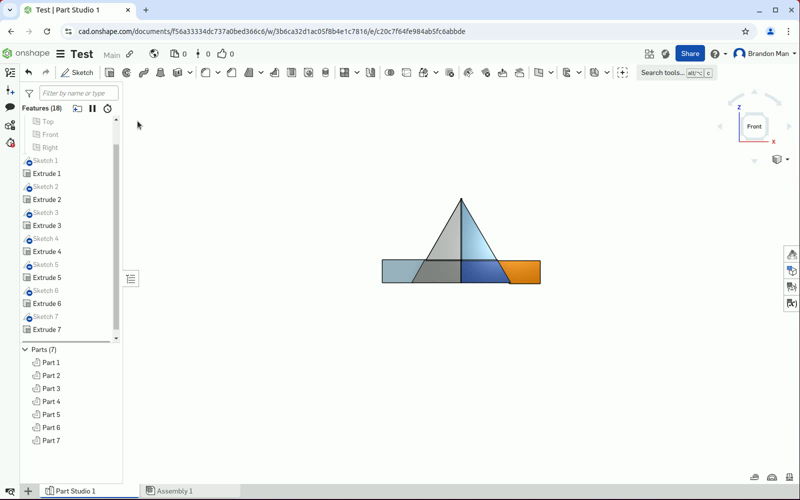
mouse_move(69, 163)
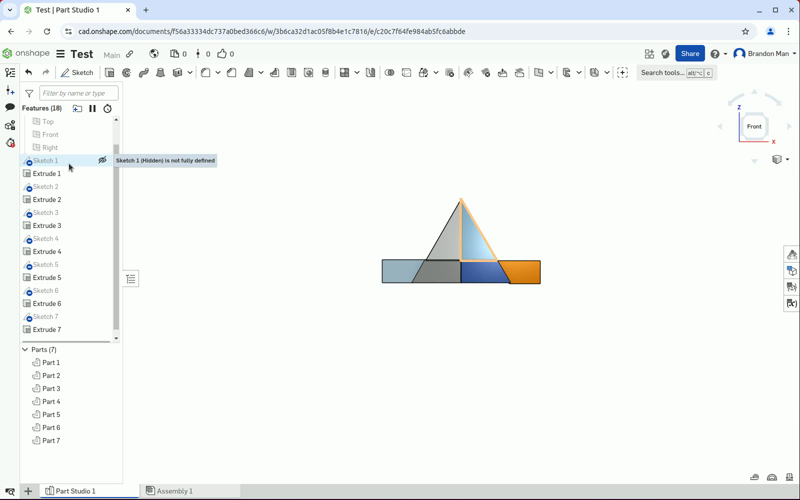
click(69, 163)
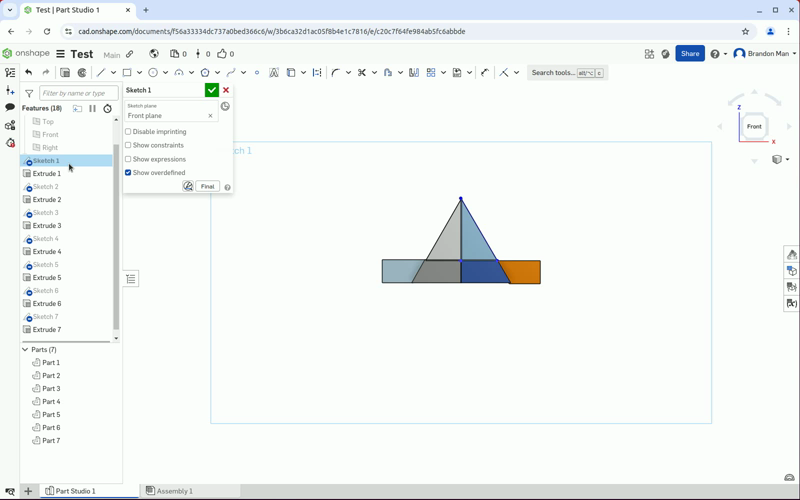
mouse_move(229, 92)
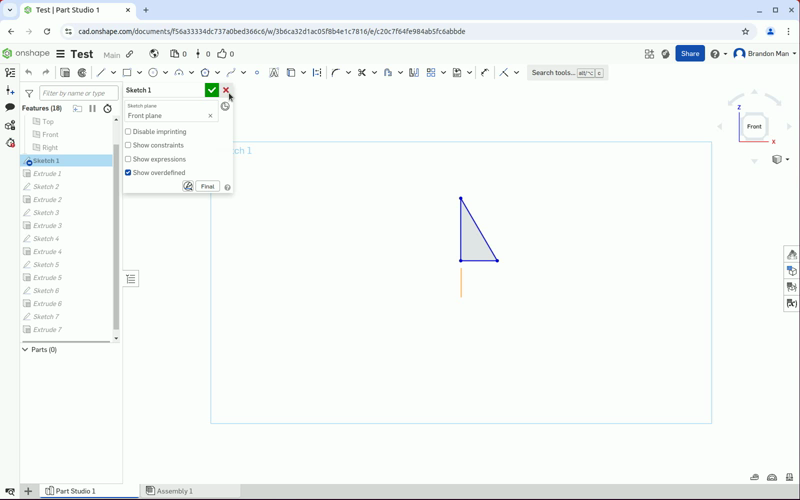
click(229, 92)
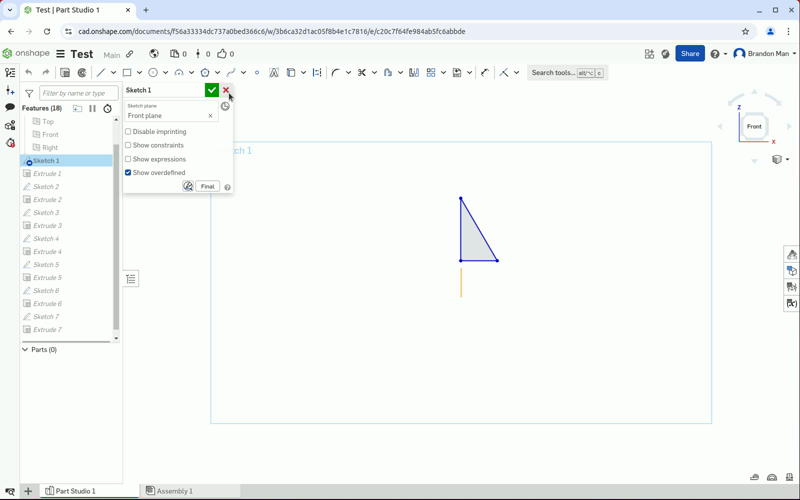
key(shift+s)
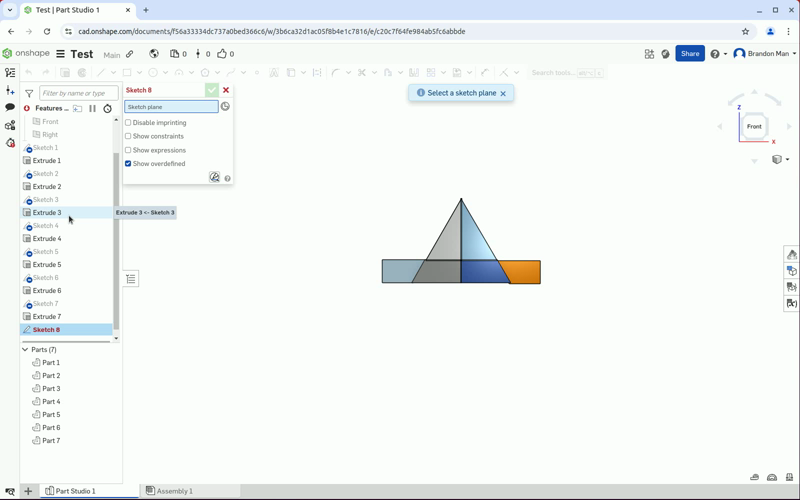
scroll(3)
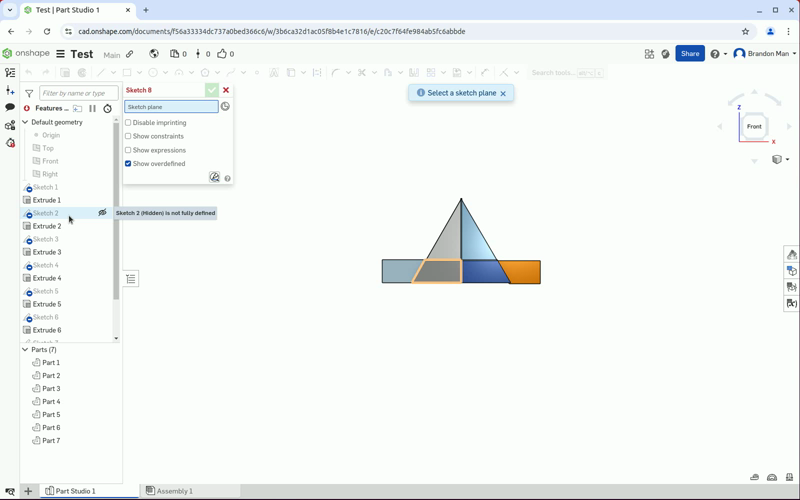
mouse_move(69, 163)
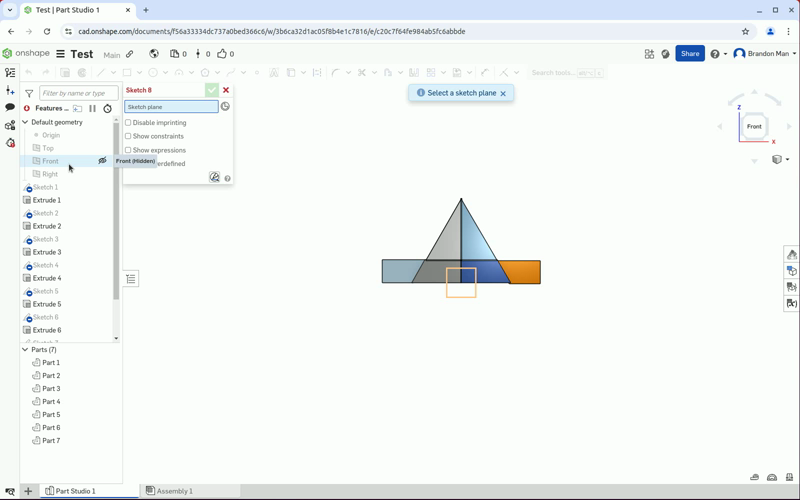
click(69, 163)
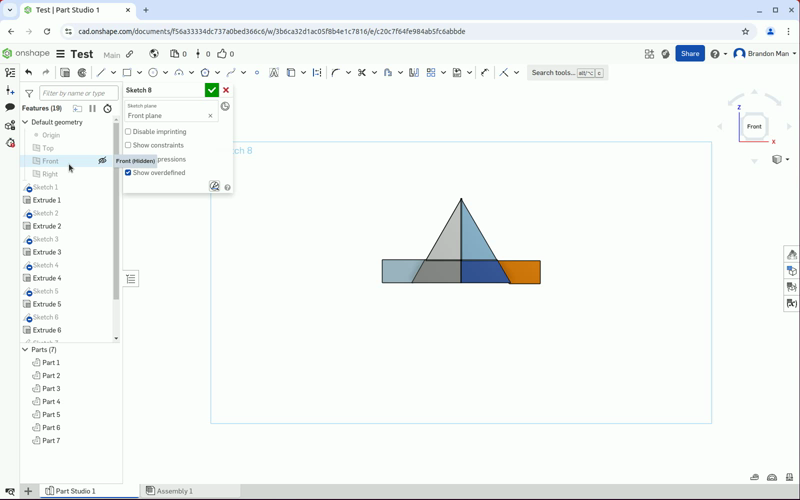
mouse_move(73, 352)
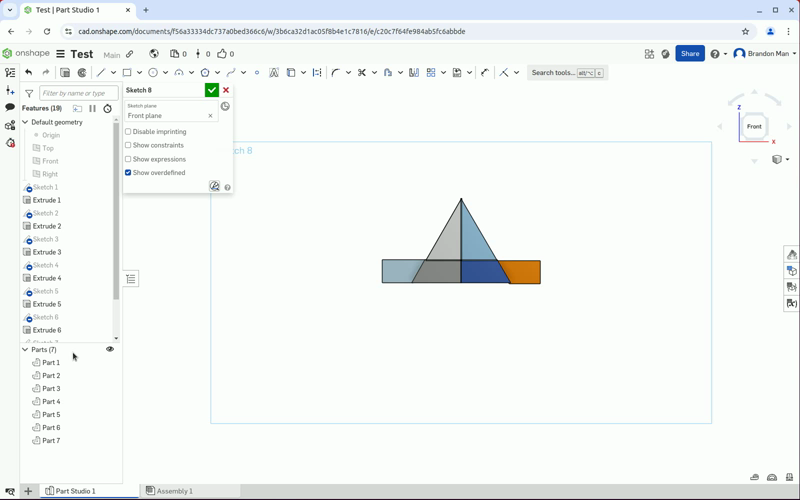
key(y)
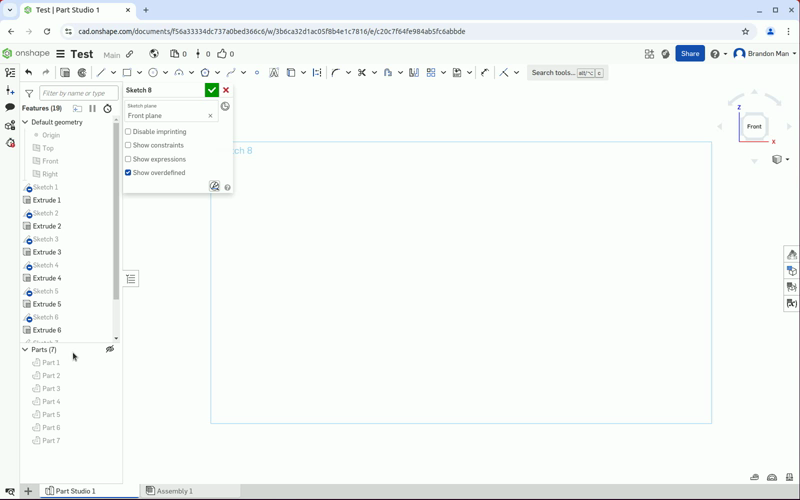
key(l)
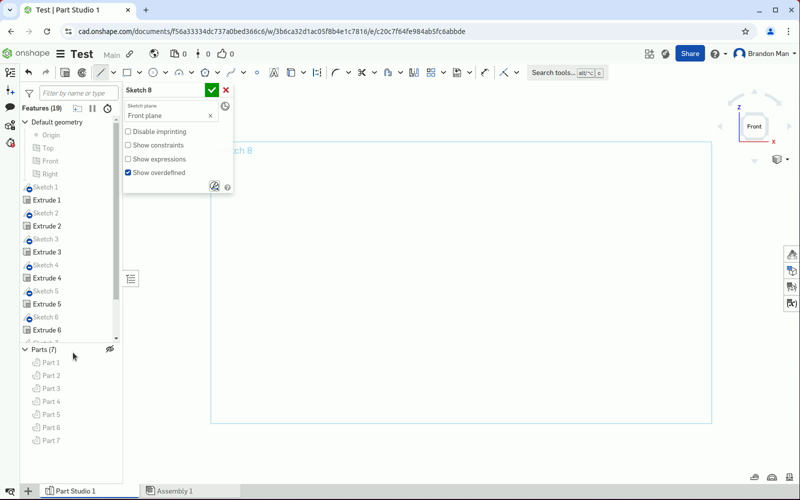
key_down(shift)
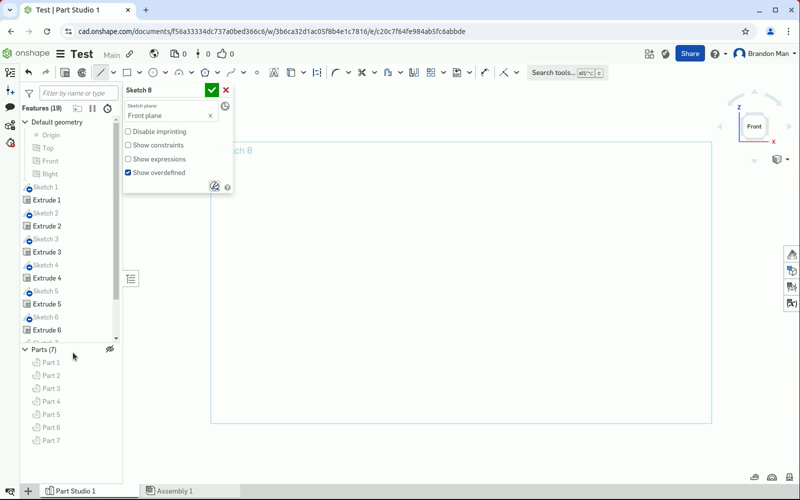
mouse_move(460, 260)
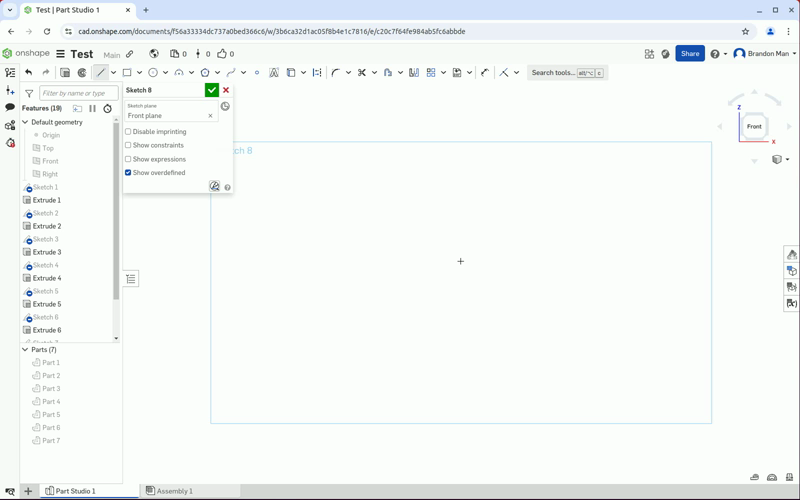
click(460, 260)
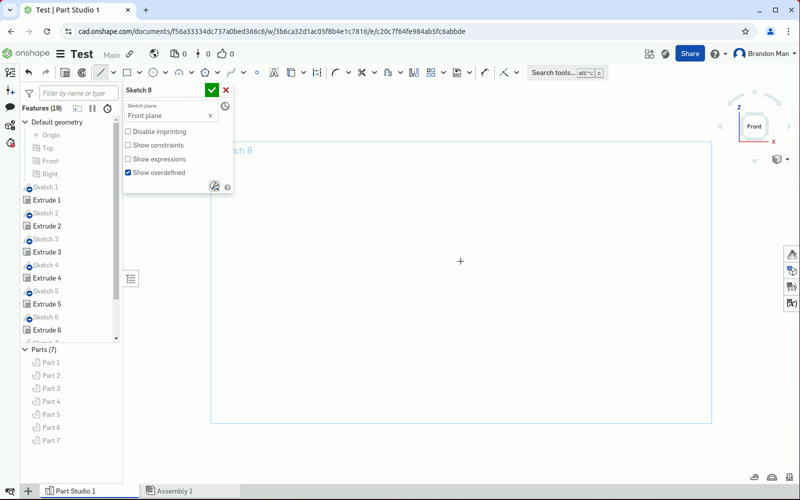
key_up(shift)
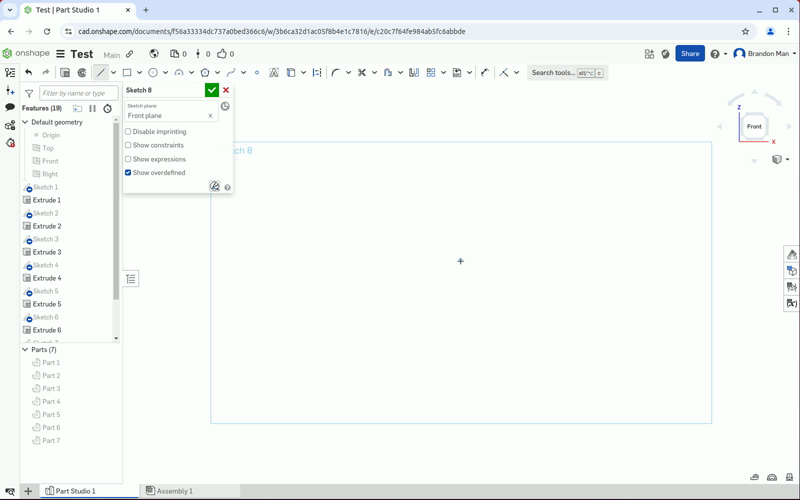
key_down(shift)
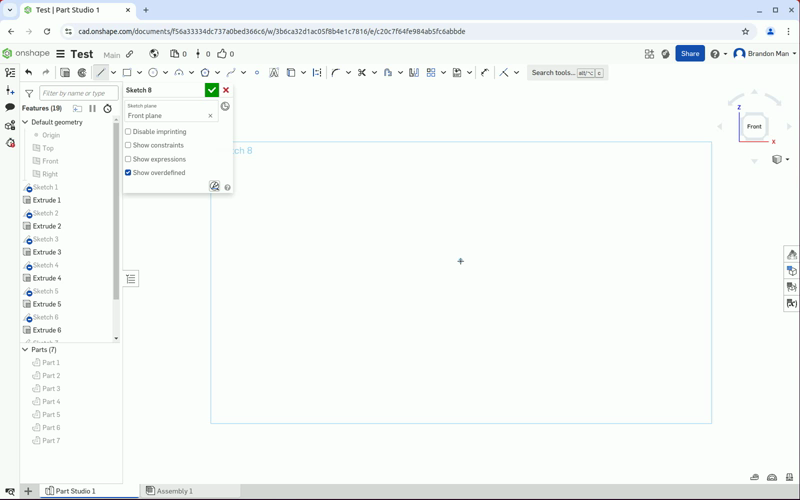
mouse_move(490, 260)
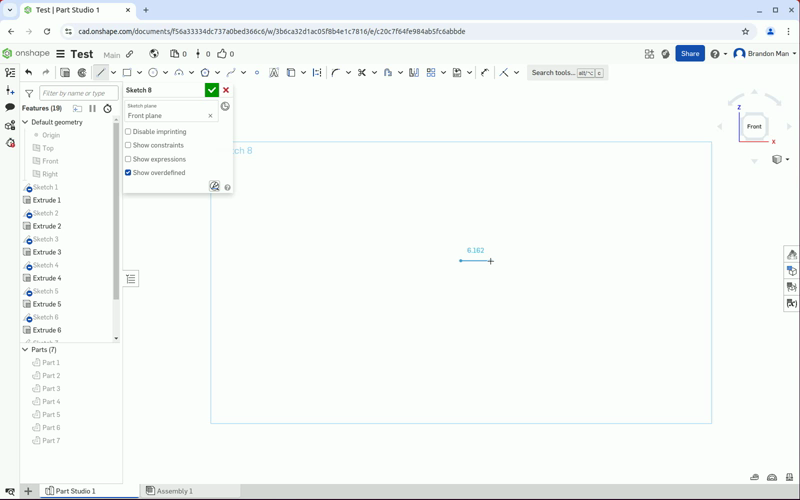
mouse_move(497, 260)
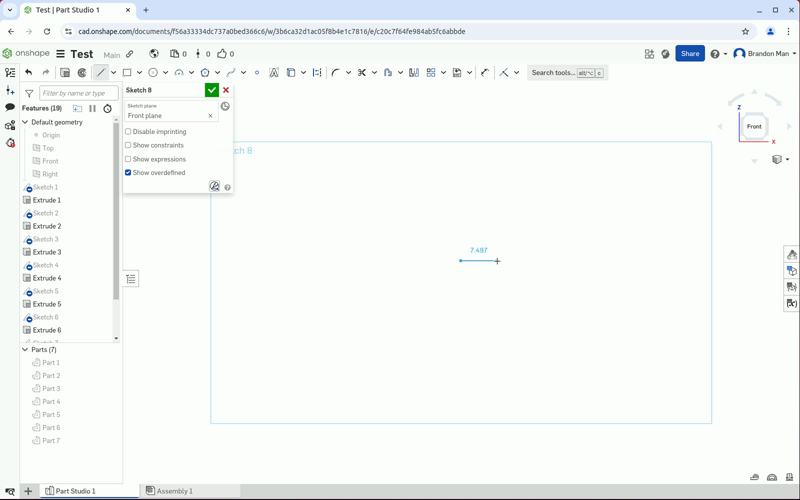
click(497, 260)
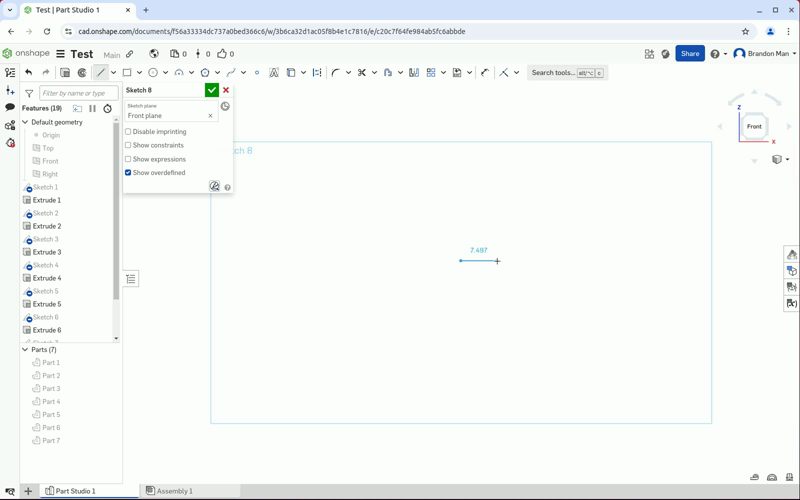
key_up(shift)
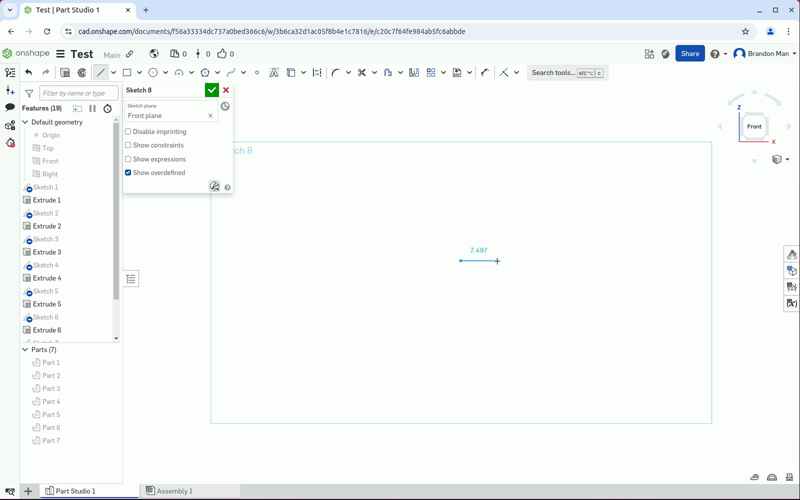
key_down(shift)
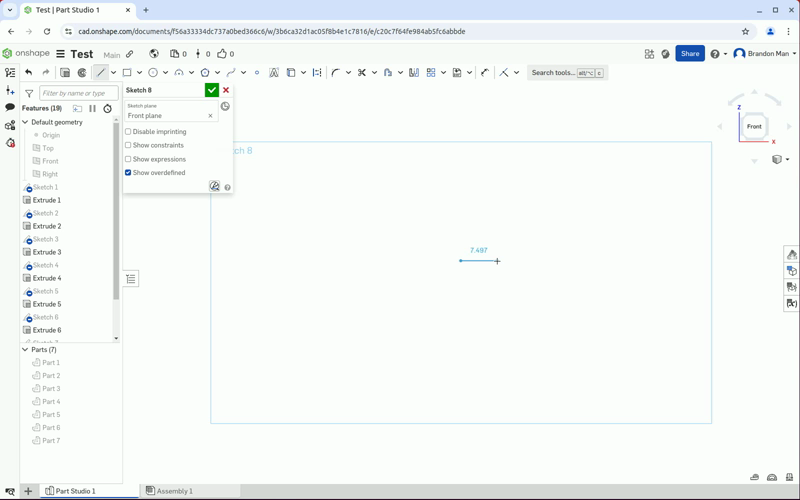
mouse_move(460, 198)
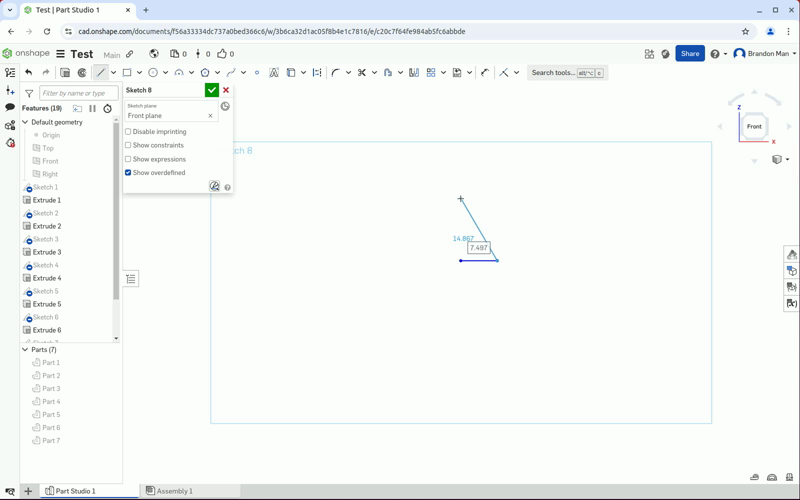
click(460, 198)
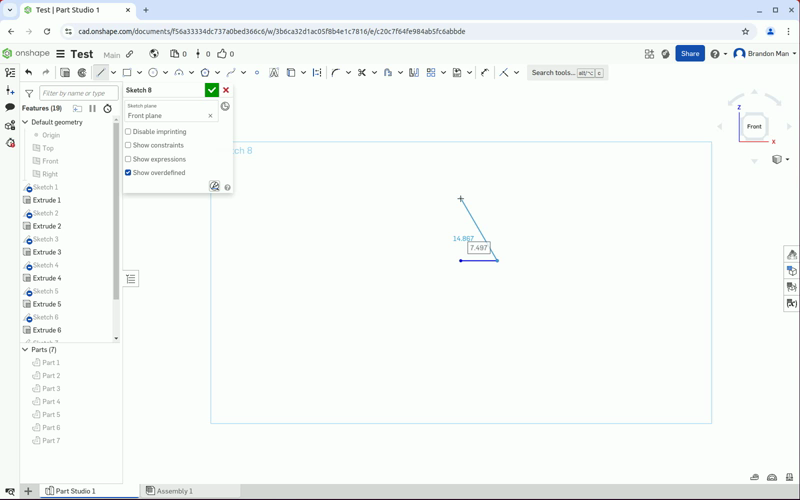
key_up(shift)
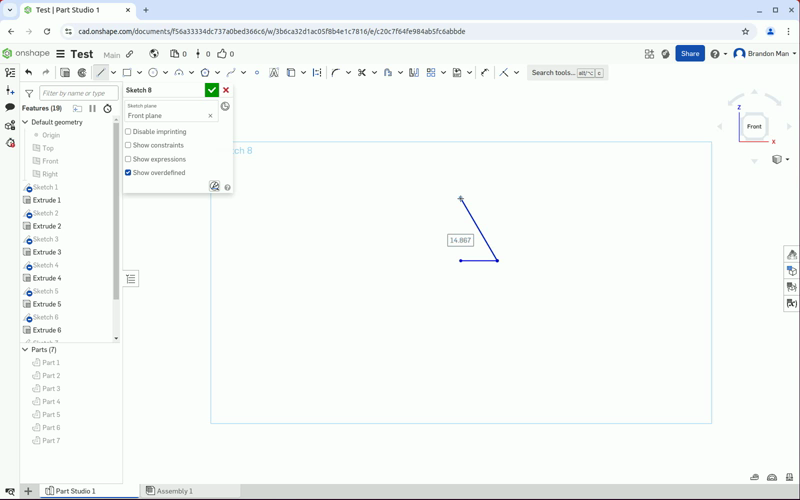
key_down(shift)
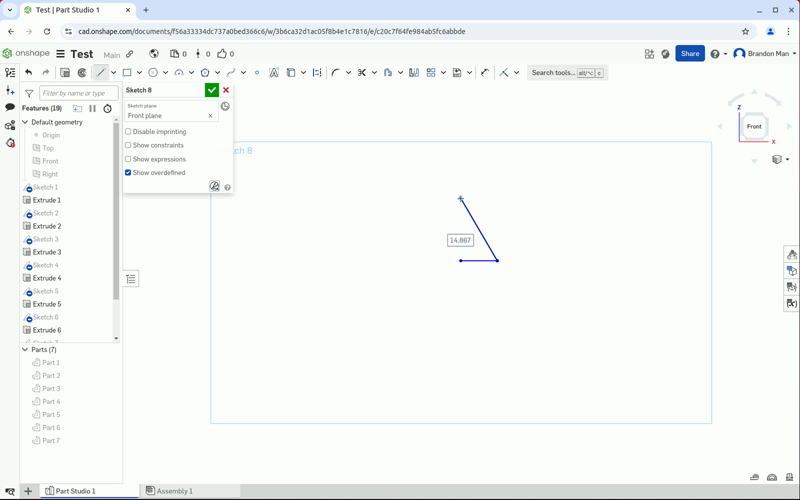
mouse_move(460, 260)
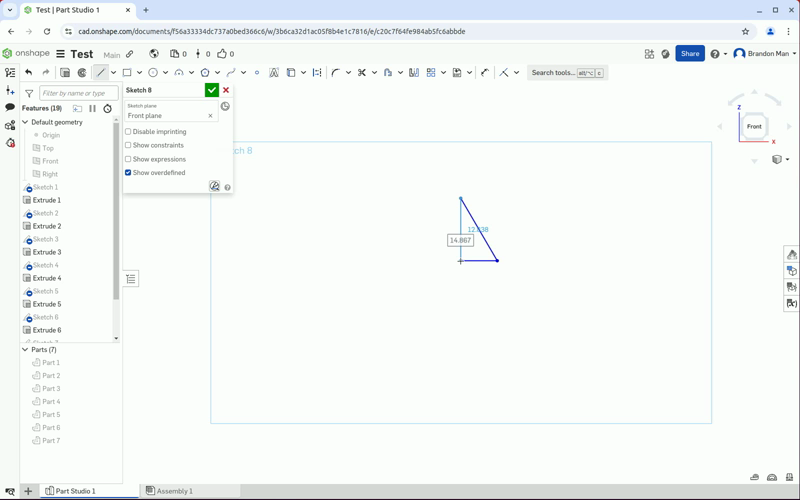
key_up(shift)
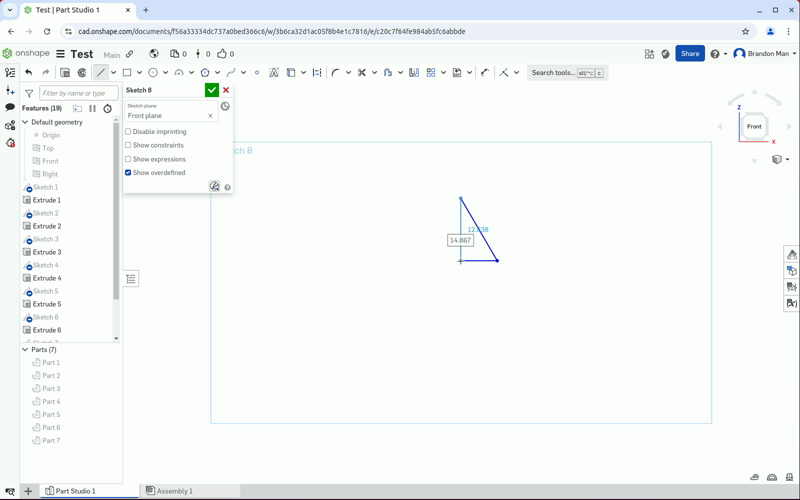
click(460, 260)
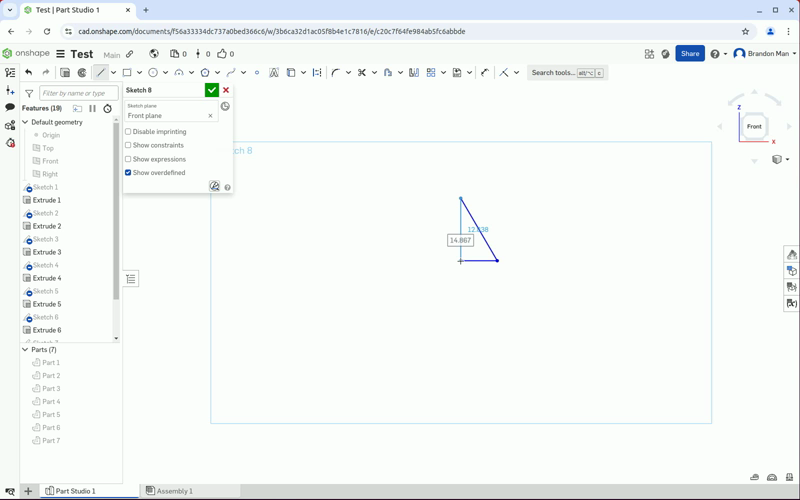
key(esc)
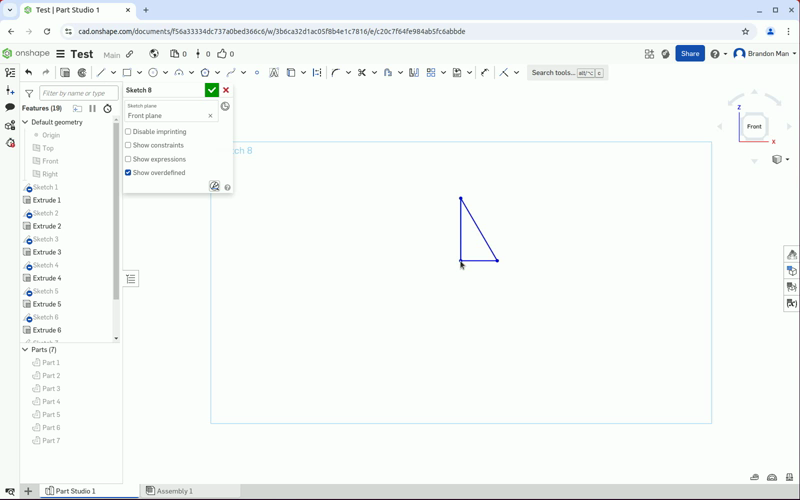
mouse_move(473, 238)
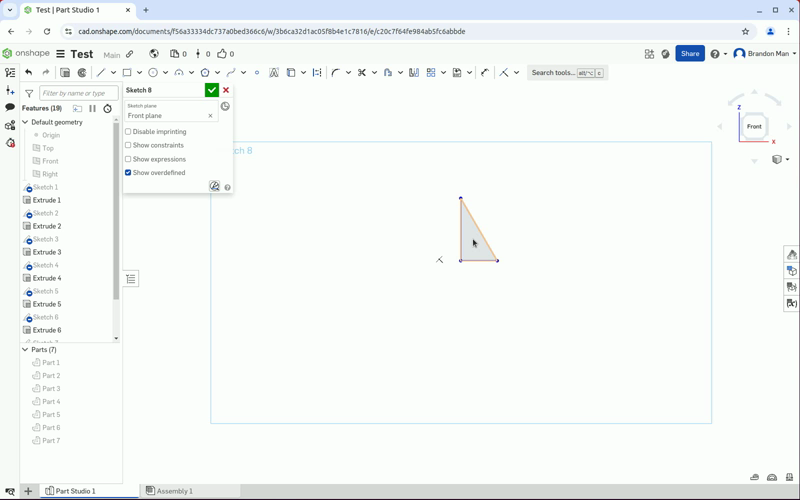
scroll(6)
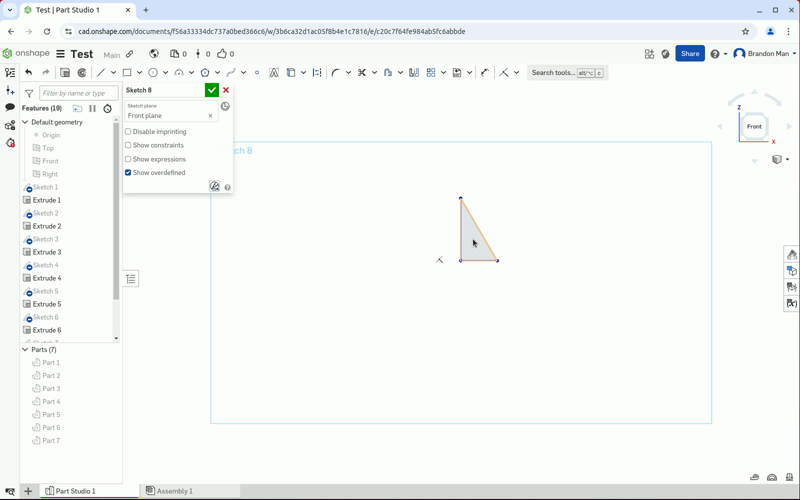
scroll(6)
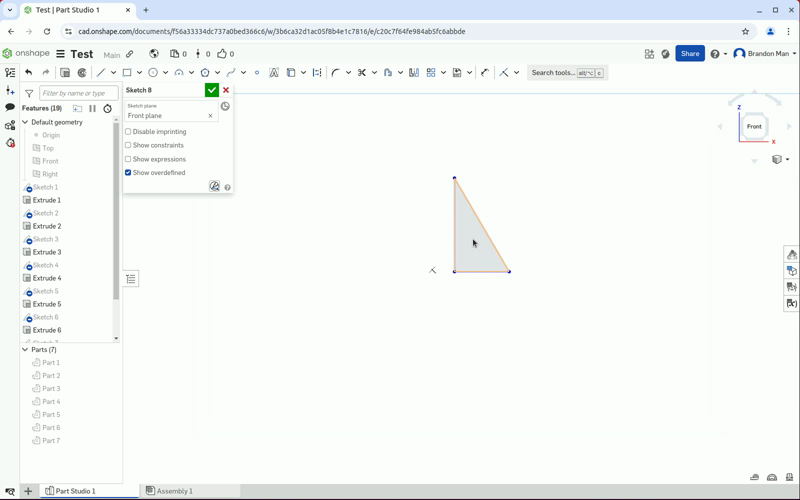
scroll(6)
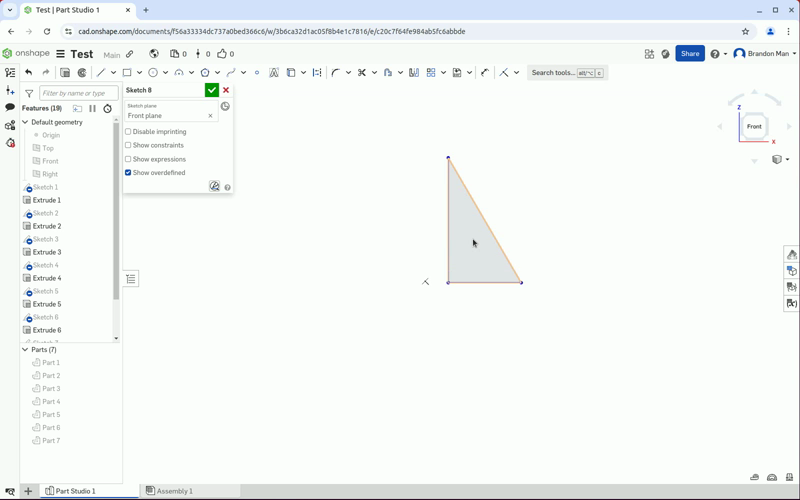
scroll(6)
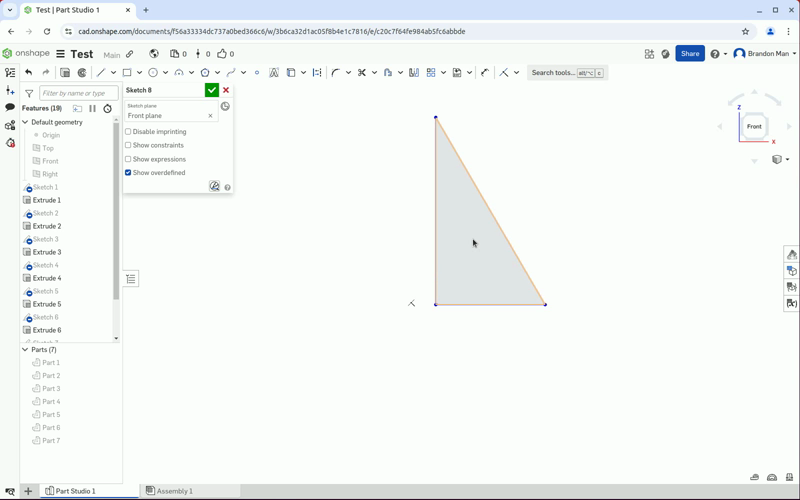
scroll(6)
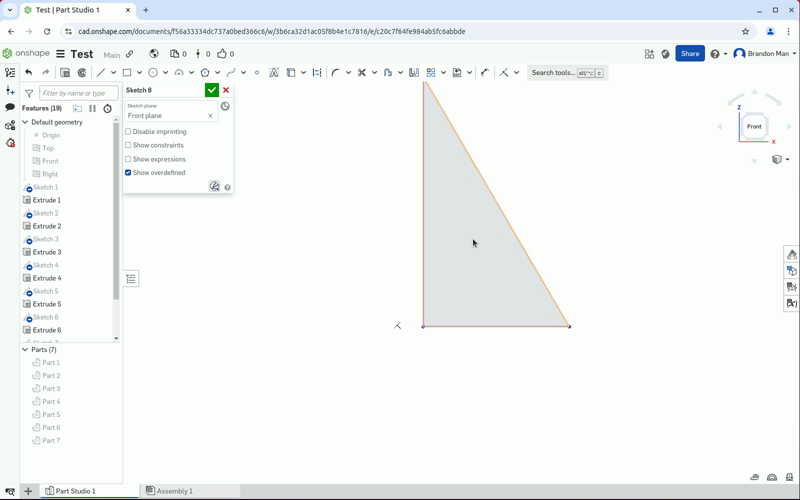
scroll(6)
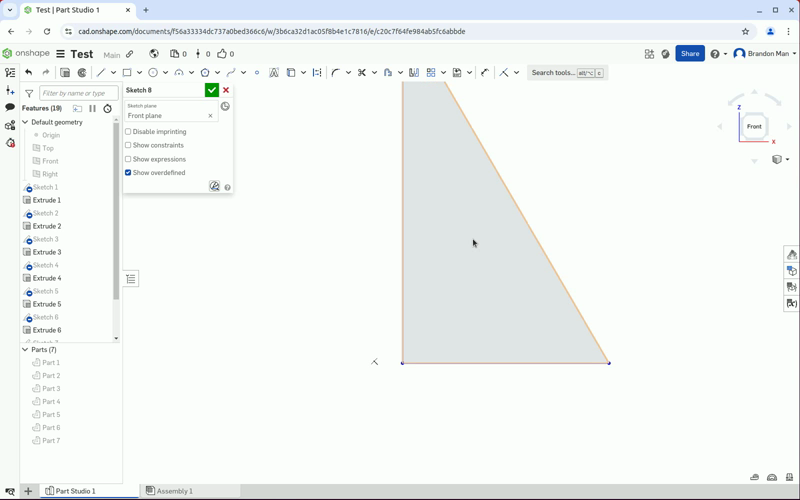
scroll(6)
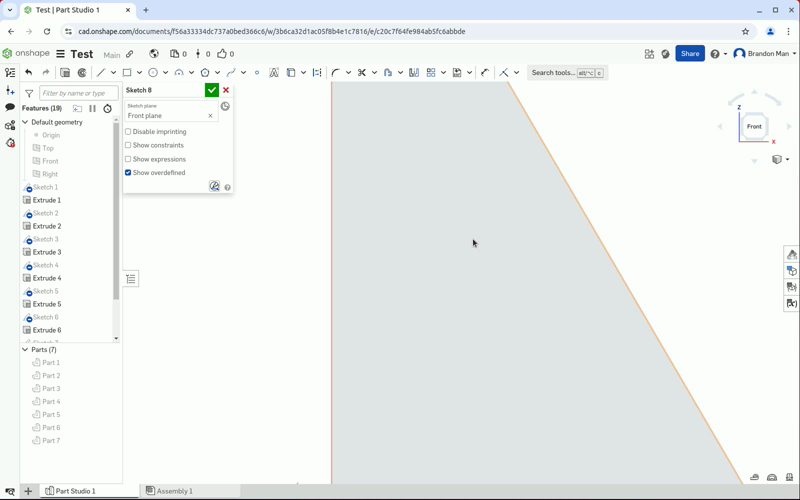
click(473, 238)
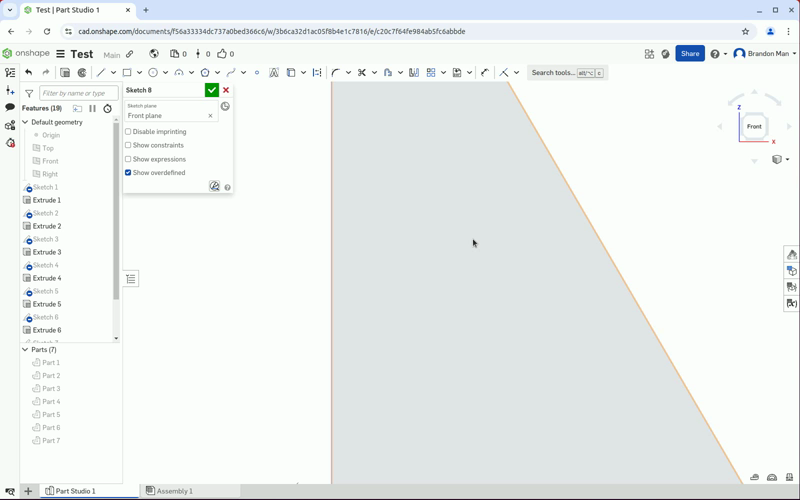
scroll(-6)
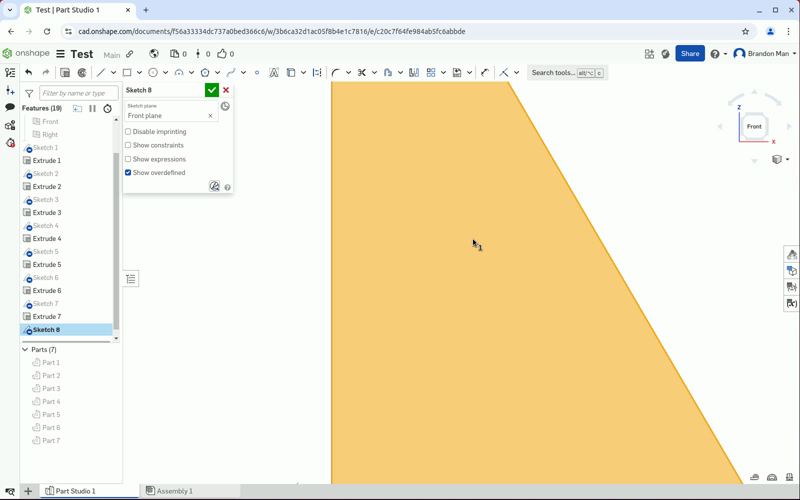
scroll(-6)
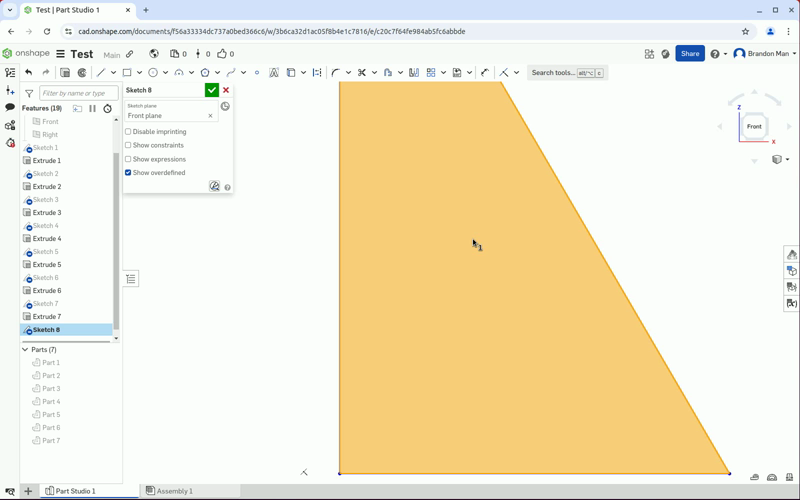
scroll(-6)
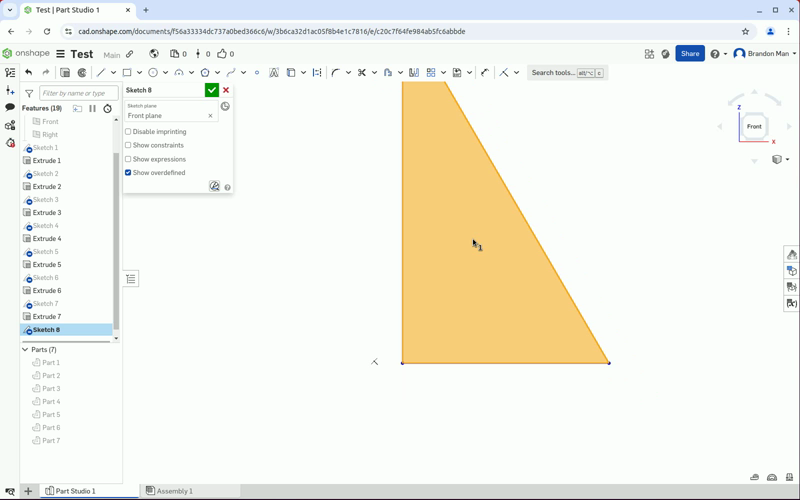
scroll(-6)
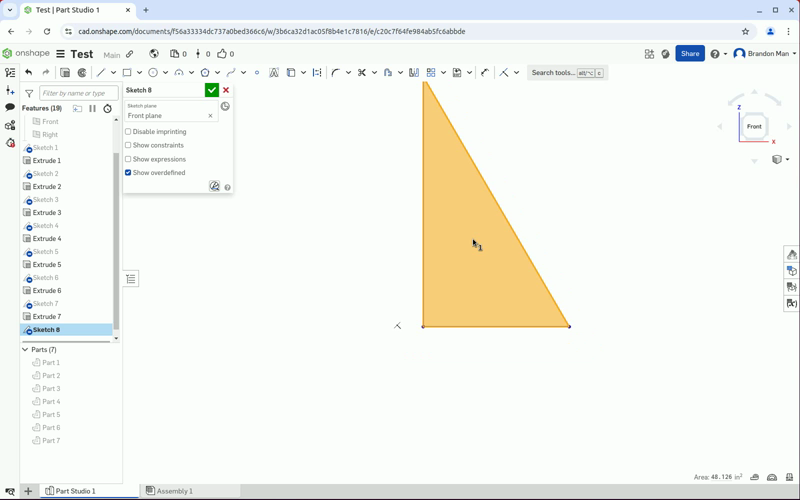
scroll(-6)
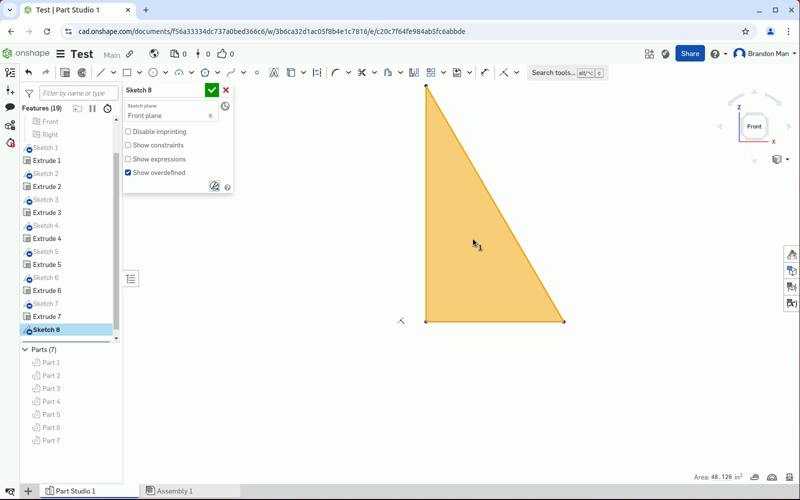
scroll(-6)
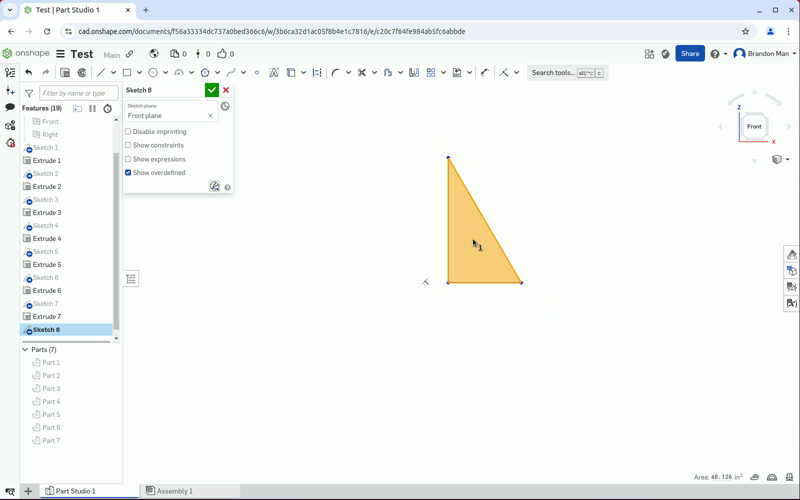
scroll(-6)
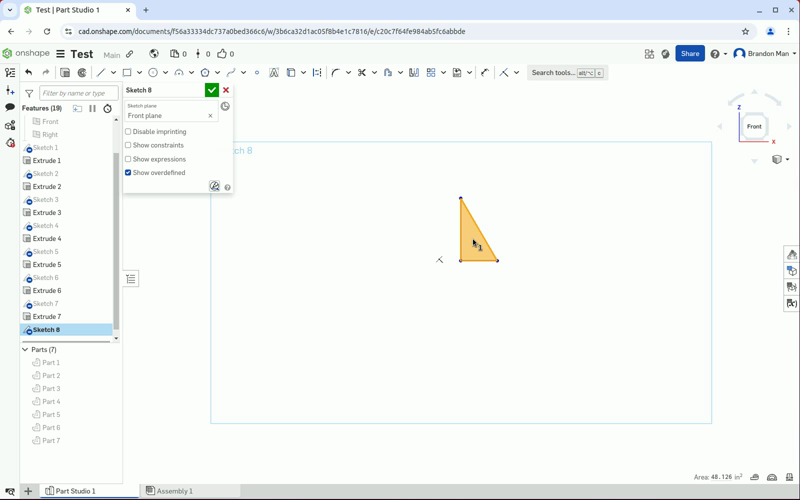
mouse_move(73, 352)
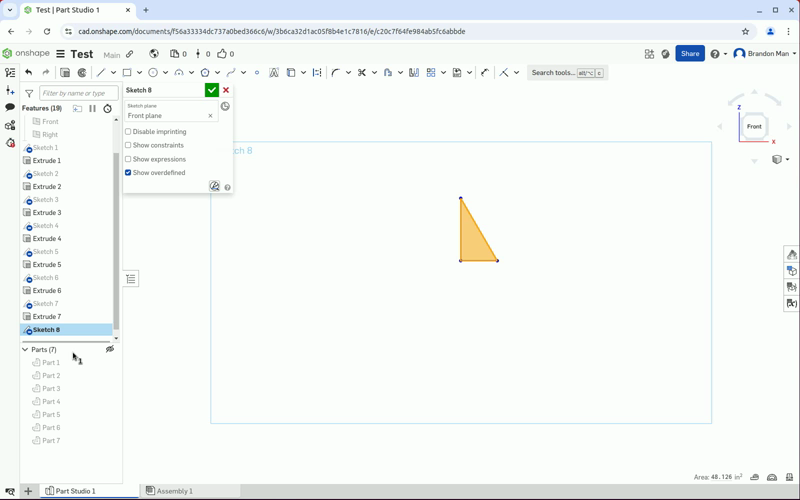
key(shift+y)
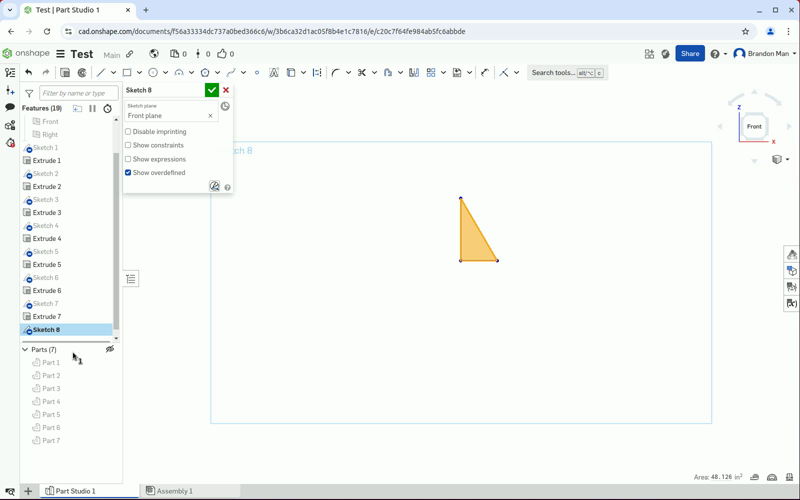
key(shift+e)
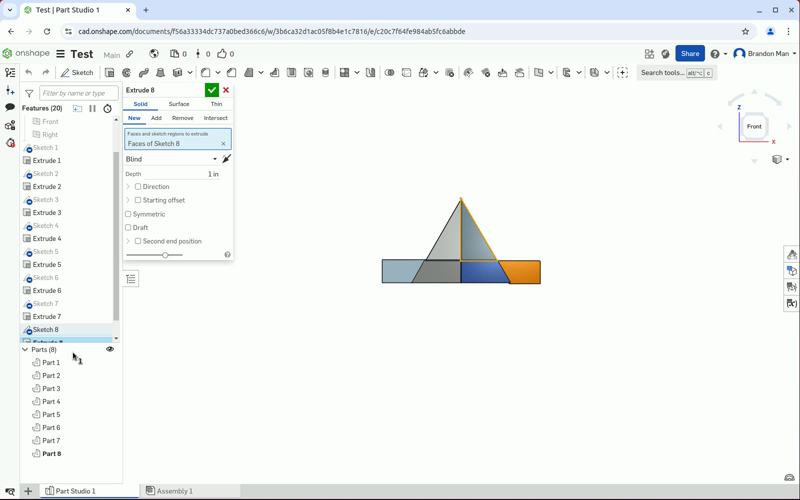
mouse_move(143, 106)
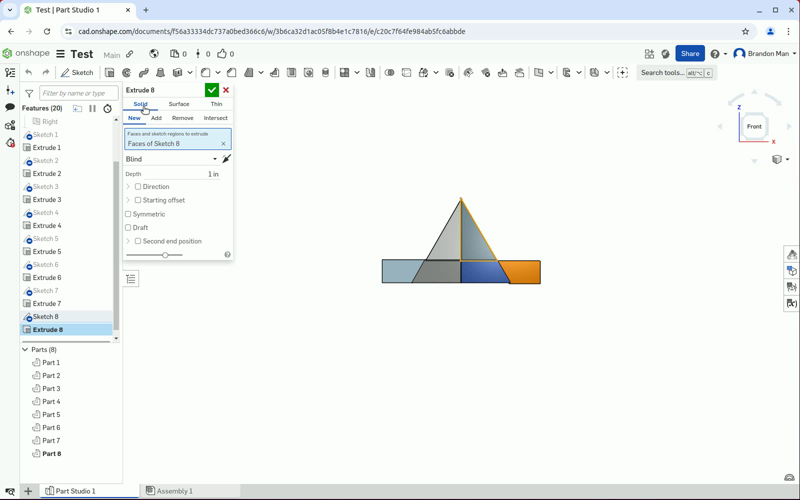
click(143, 106)
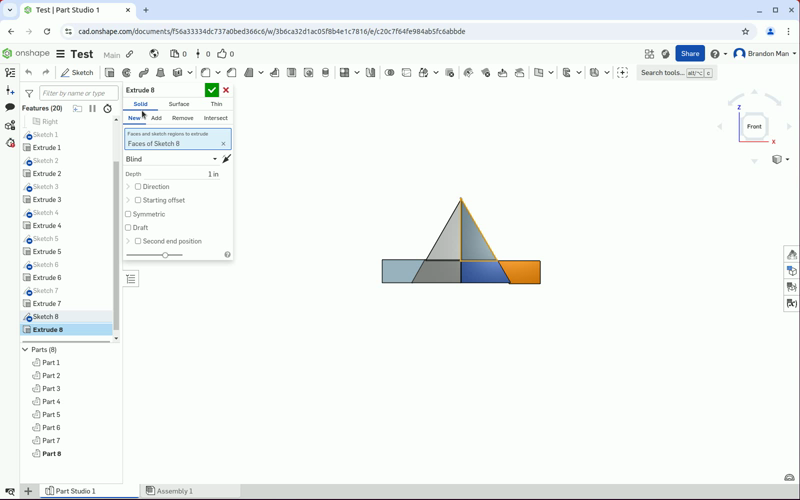
mouse_move(137, 120)
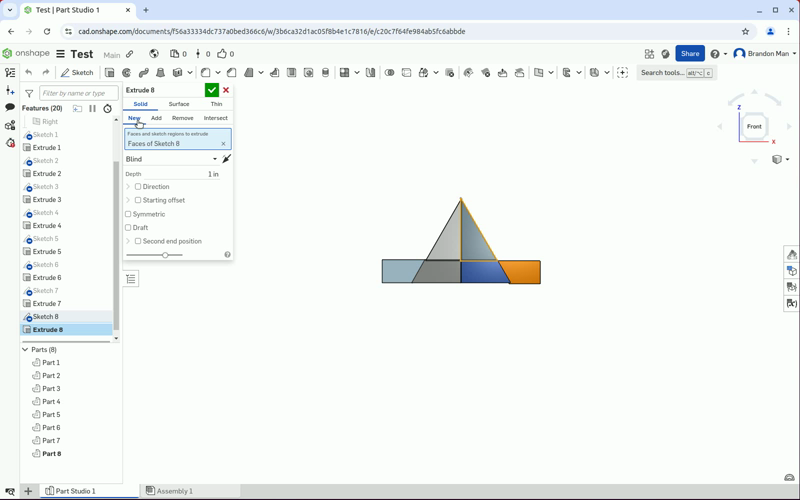
click(137, 120)
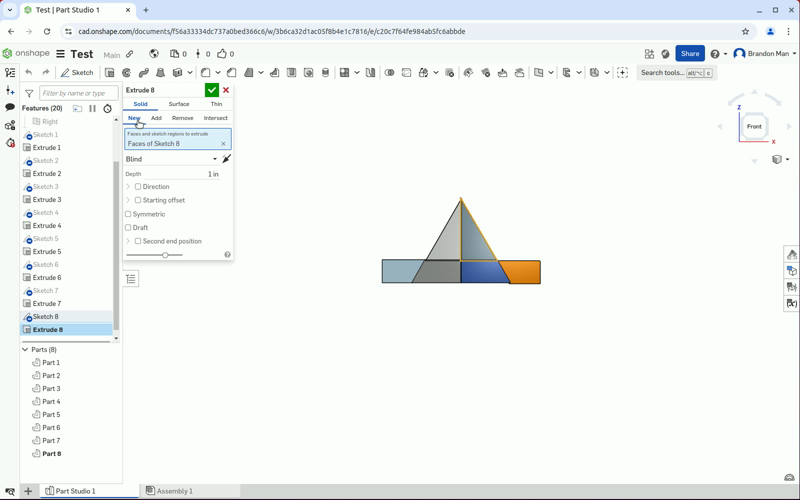
key(tab, 4)
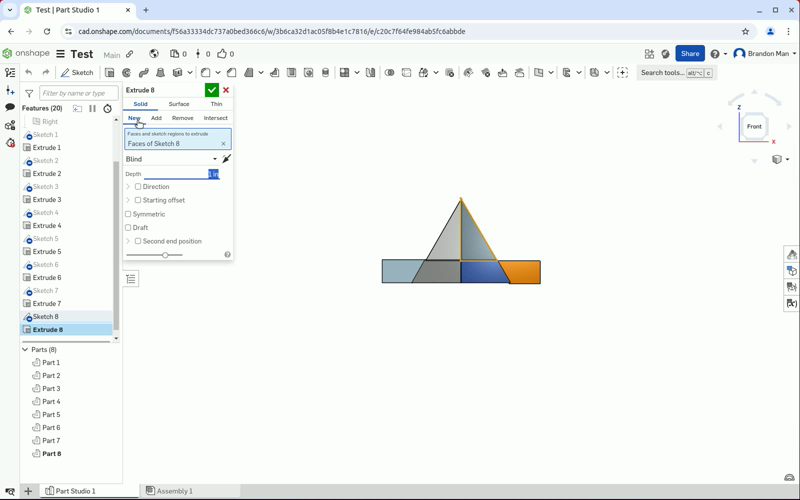
text(13.962)
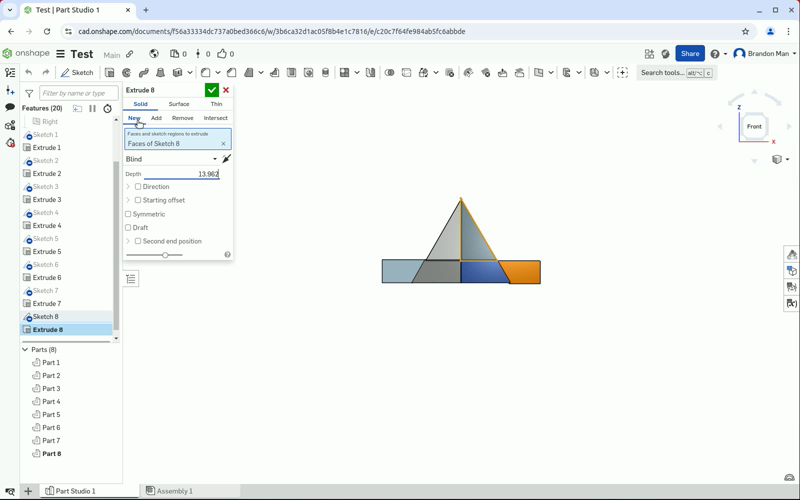
key(tab, 3)
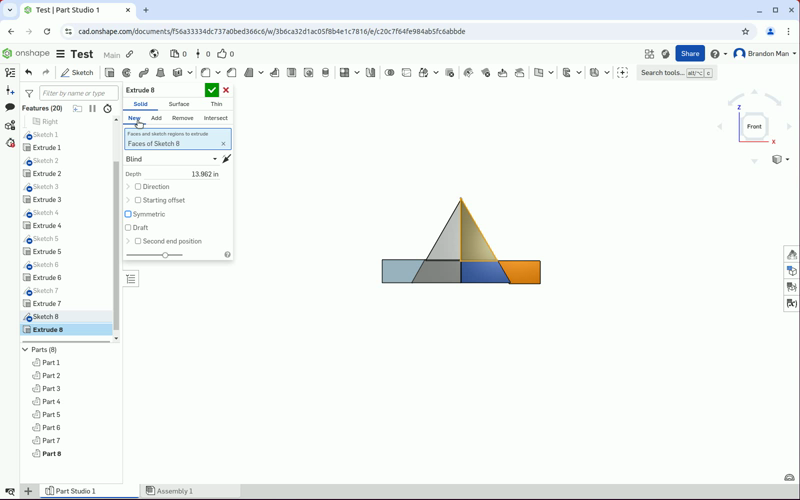
key(space)
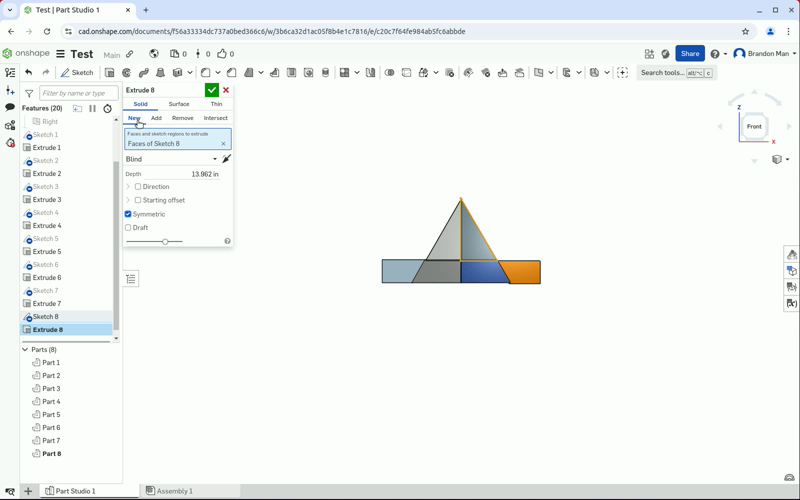
key(enter)
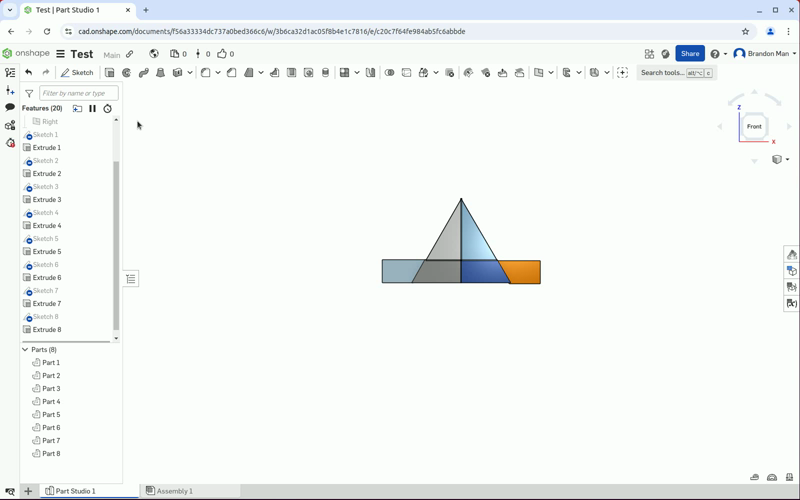
key(shift+h)
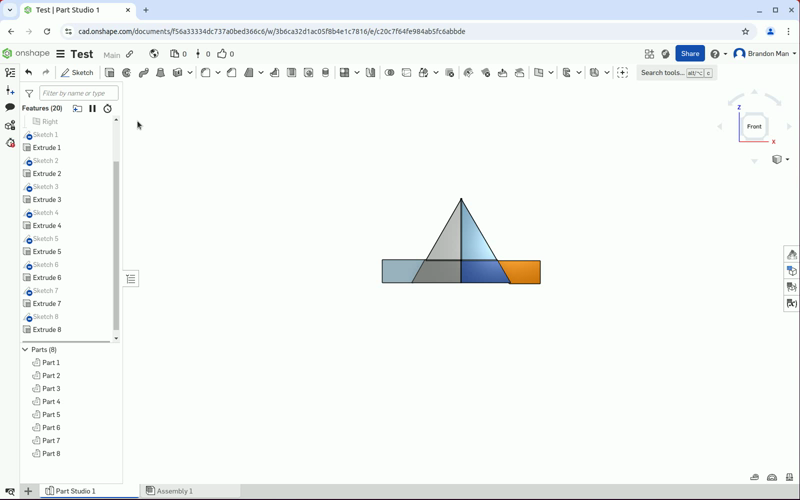
key(shift+h)
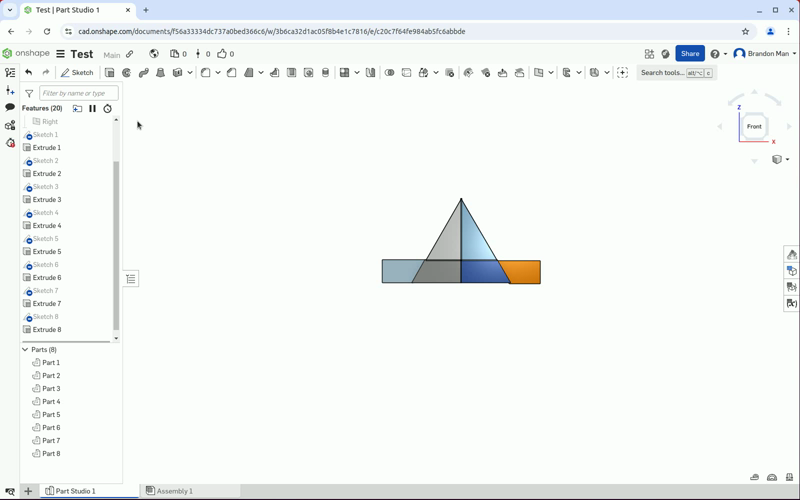
mouse_move(69, 137)
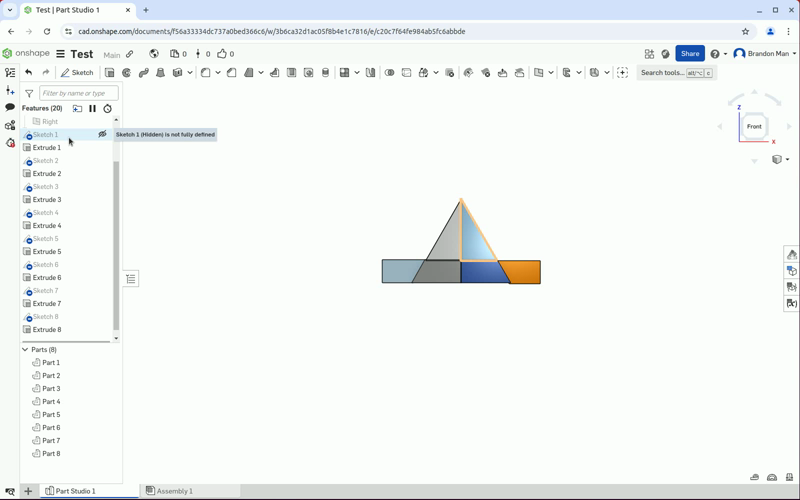
click(69, 137)
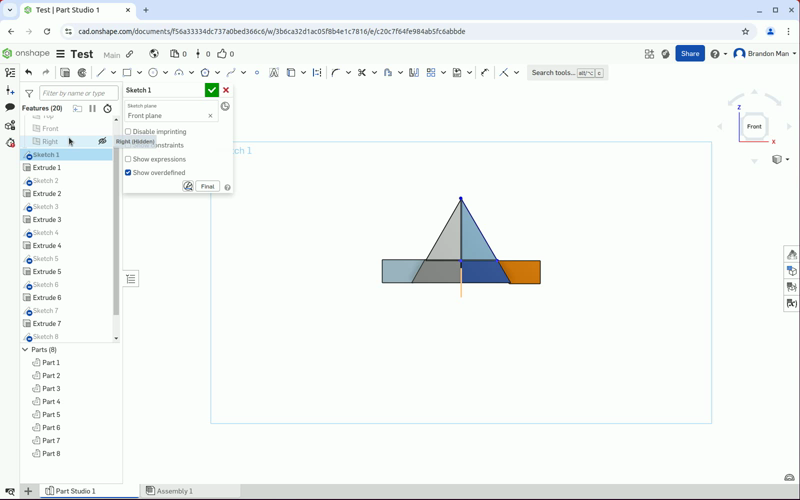
mouse_move(229, 92)
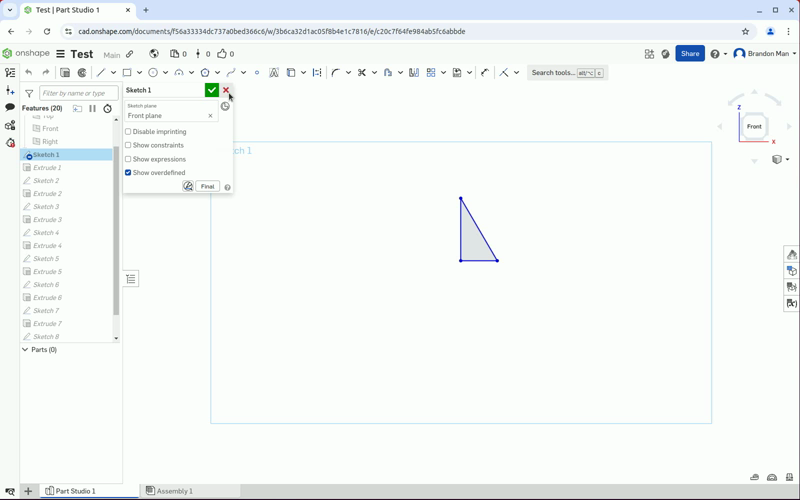
click(229, 92)
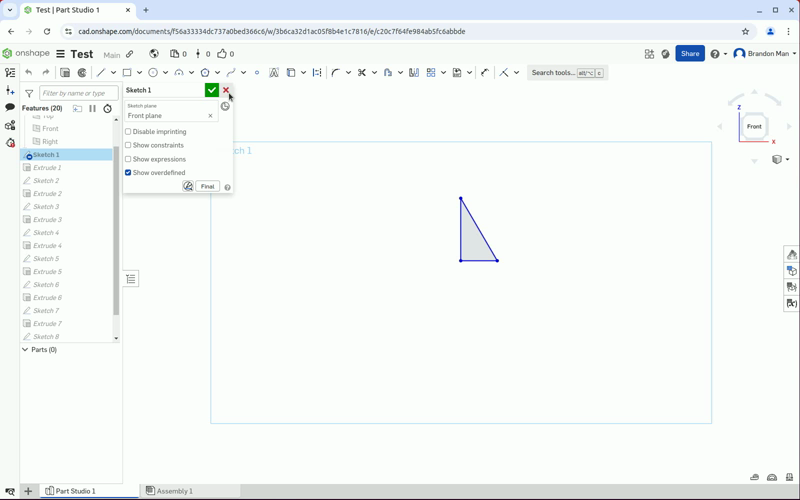
key(shift+s)
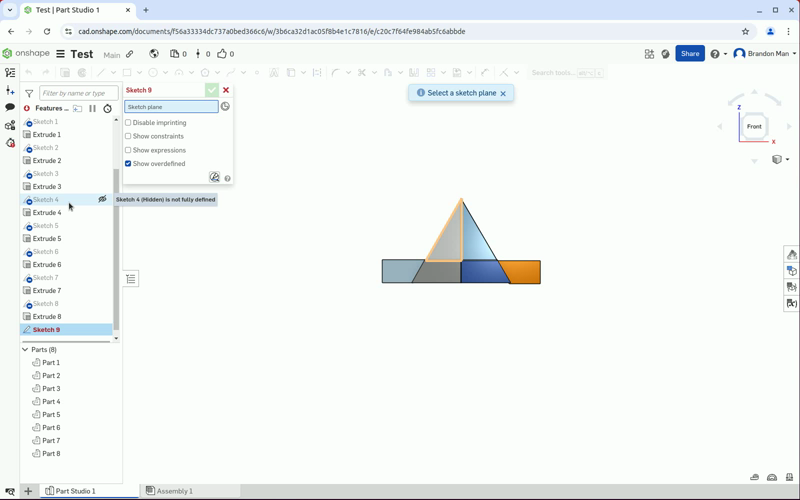
scroll(3)
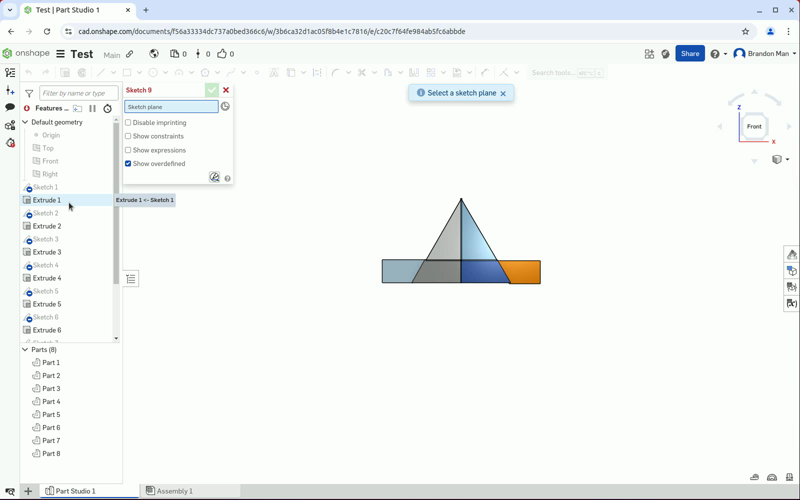
mouse_move(69, 163)
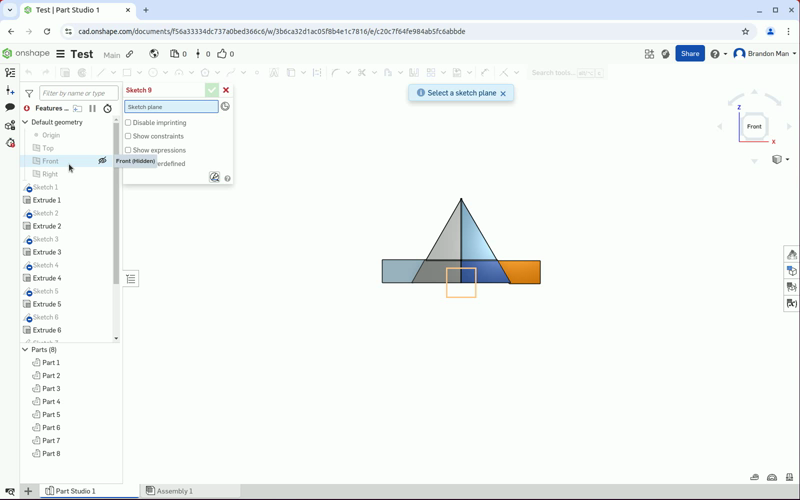
click(69, 163)
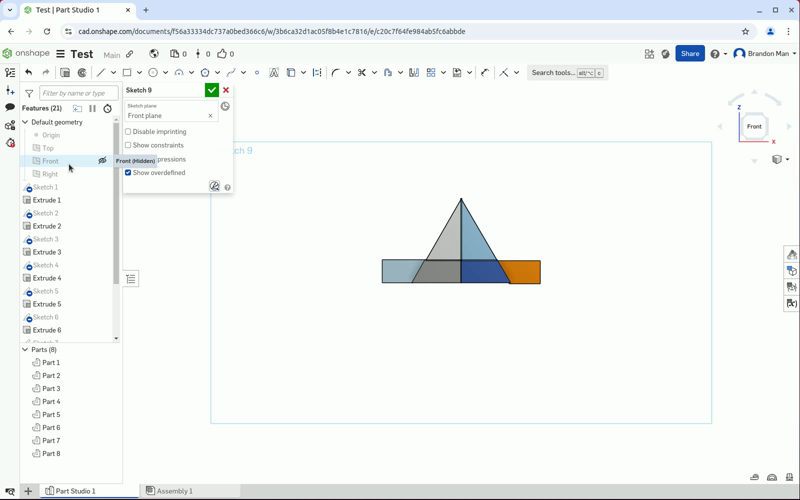
mouse_move(73, 352)
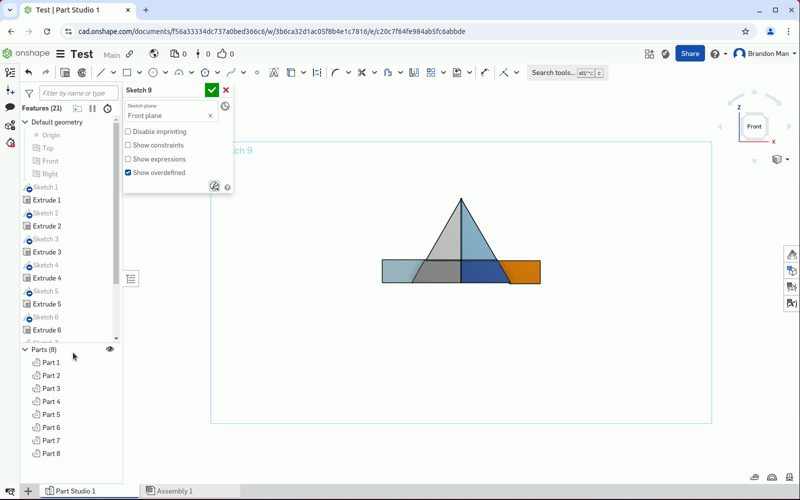
key(y)
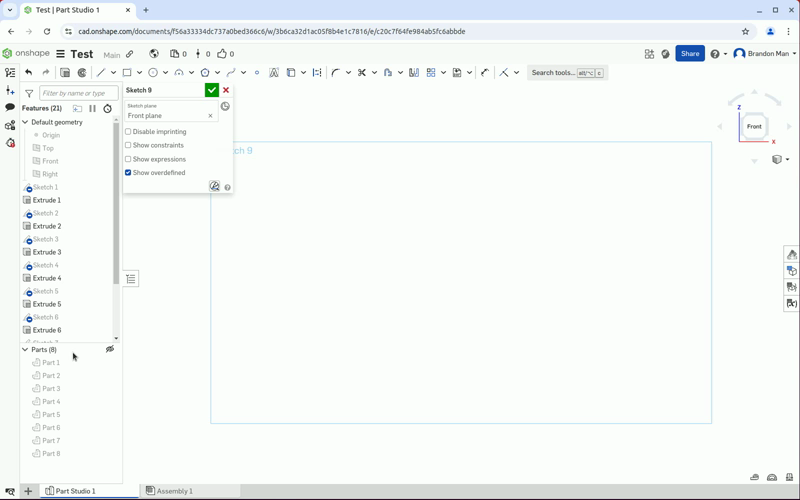
key(l)
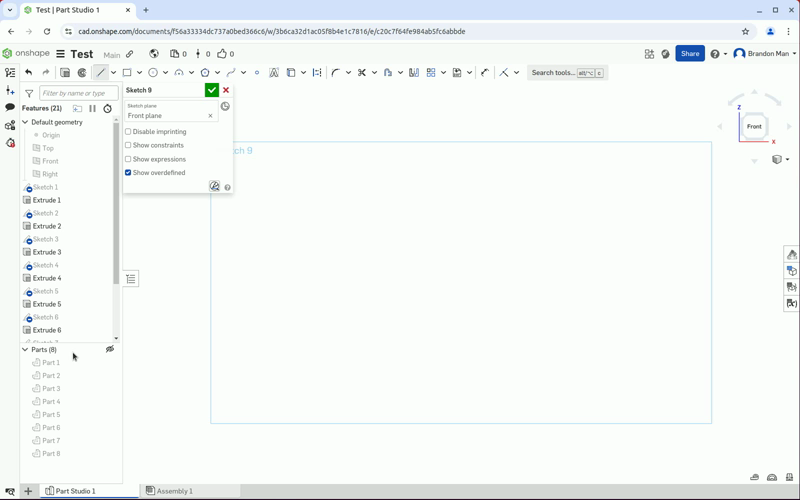
key_down(shift)
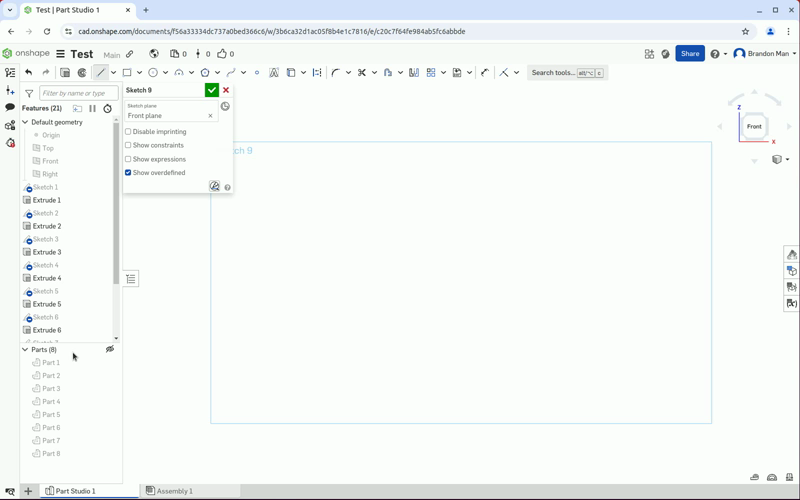
mouse_move(411, 282)
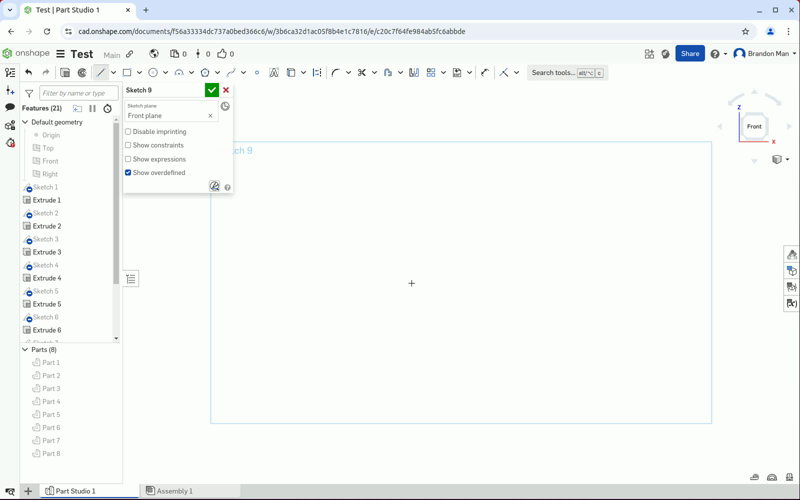
click(411, 282)
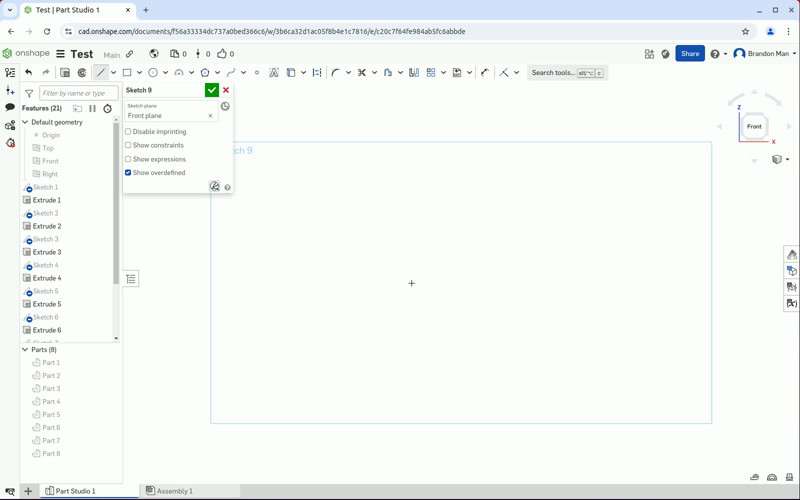
key_up(shift)
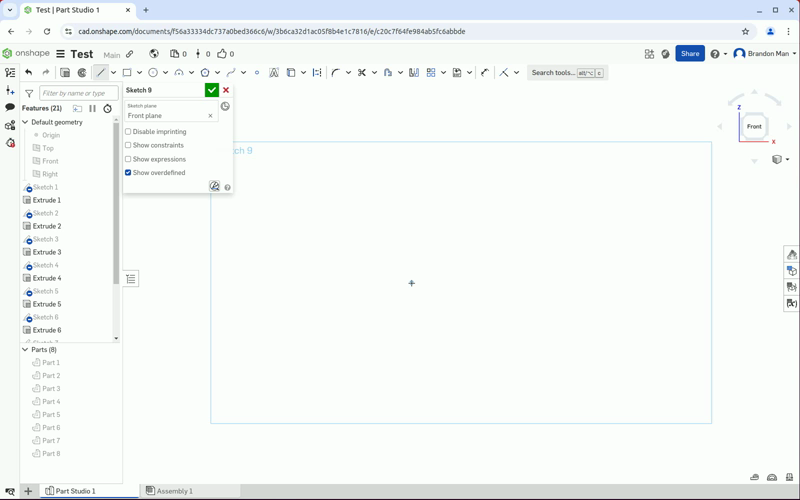
key_down(shift)
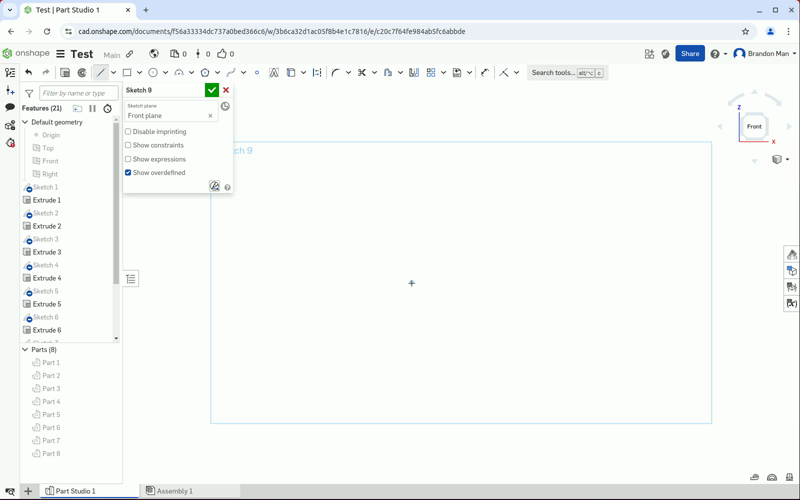
mouse_move(441, 282)
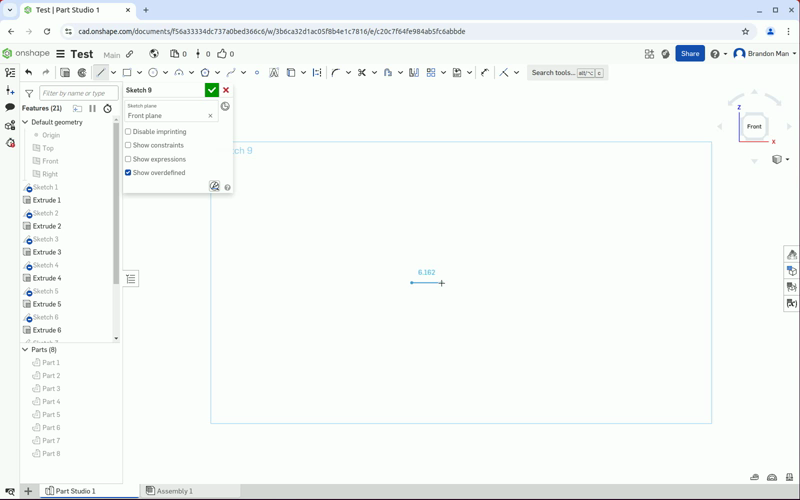
mouse_move(461, 282)
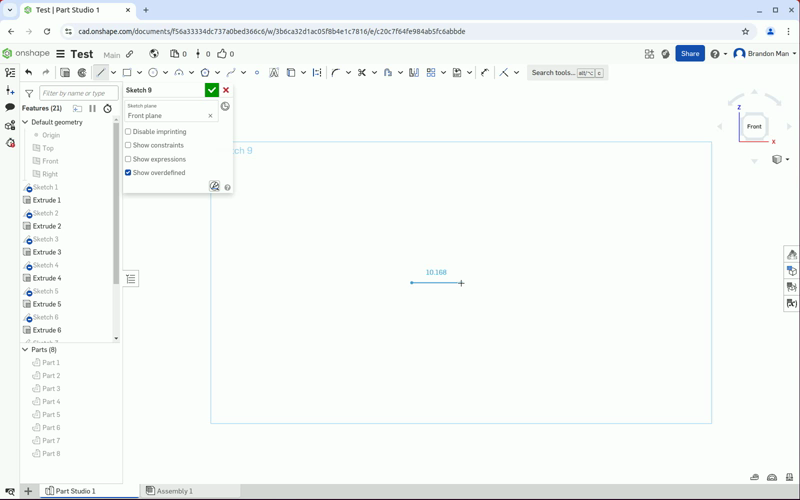
click(461, 282)
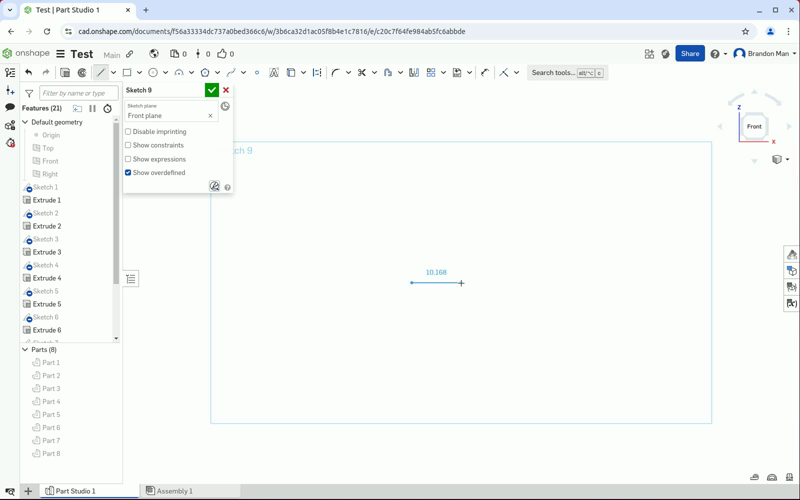
key_up(shift)
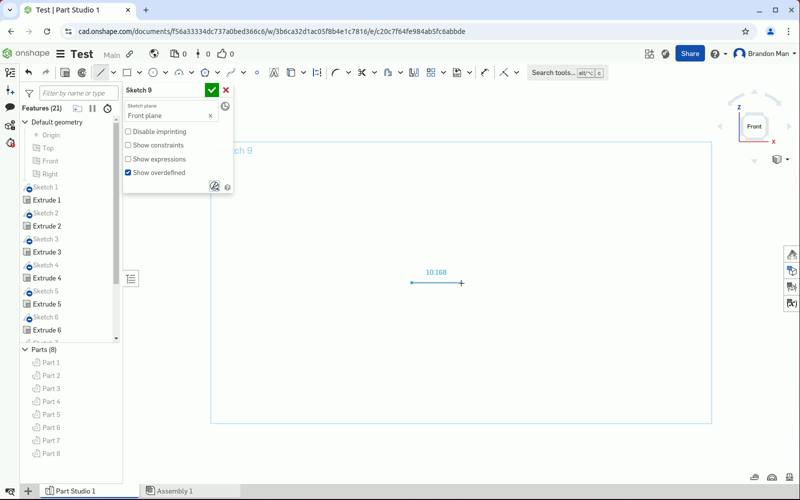
key_down(shift)
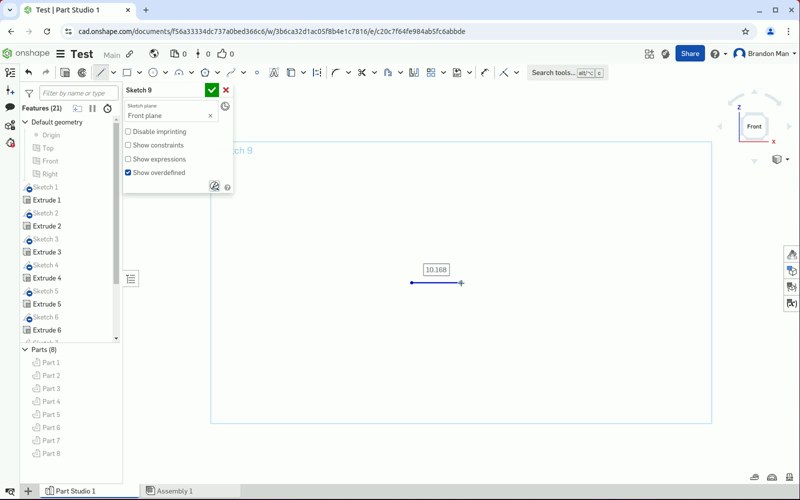
mouse_move(491, 282)
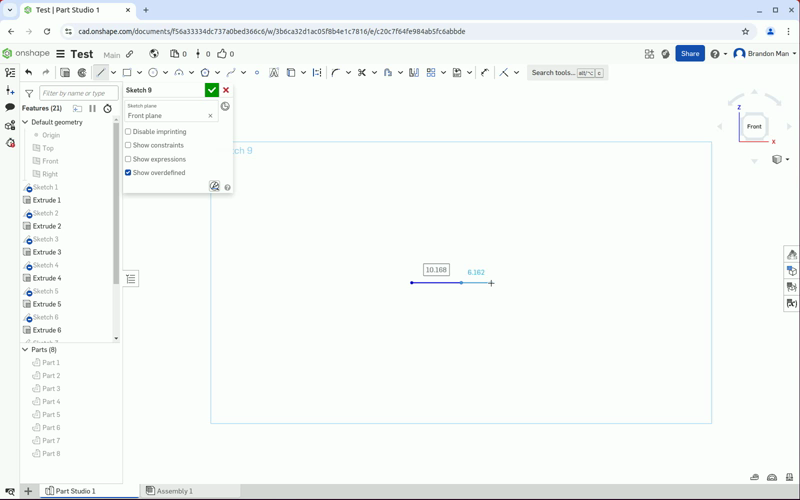
mouse_move(461, 259)
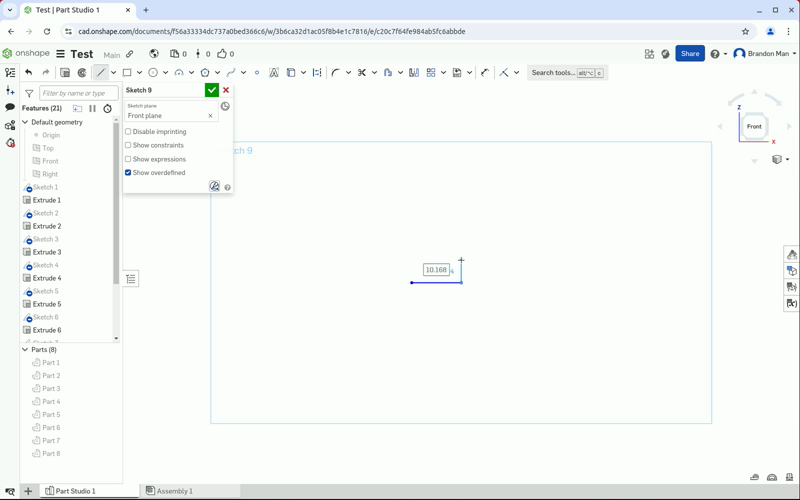
click(461, 259)
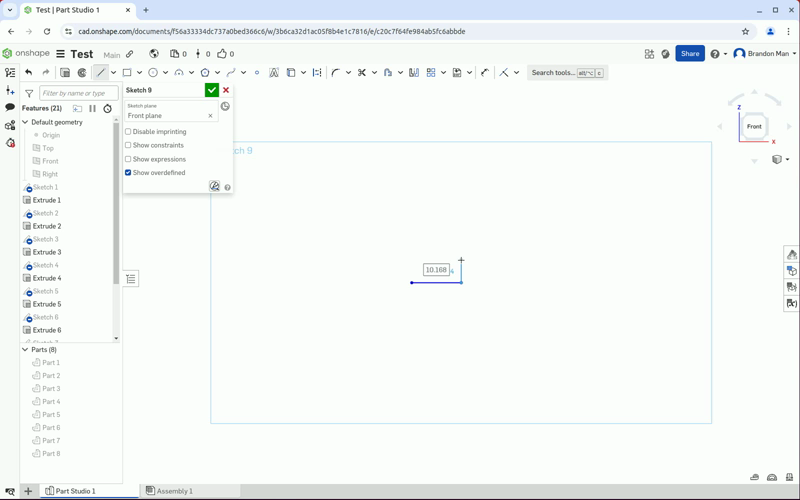
key_up(shift)
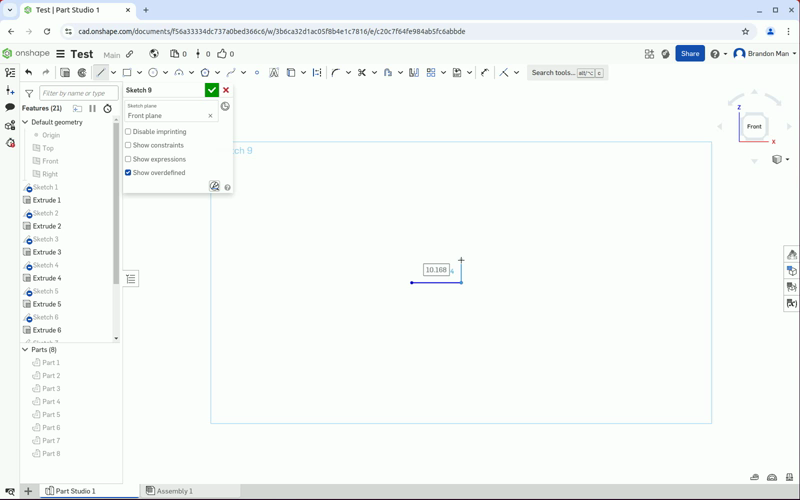
key_down(shift)
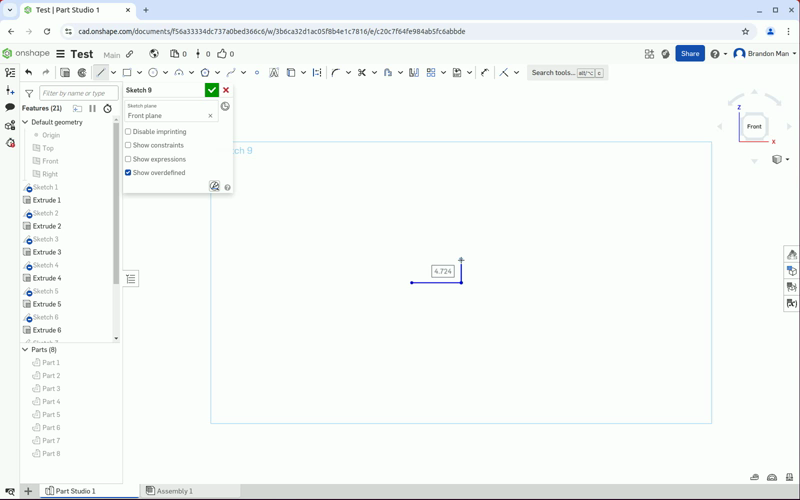
mouse_move(491, 259)
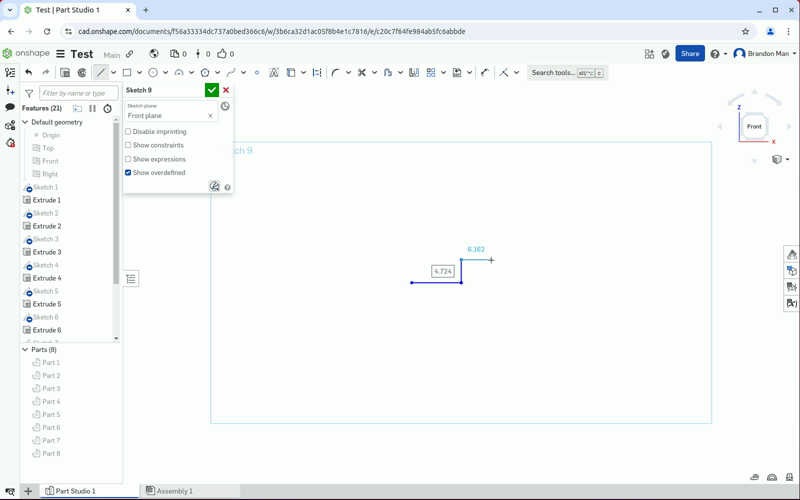
mouse_move(424, 259)
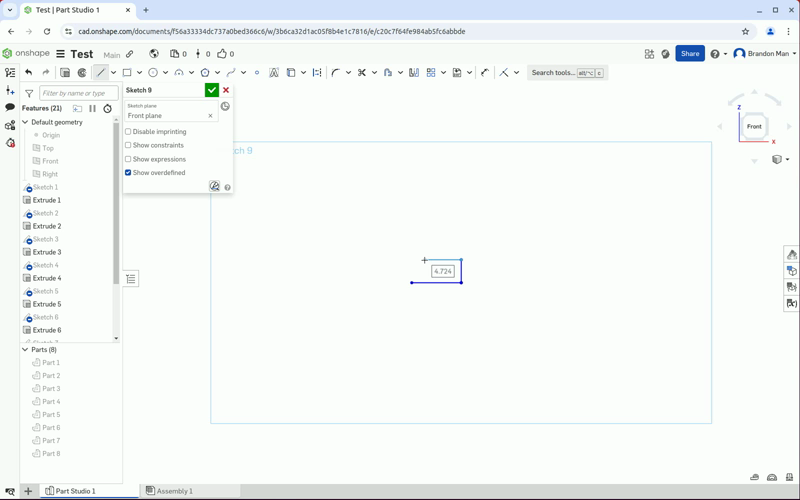
click(424, 259)
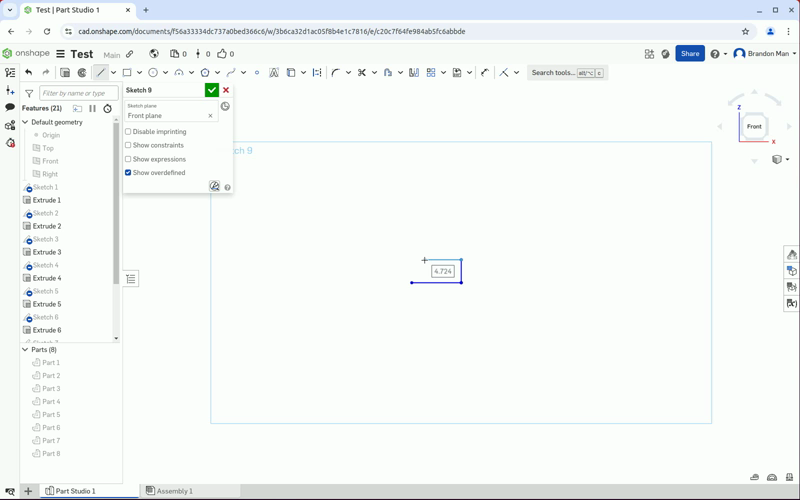
key_up(shift)
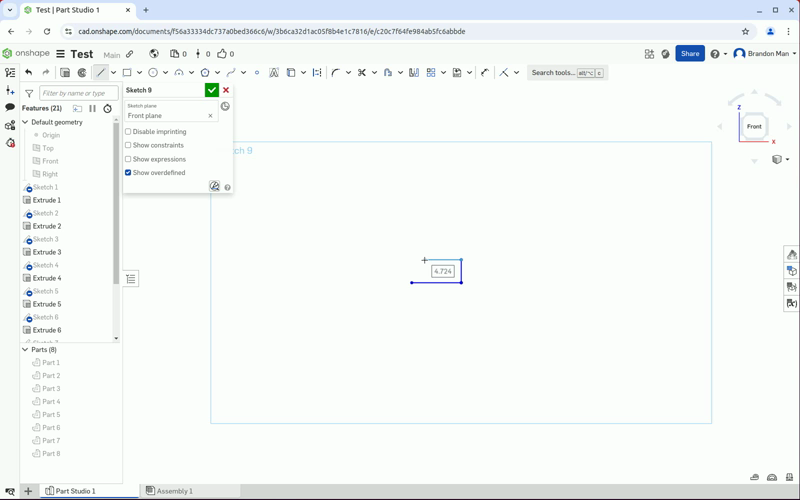
mouse_move(454, 259)
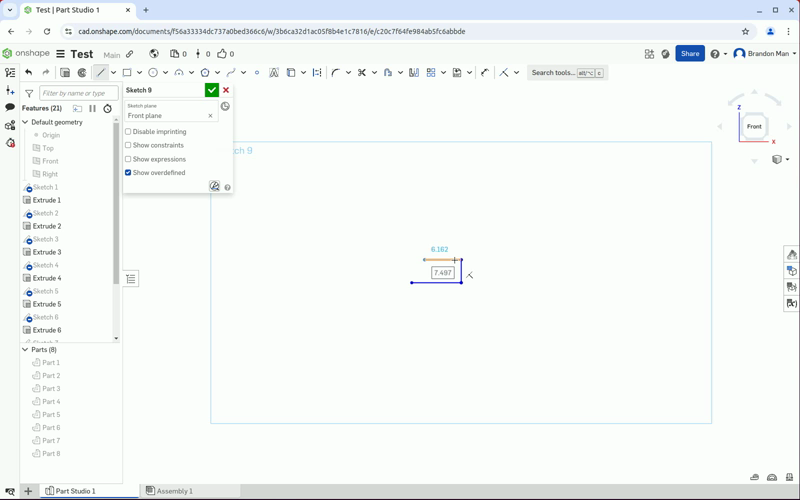
key_down(shift)
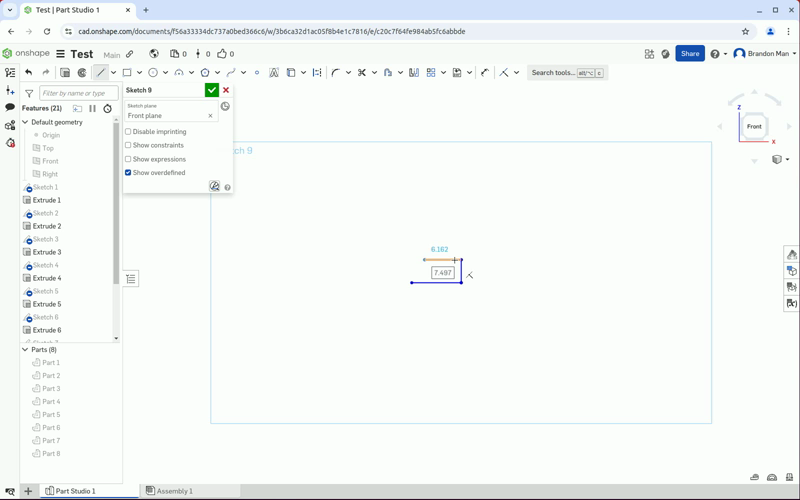
mouse_move(411, 282)
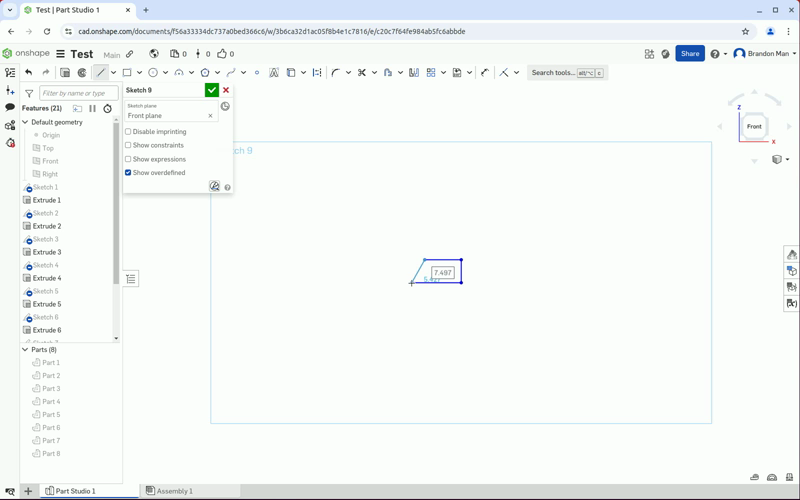
key_up(shift)
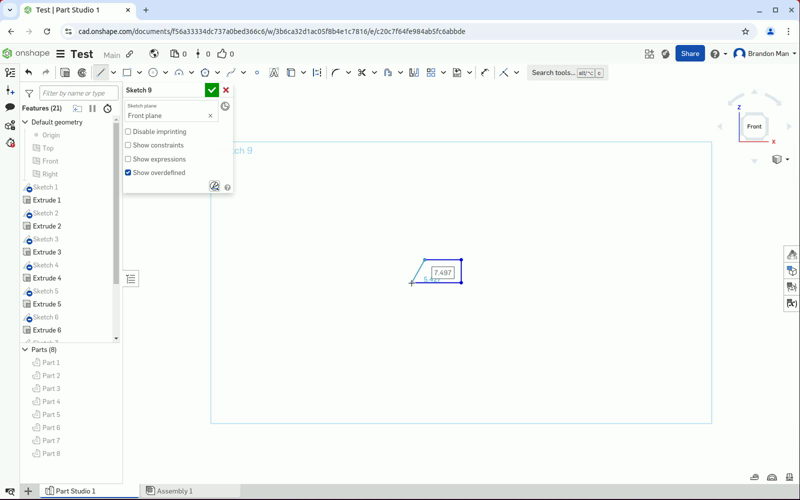
click(411, 282)
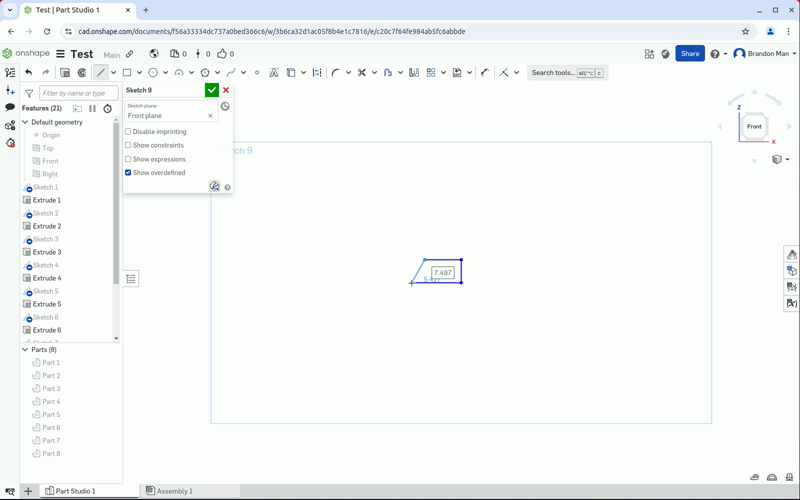
key(esc)
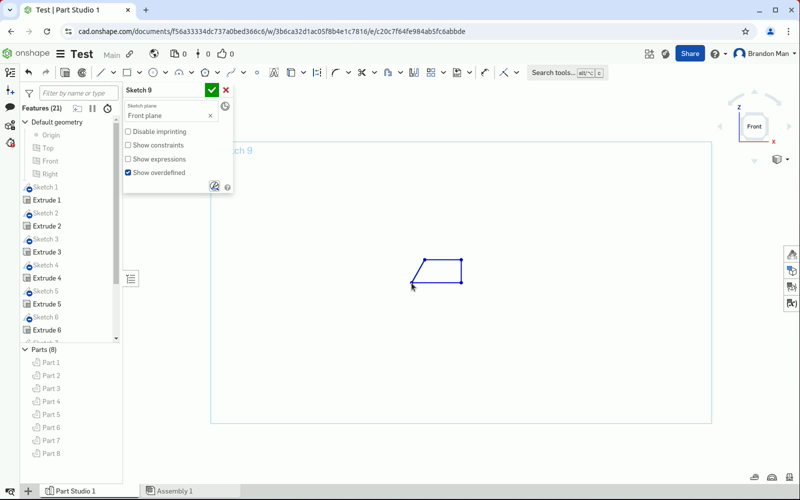
mouse_move(435, 271)
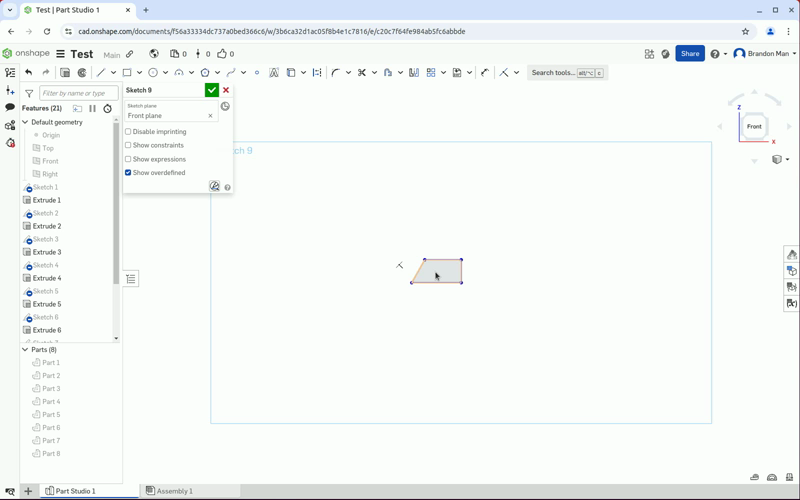
scroll(6)
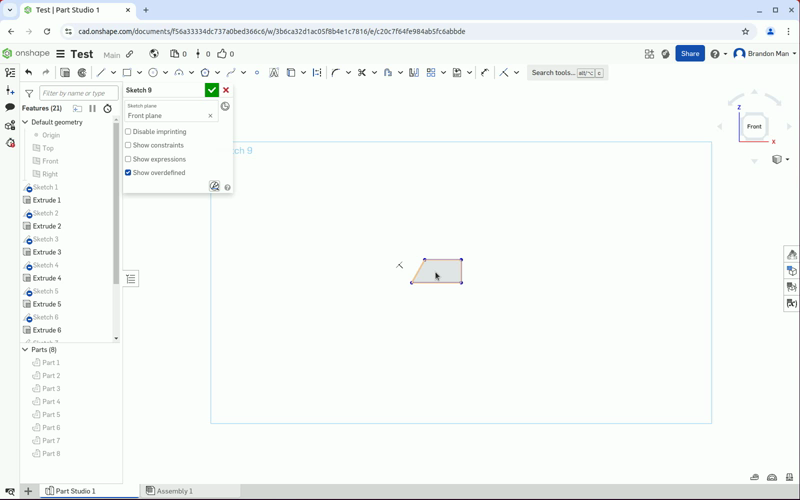
scroll(6)
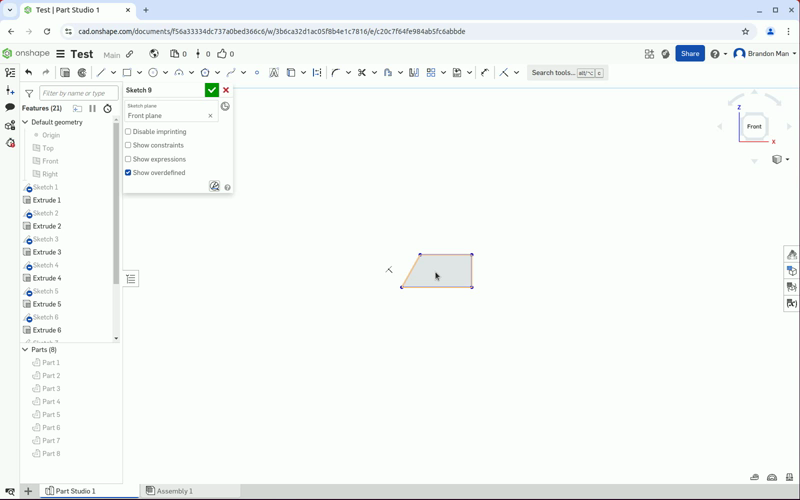
scroll(6)
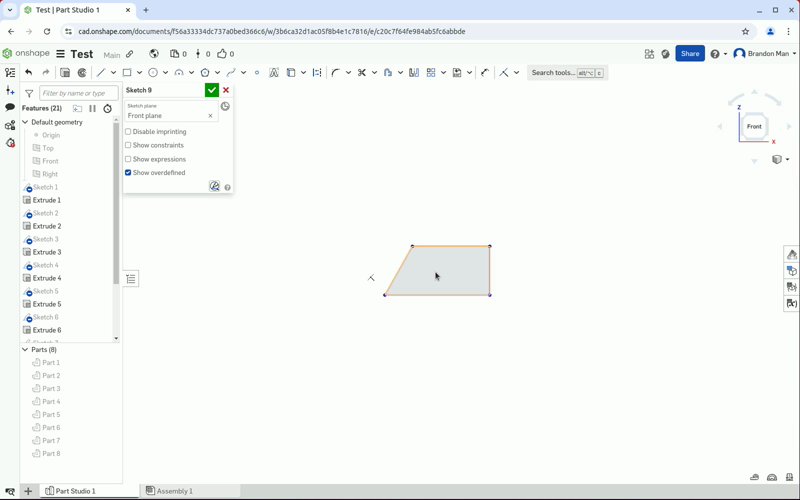
scroll(6)
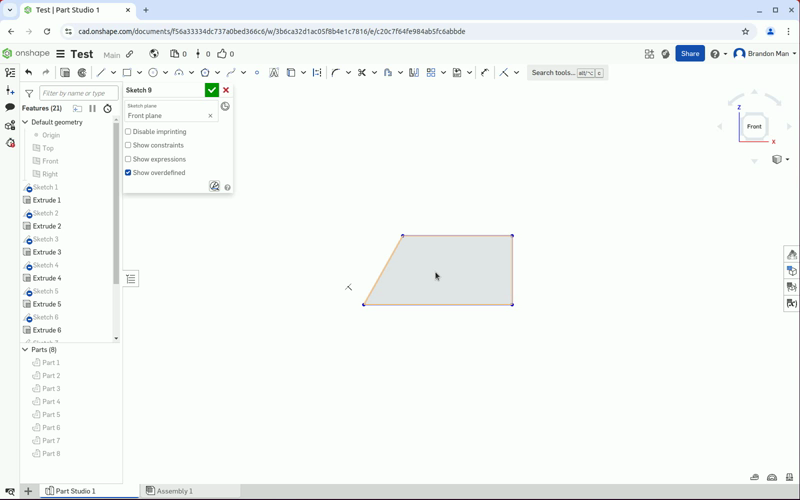
scroll(6)
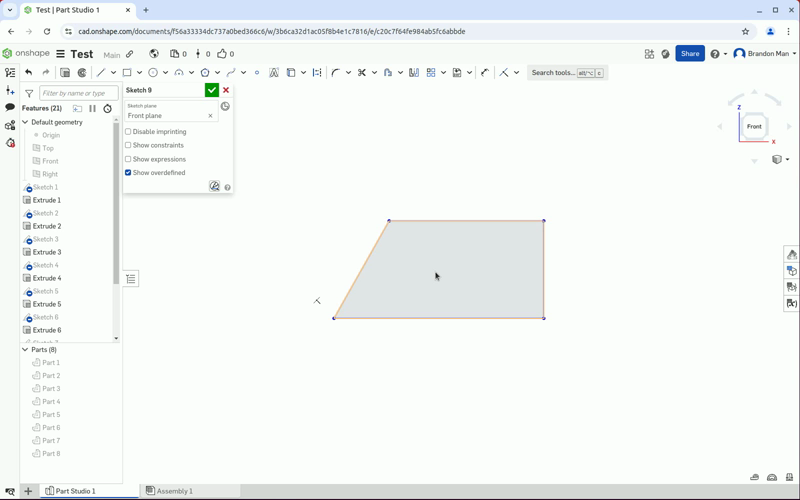
scroll(6)
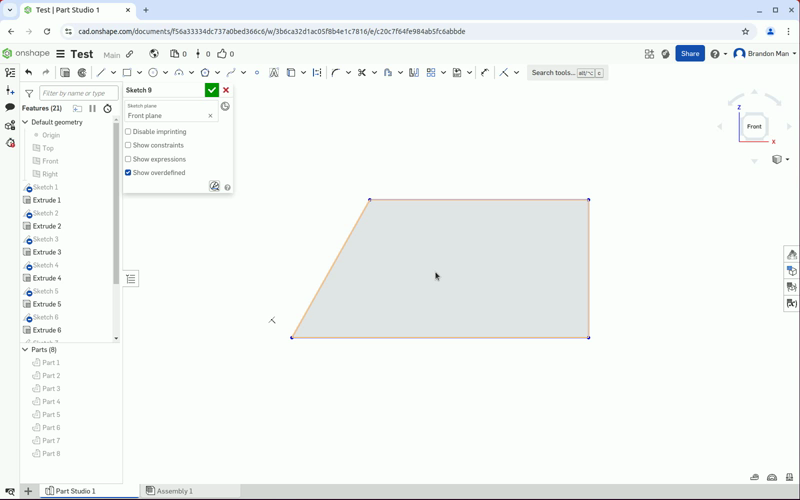
scroll(6)
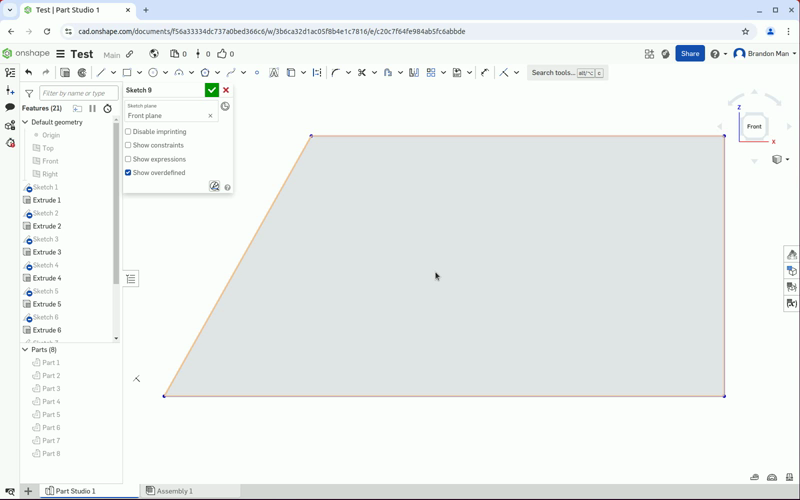
click(435, 271)
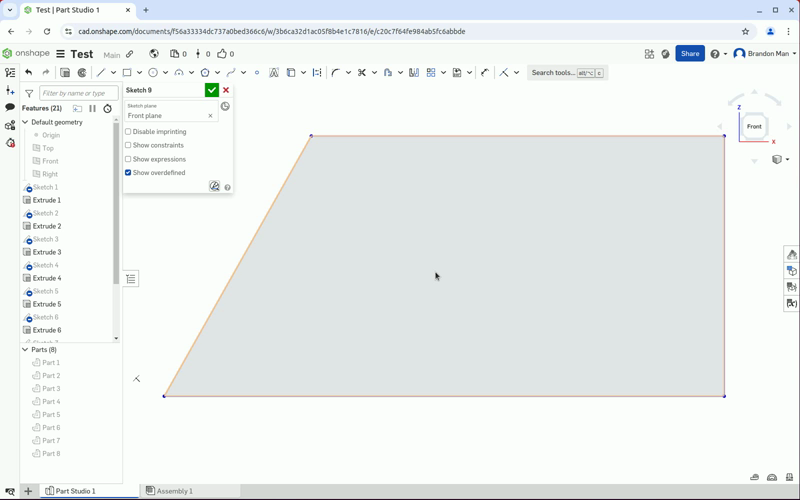
scroll(-6)
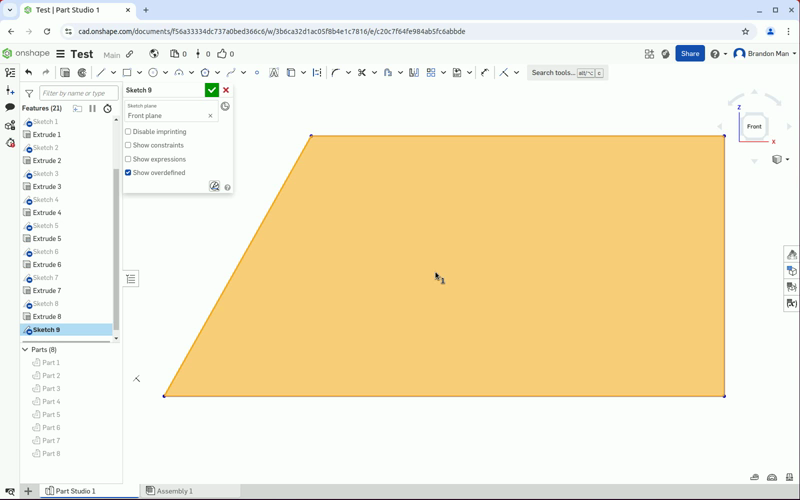
scroll(-6)
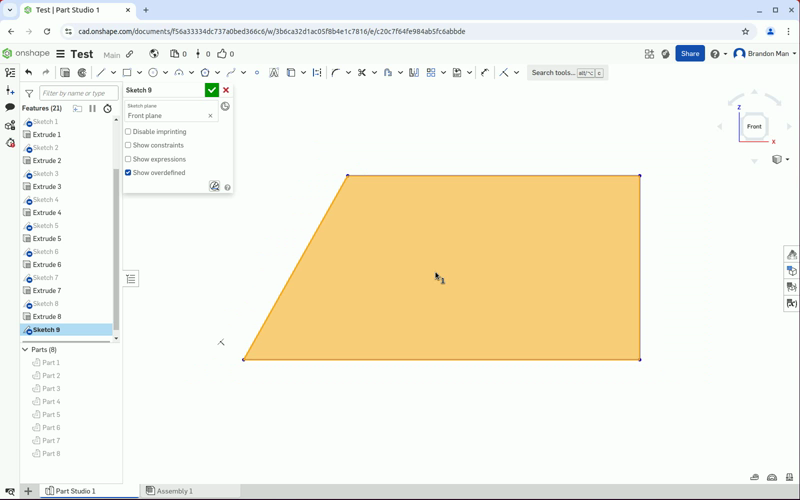
scroll(-6)
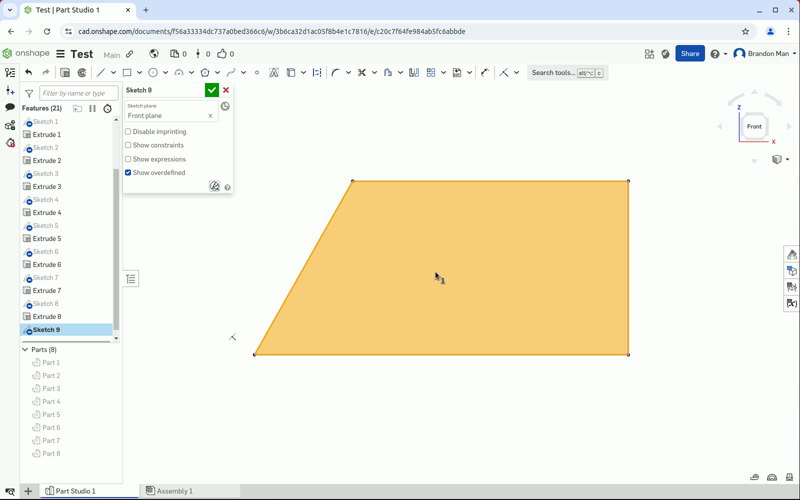
scroll(-6)
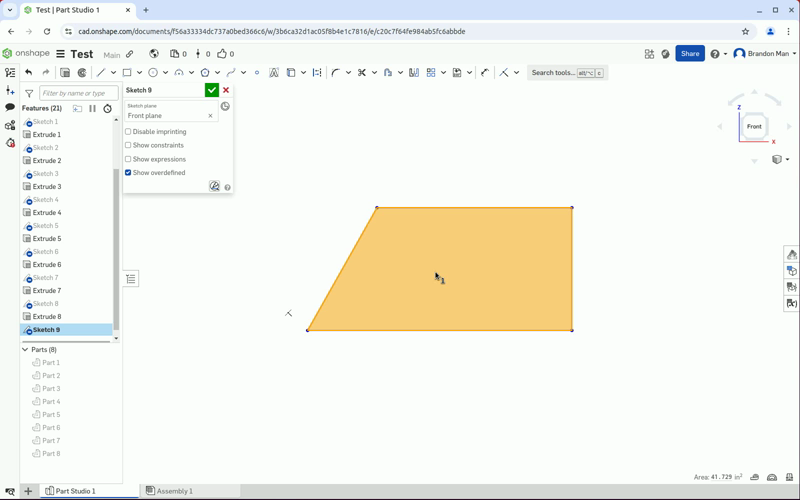
scroll(-6)
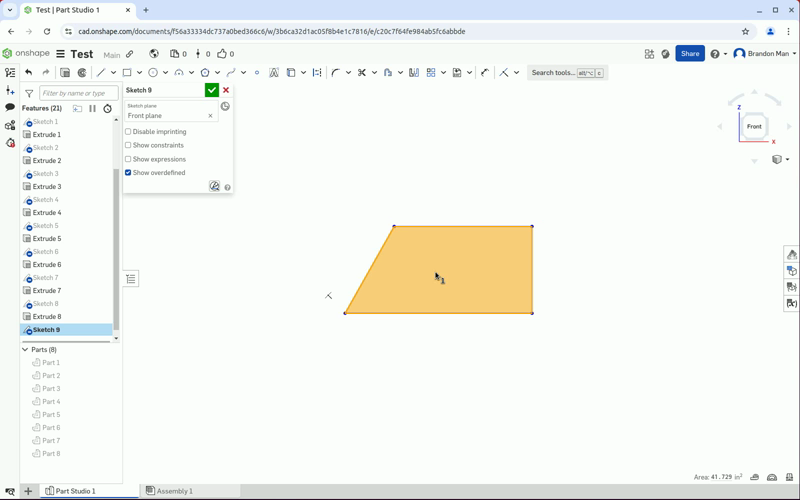
scroll(-6)
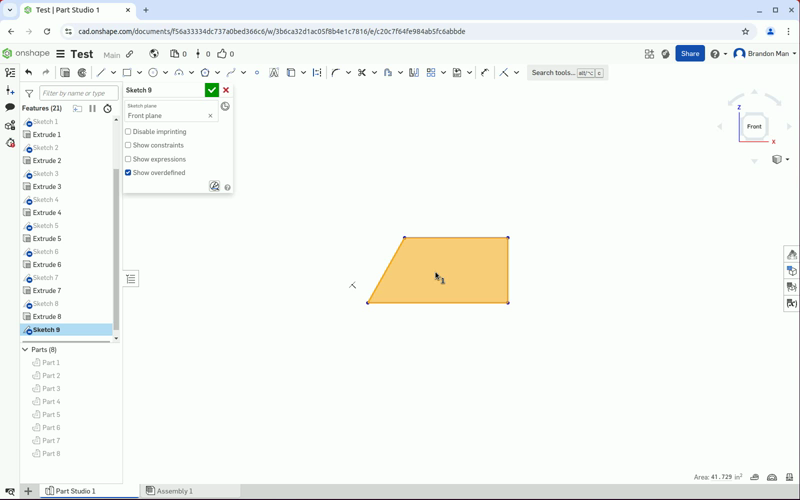
scroll(-6)
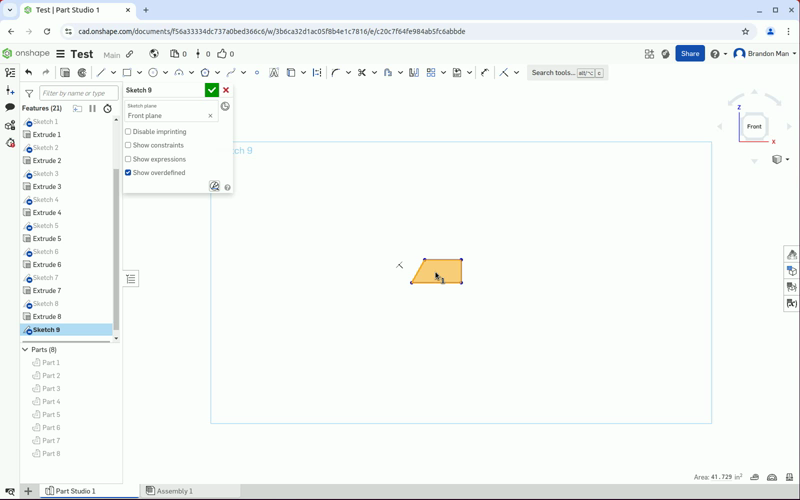
mouse_move(73, 352)
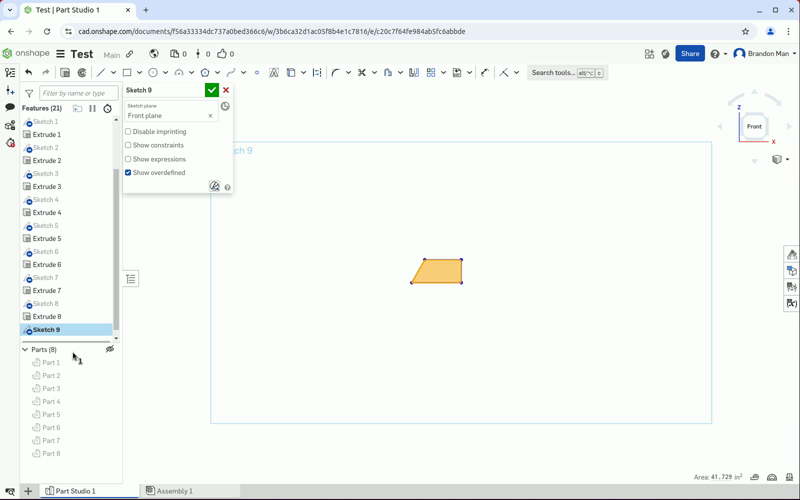
key(shift+y)
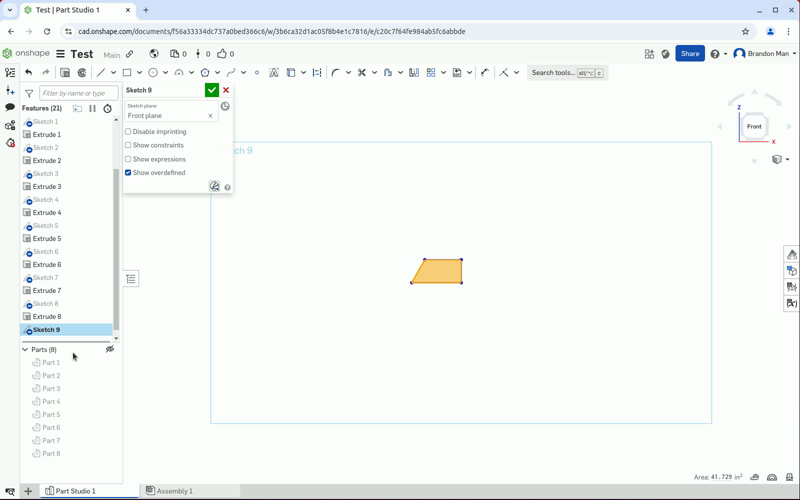
key(shift+e)
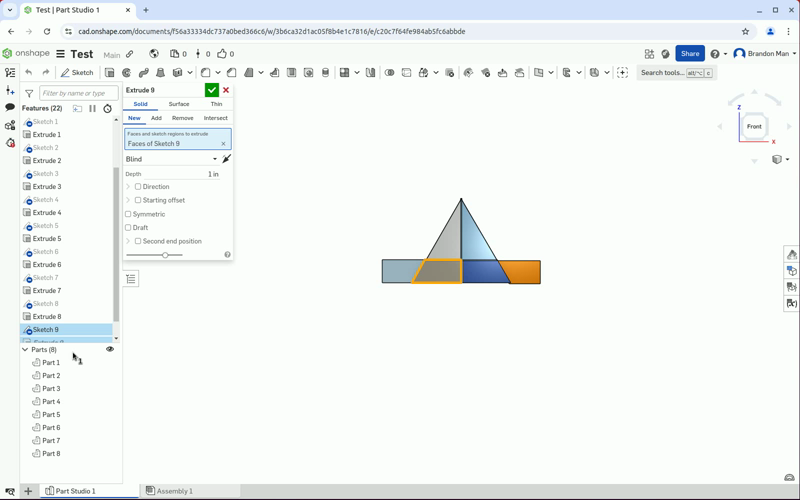
mouse_move(143, 106)
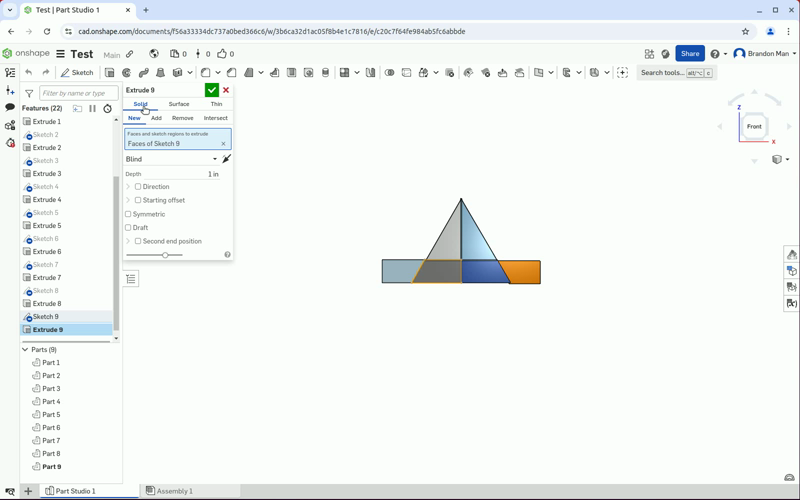
click(143, 106)
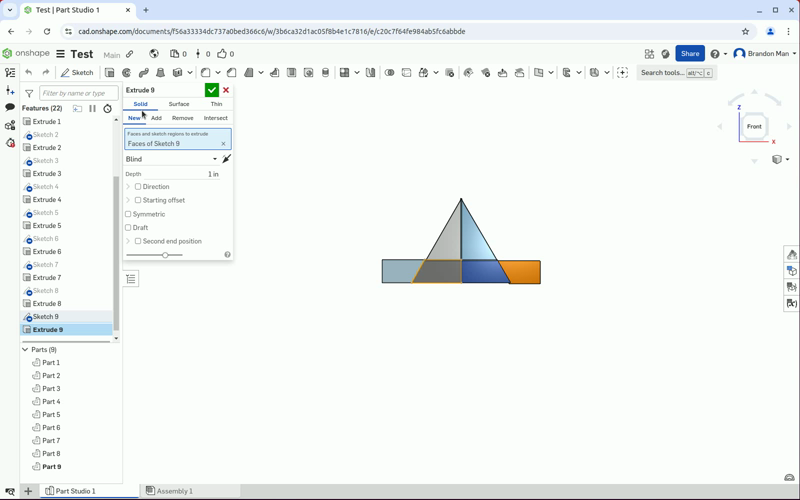
mouse_move(137, 120)
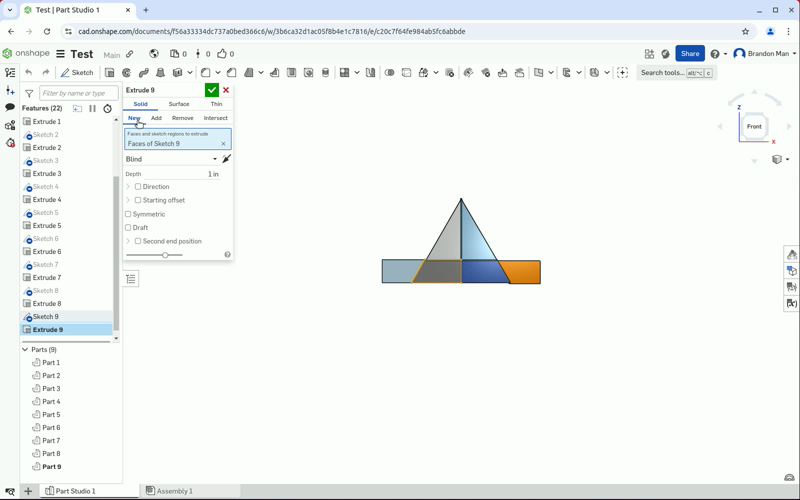
click(137, 120)
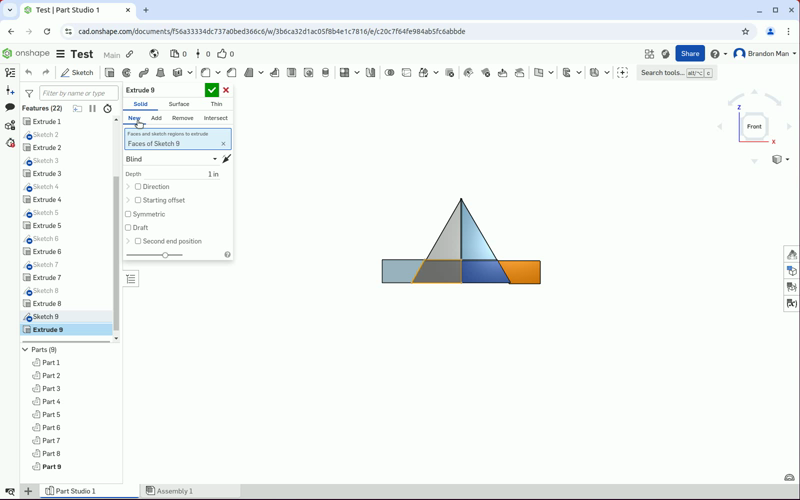
key(tab, 4)
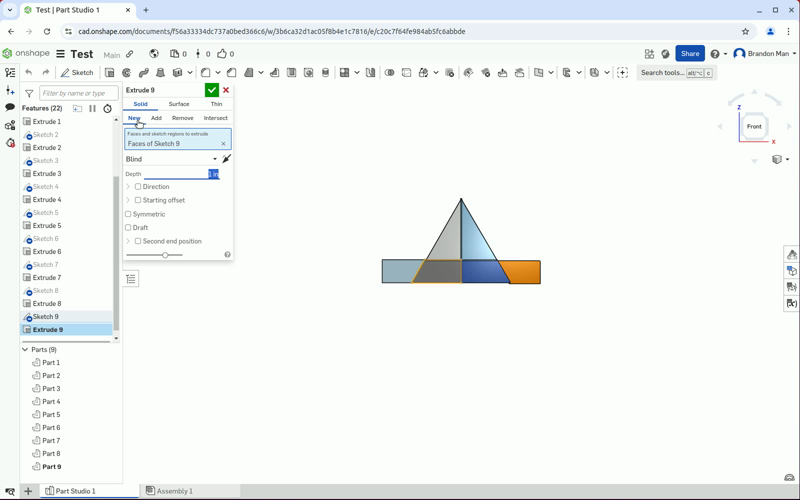
text(13.962)
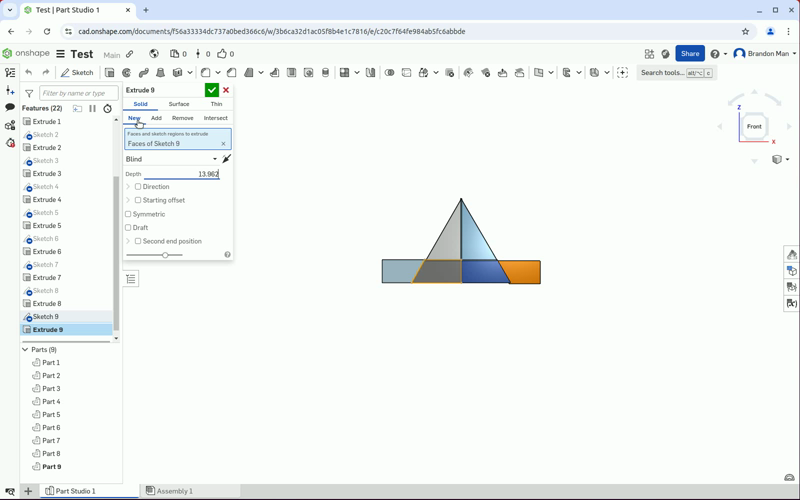
key(tab, 3)
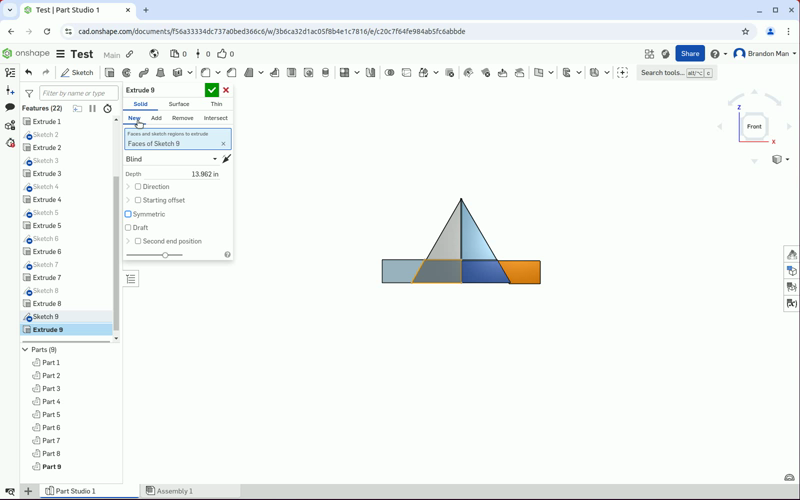
key(space)
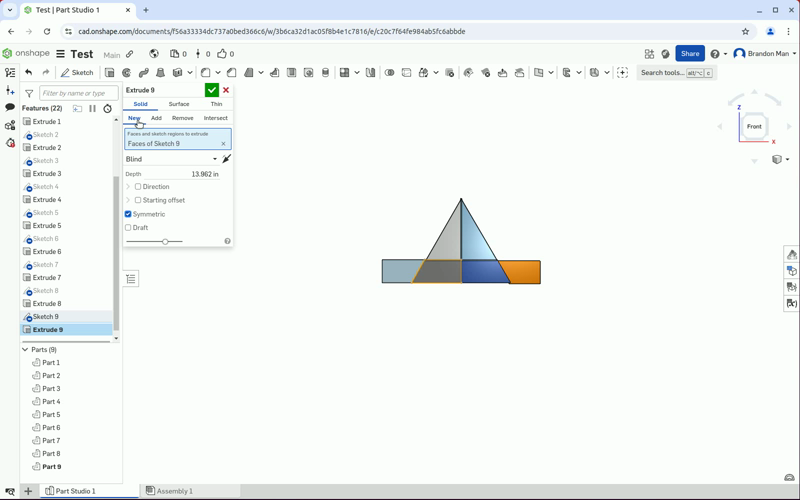
key(enter)
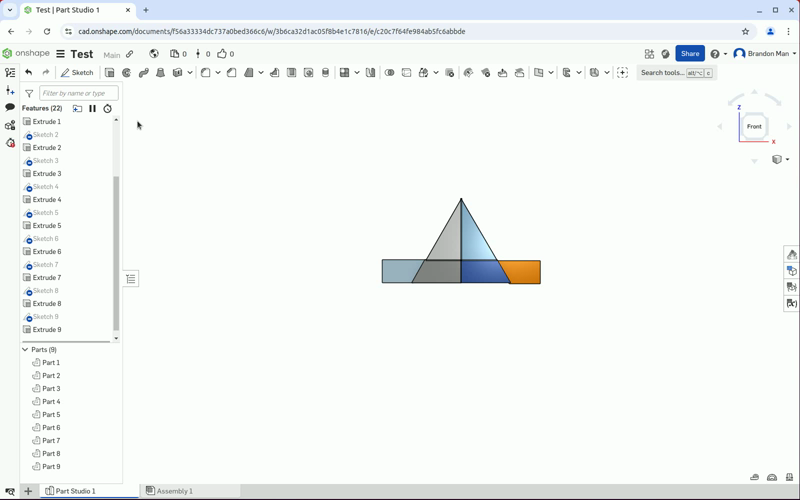
key(shift+h)
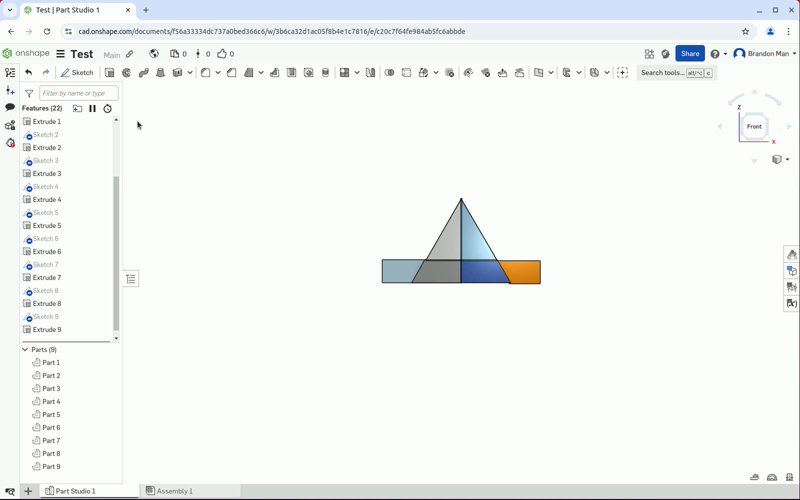
key(shift+h)
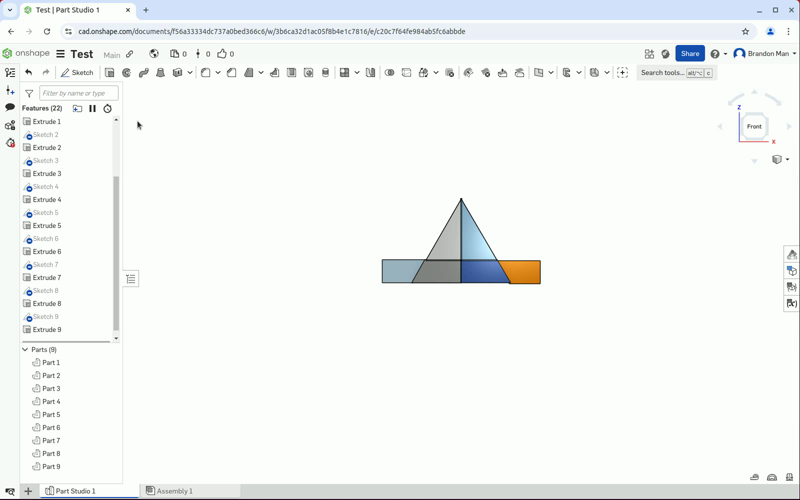
mouse_move(69, 111)
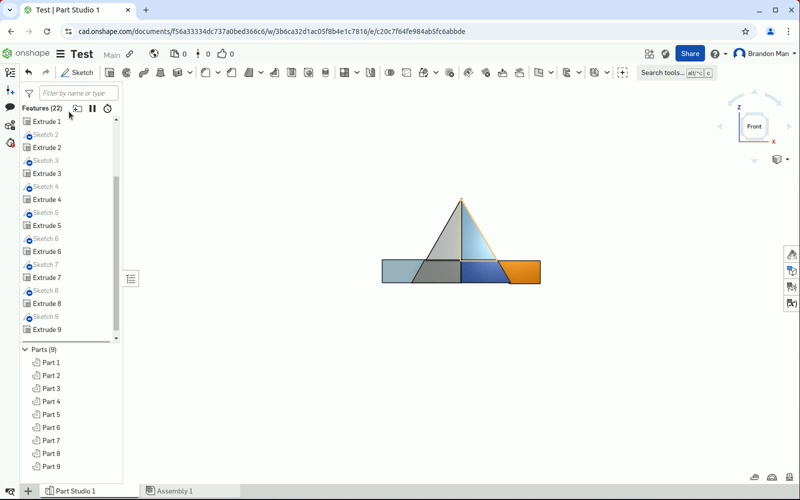
click(69, 111)
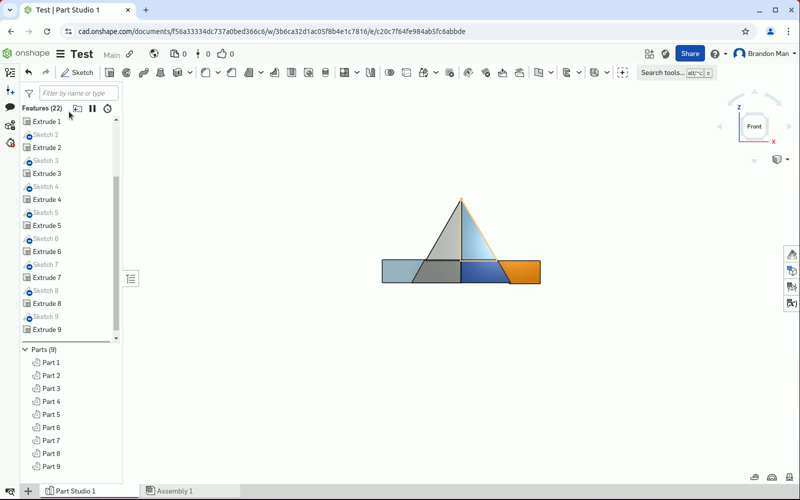
key(shift+s)
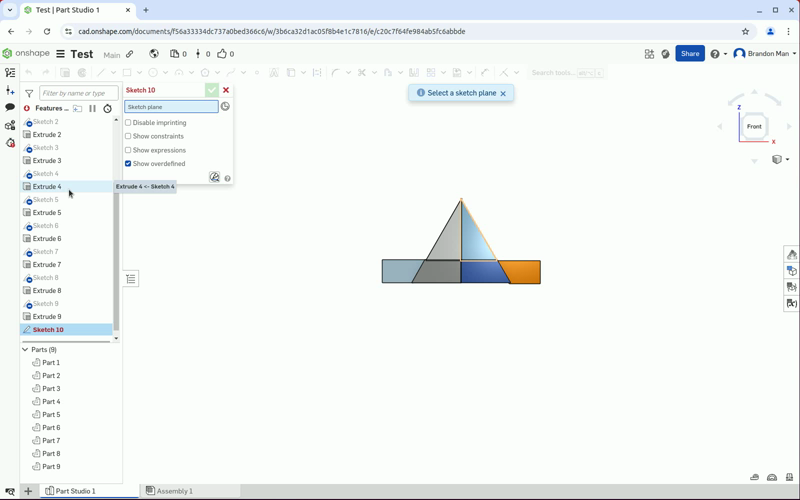
scroll(3)
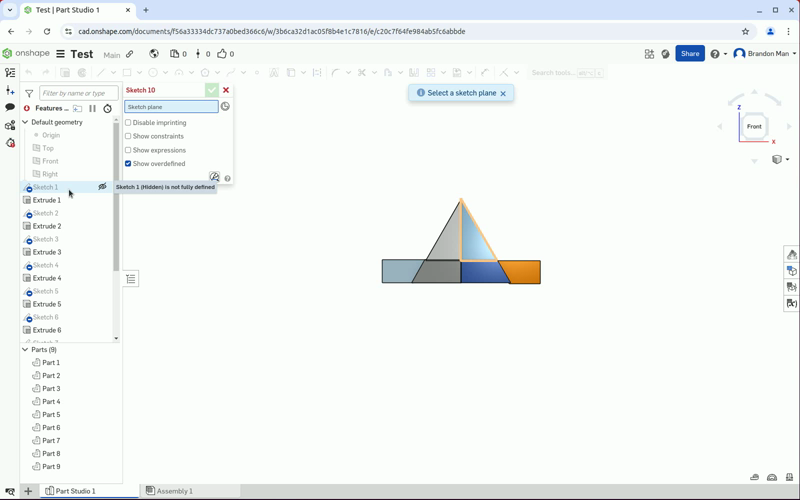
mouse_move(69, 163)
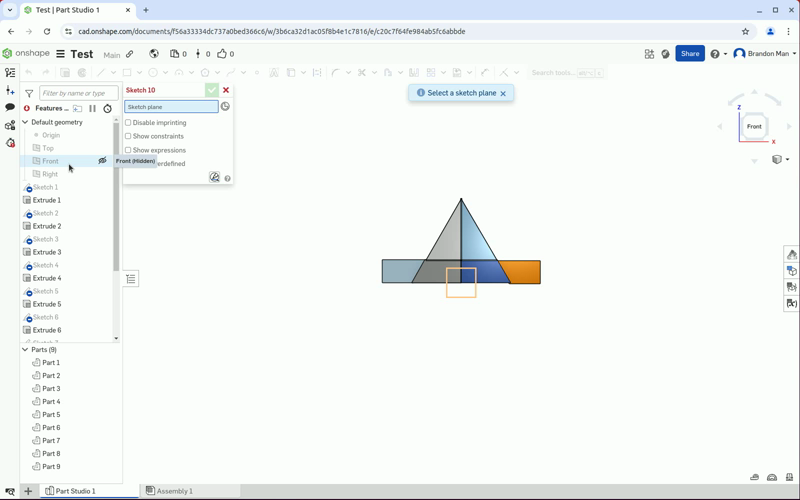
click(69, 163)
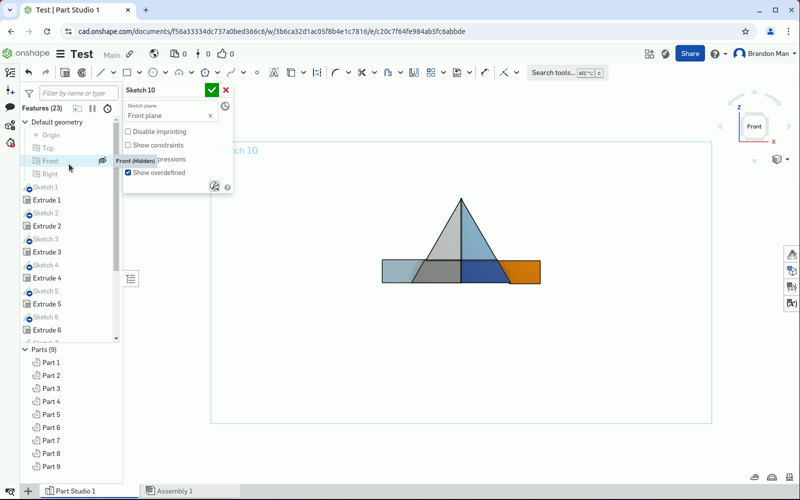
mouse_move(73, 352)
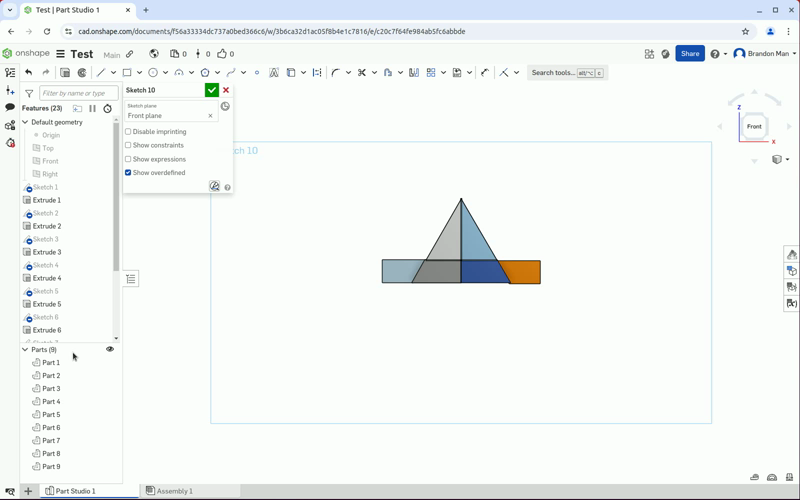
key(y)
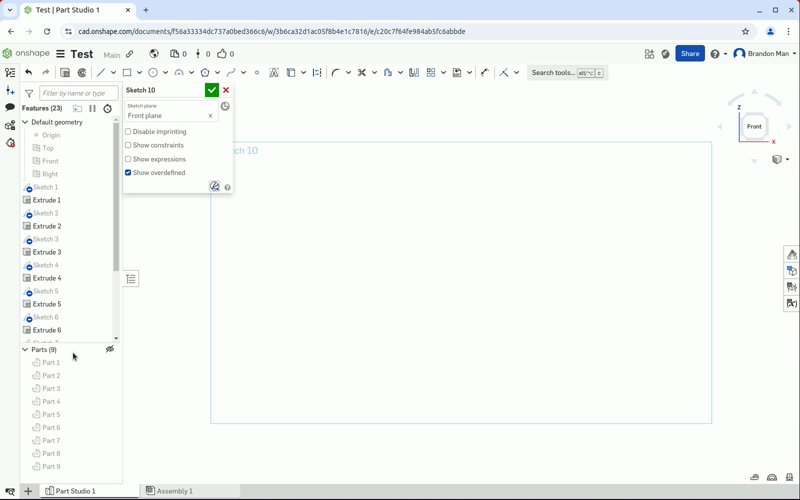
key(l)
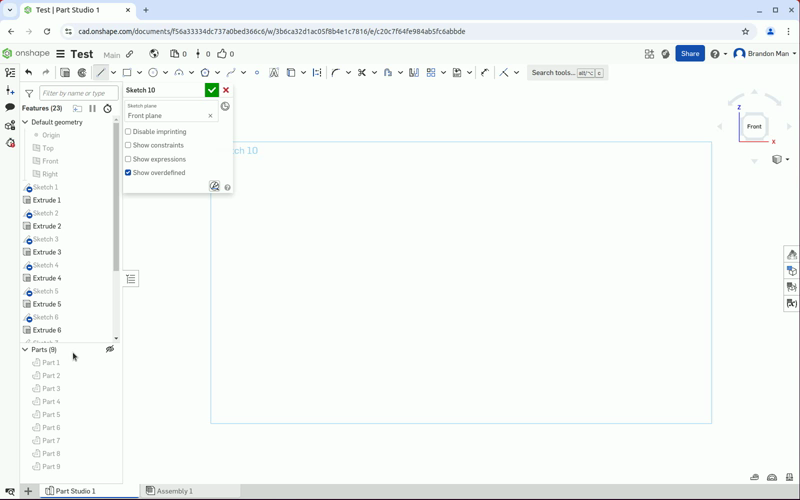
key_down(shift)
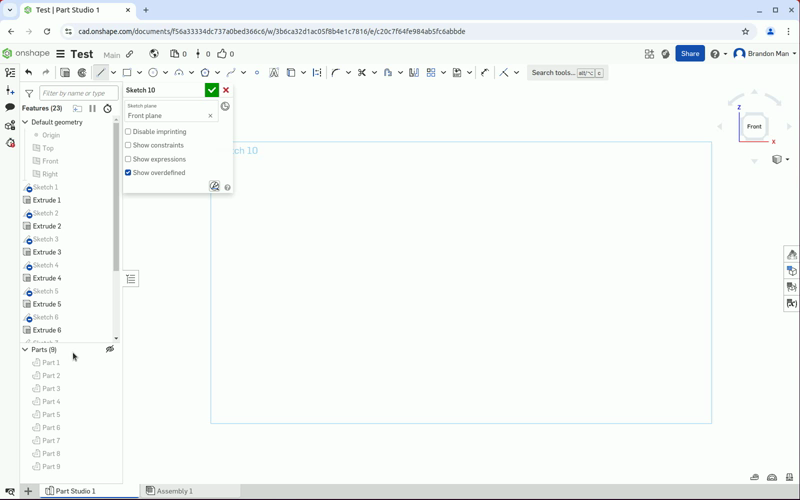
mouse_move(460, 282)
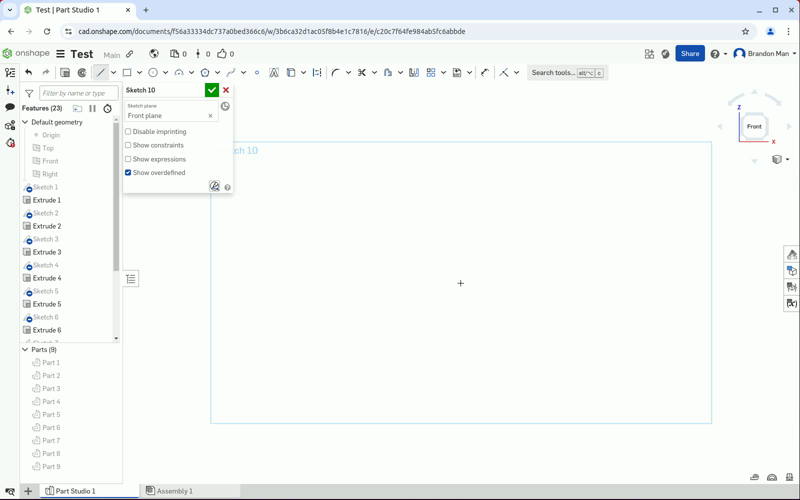
click(460, 282)
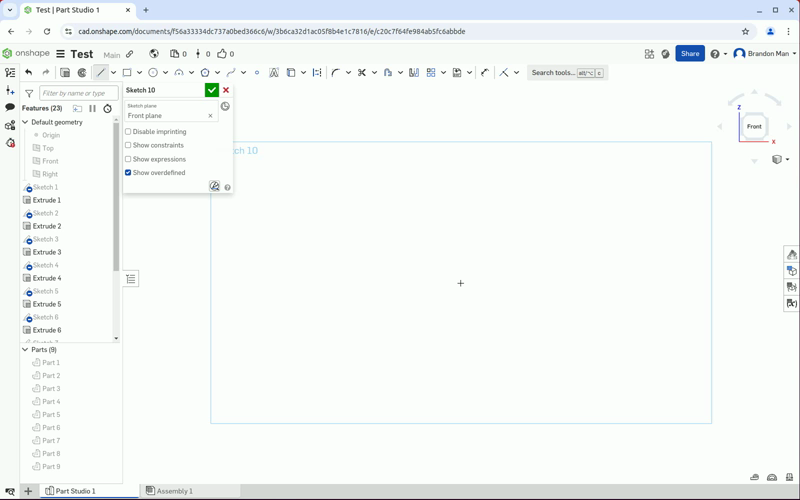
key_up(shift)
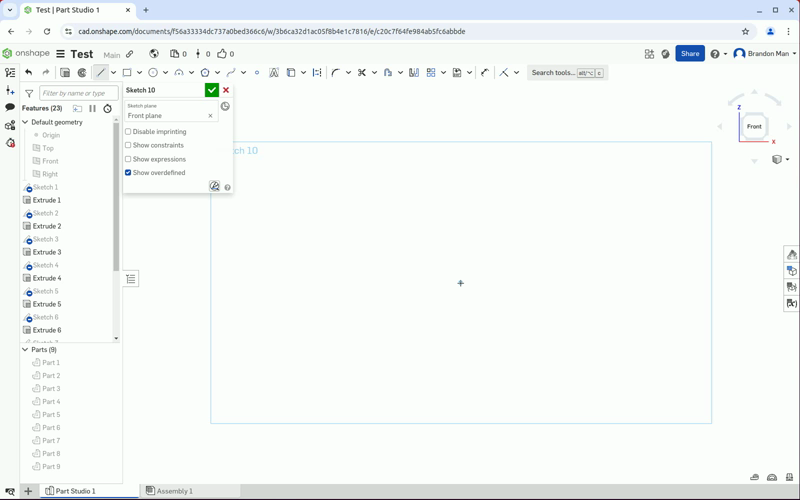
key_down(shift)
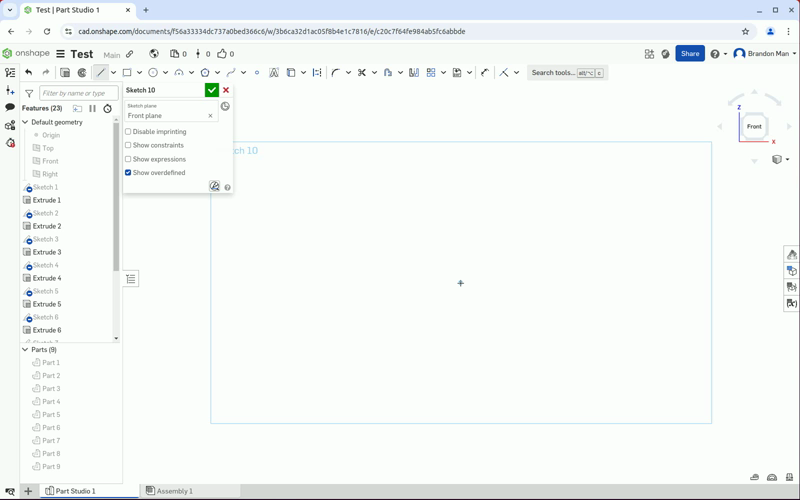
mouse_move(490, 282)
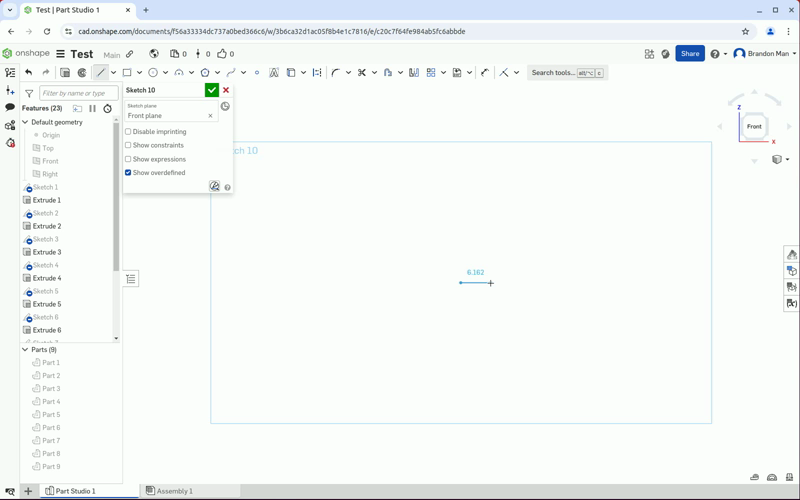
mouse_move(510, 282)
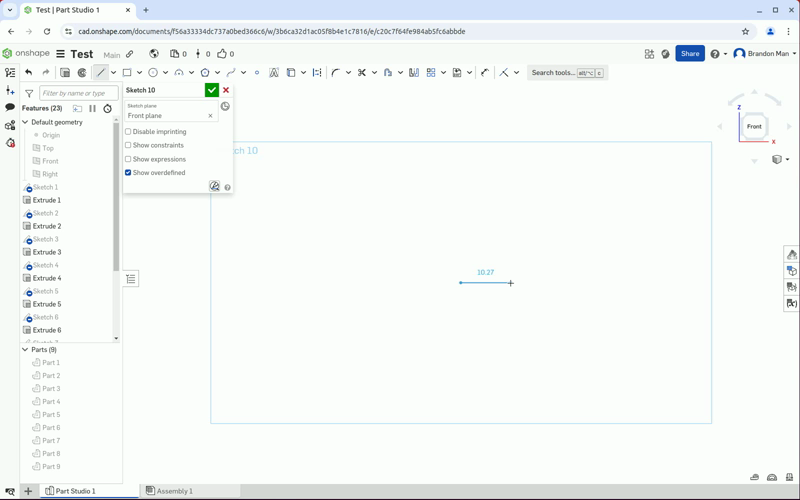
click(510, 282)
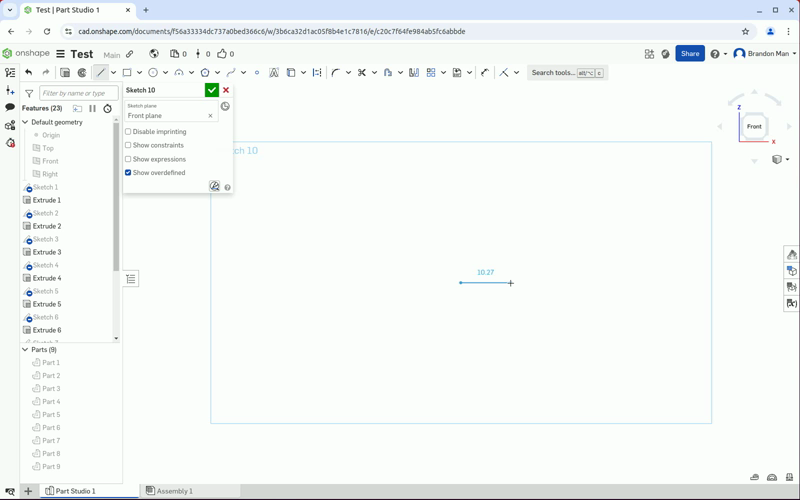
key_up(shift)
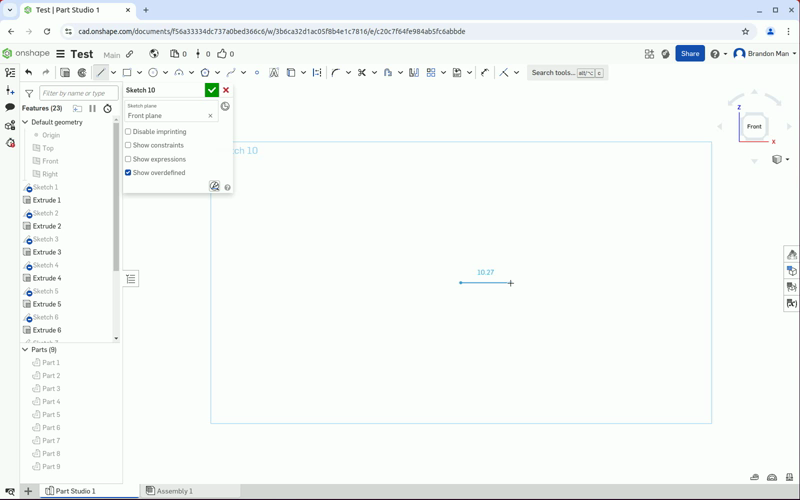
key_down(shift)
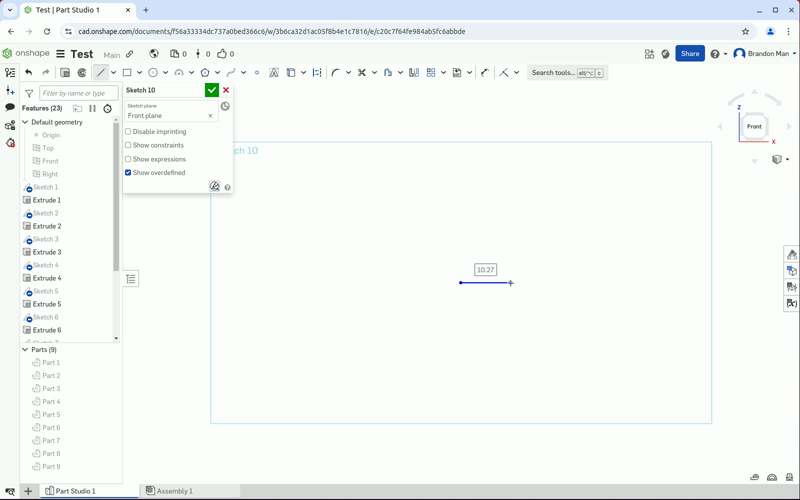
mouse_move(540, 282)
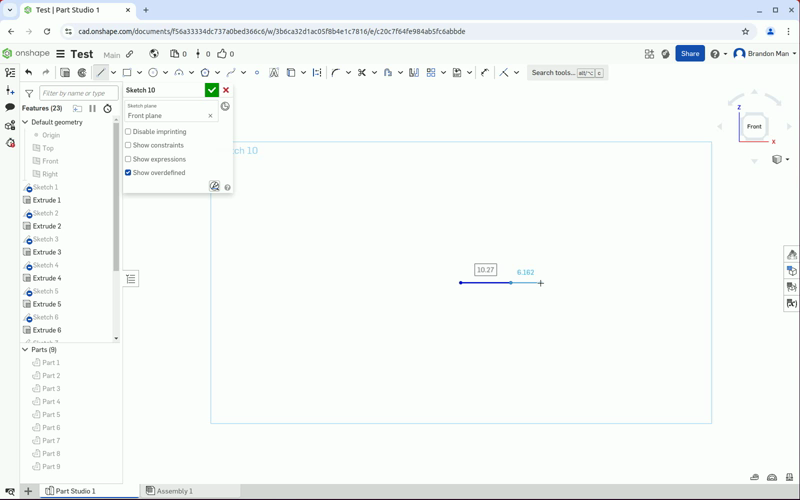
mouse_move(497, 259)
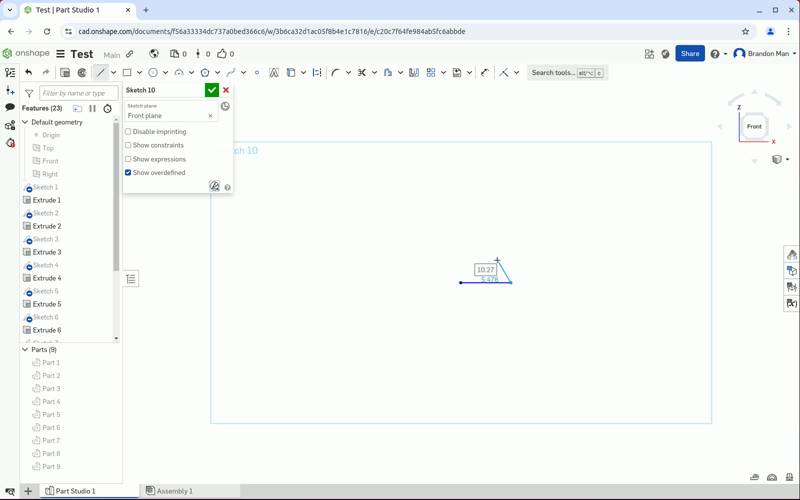
click(497, 259)
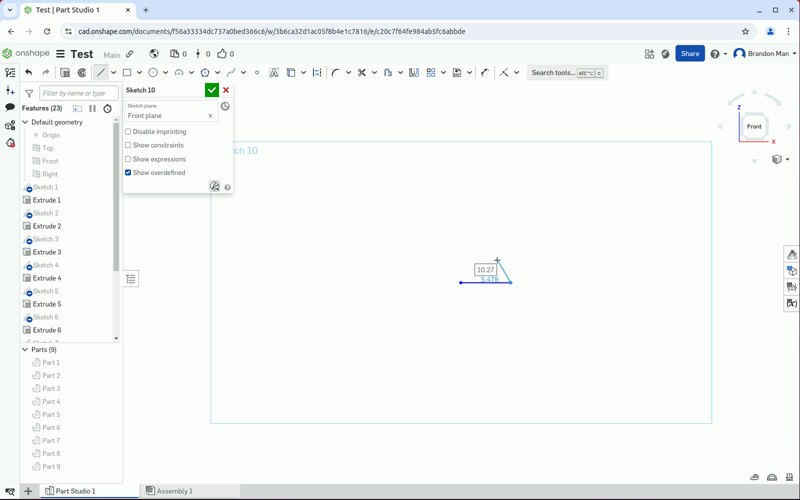
key_up(shift)
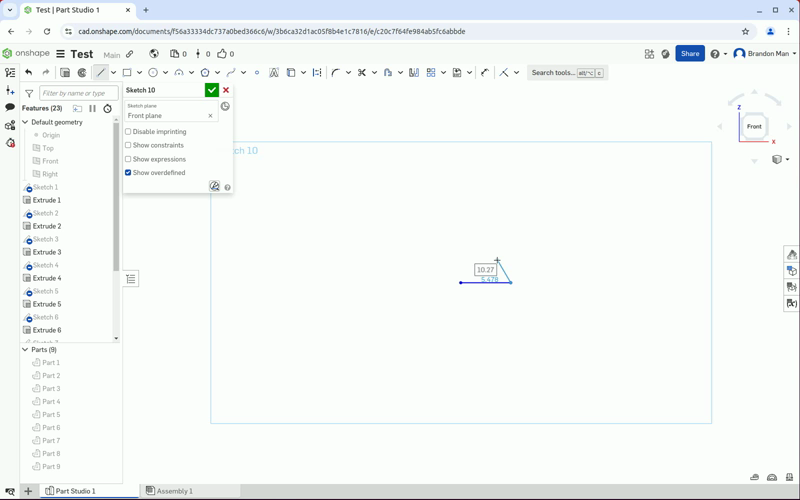
key_down(shift)
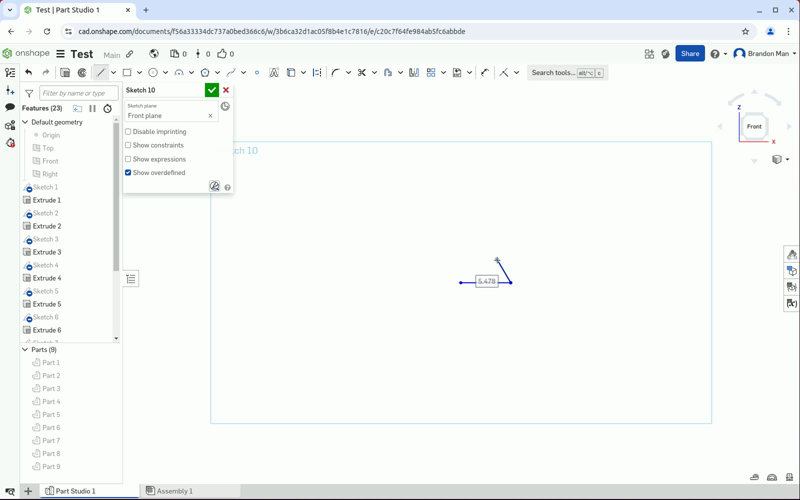
mouse_move(527, 259)
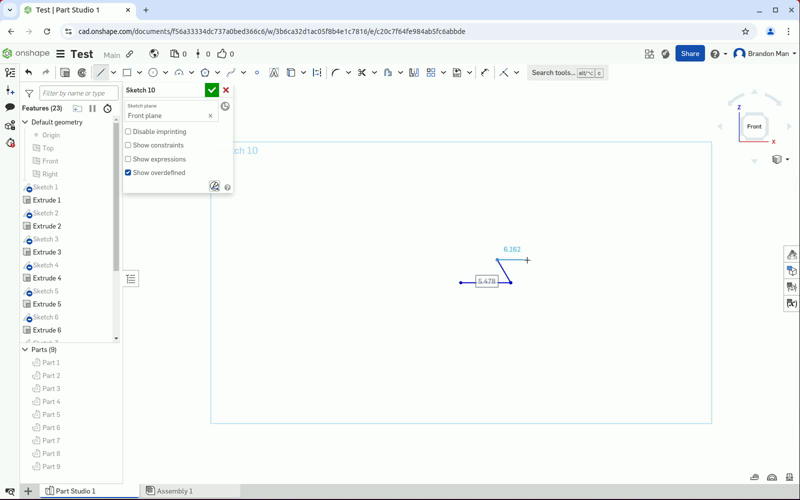
mouse_move(460, 259)
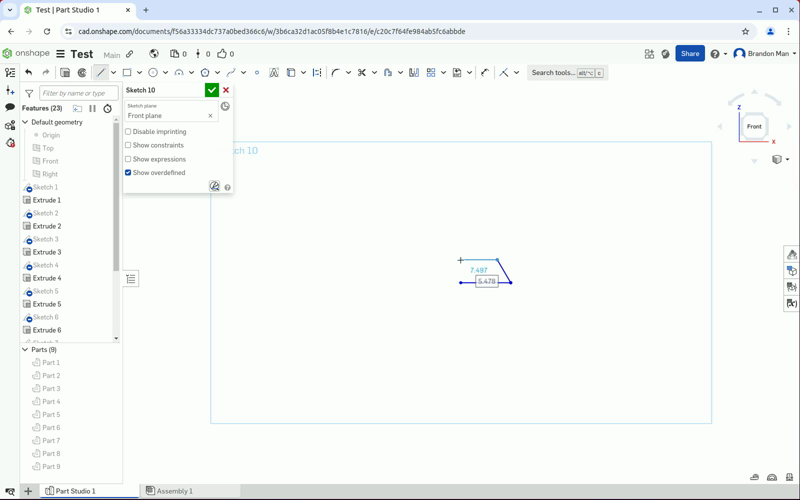
click(460, 259)
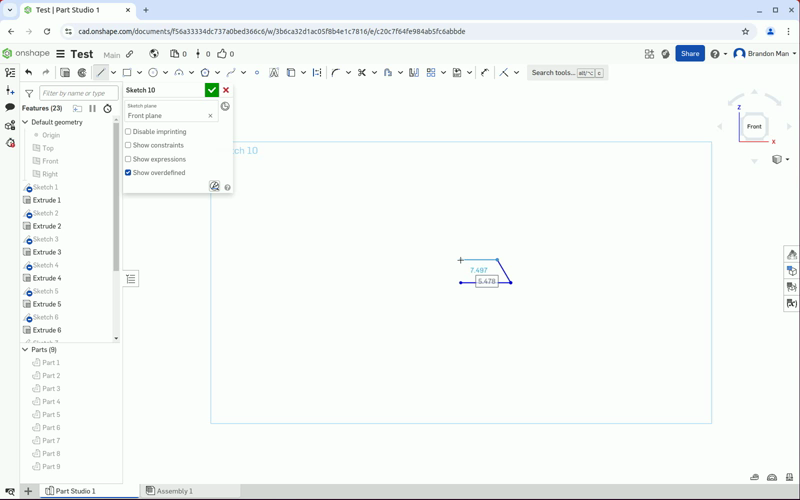
key_up(shift)
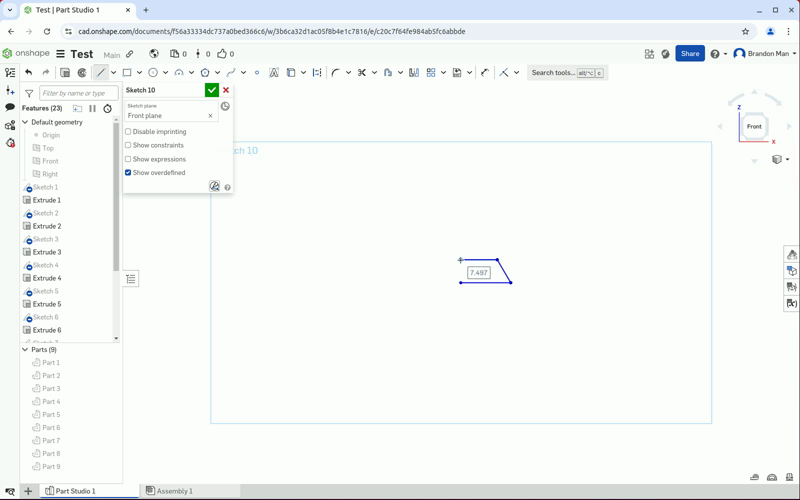
mouse_move(490, 259)
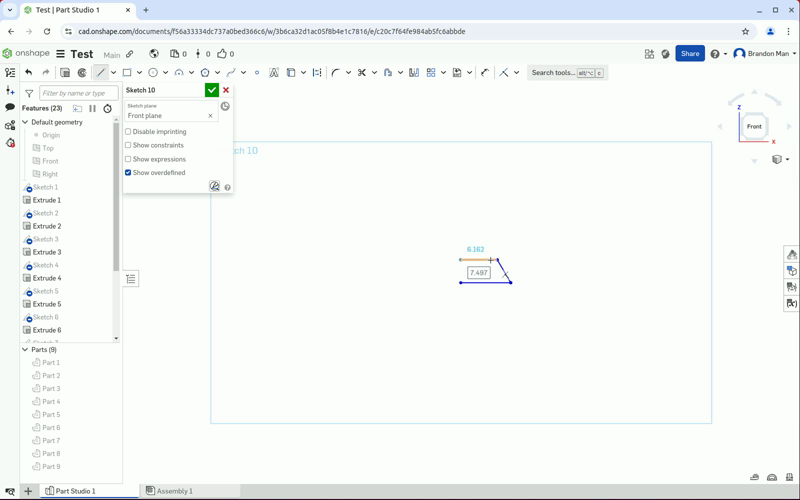
key_down(shift)
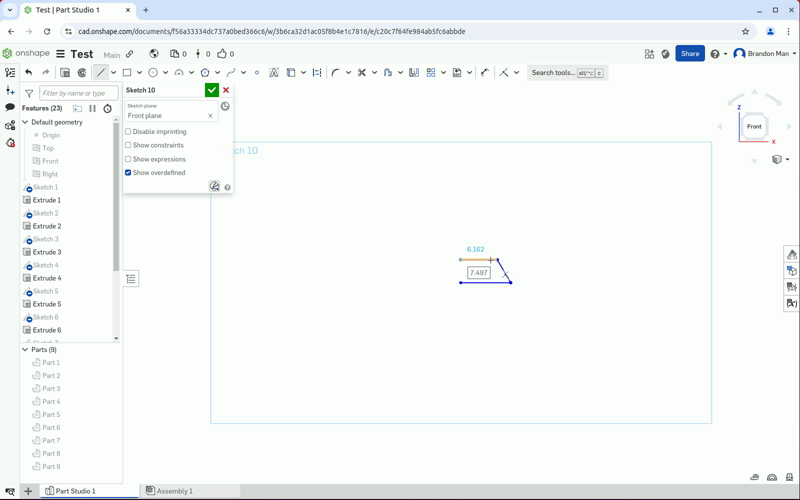
mouse_move(460, 282)
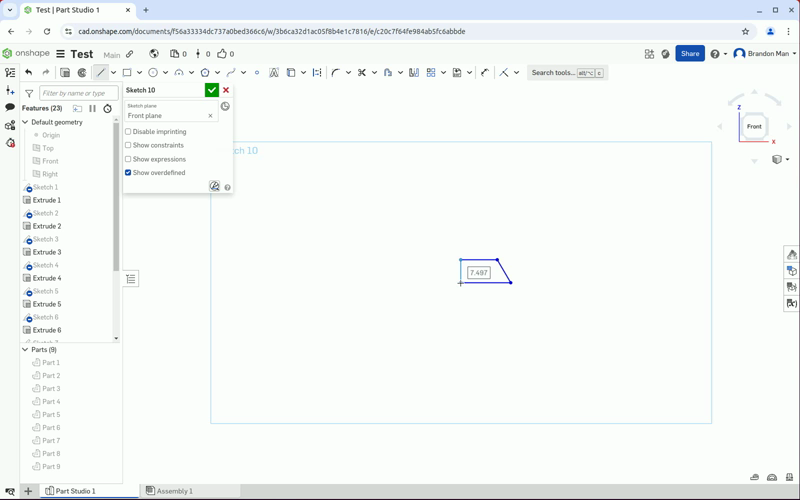
key_up(shift)
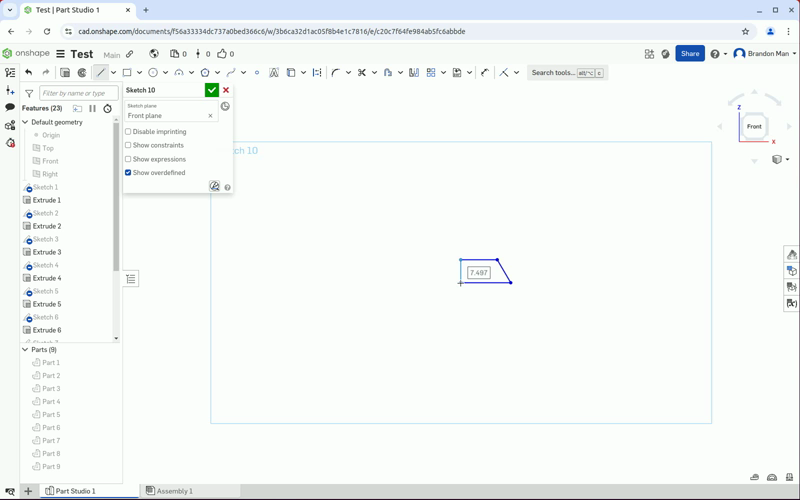
click(460, 282)
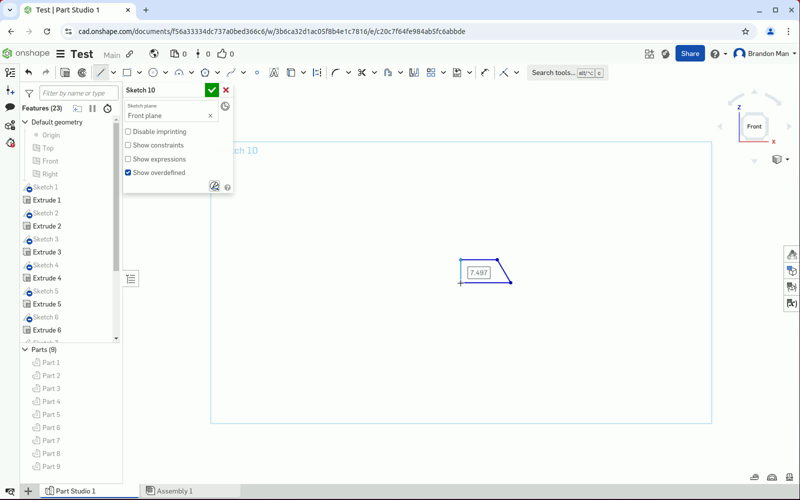
key(esc)
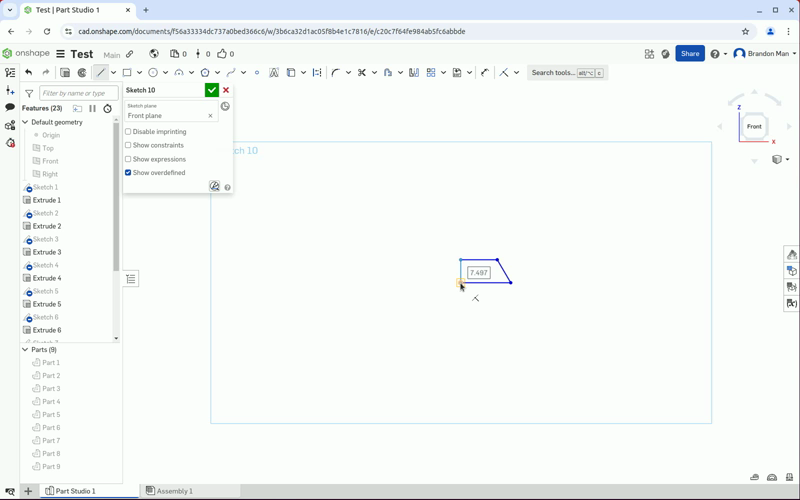
mouse_move(484, 275)
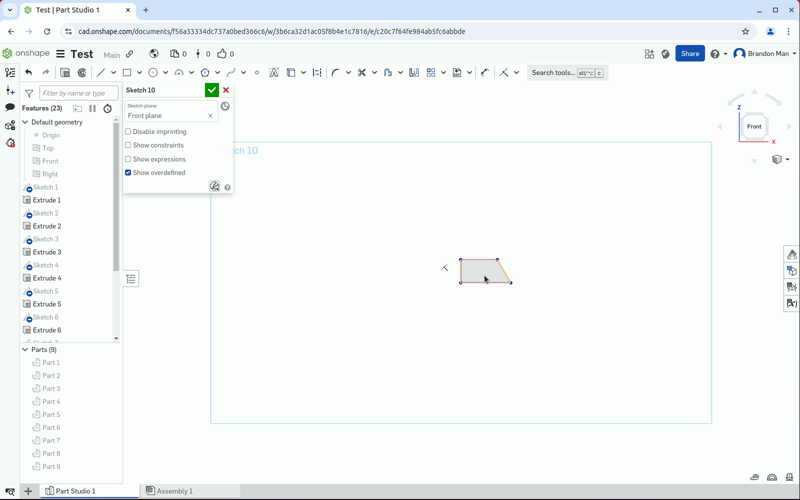
scroll(6)
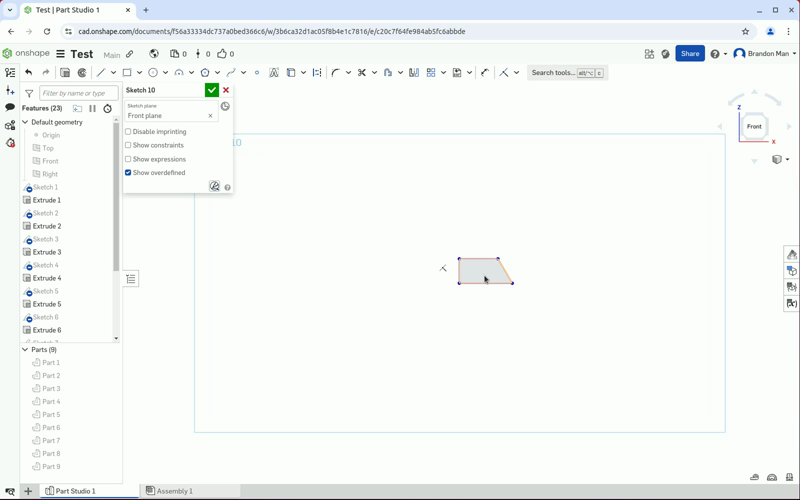
scroll(6)
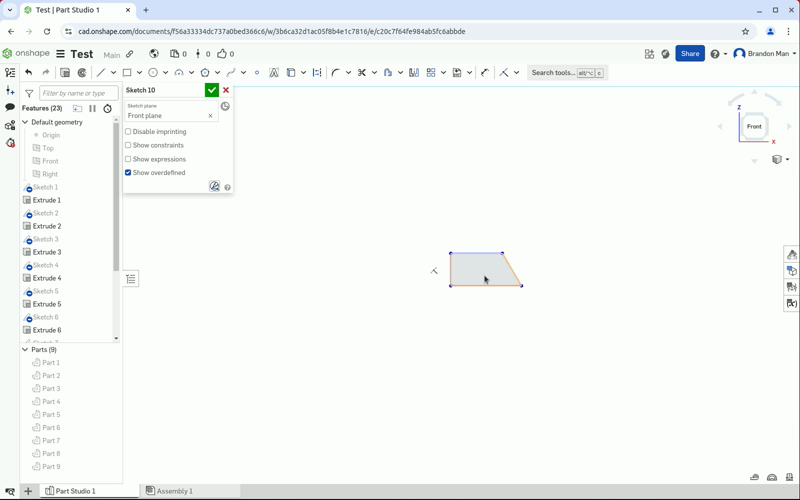
scroll(6)
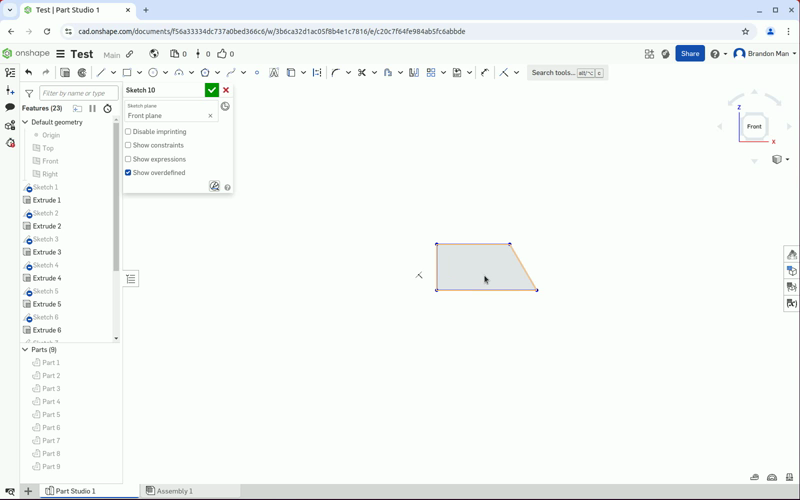
scroll(6)
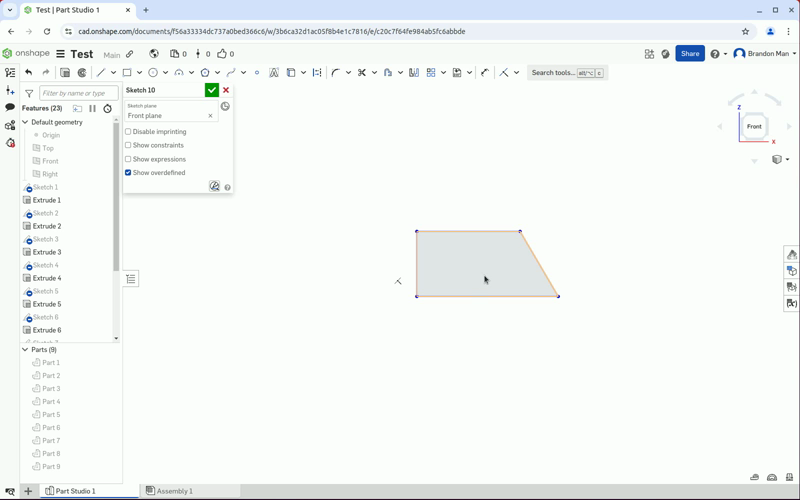
scroll(6)
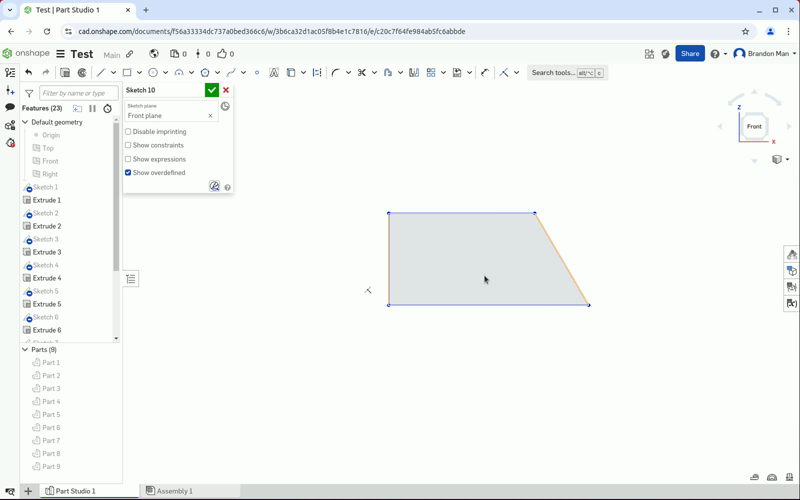
scroll(6)
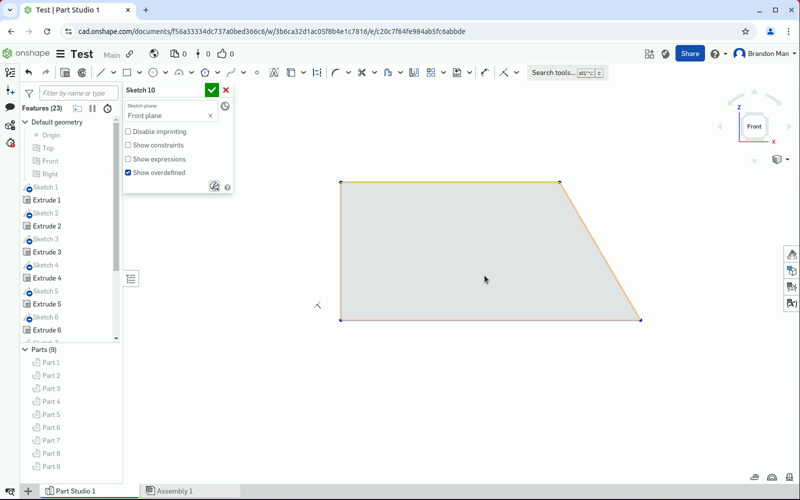
scroll(6)
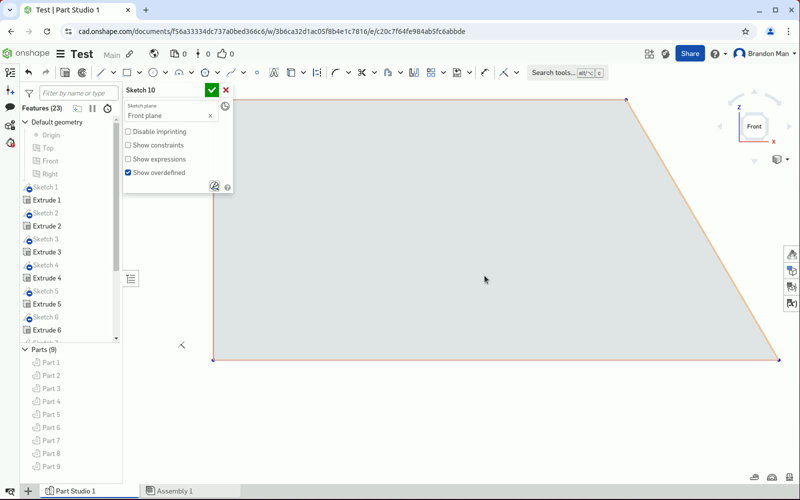
click(484, 275)
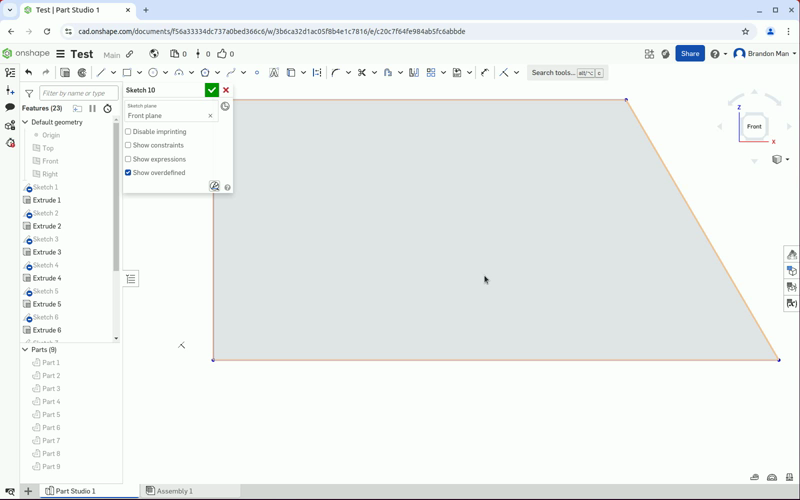
scroll(-6)
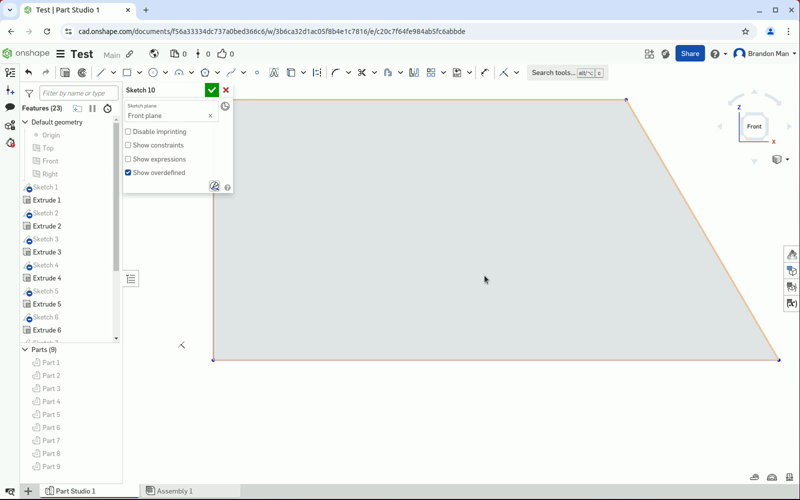
scroll(-6)
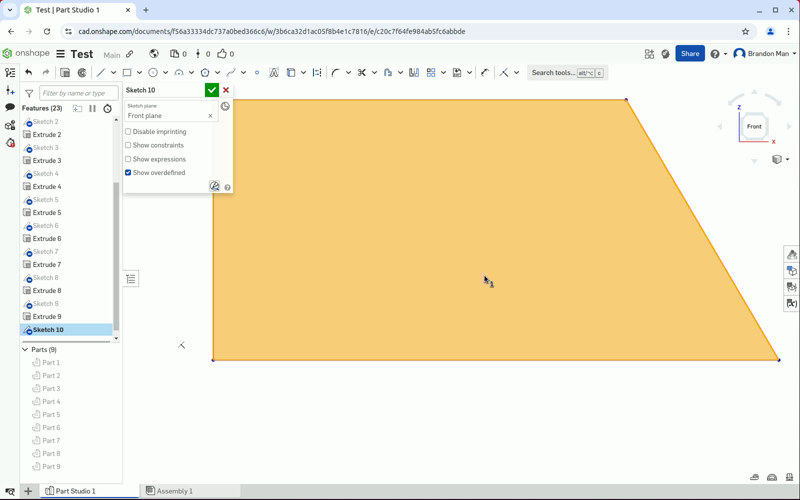
scroll(-6)
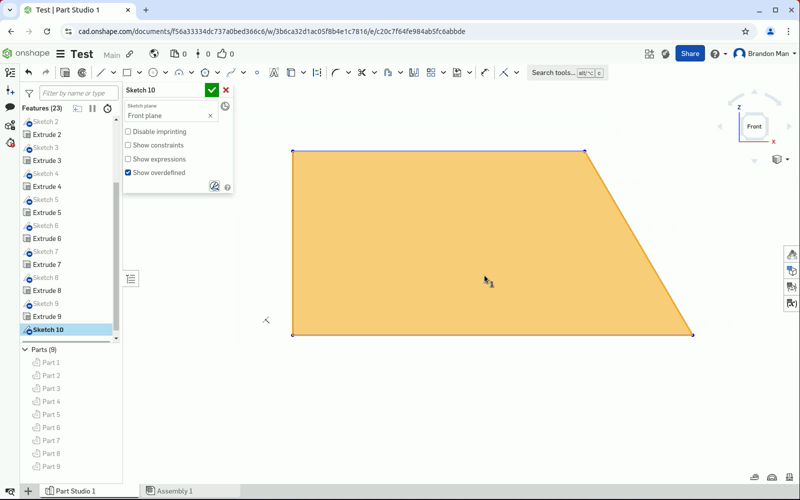
scroll(-6)
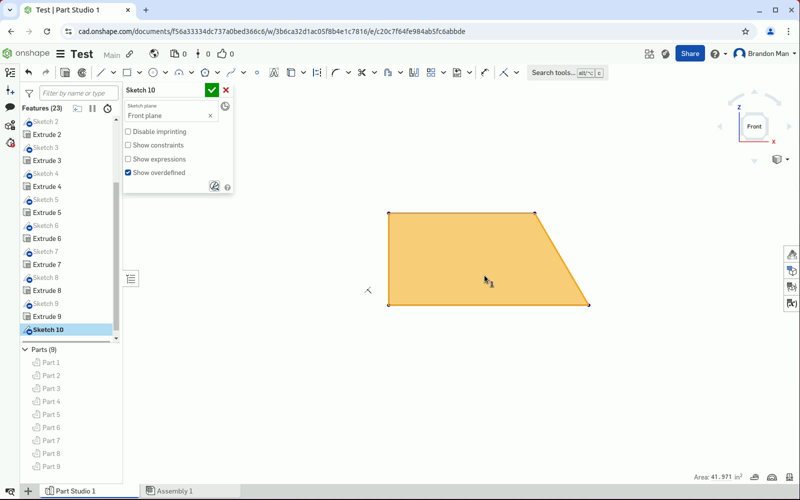
scroll(-6)
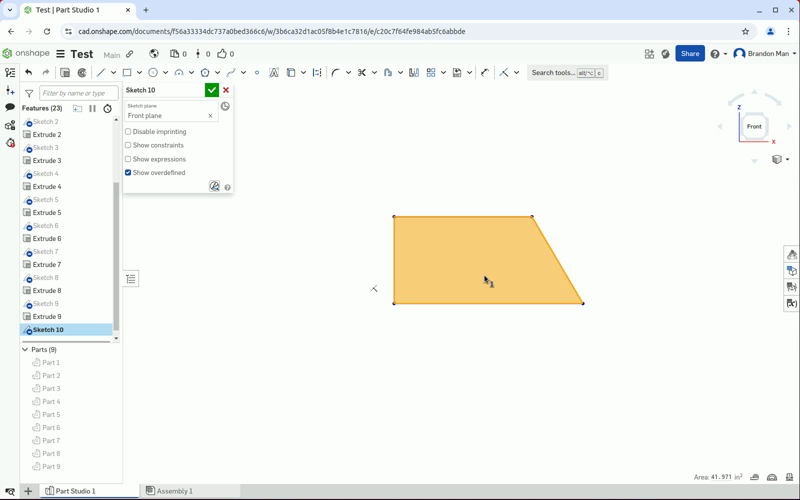
scroll(-6)
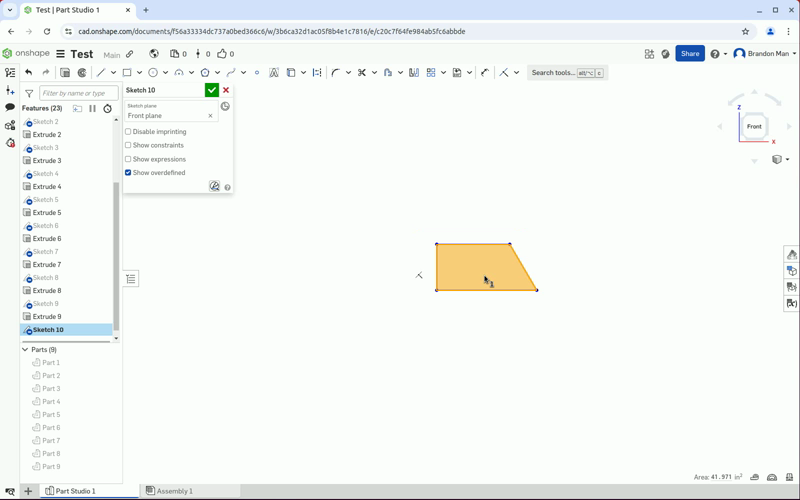
scroll(-6)
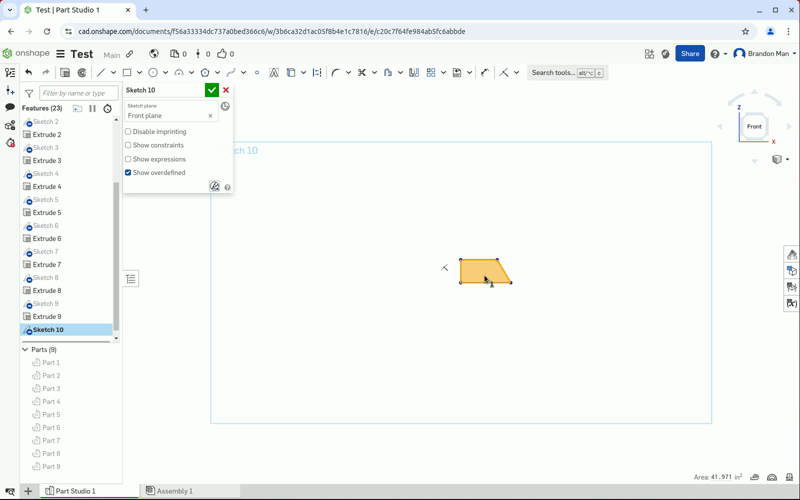
mouse_move(73, 352)
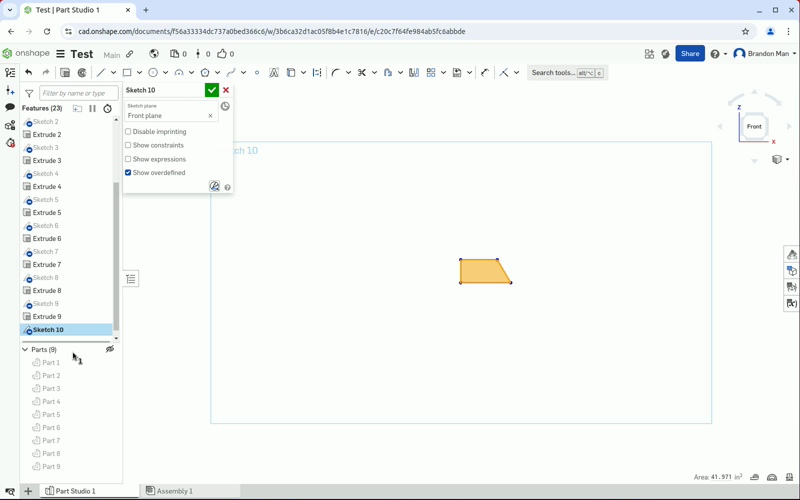
key(shift+y)
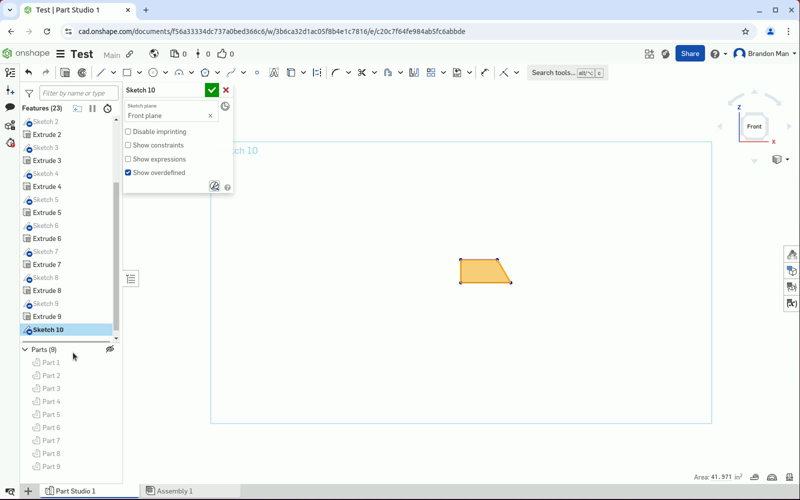
key(shift+e)
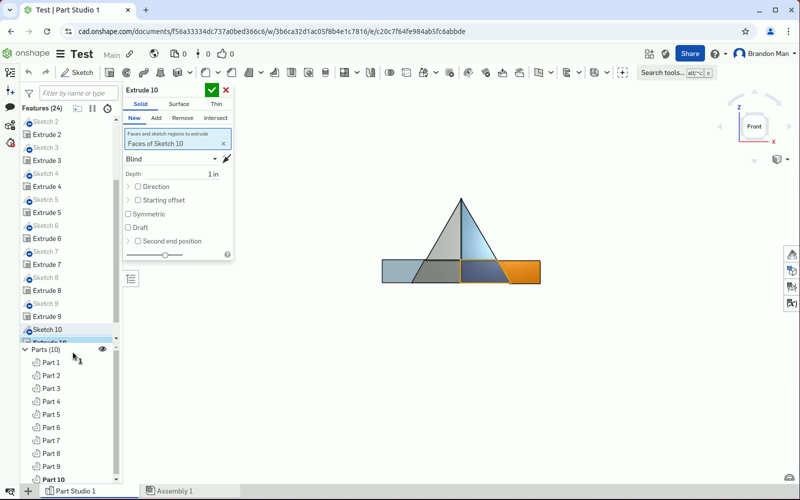
mouse_move(143, 106)
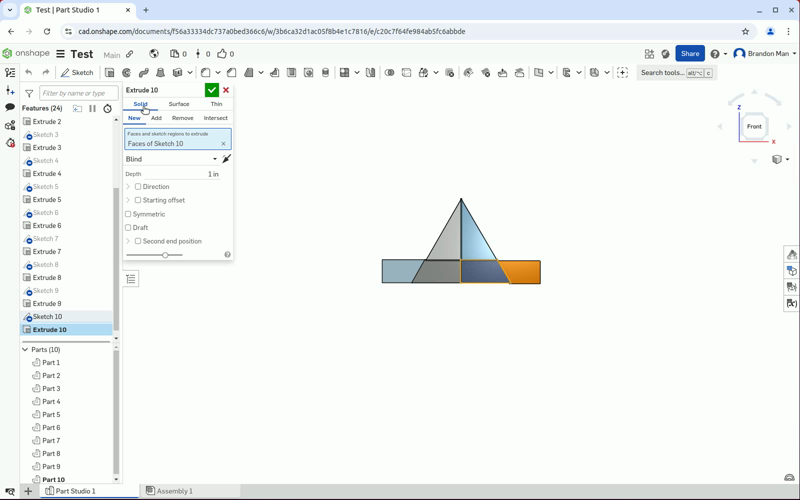
click(143, 106)
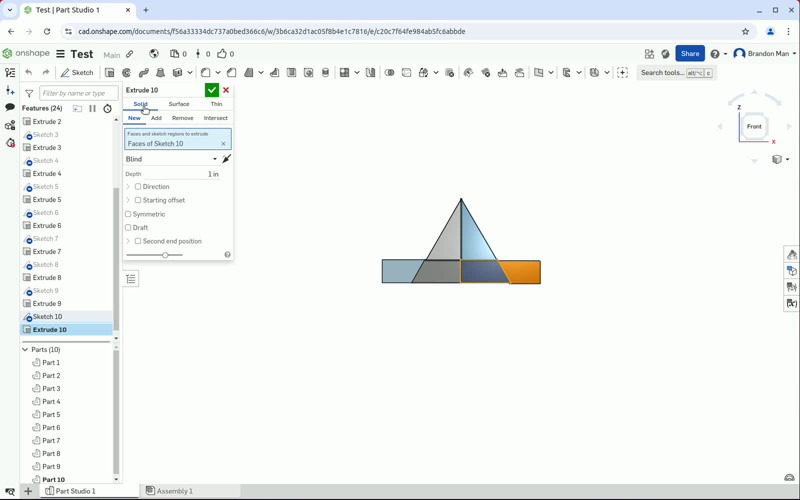
mouse_move(137, 120)
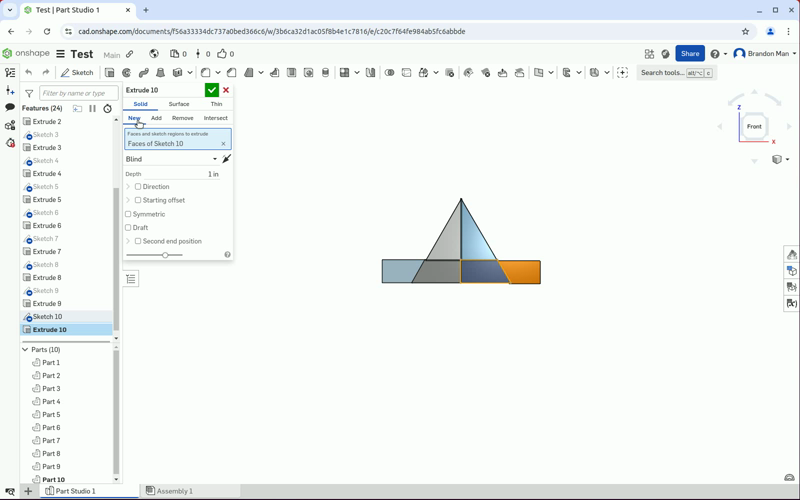
click(137, 120)
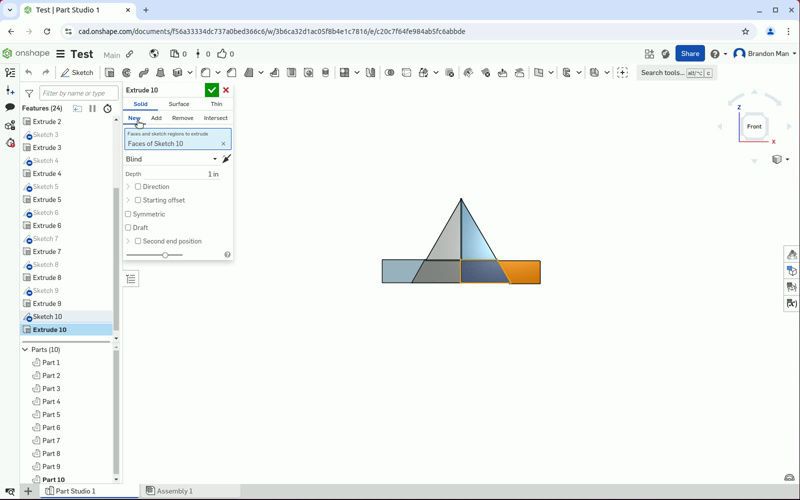
key(tab, 4)
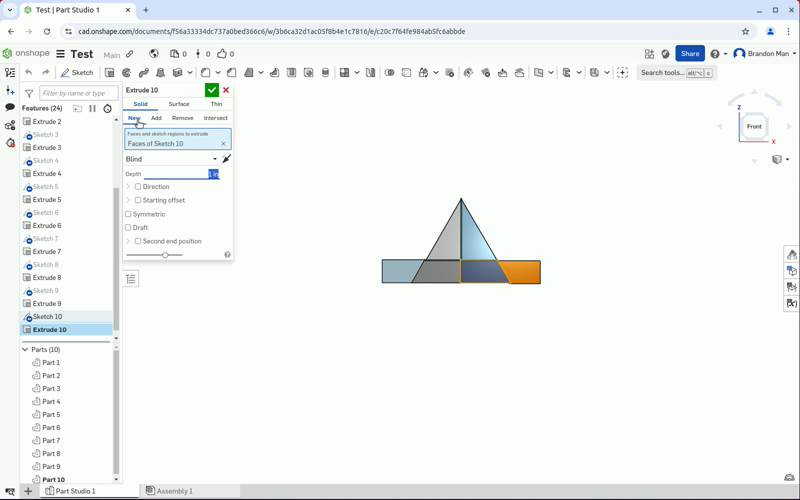
text(13.962)
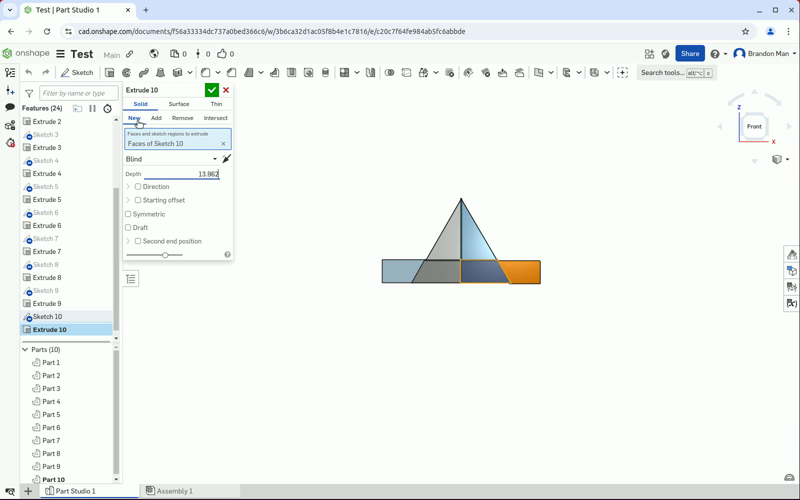
key(tab, 3)
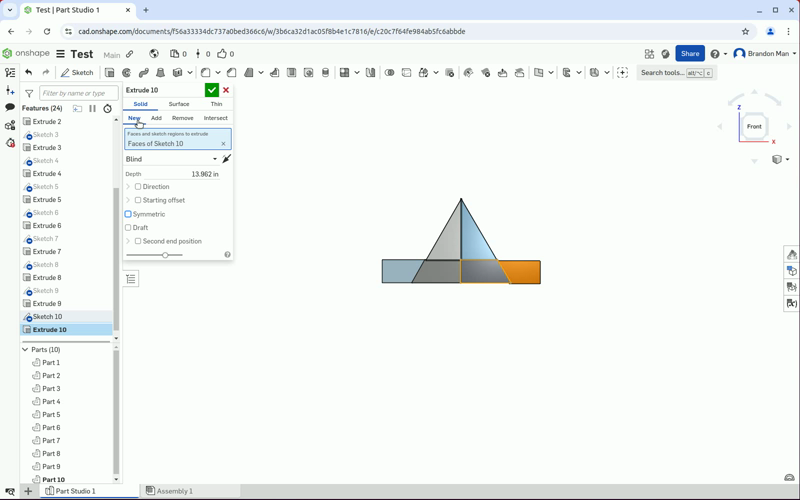
key(space)
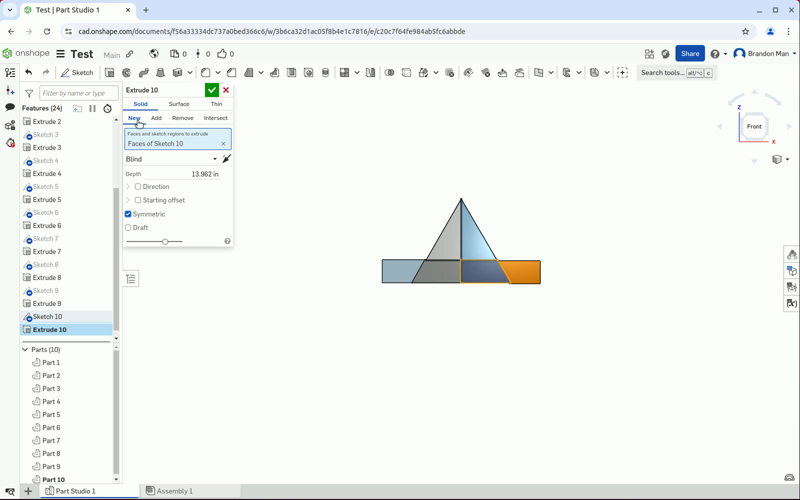
key(enter)
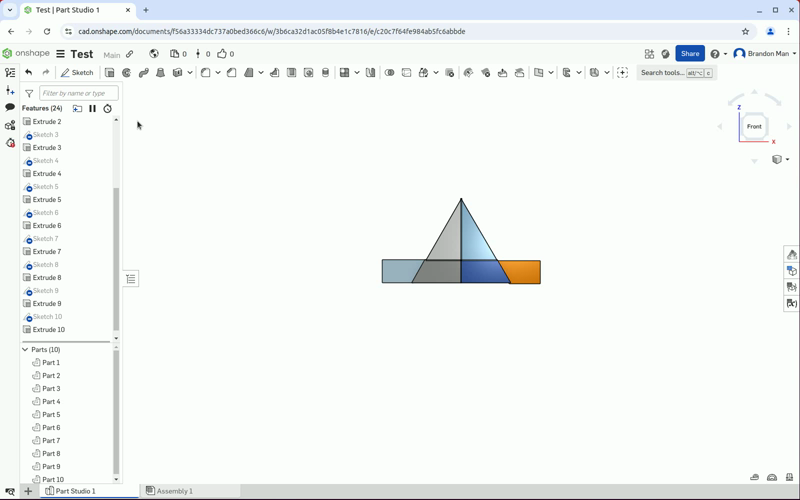
key(shift+h)
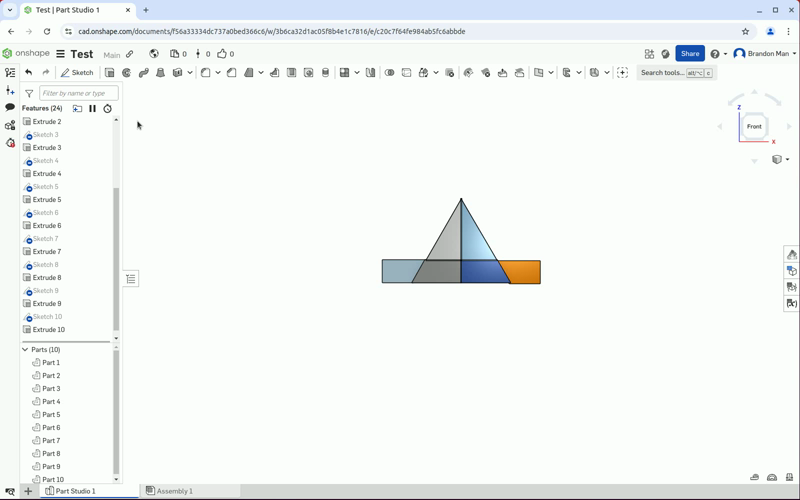
key(shift+h)
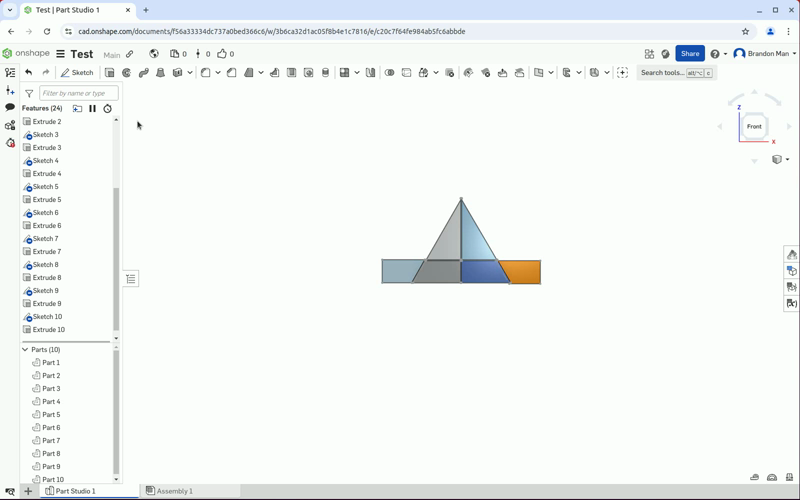
key(shift+7)
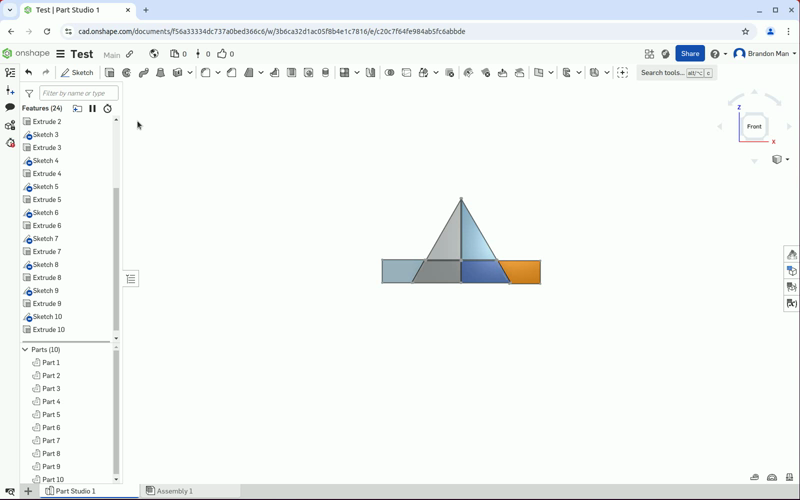
key(left, 2)
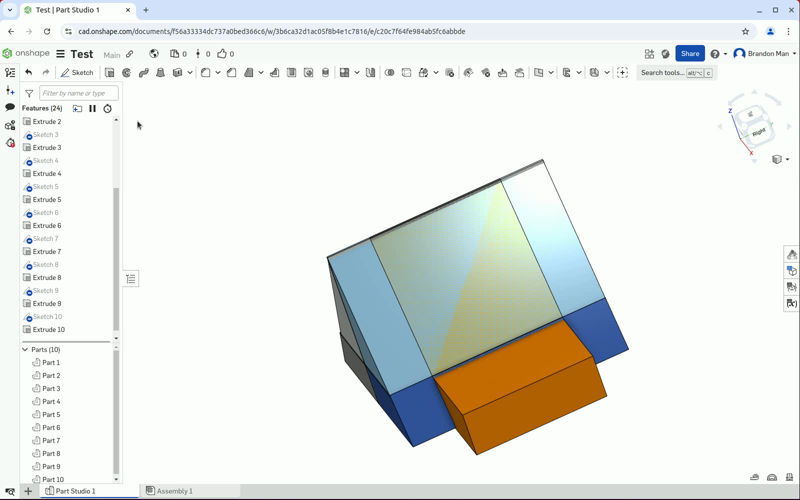
key(down, 2)
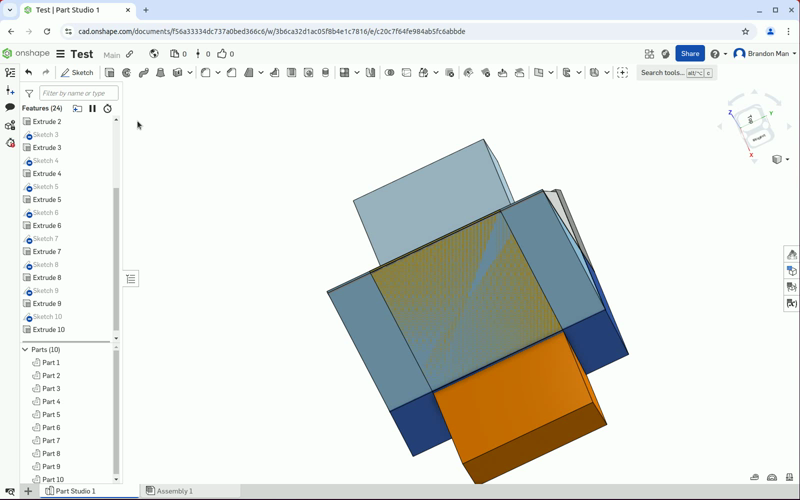
key(up, 2)
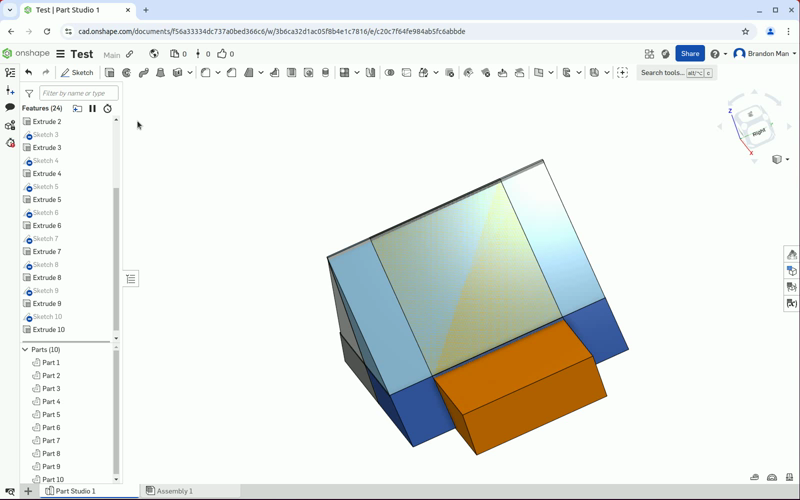
key(right, 2)
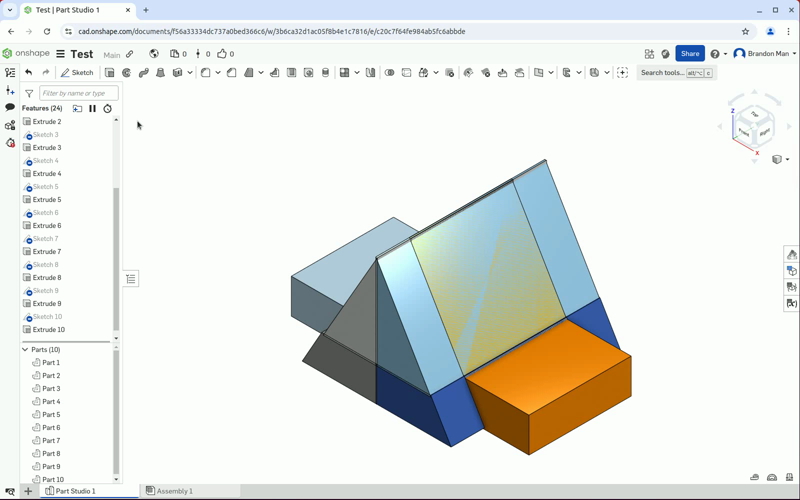
mouse_move(69, 85)
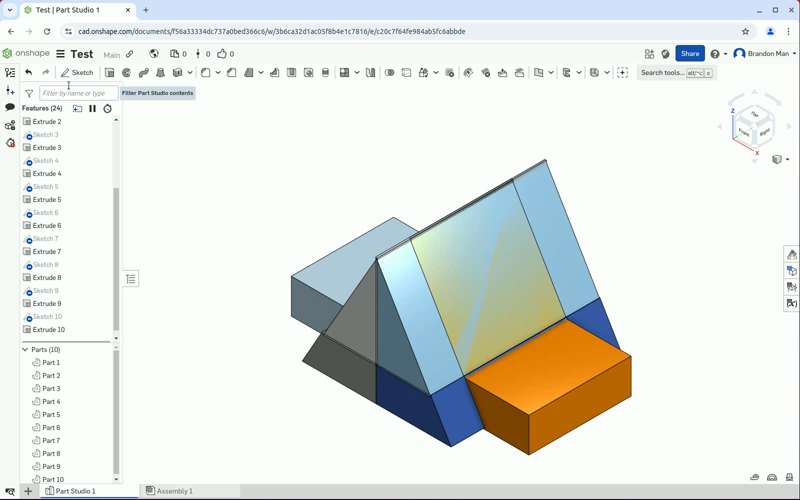
click(69, 85)